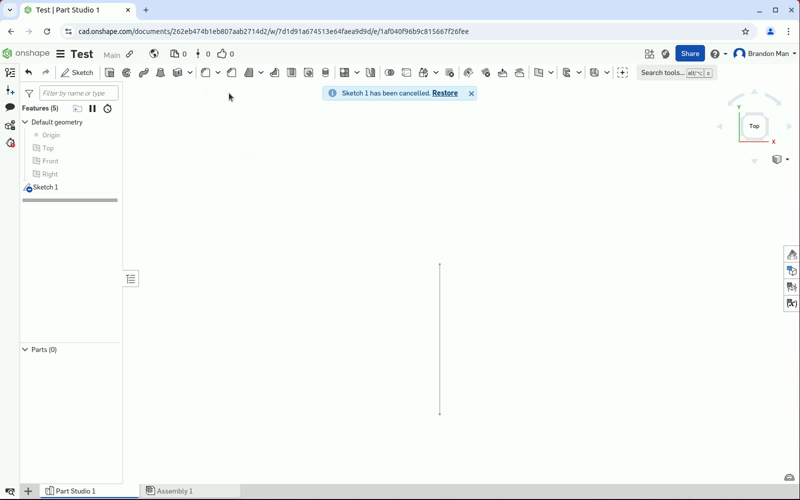
key(shift+h)
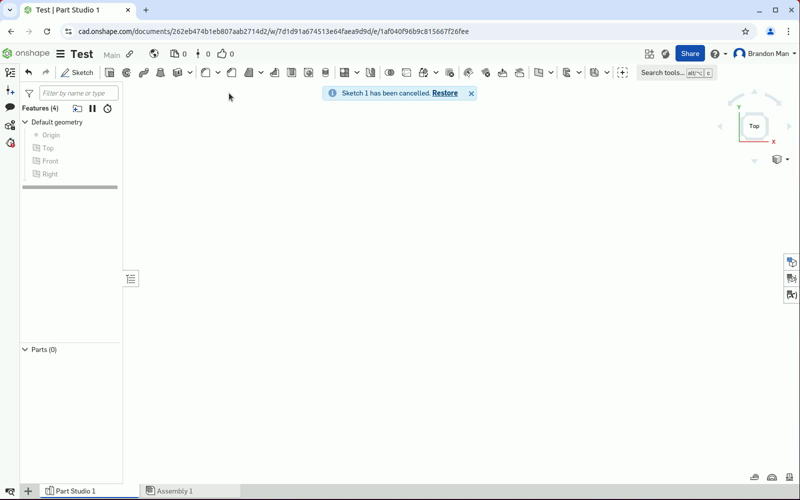
mouse_move(73, 352)
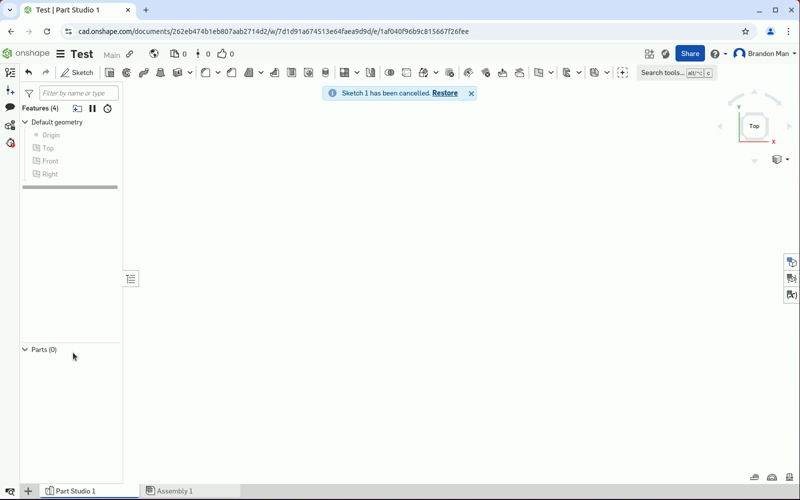
key(y)
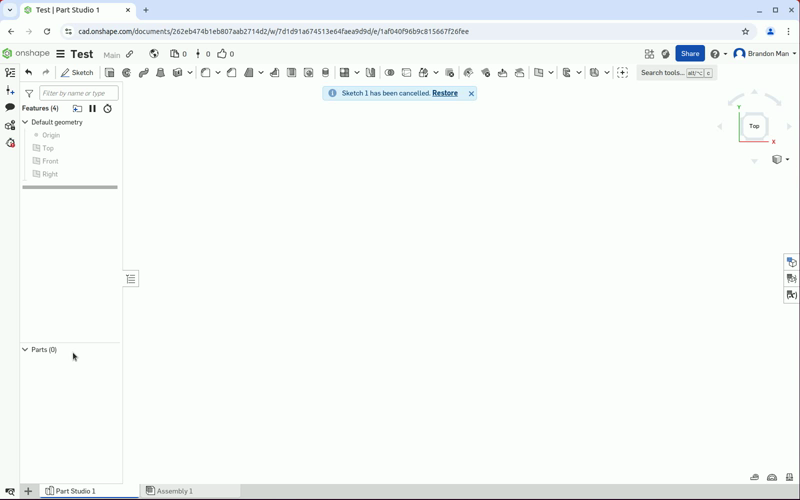
key(shift+p)
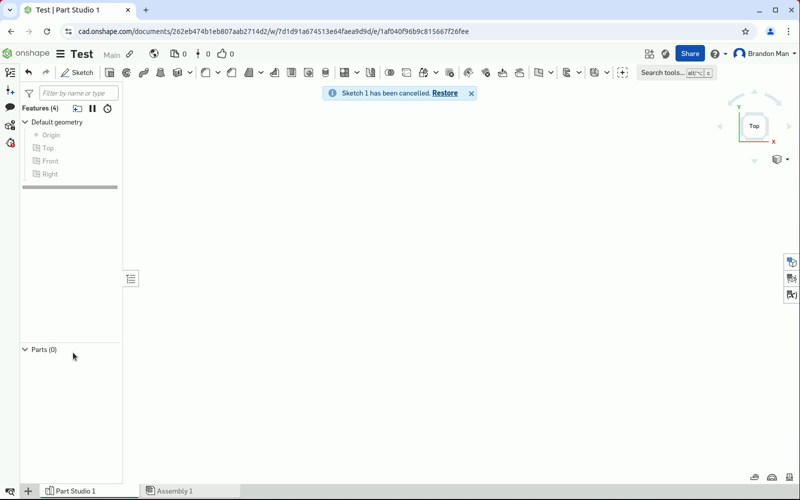
key(space)
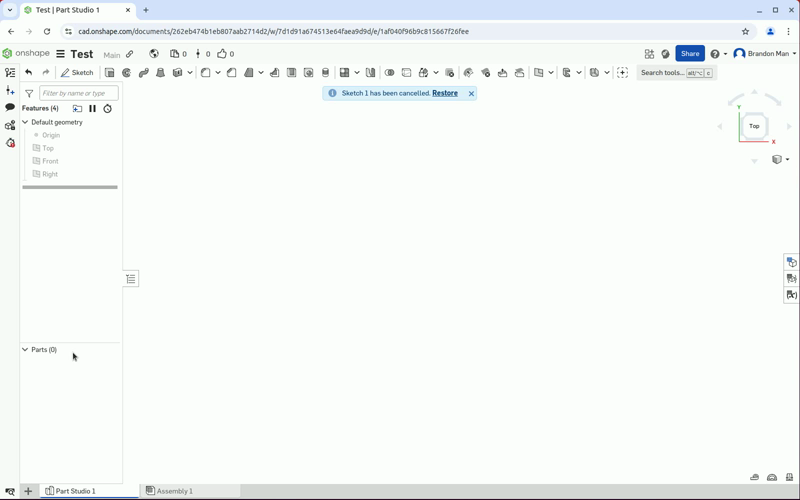
key_down(shift)
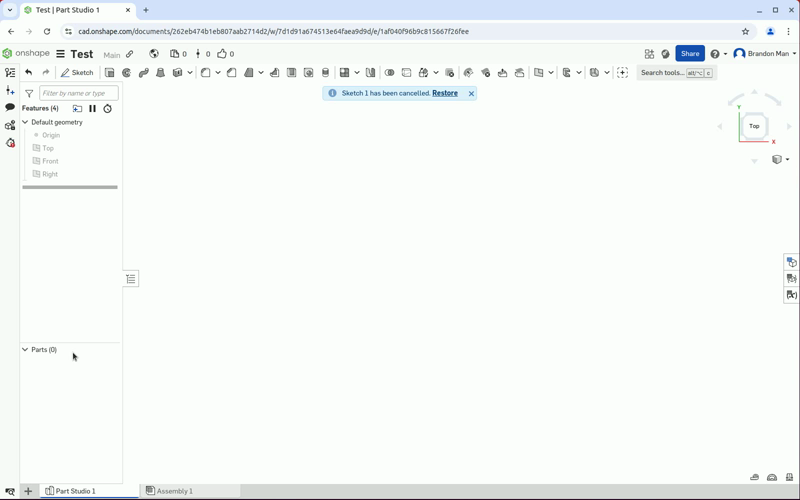
key(up)
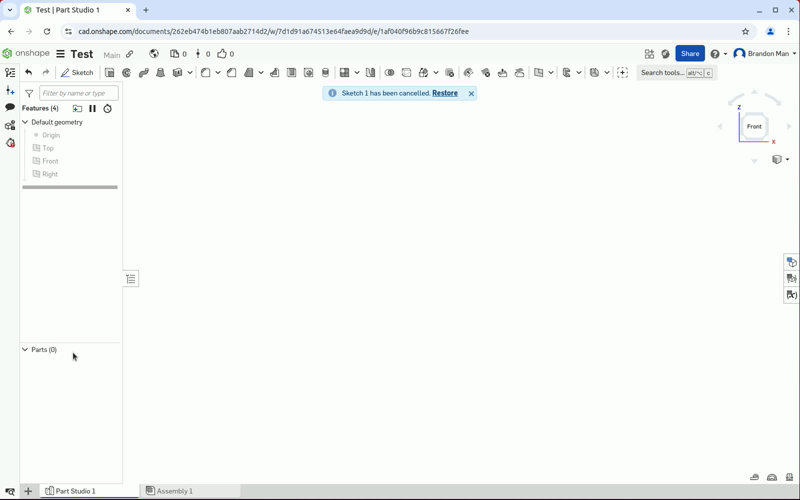
key_up(shift)
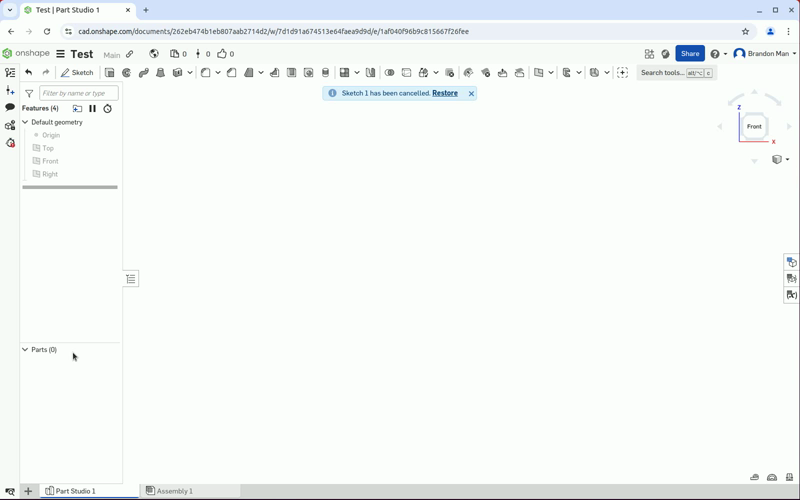
mouse_move(73, 352)
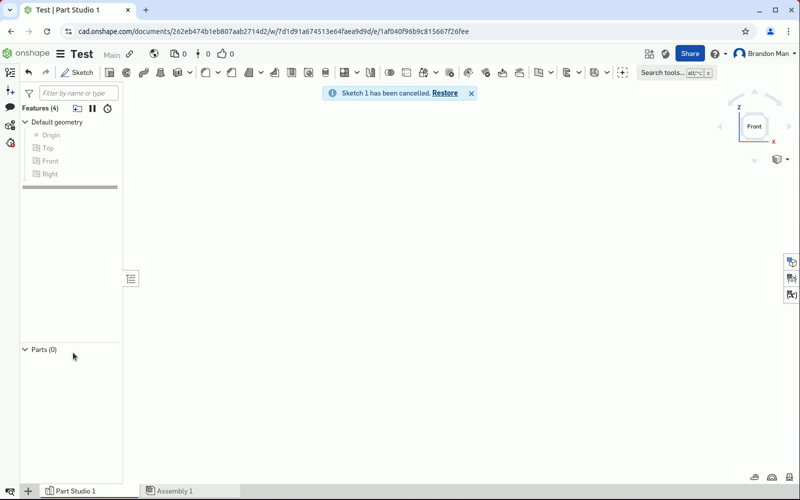
key(shift+y)
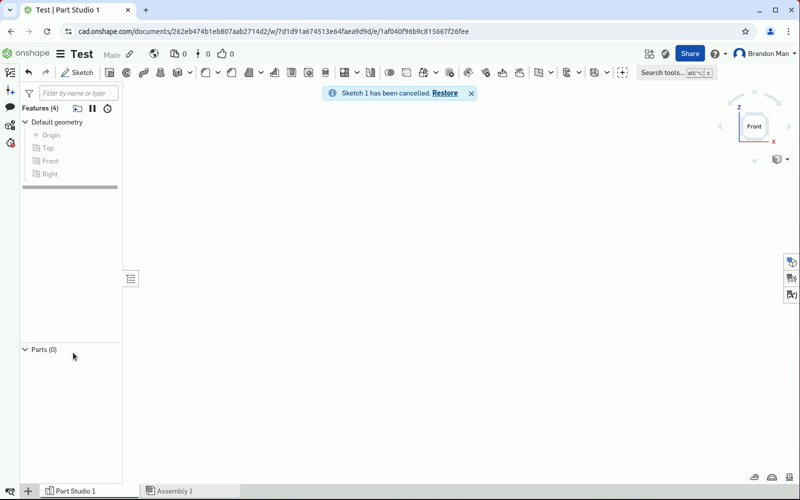
key(shift+s)
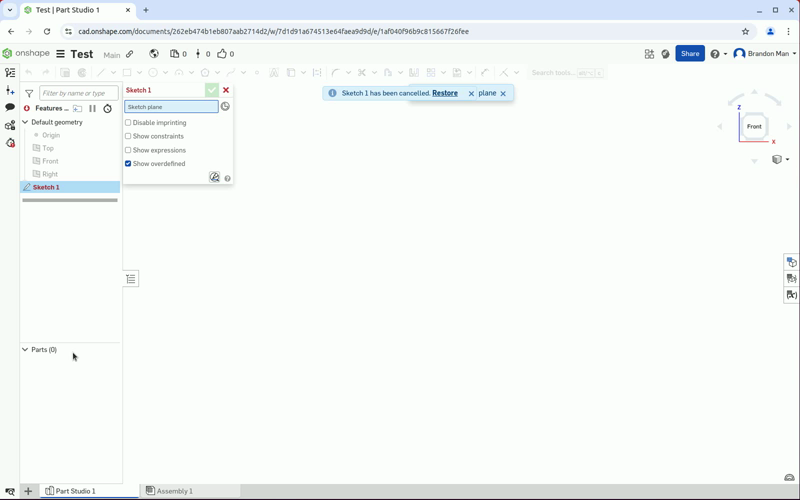
mouse_move(73, 163)
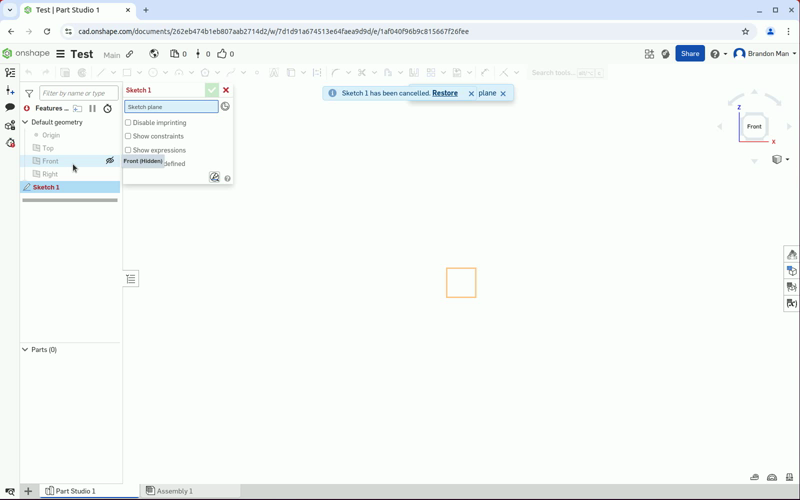
click(73, 163)
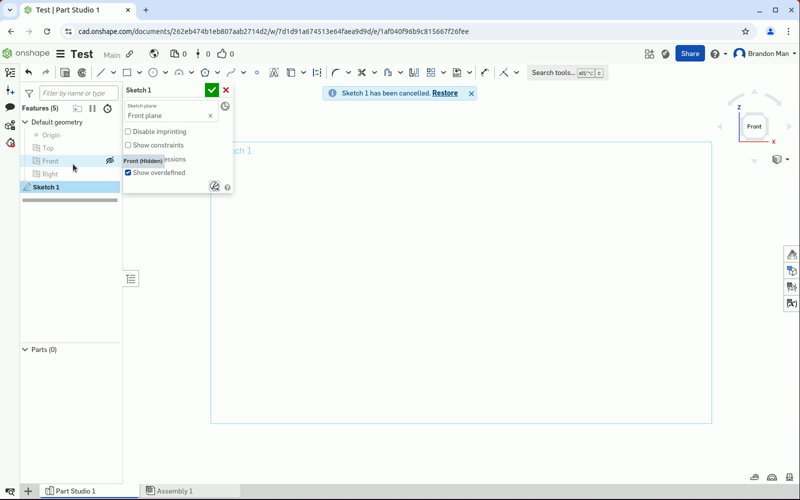
mouse_move(73, 352)
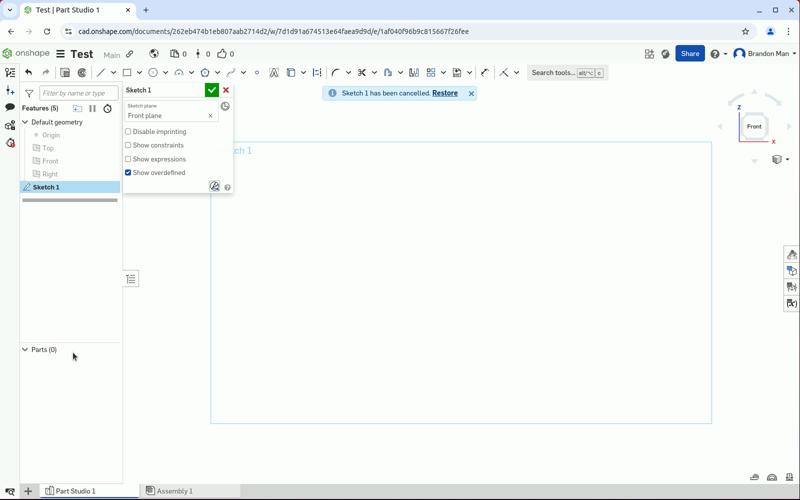
key(y)
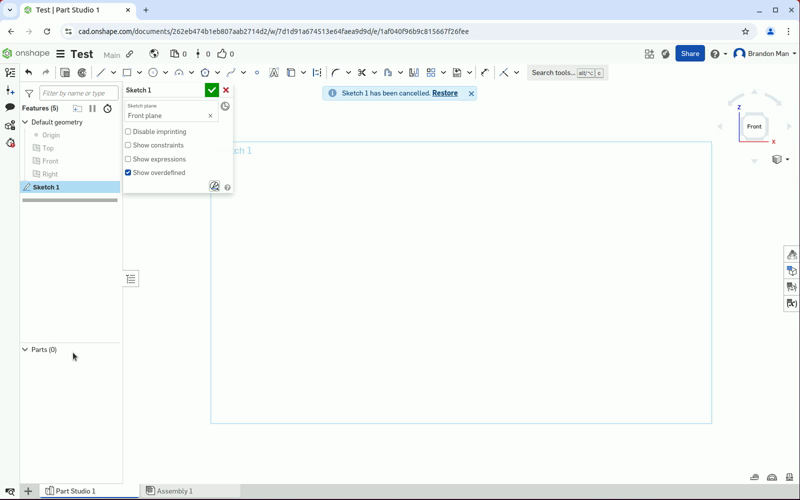
key(l)
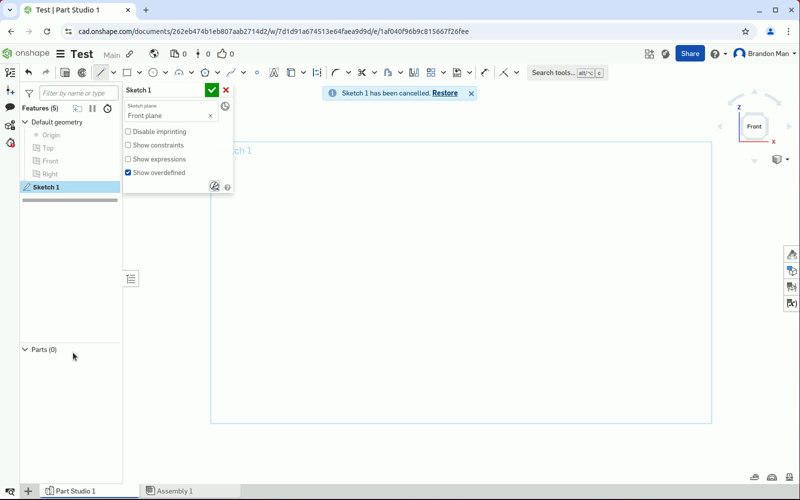
key_down(shift)
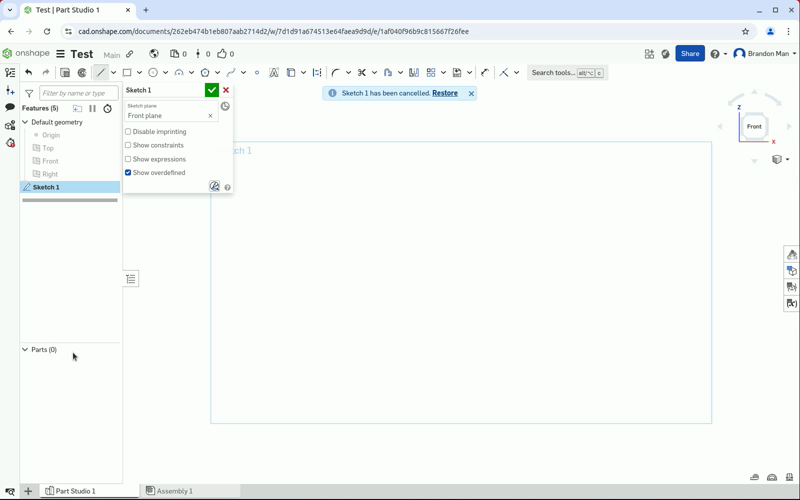
mouse_move(460, 282)
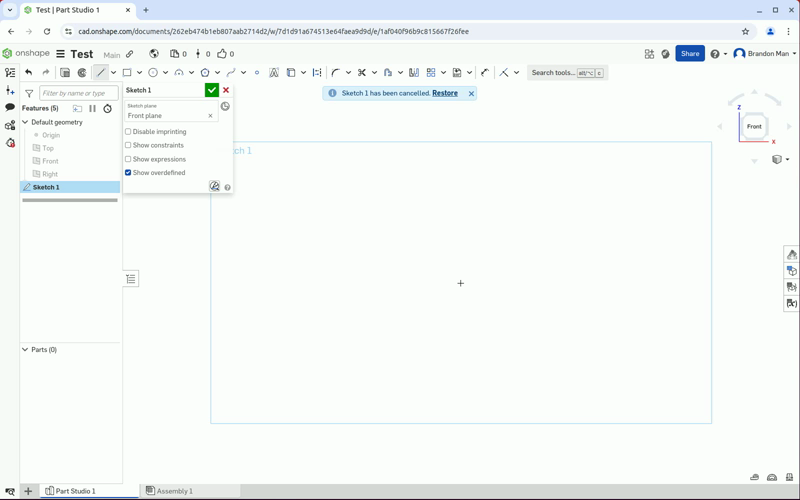
click(460, 282)
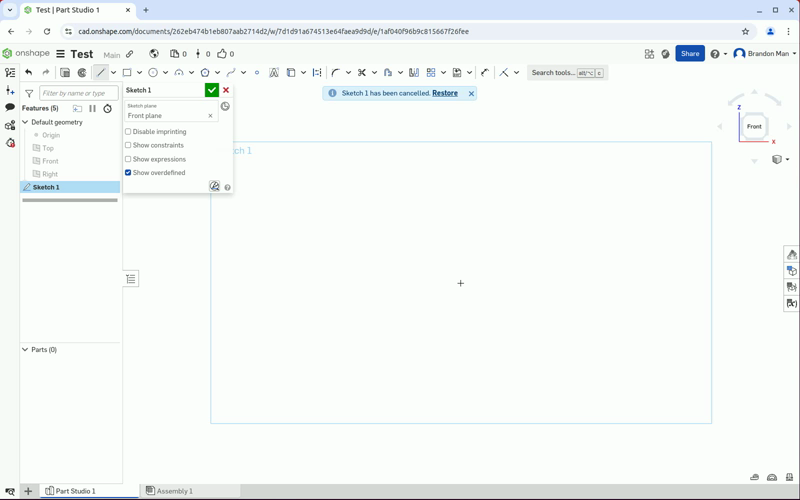
key_up(shift)
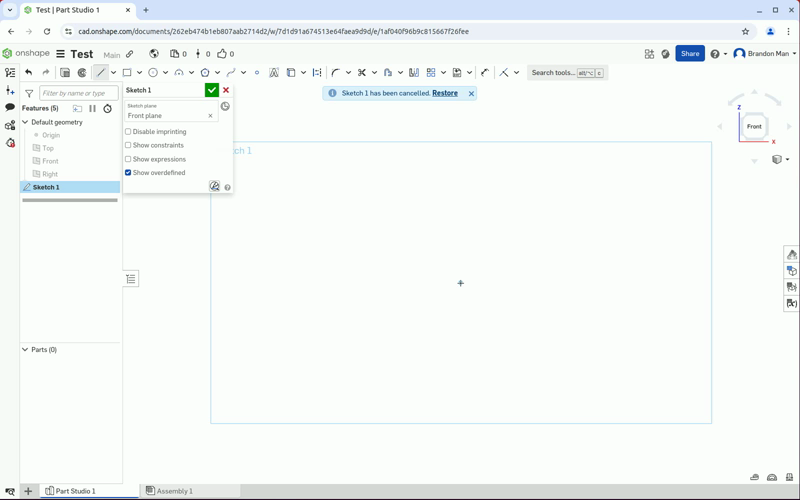
key_down(shift)
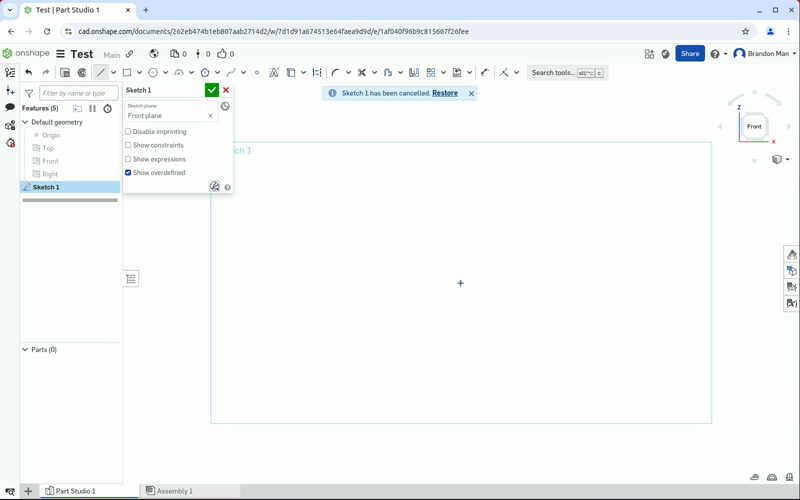
mouse_move(573, 282)
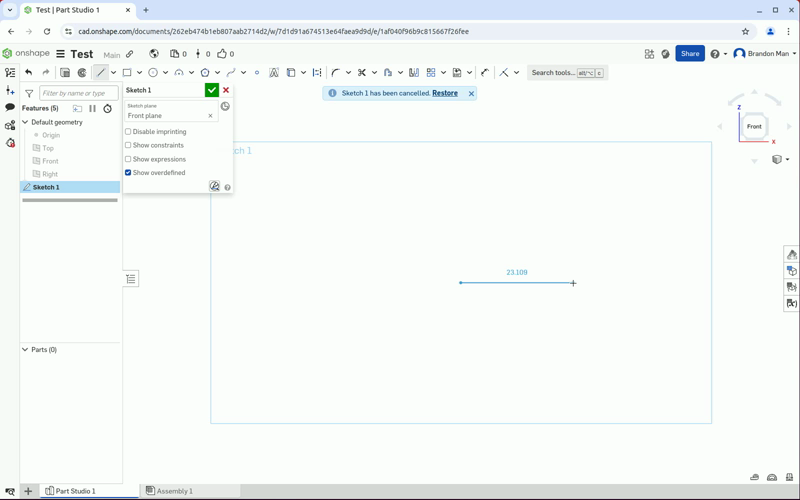
click(573, 282)
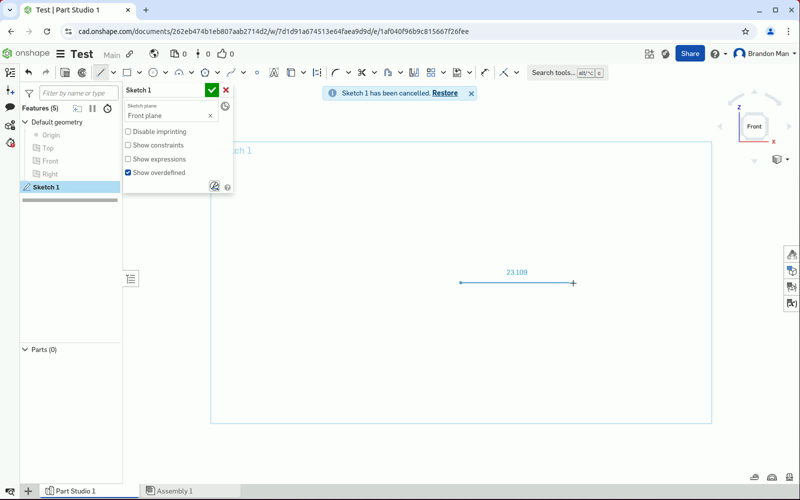
key_up(shift)
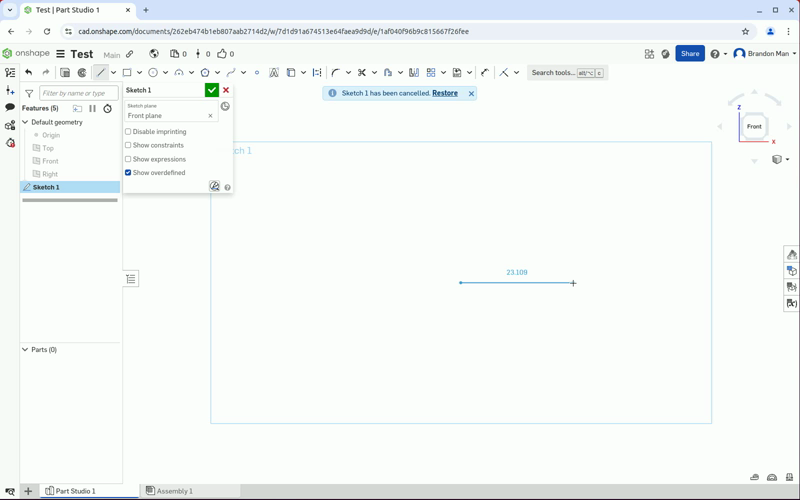
key_down(shift)
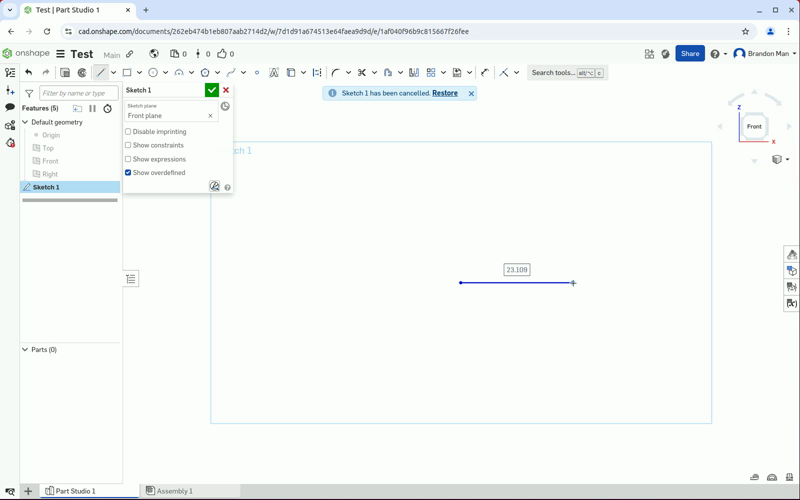
mouse_move(573, 208)
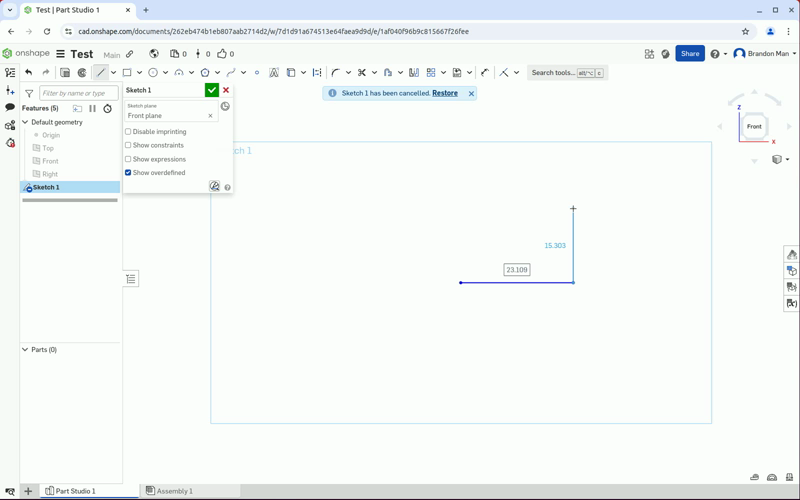
click(573, 208)
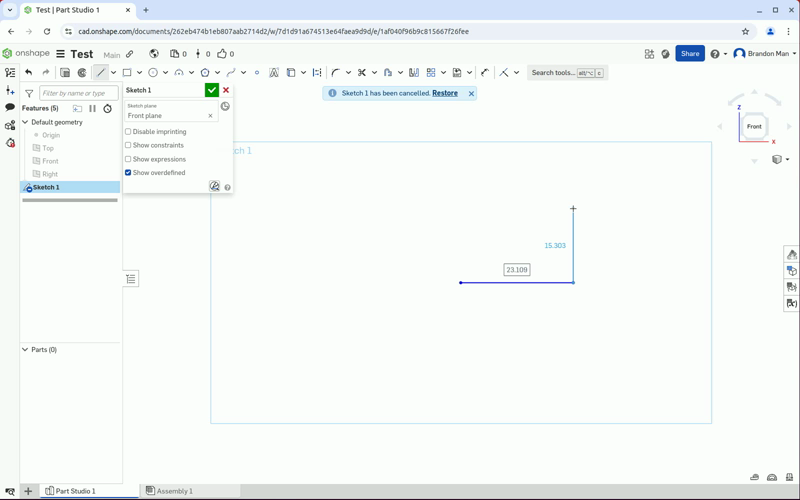
key_up(shift)
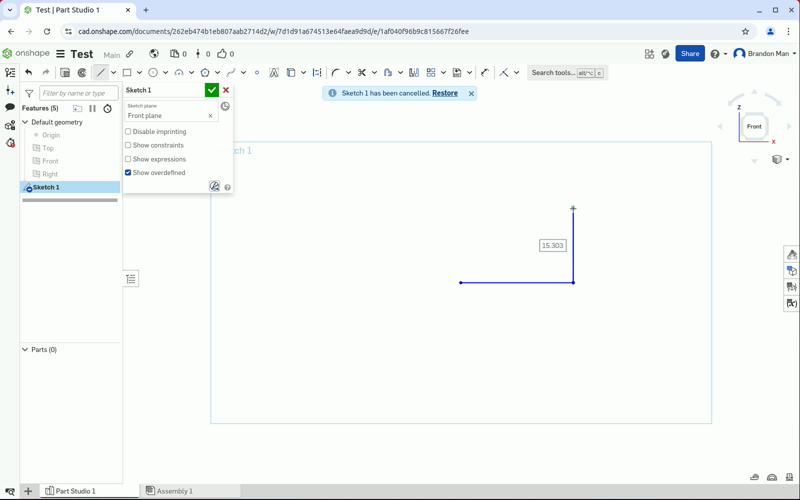
key_down(shift)
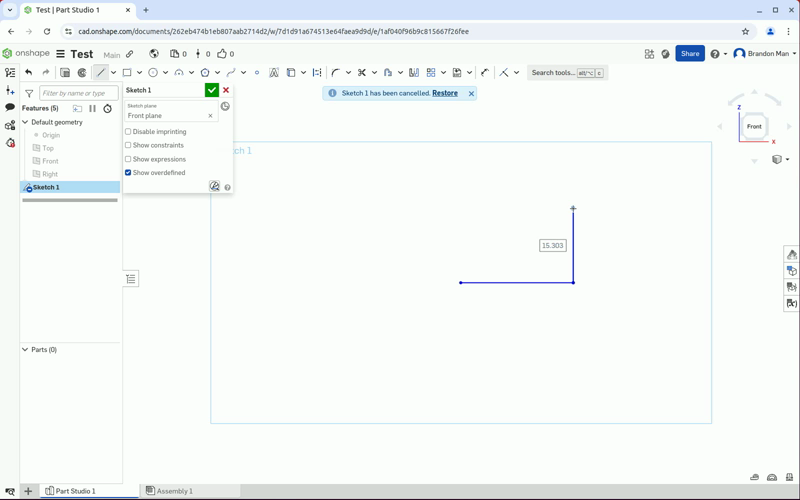
mouse_move(460, 208)
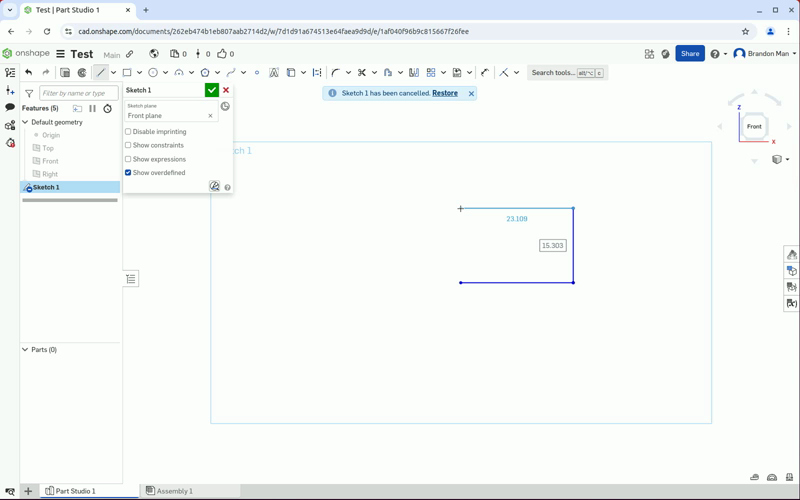
click(460, 208)
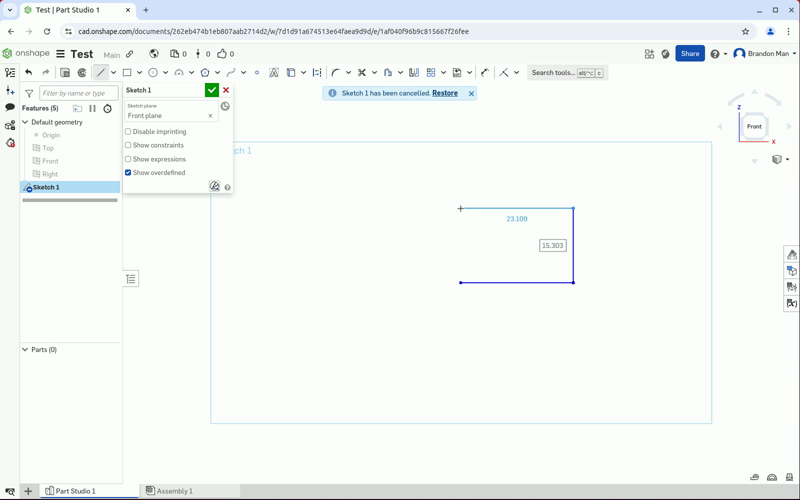
key_up(shift)
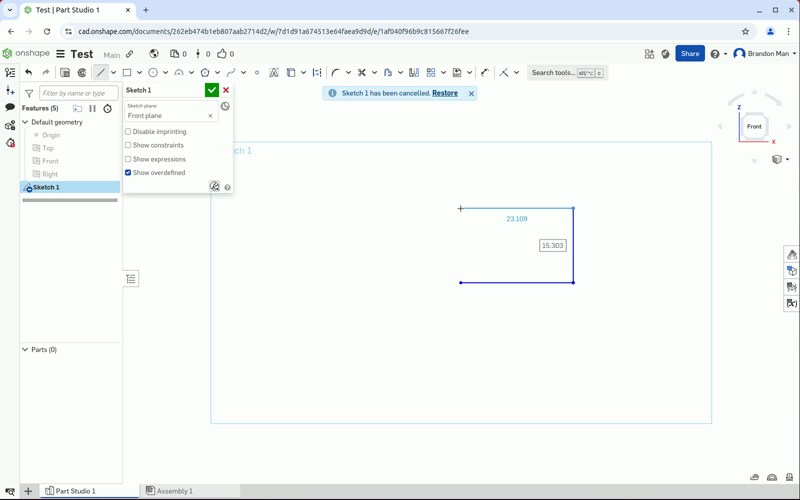
key_down(shift)
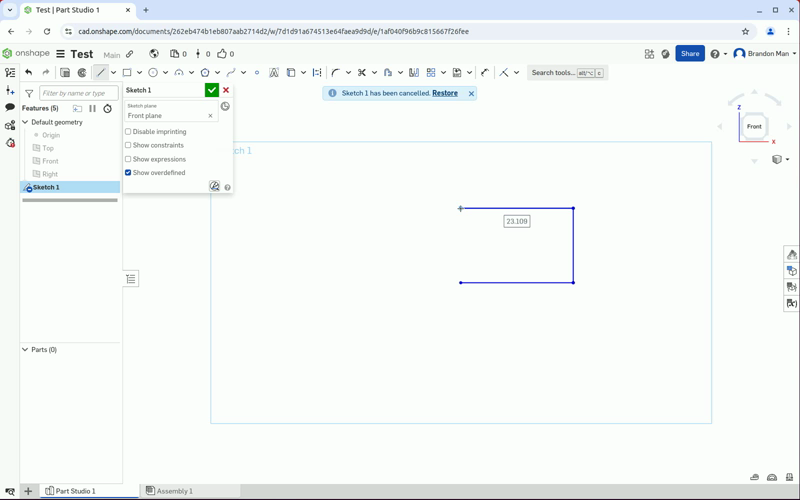
mouse_move(460, 282)
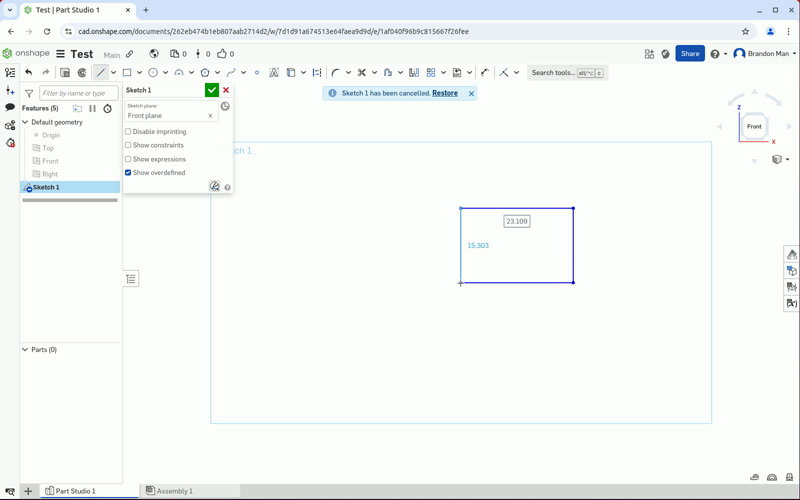
key_up(shift)
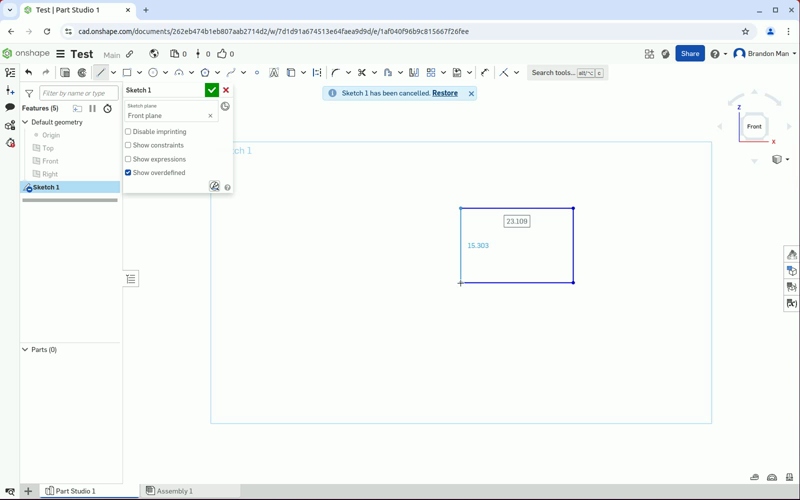
click(460, 282)
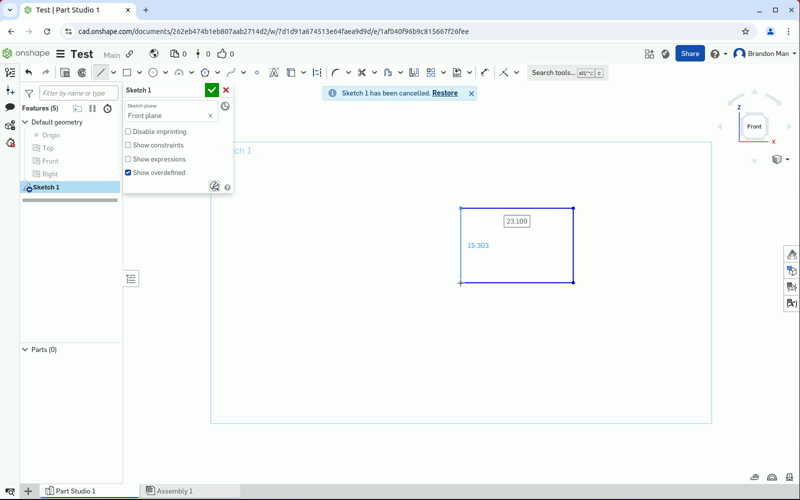
key(esc)
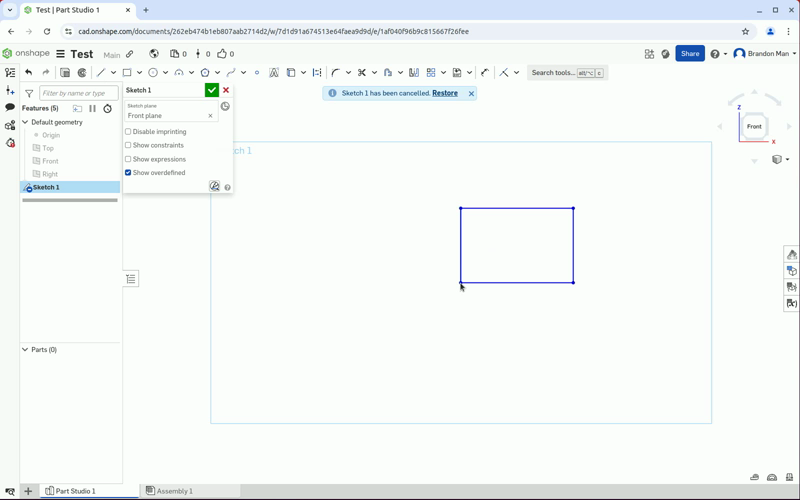
key(l)
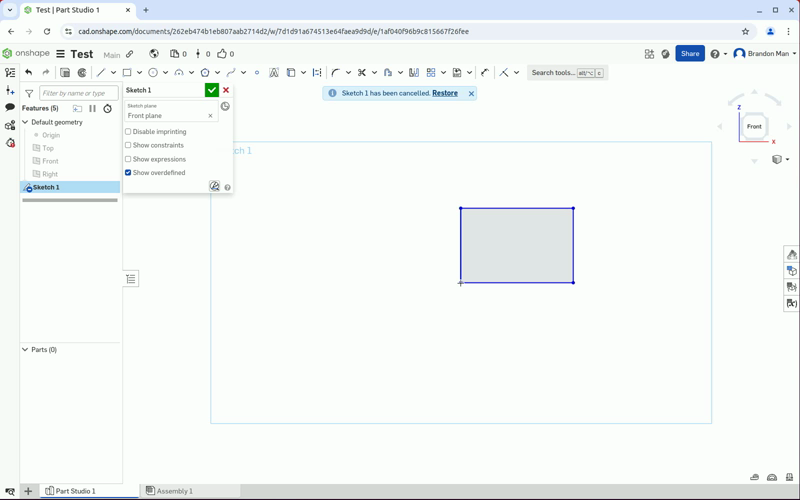
key_down(shift)
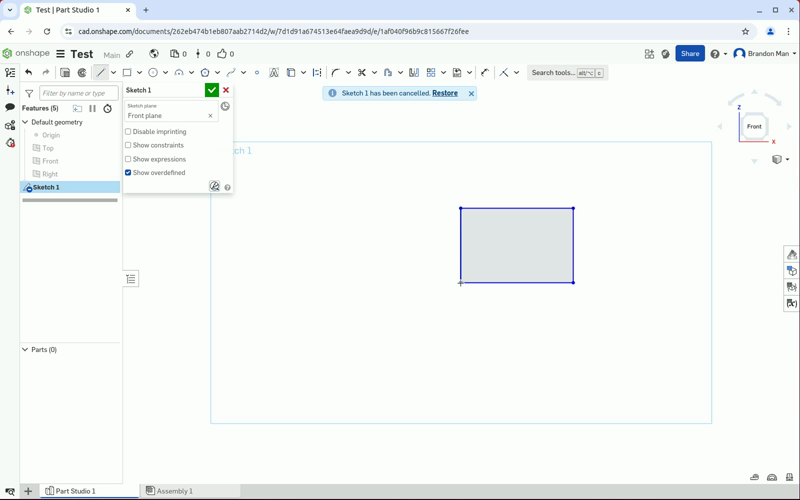
mouse_move(463, 279)
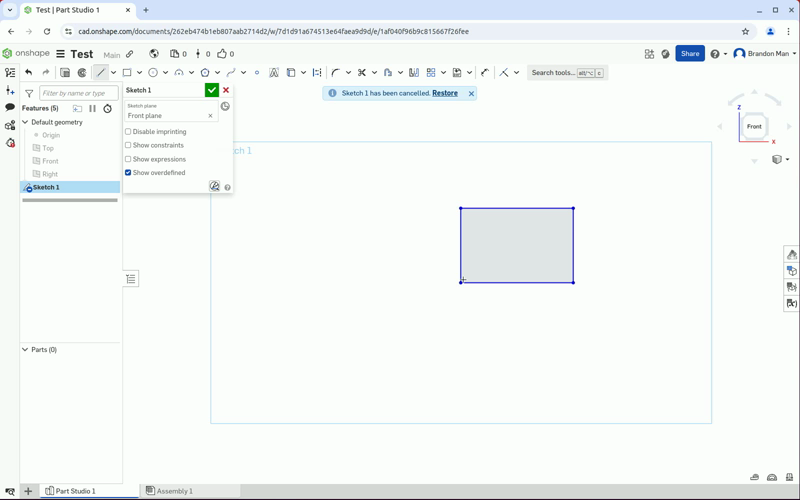
scroll(6)
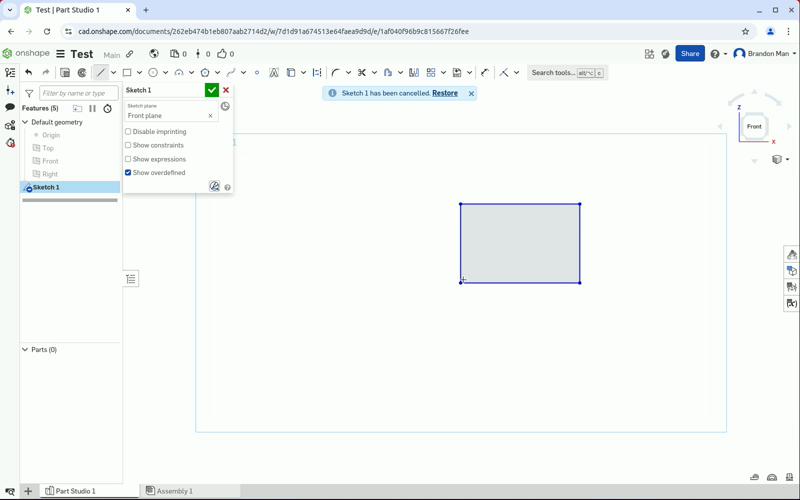
scroll(6)
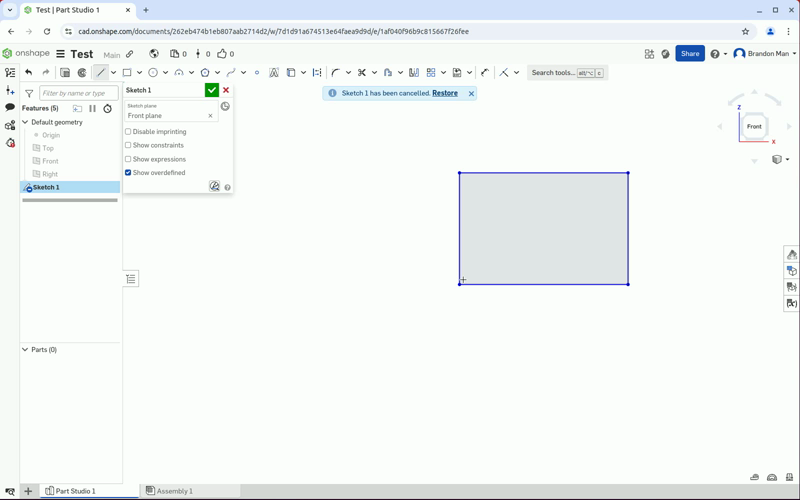
scroll(6)
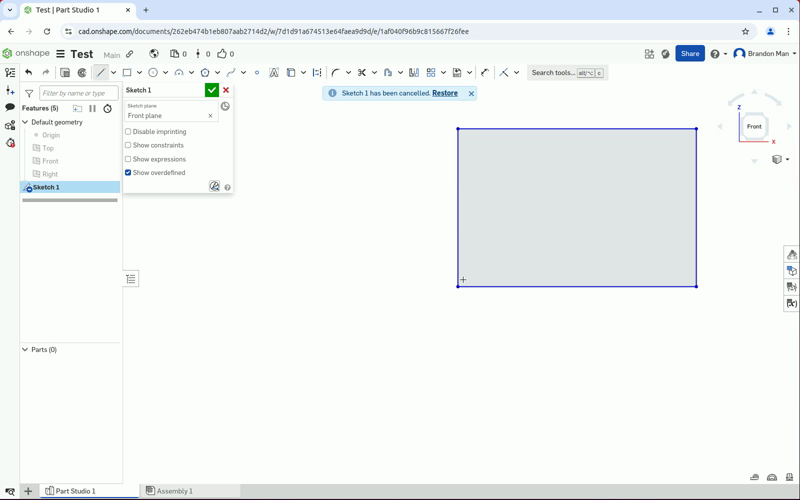
scroll(6)
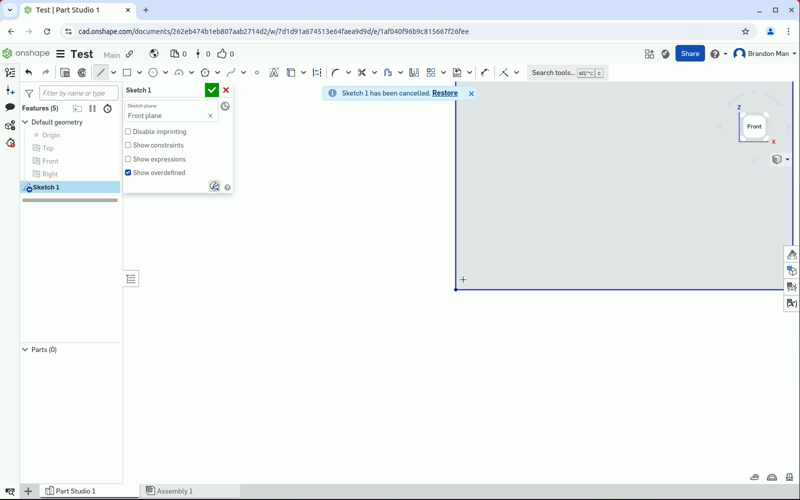
scroll(6)
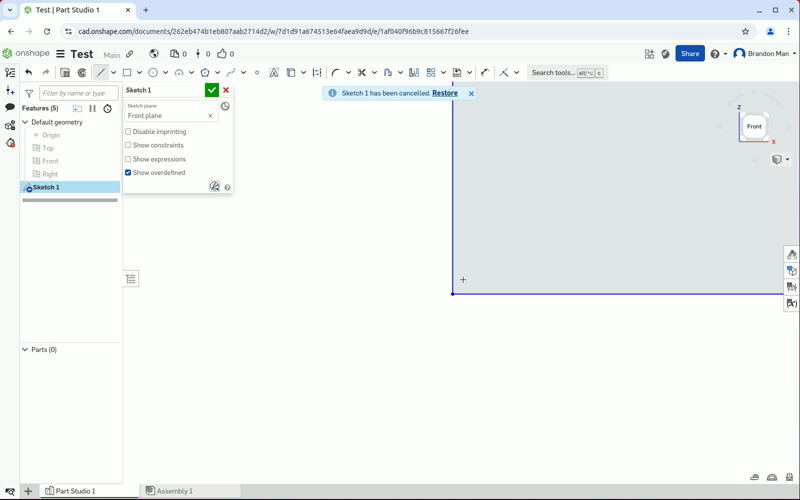
scroll(6)
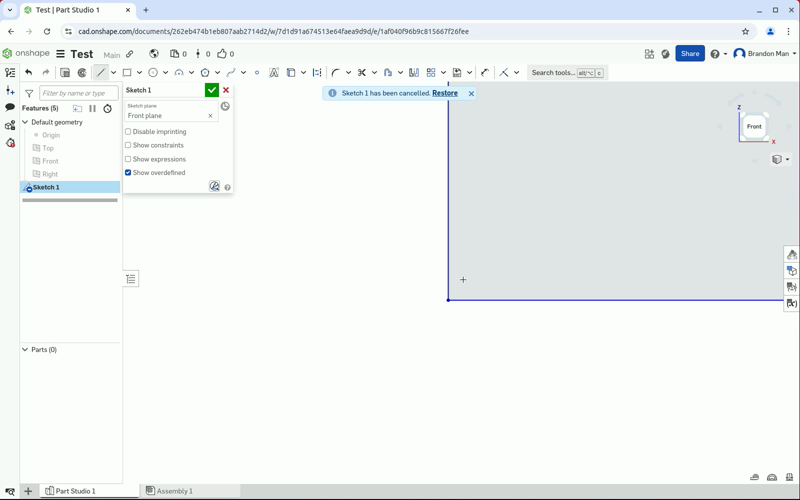
scroll(6)
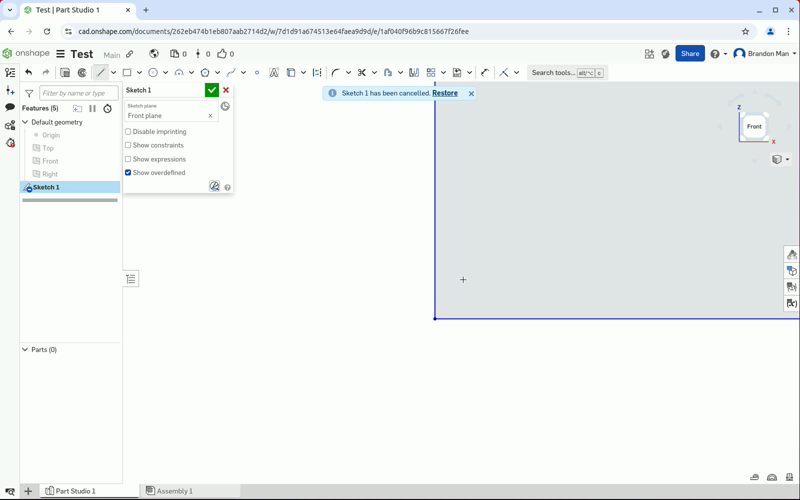
click(463, 279)
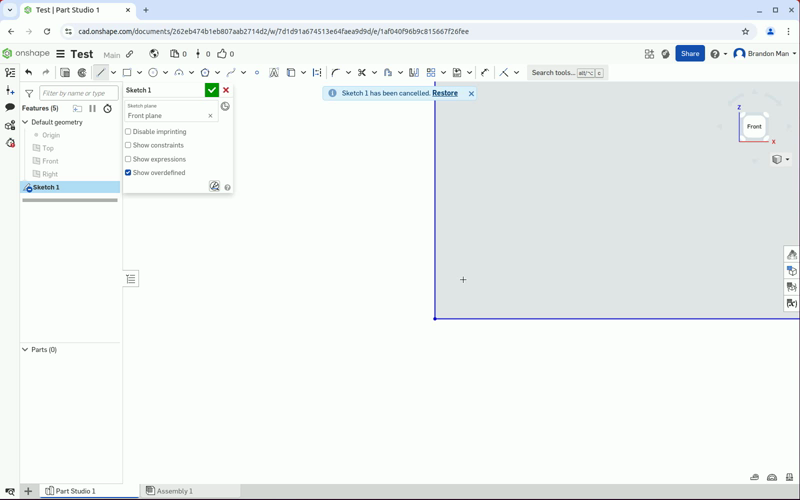
scroll(-6)
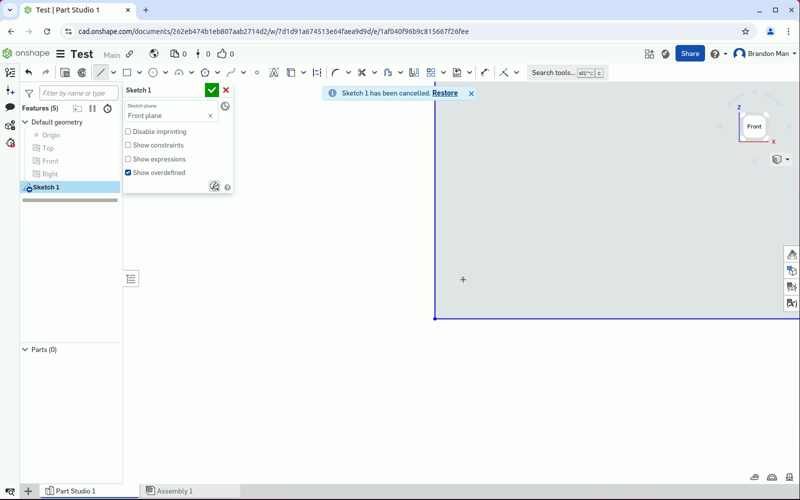
scroll(-6)
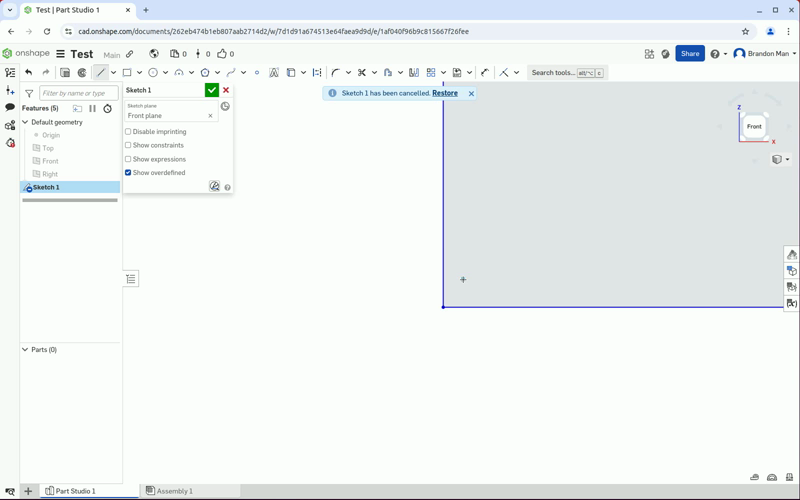
scroll(-6)
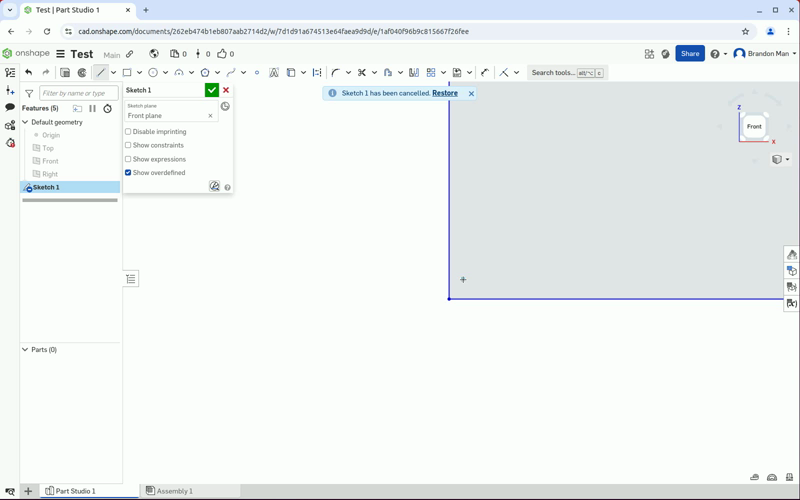
scroll(-6)
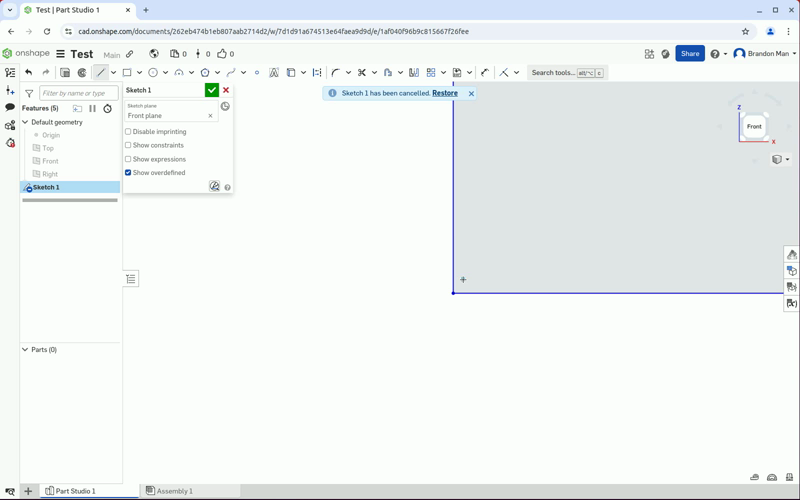
scroll(-6)
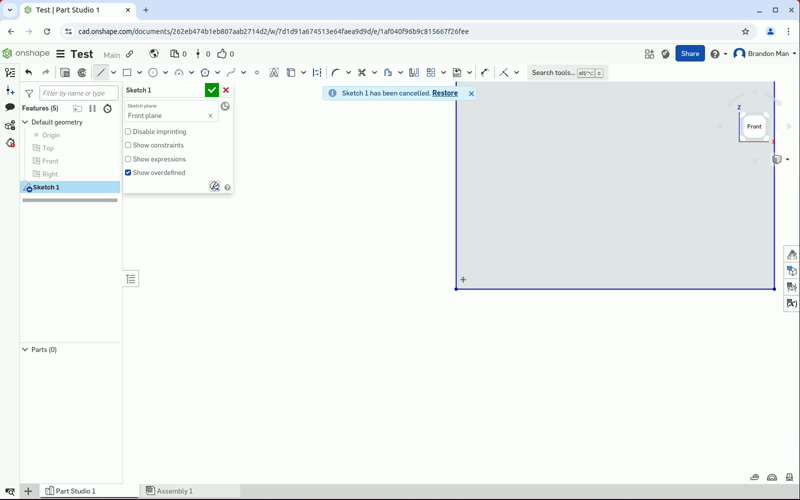
scroll(-6)
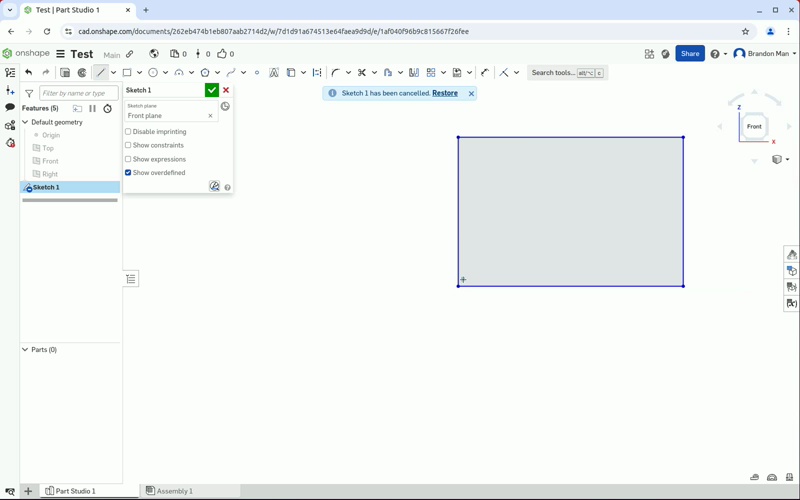
scroll(-6)
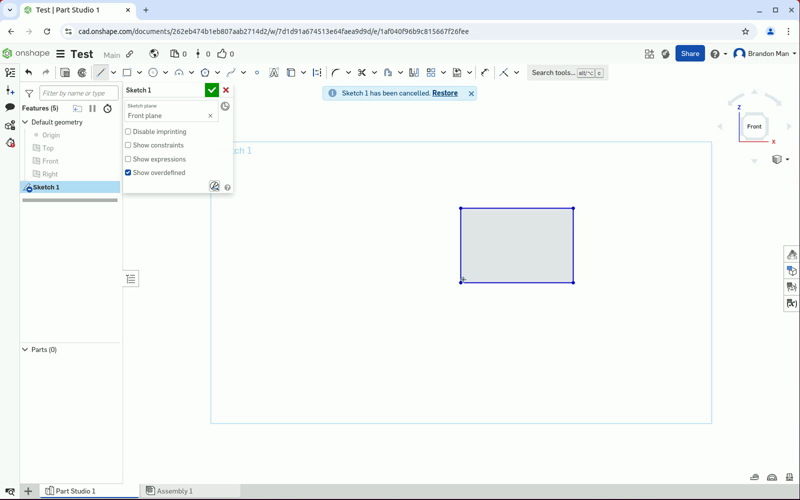
key_up(shift)
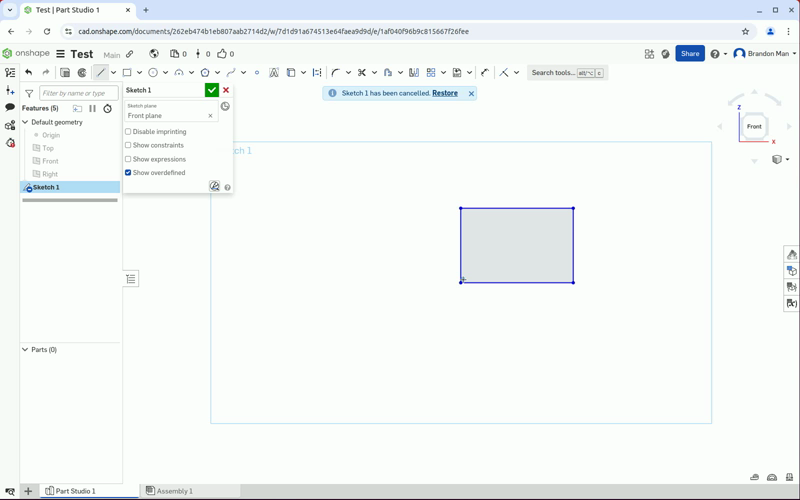
key_down(shift)
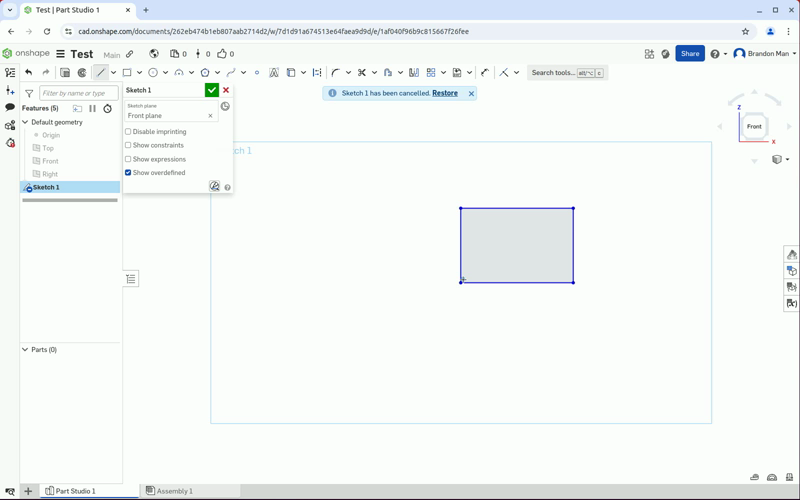
mouse_move(493, 279)
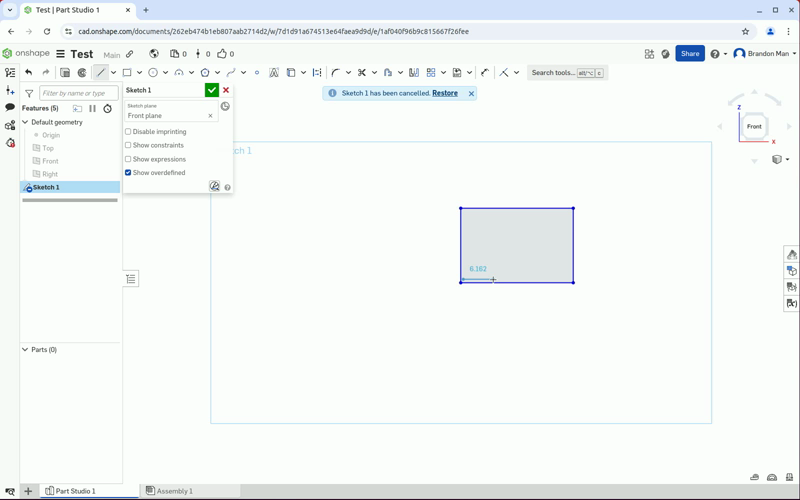
mouse_move(485, 279)
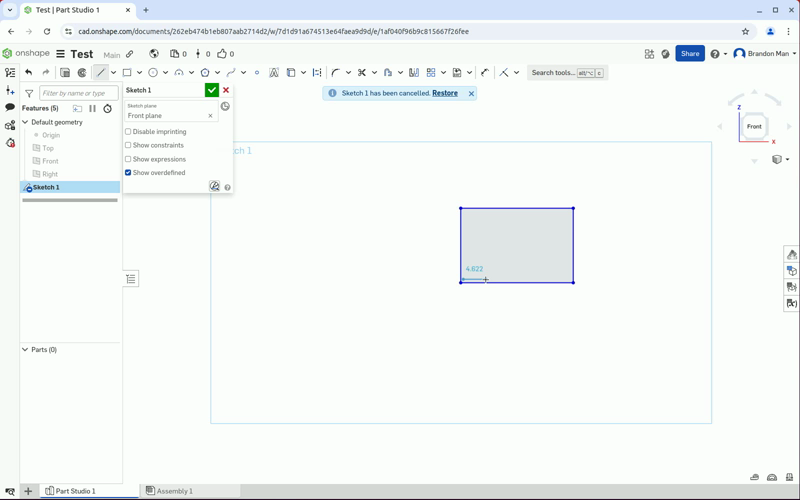
click(485, 279)
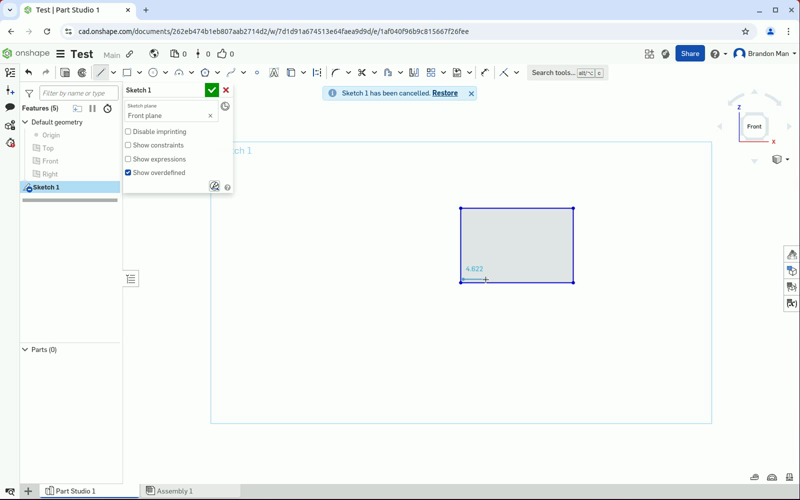
key_up(shift)
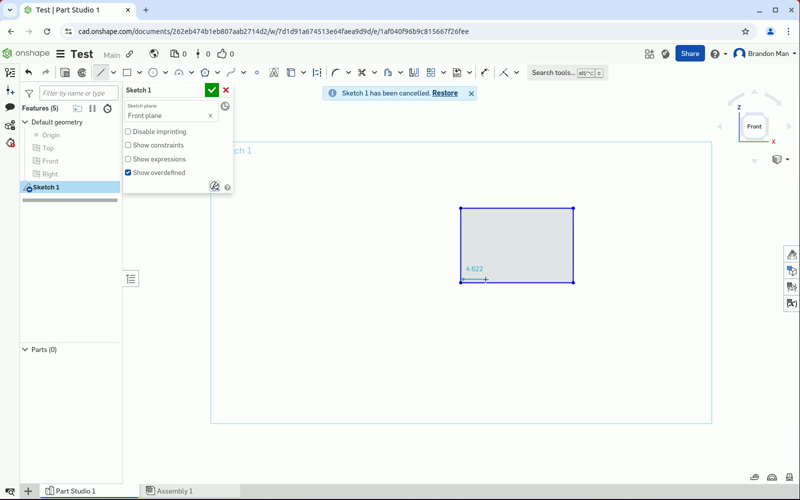
key_down(shift)
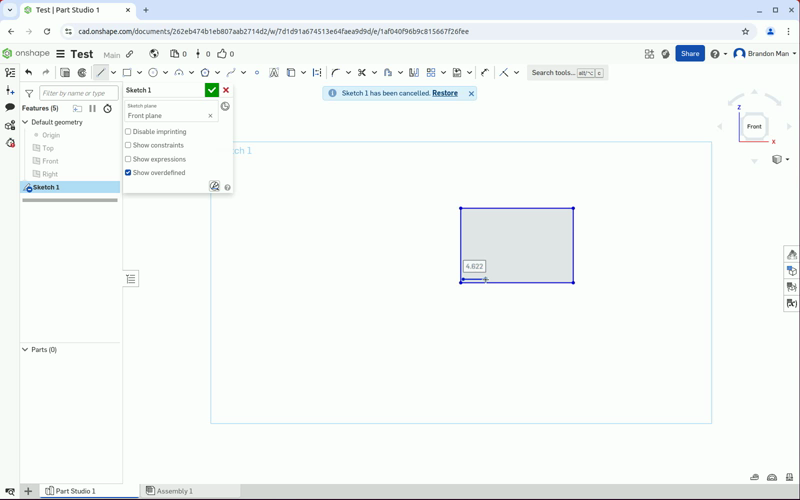
mouse_move(515, 279)
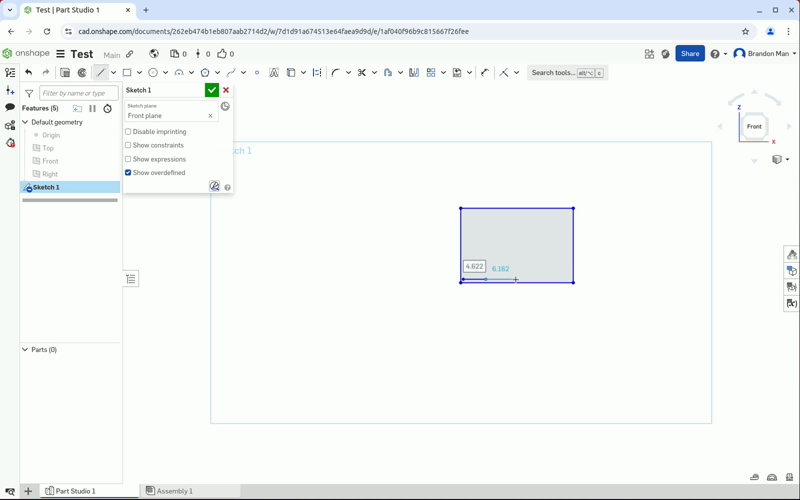
mouse_move(516, 279)
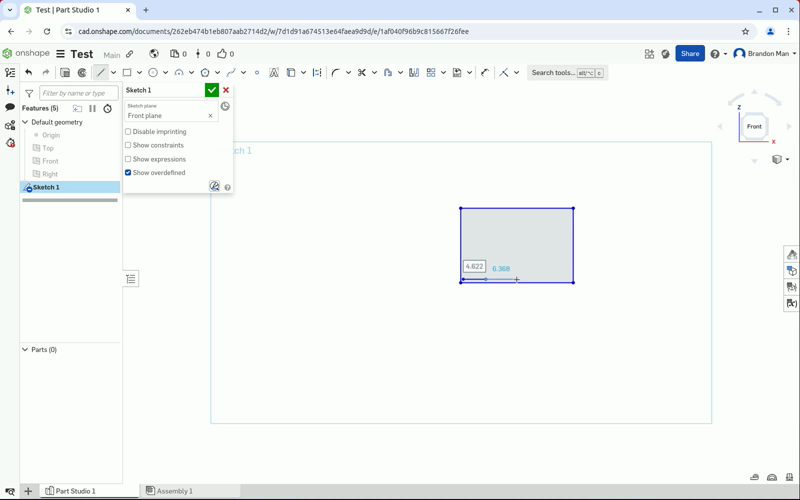
click(516, 279)
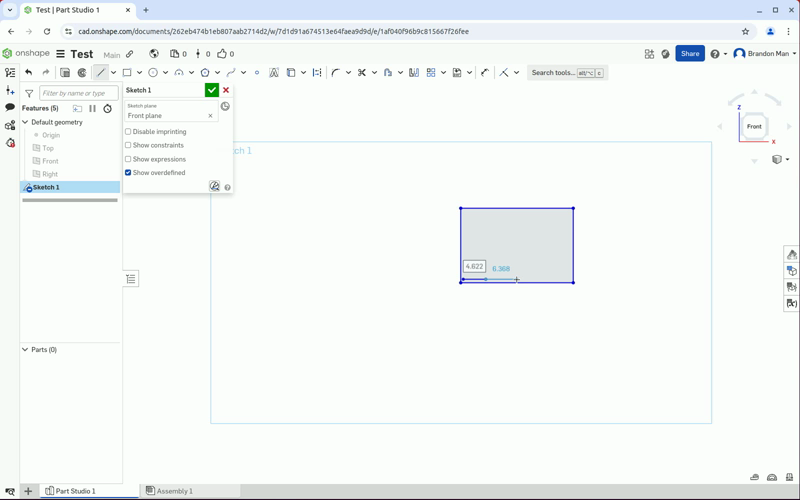
key_up(shift)
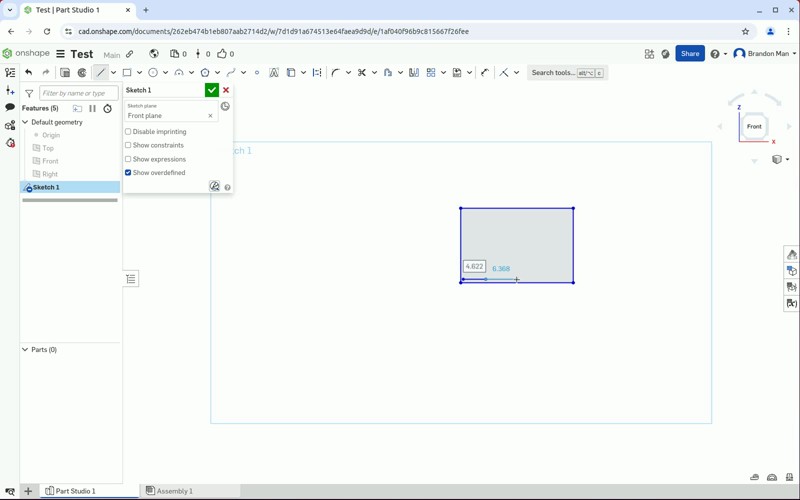
key_down(shift)
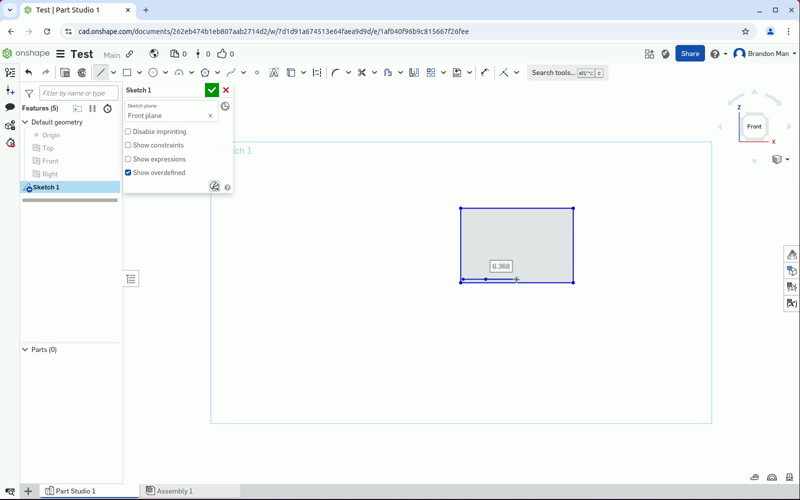
mouse_move(546, 279)
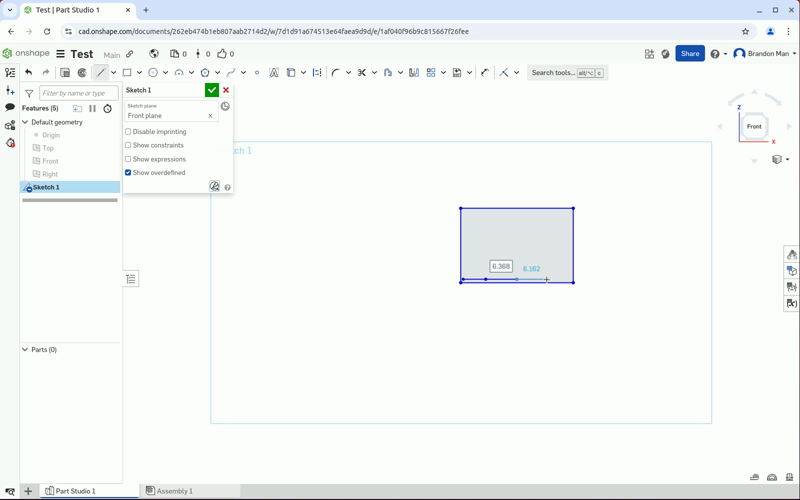
mouse_move(547, 279)
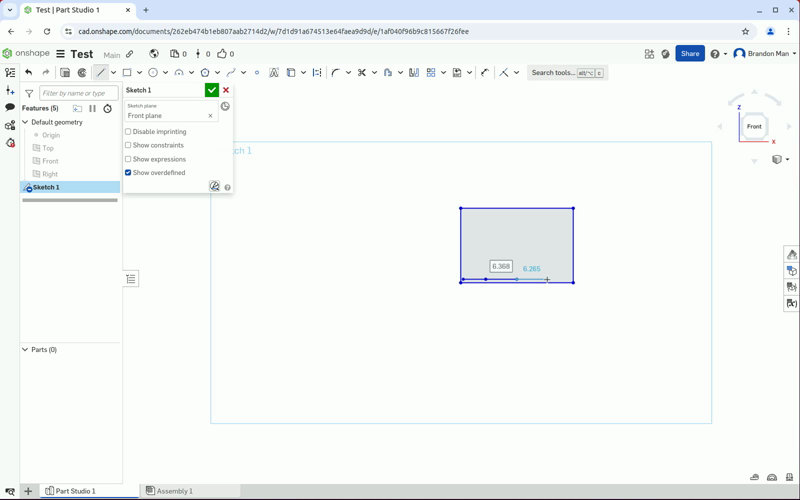
click(547, 279)
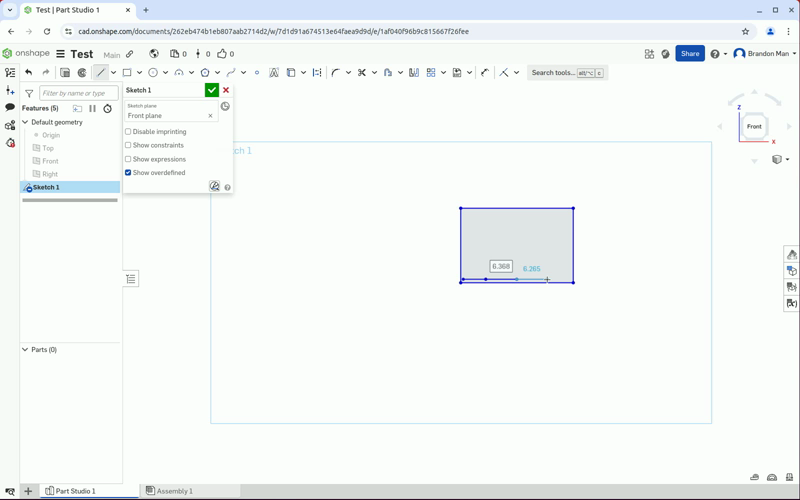
key_up(shift)
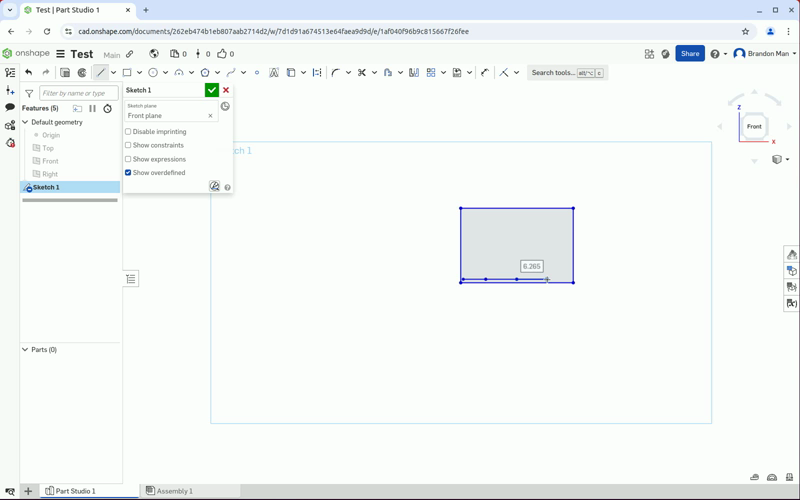
key_down(shift)
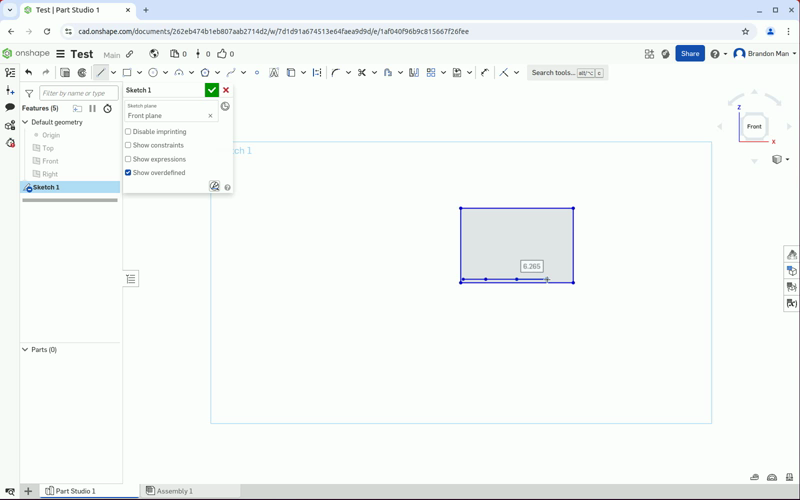
mouse_move(577, 279)
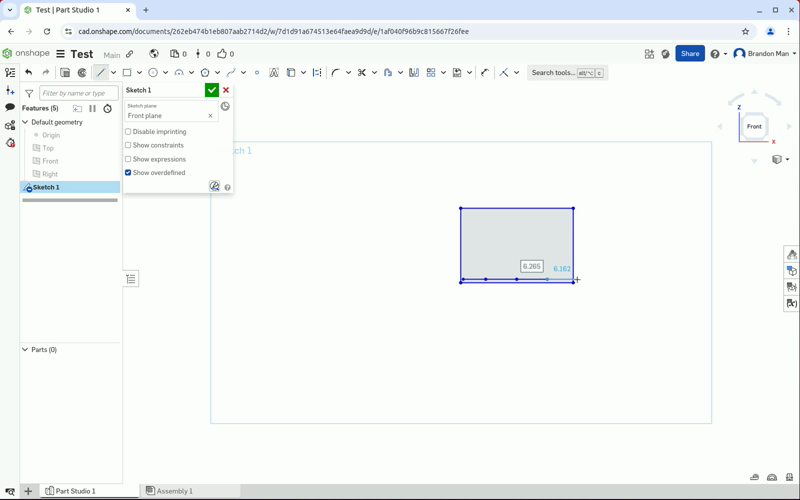
mouse_move(572, 279)
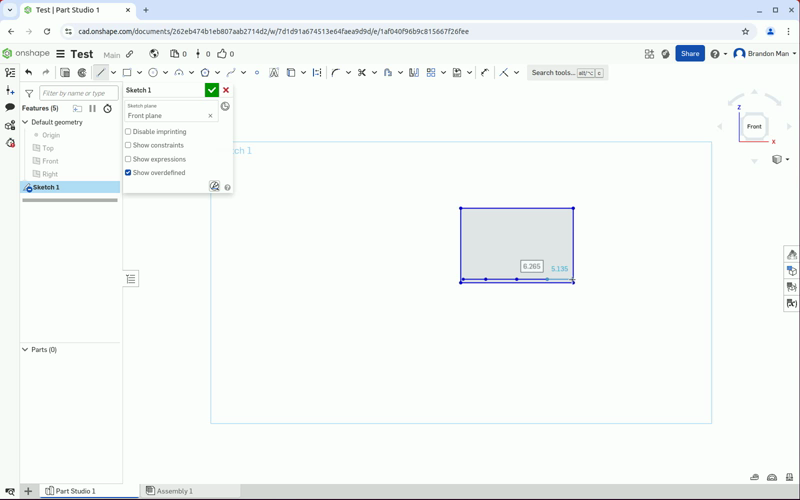
scroll(6)
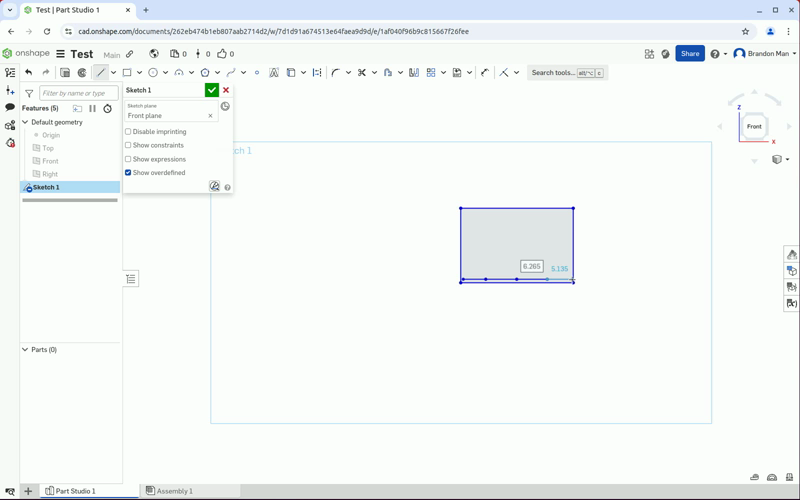
scroll(6)
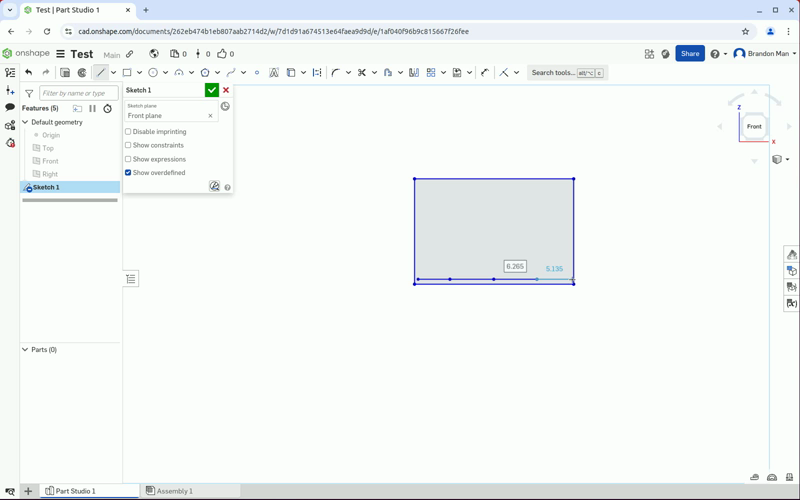
scroll(6)
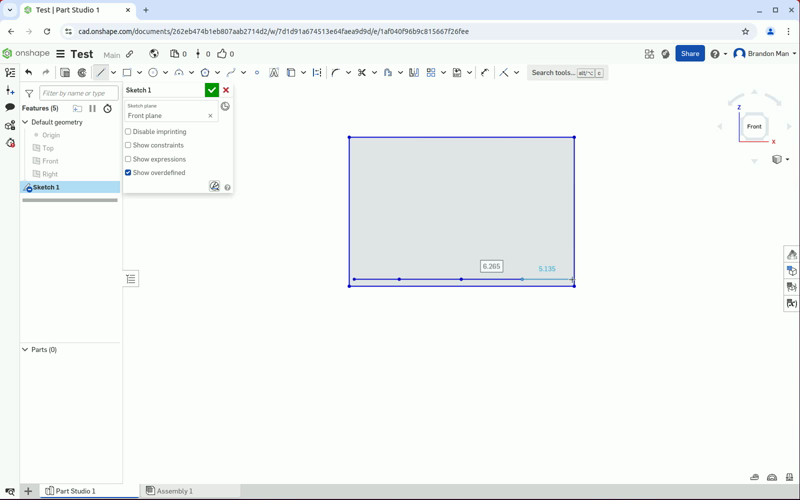
scroll(6)
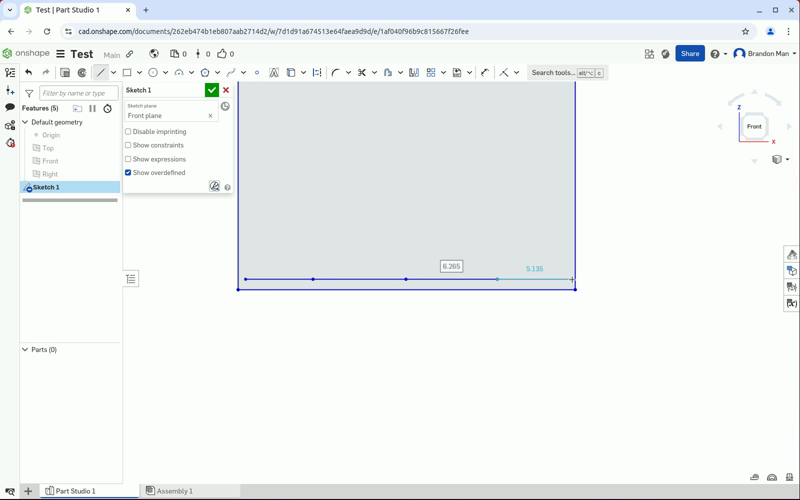
scroll(6)
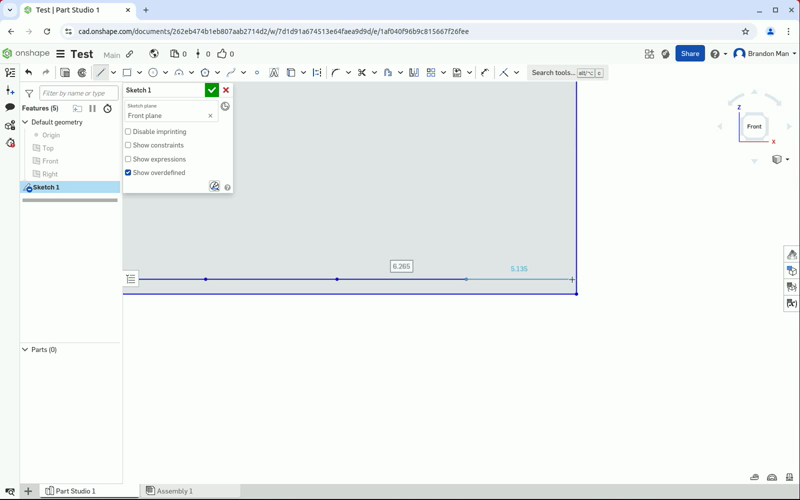
scroll(6)
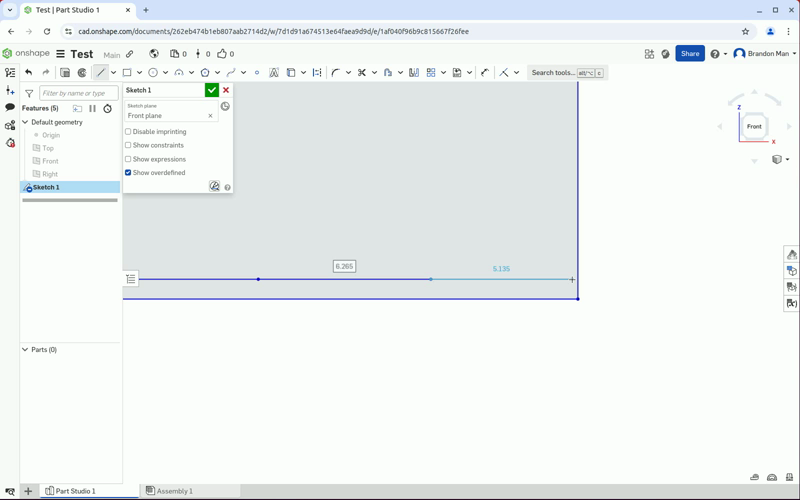
scroll(6)
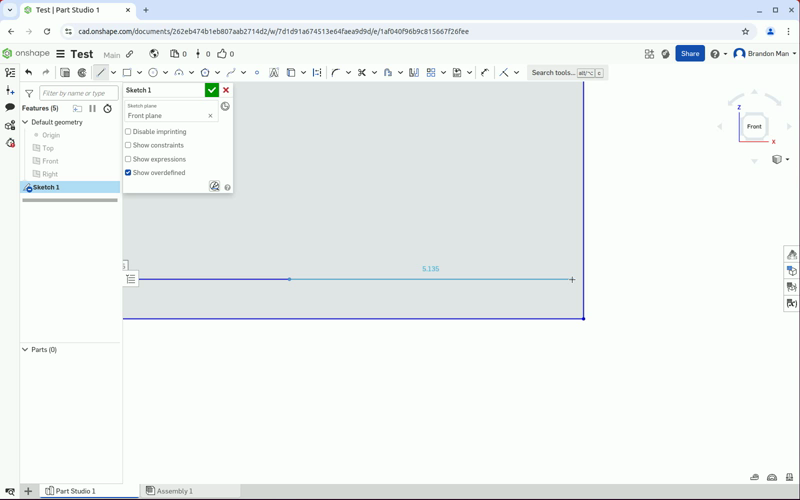
click(572, 279)
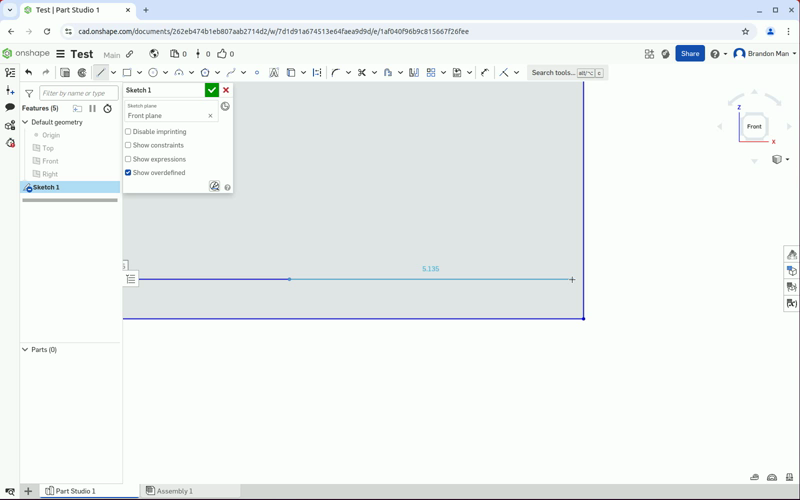
scroll(-6)
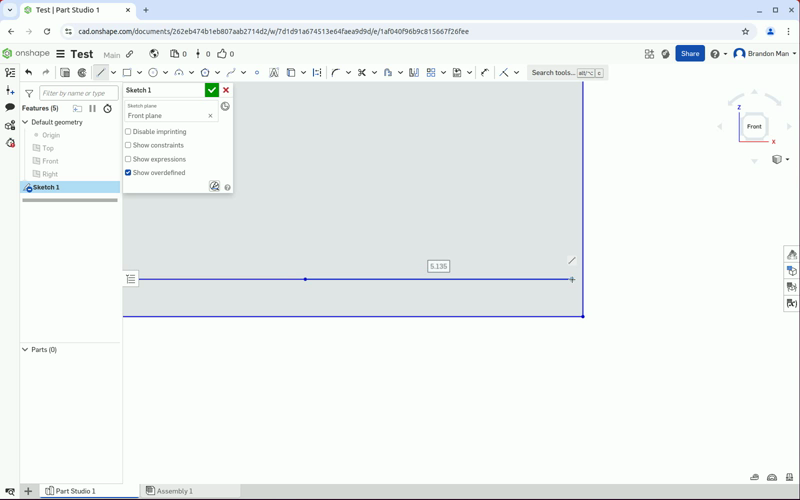
scroll(-6)
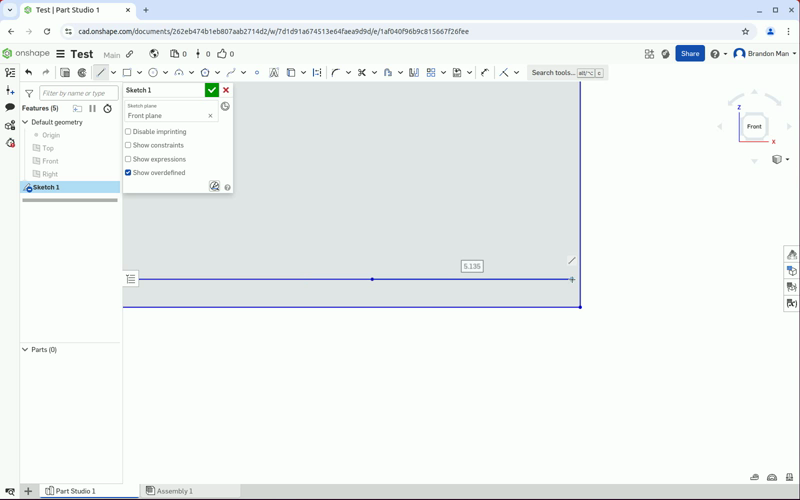
scroll(-6)
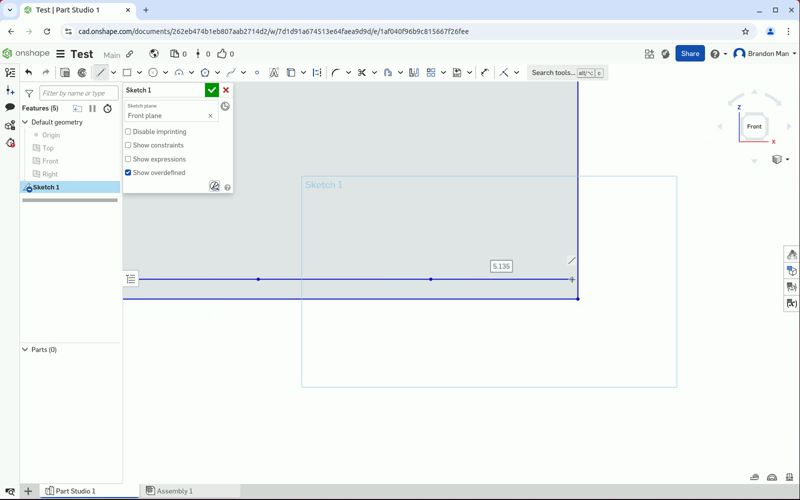
scroll(-6)
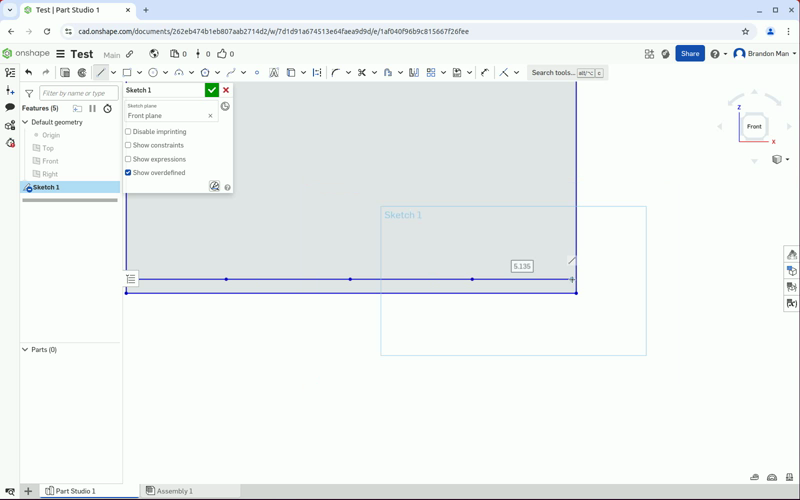
scroll(-6)
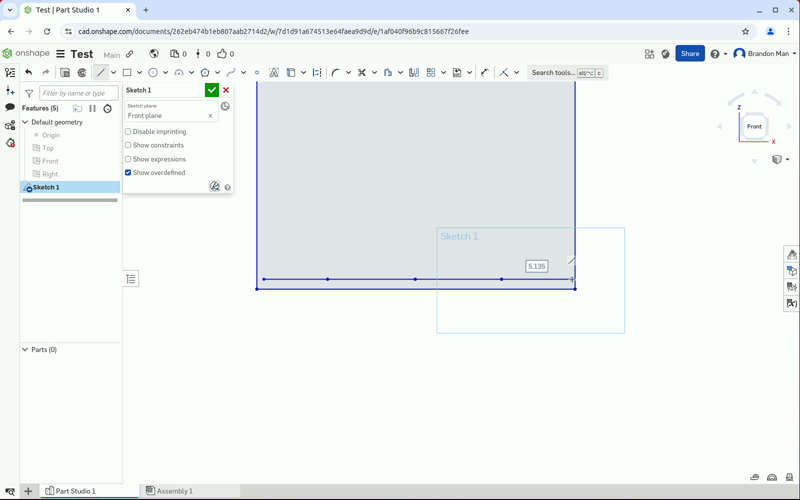
scroll(-6)
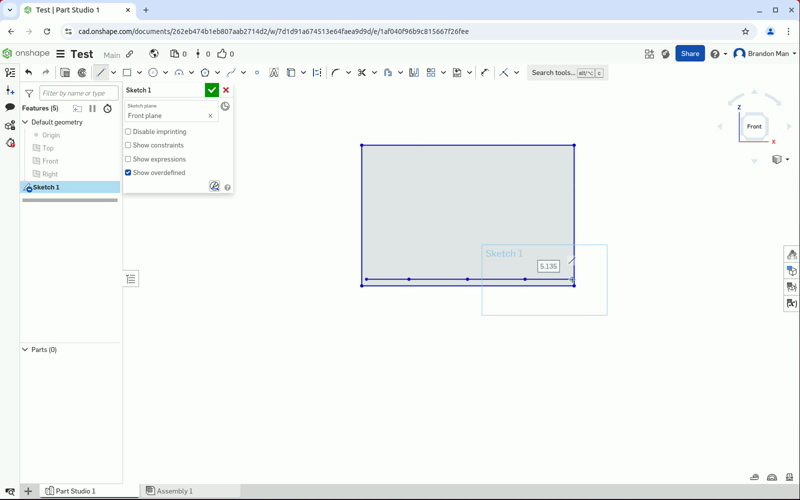
scroll(-6)
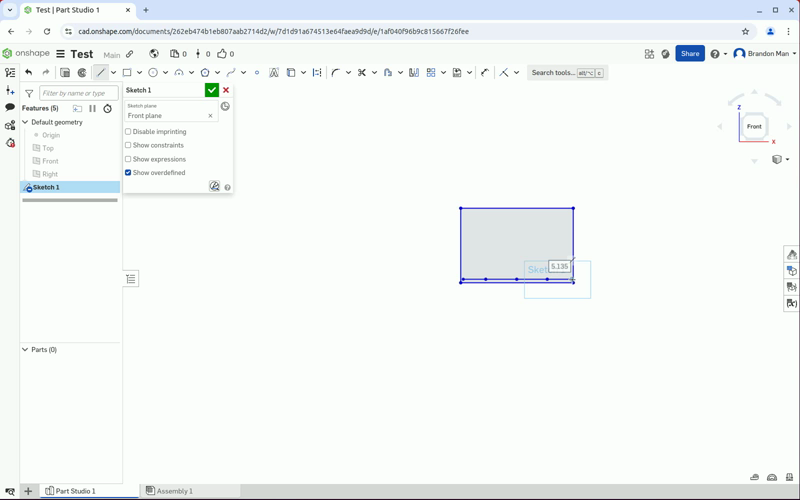
key_up(shift)
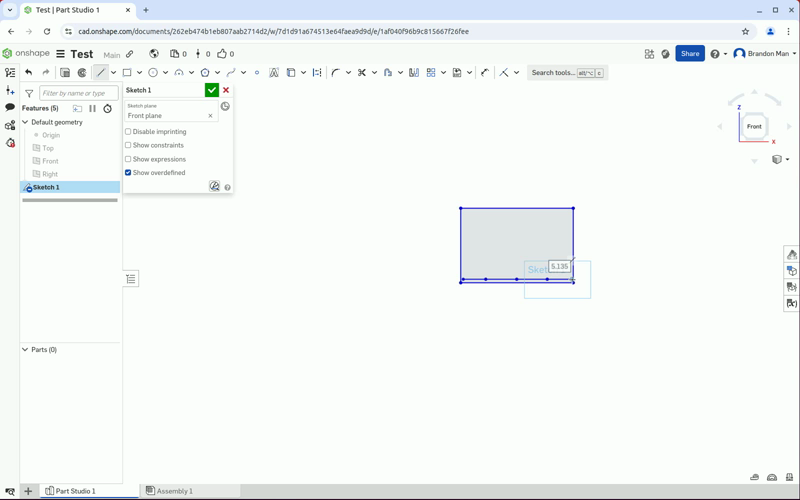
key_down(shift)
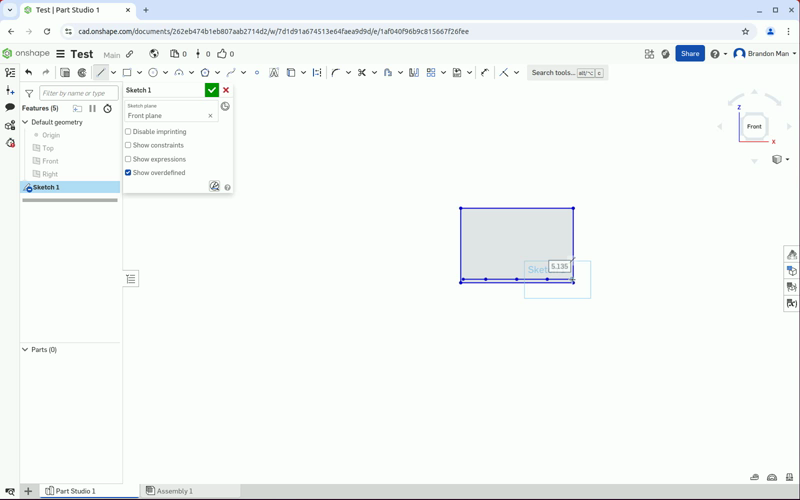
mouse_move(572, 210)
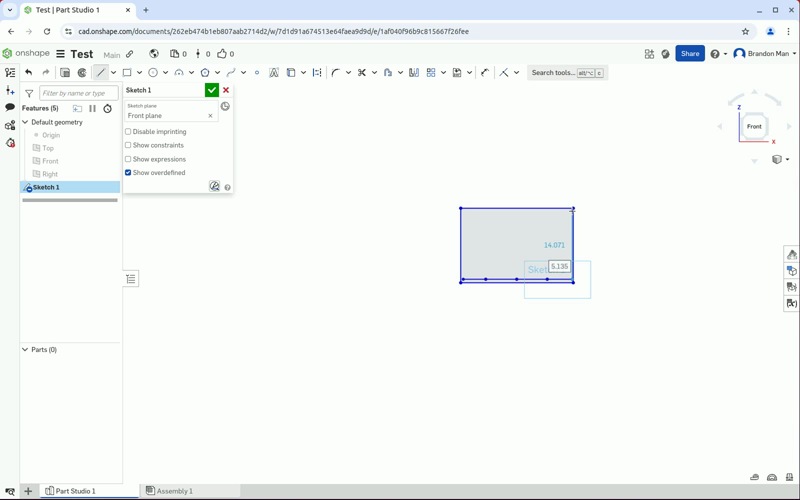
scroll(6)
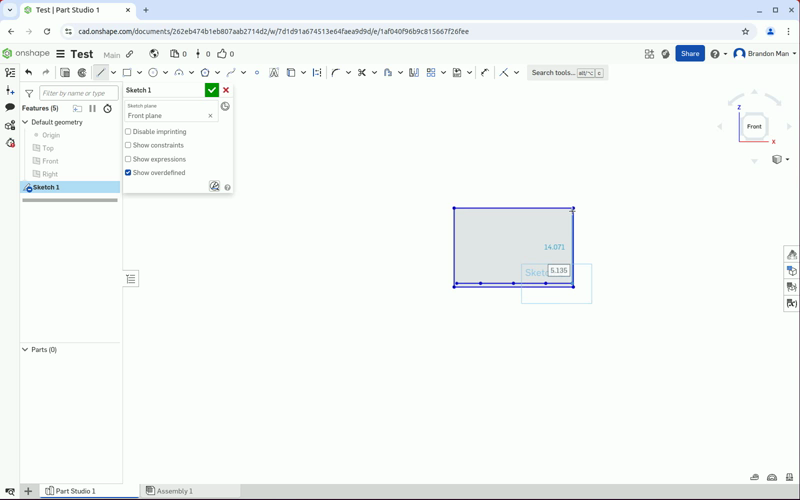
scroll(6)
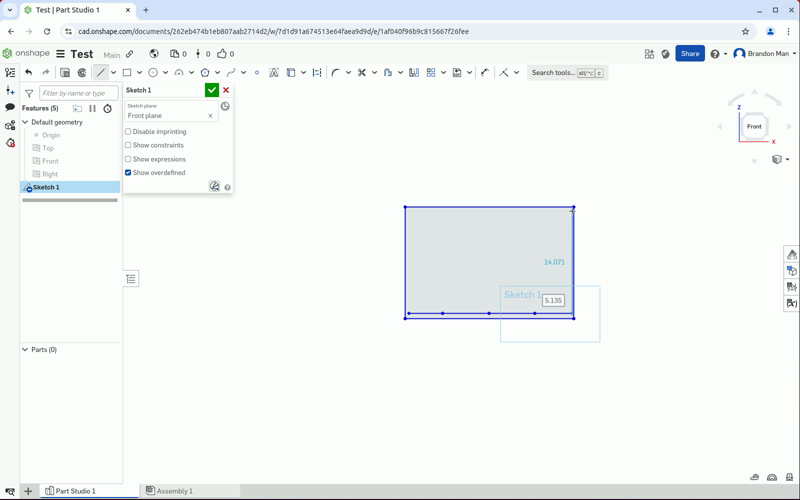
scroll(6)
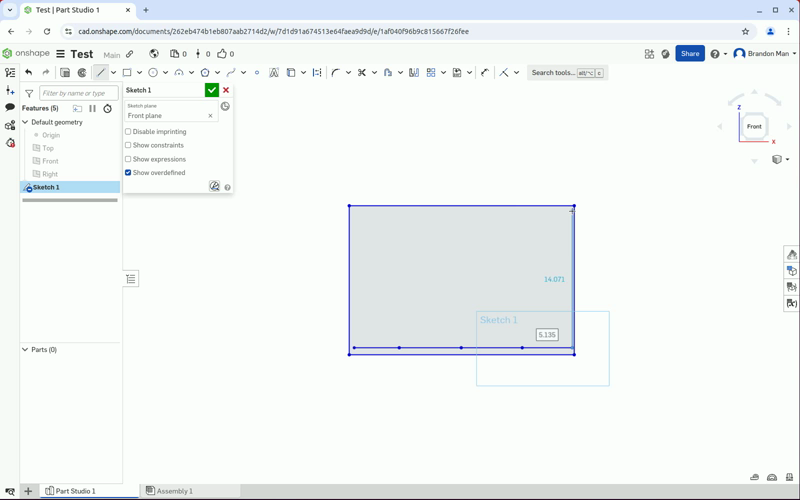
scroll(6)
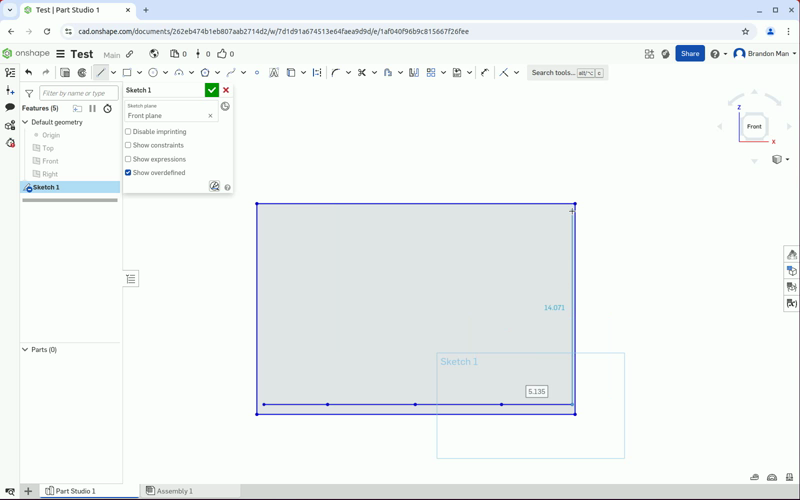
scroll(6)
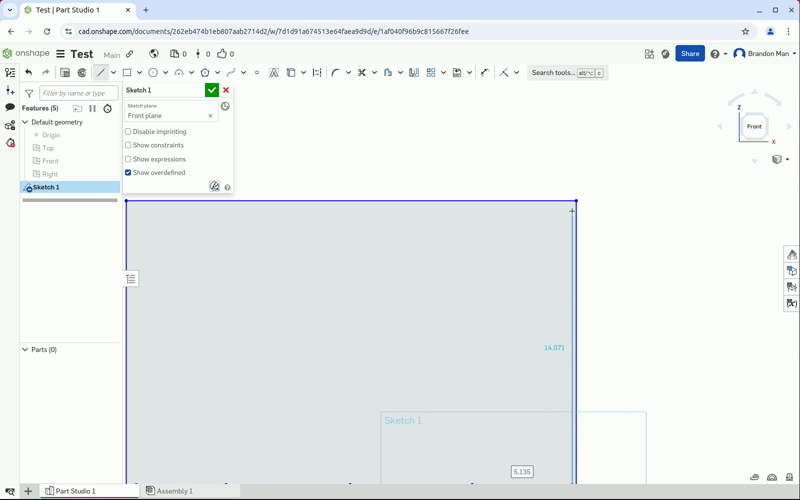
scroll(6)
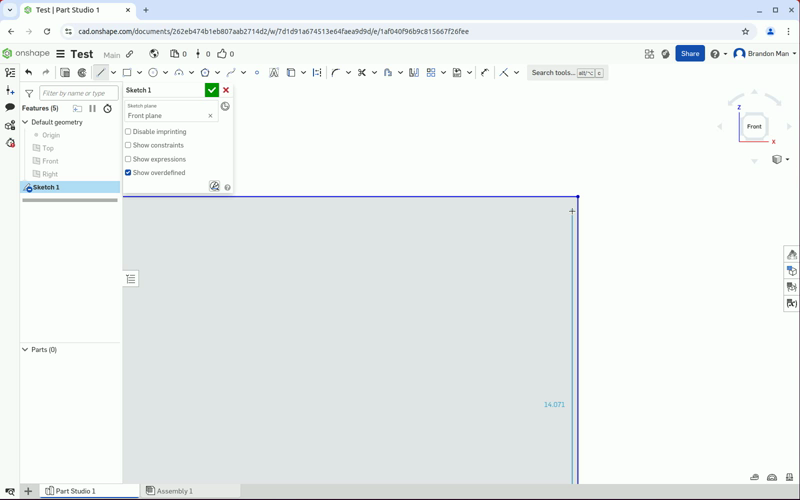
scroll(6)
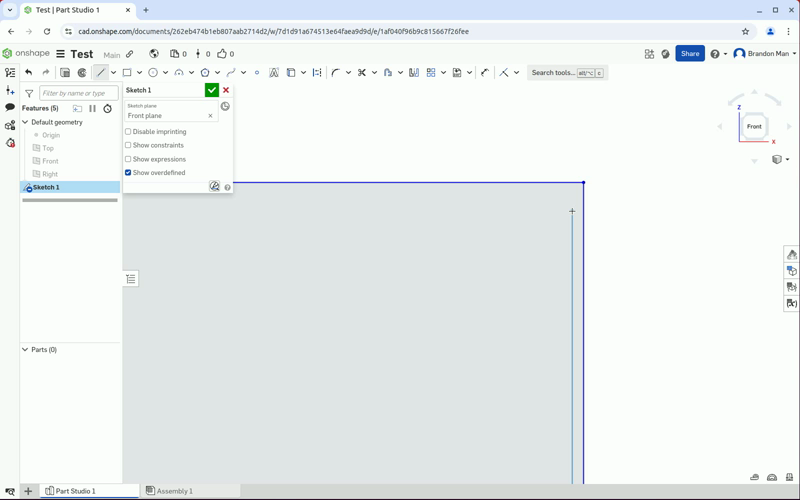
click(572, 210)
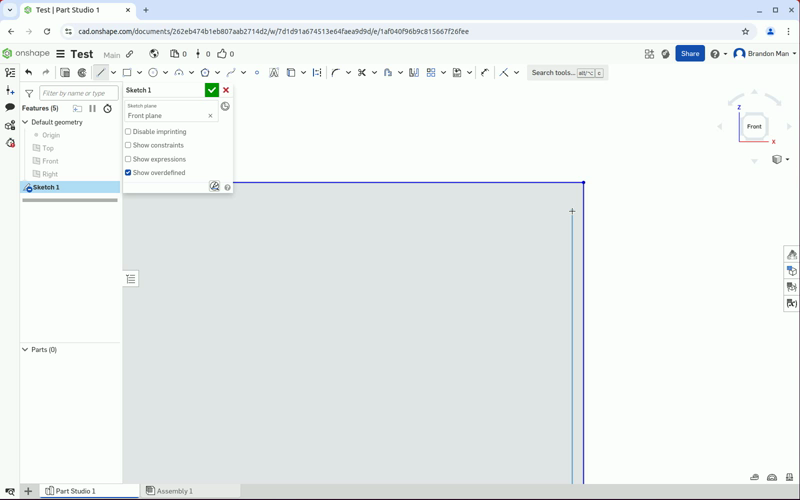
scroll(-6)
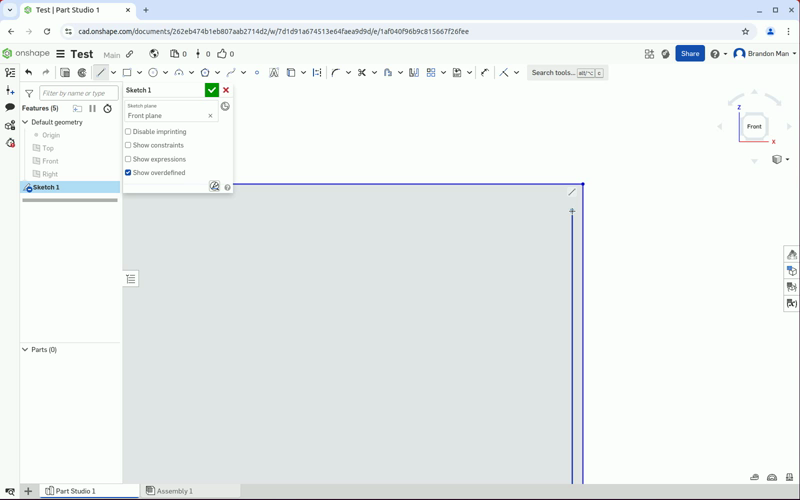
scroll(-6)
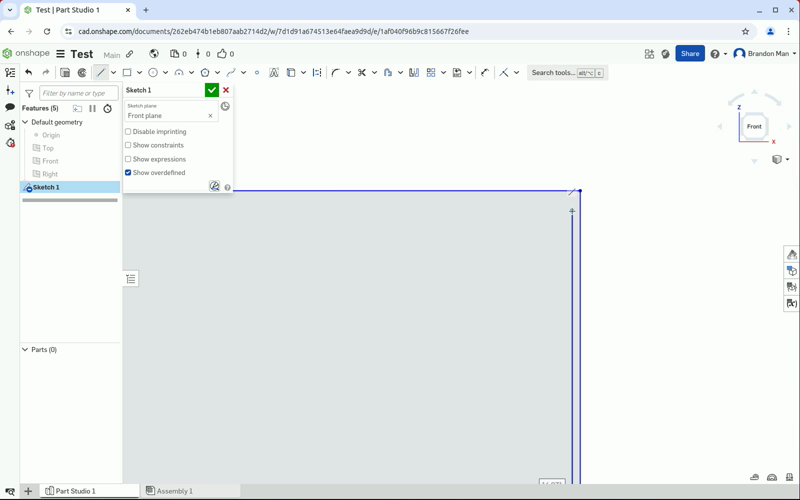
scroll(-6)
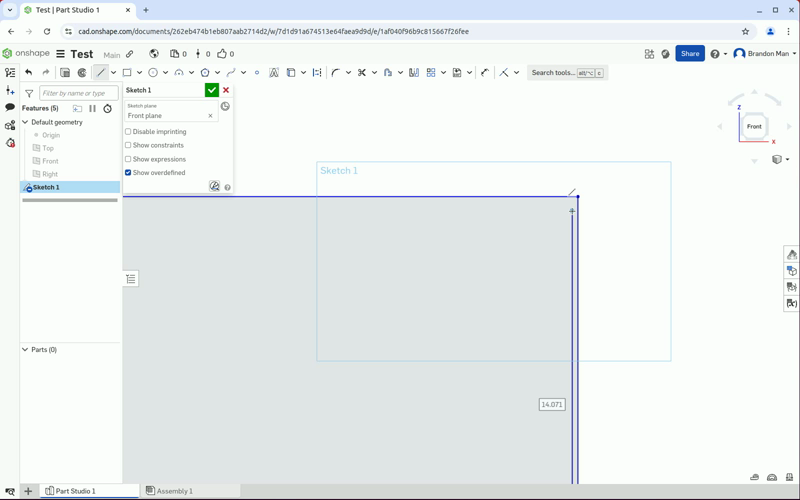
scroll(-6)
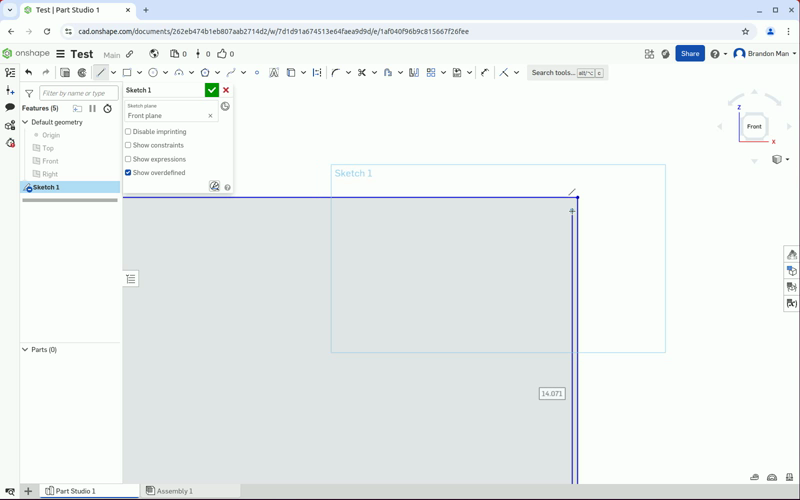
scroll(-6)
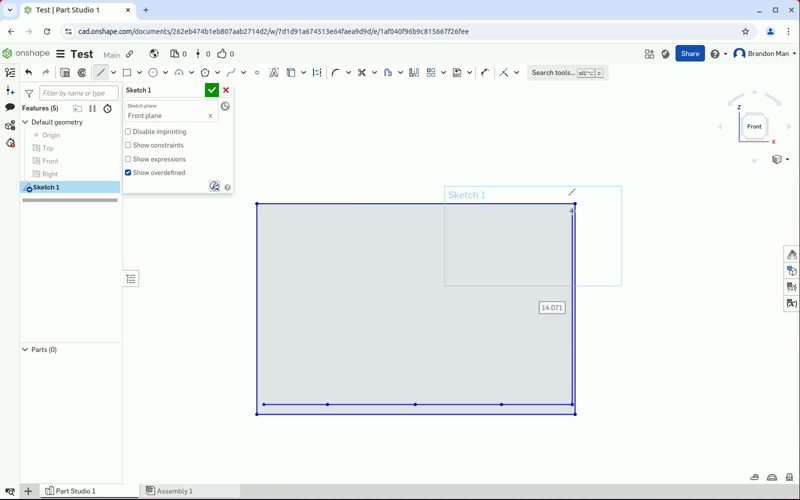
scroll(-6)
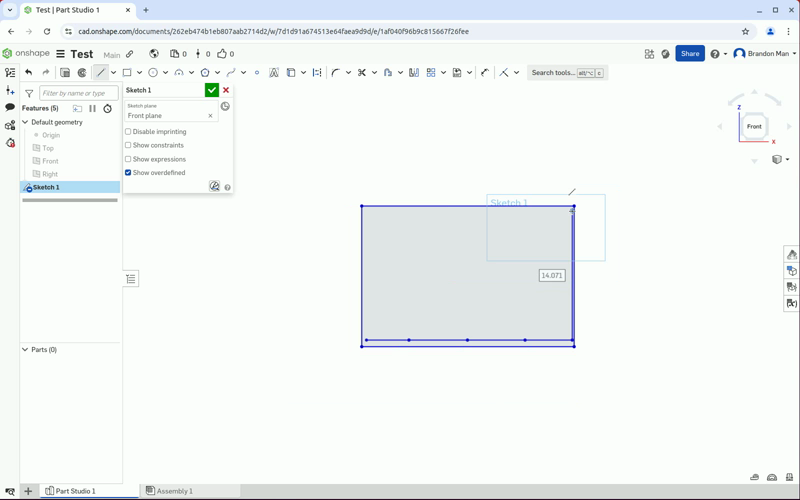
scroll(-6)
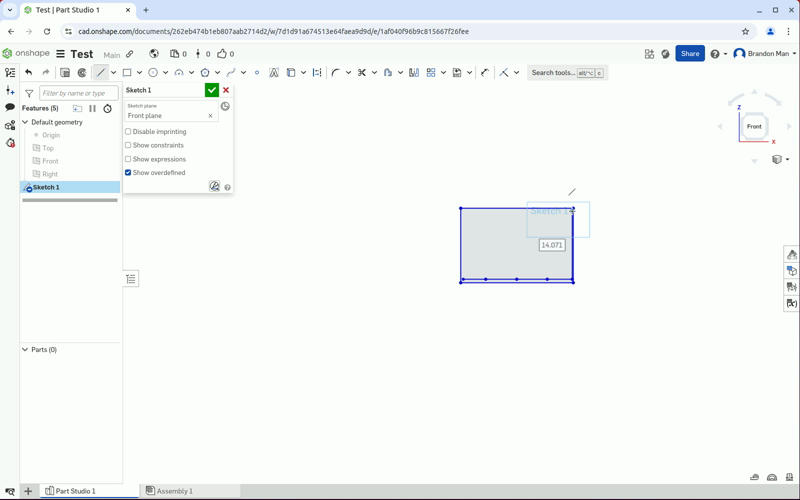
key_up(shift)
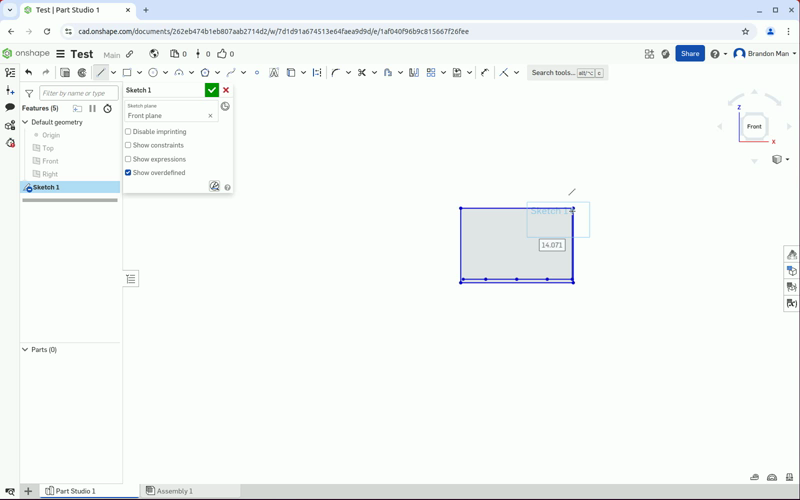
key_down(shift)
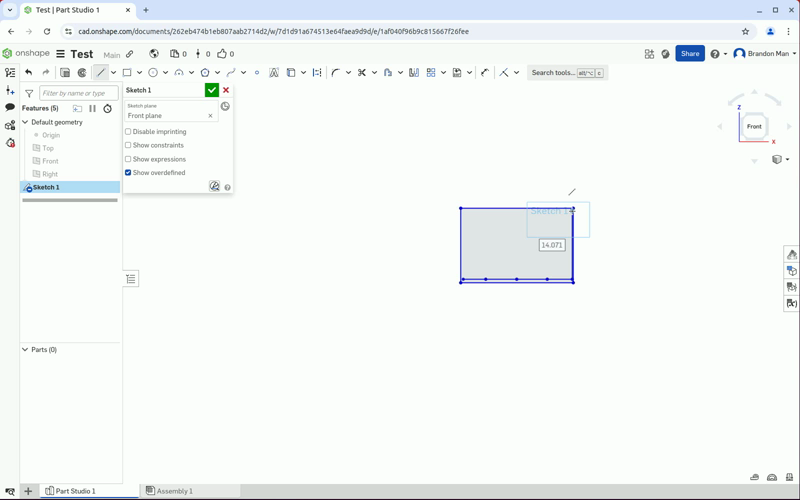
mouse_move(589, 210)
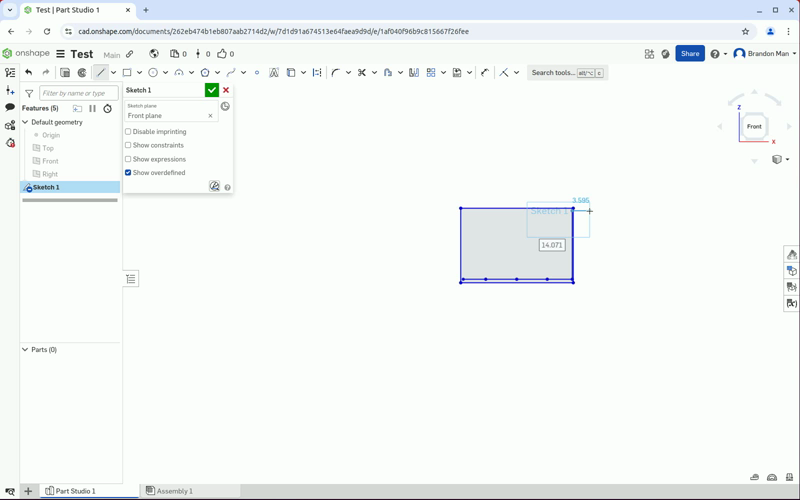
mouse_move(547, 210)
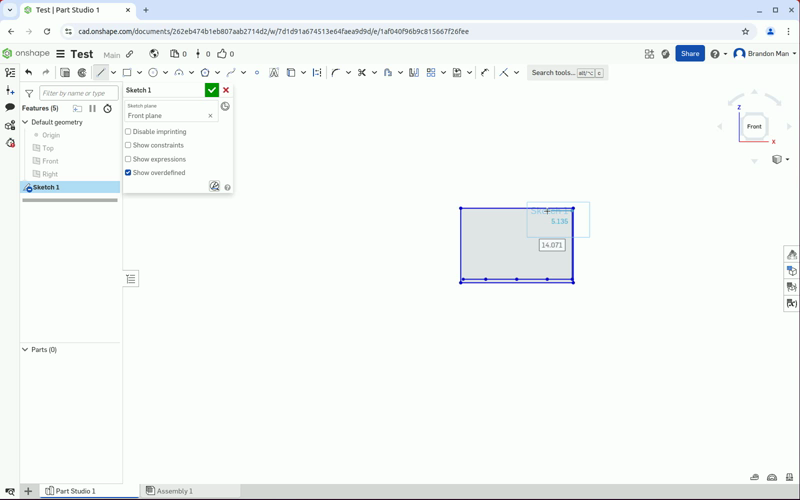
click(547, 210)
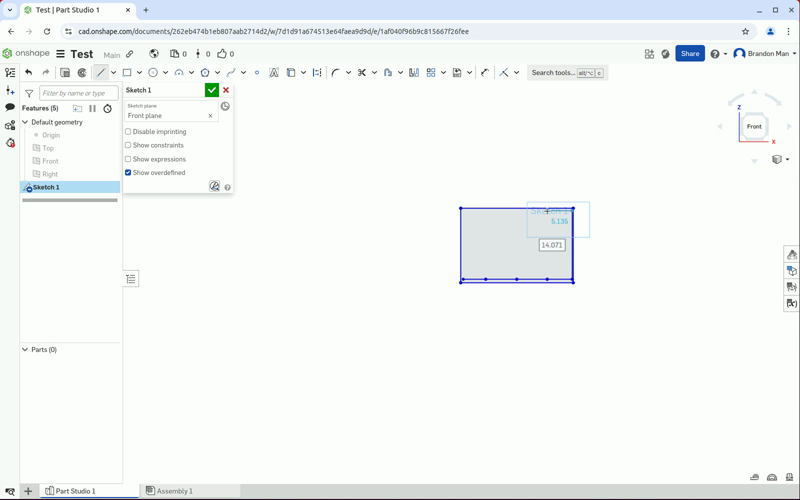
key_up(shift)
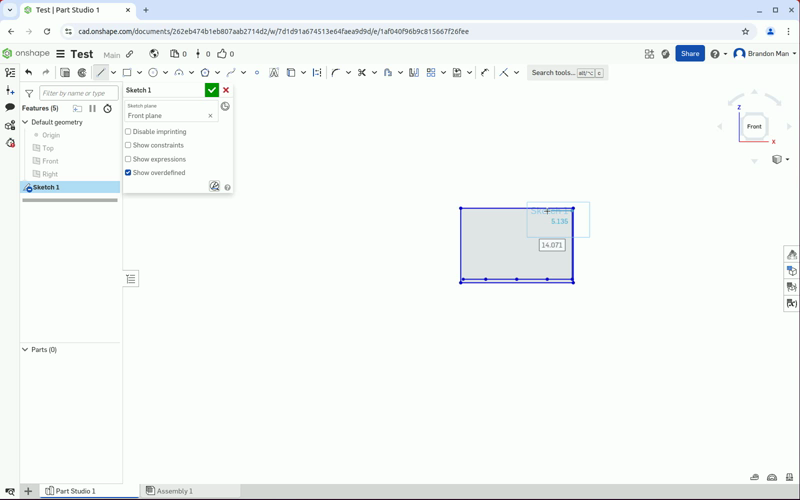
key_down(shift)
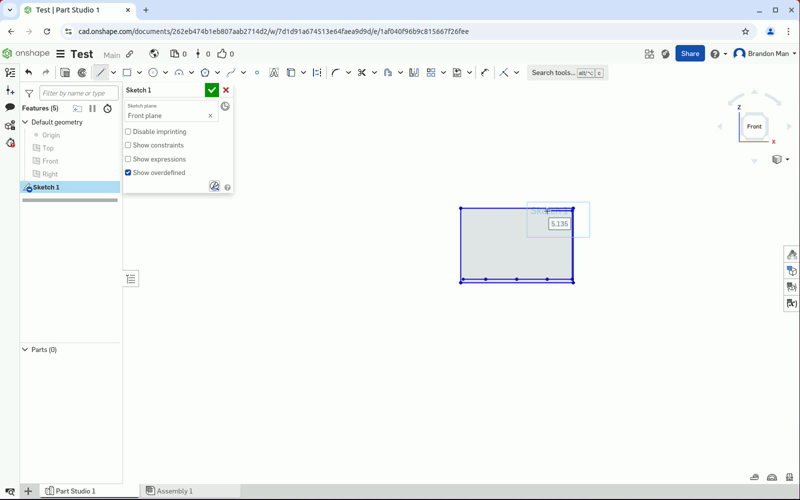
mouse_move(577, 210)
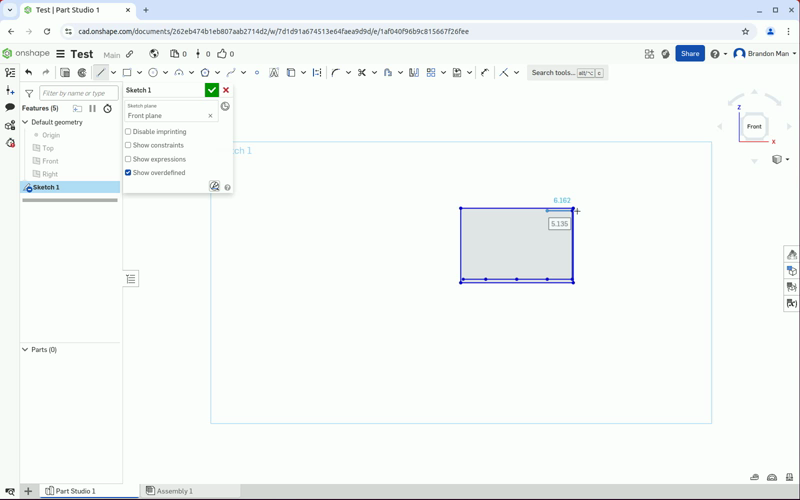
mouse_move(547, 209)
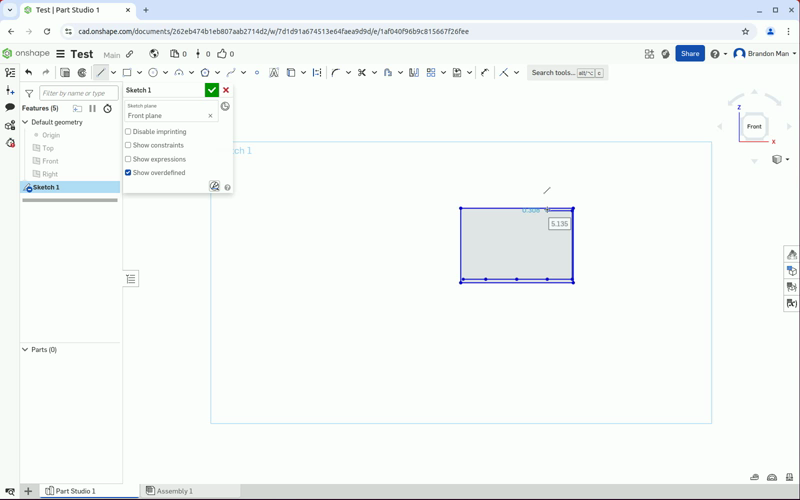
scroll(6)
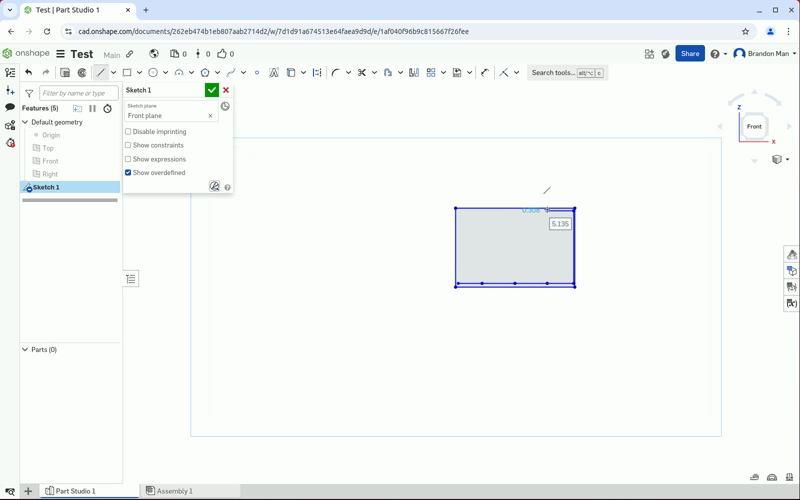
scroll(6)
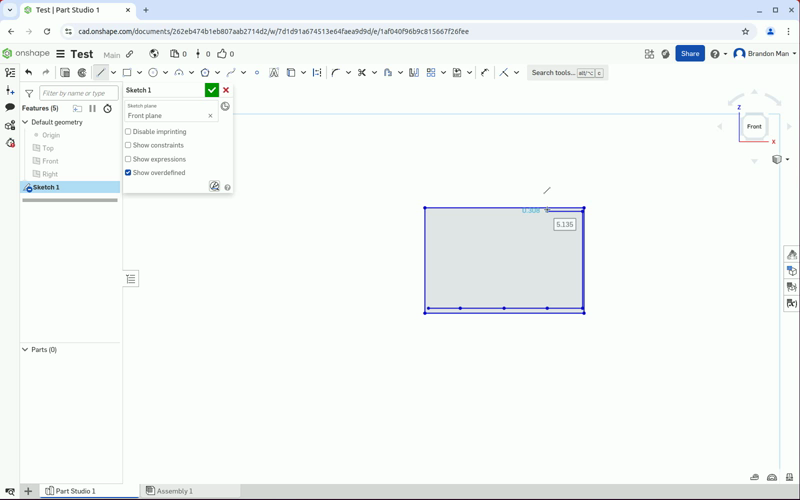
scroll(6)
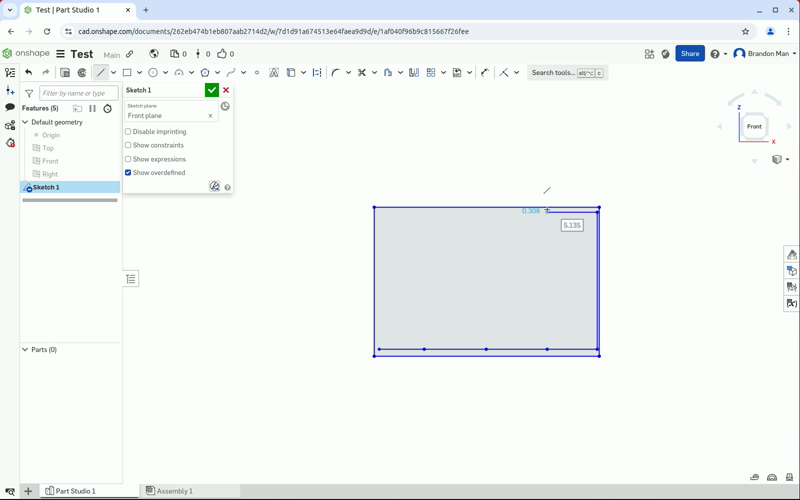
scroll(6)
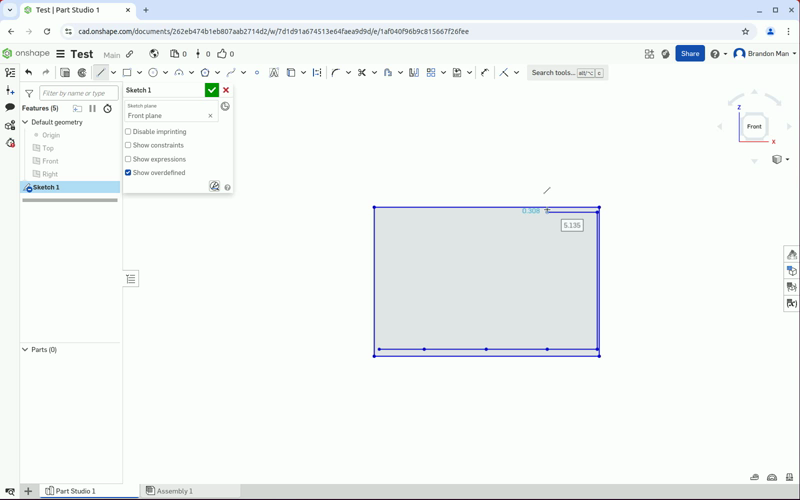
scroll(6)
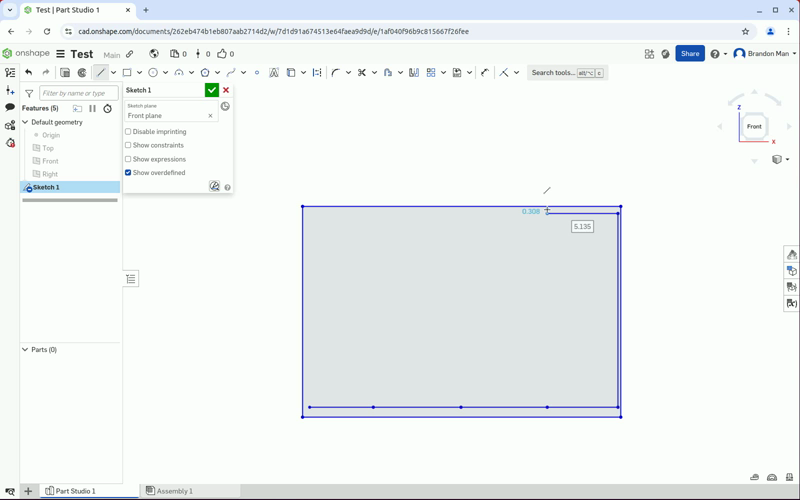
scroll(6)
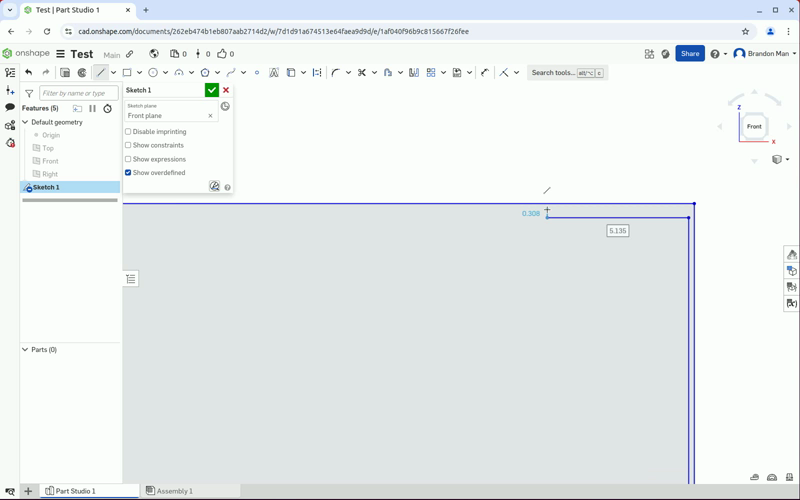
scroll(6)
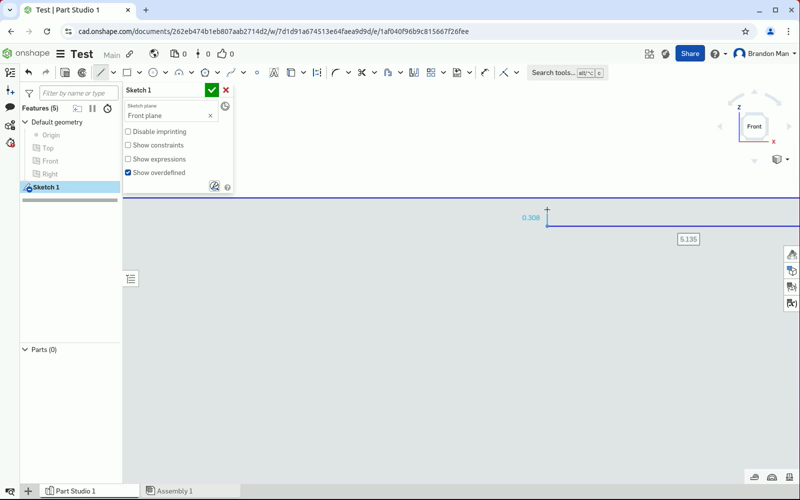
click(547, 209)
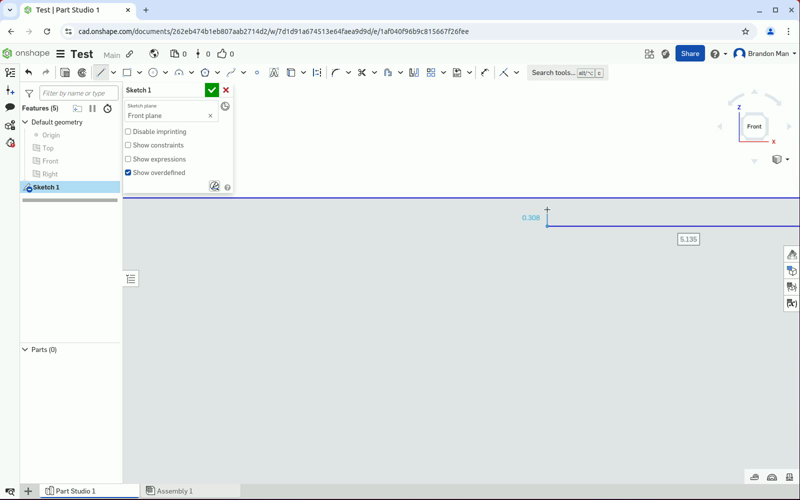
scroll(-6)
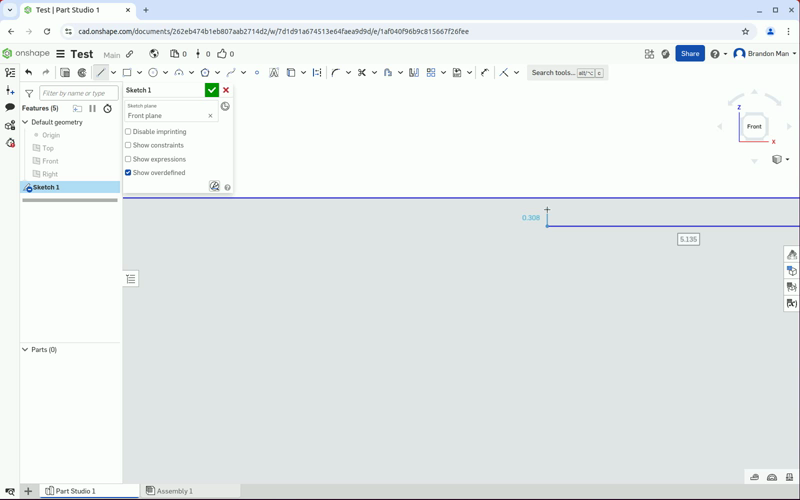
scroll(-6)
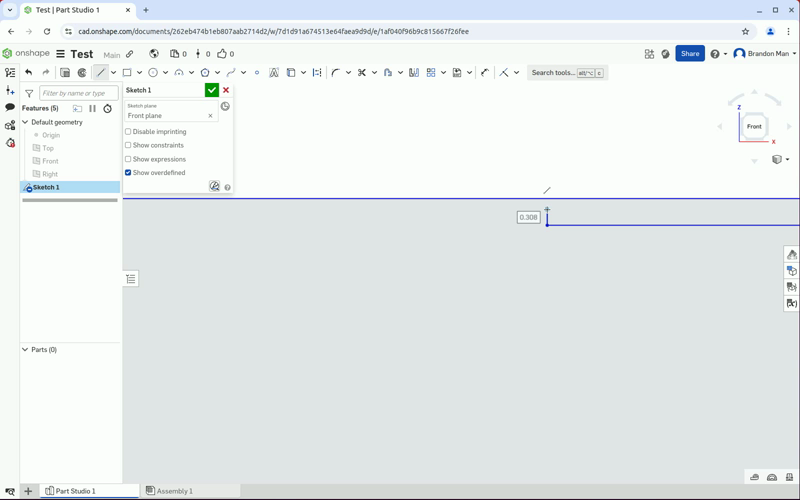
scroll(-6)
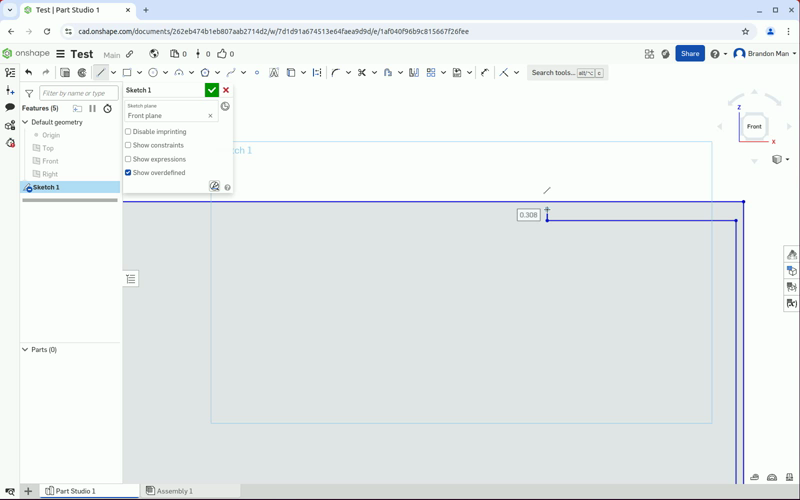
scroll(-6)
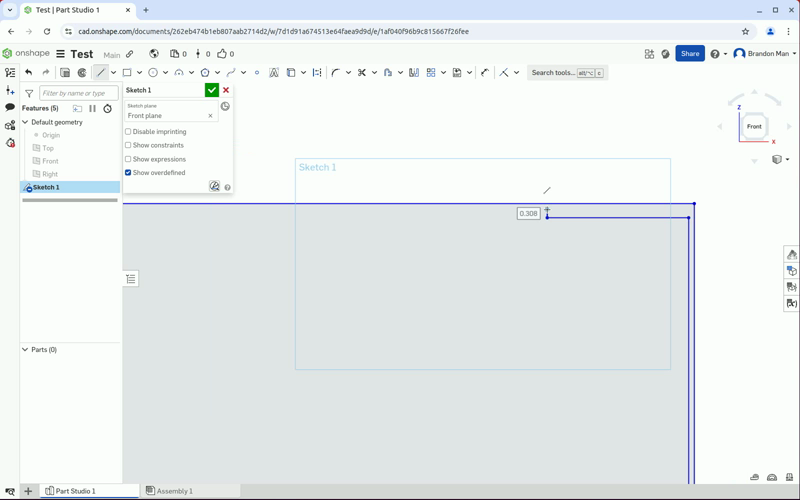
scroll(-6)
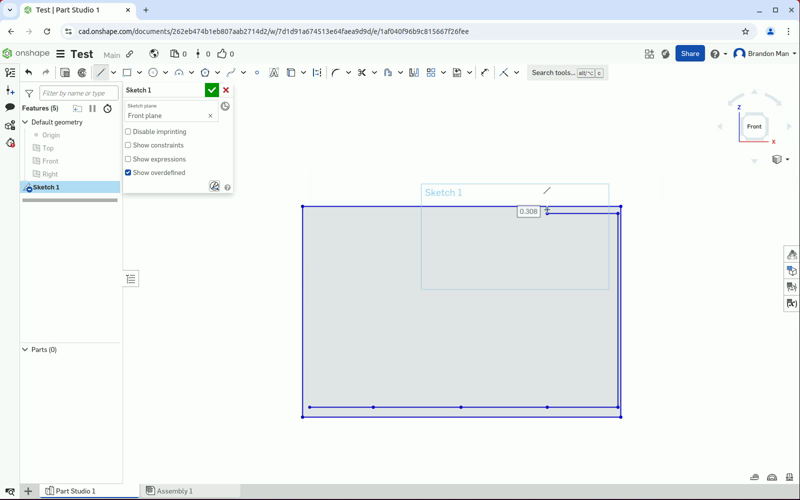
scroll(-6)
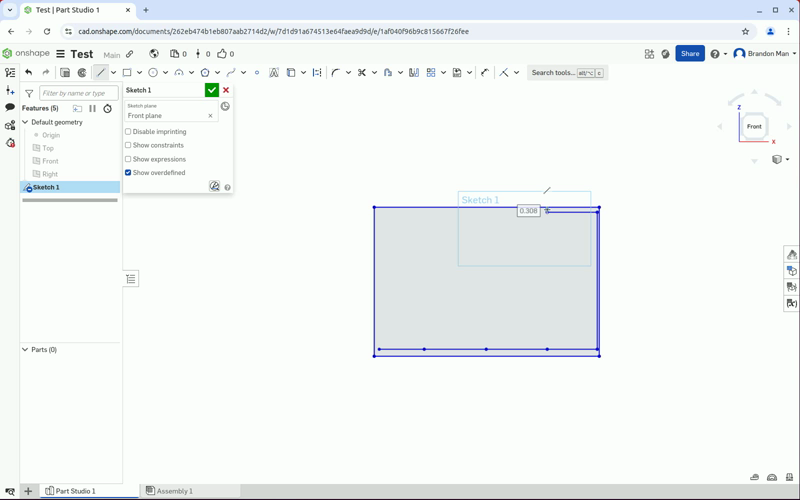
scroll(-6)
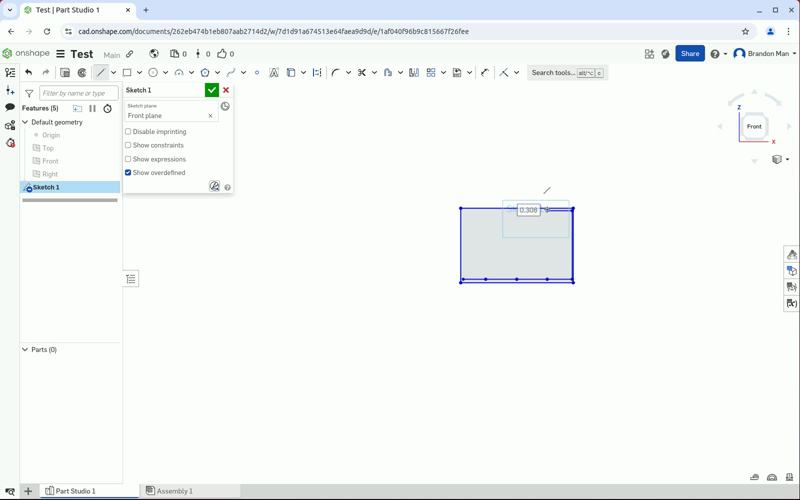
key_up(shift)
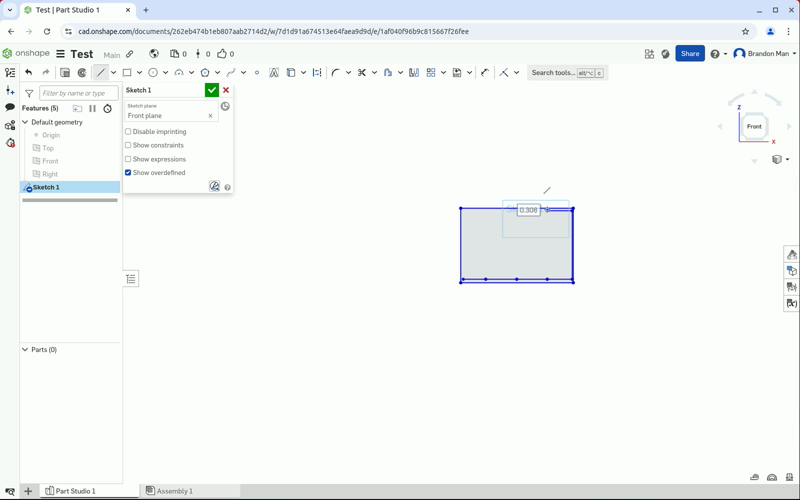
key_down(shift)
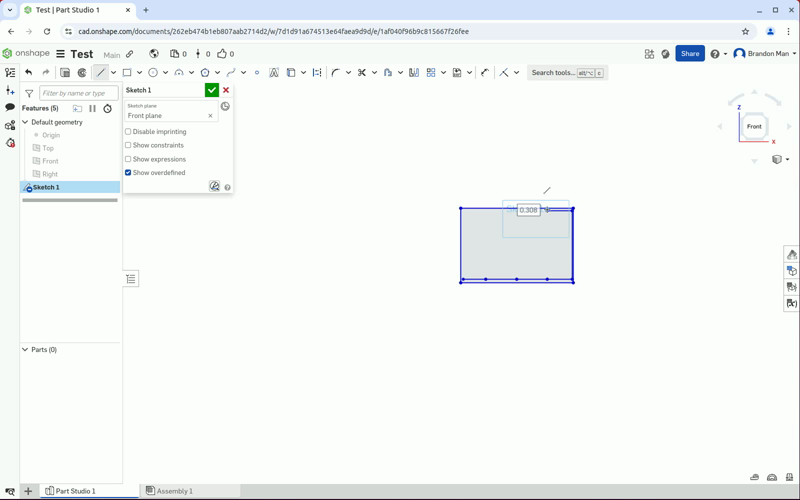
mouse_move(577, 209)
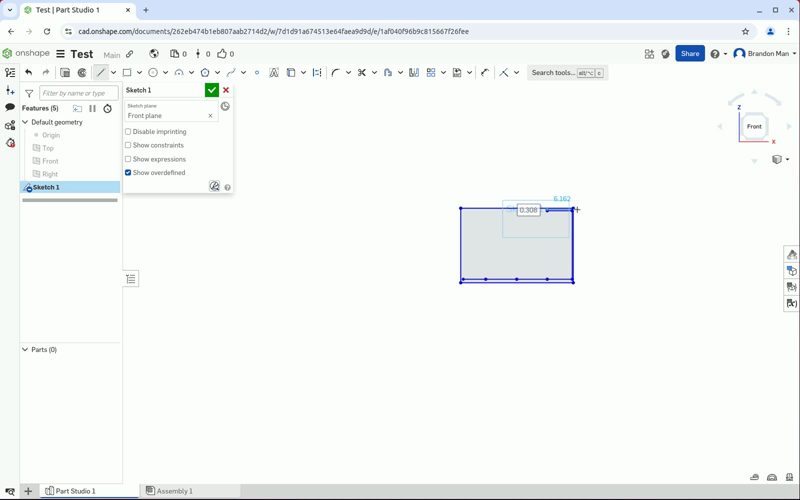
mouse_move(516, 209)
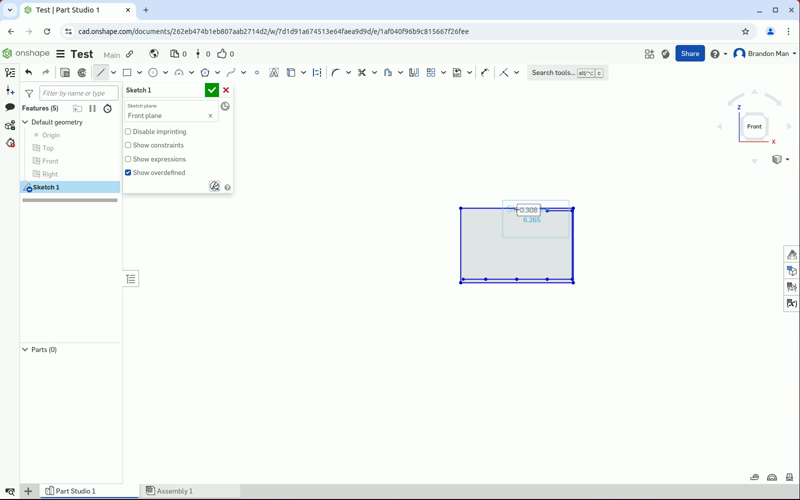
click(516, 209)
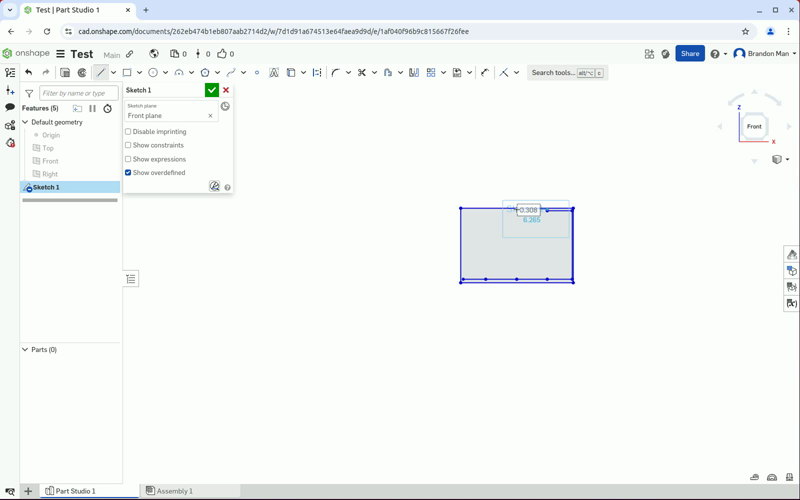
key_up(shift)
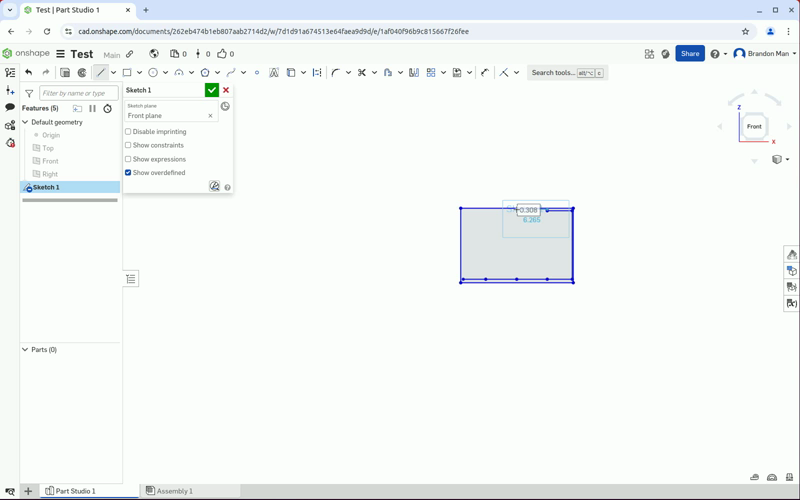
key_down(shift)
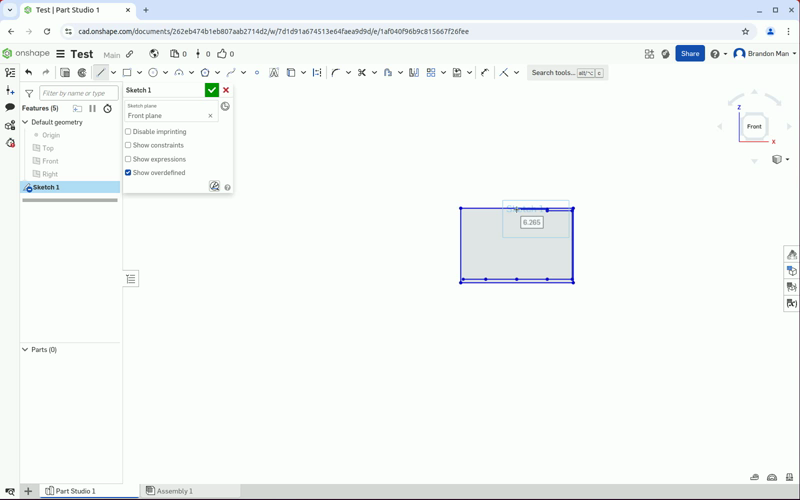
mouse_move(546, 209)
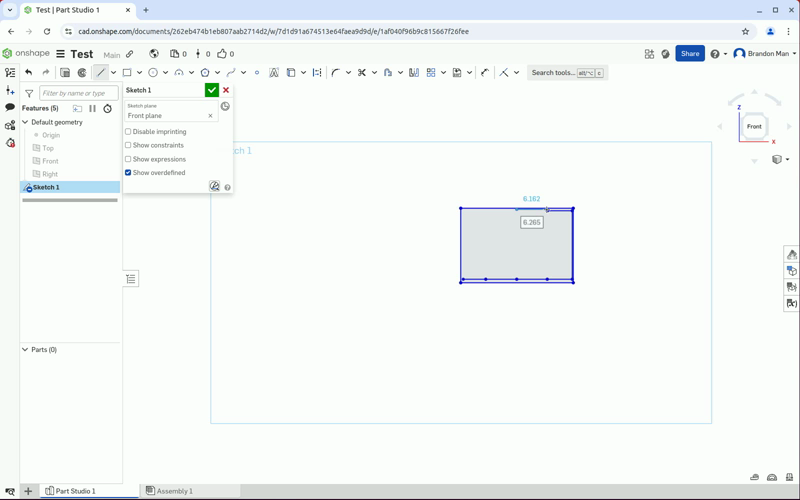
mouse_move(485, 209)
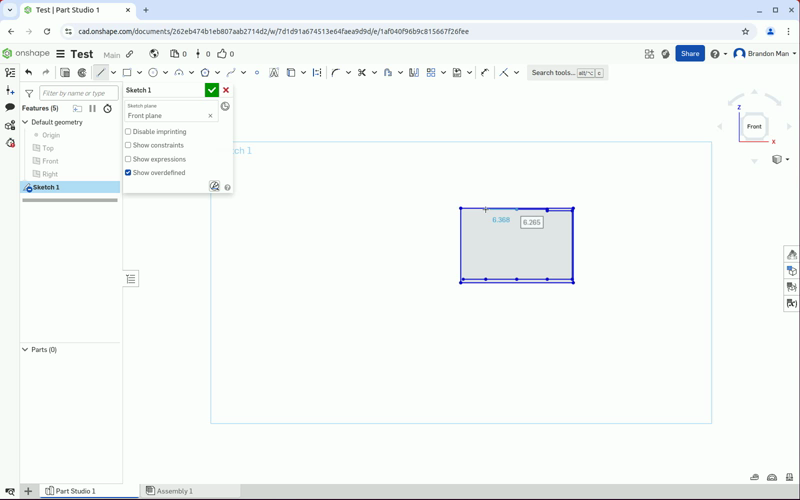
click(485, 209)
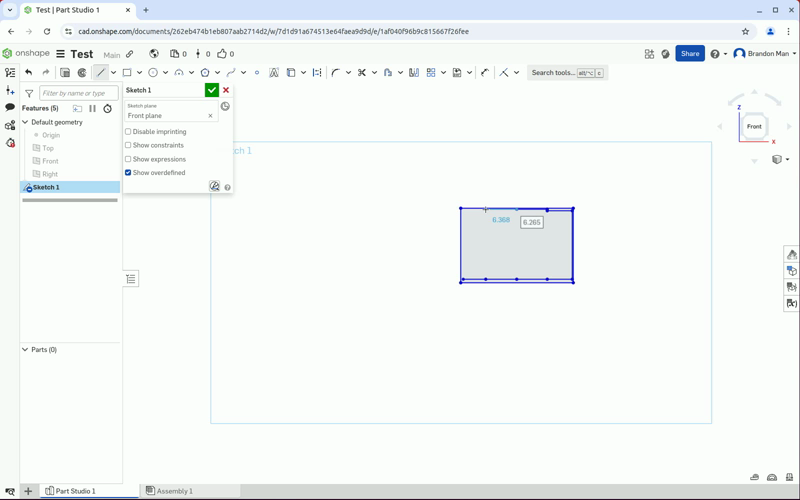
key_up(shift)
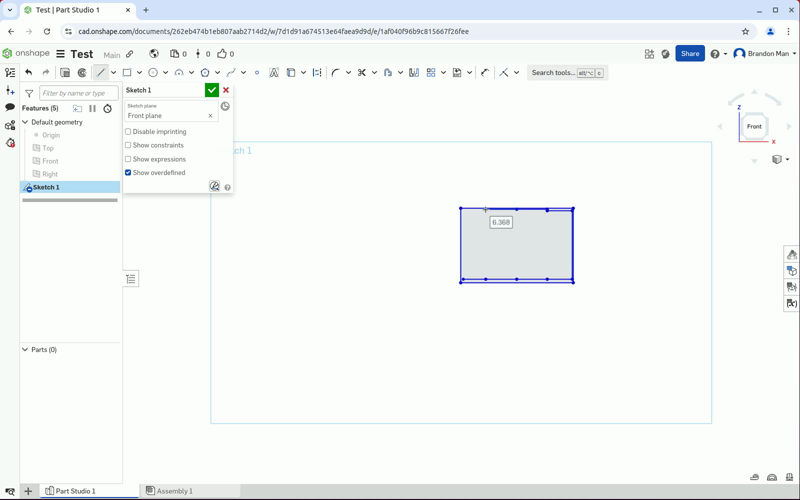
key_down(shift)
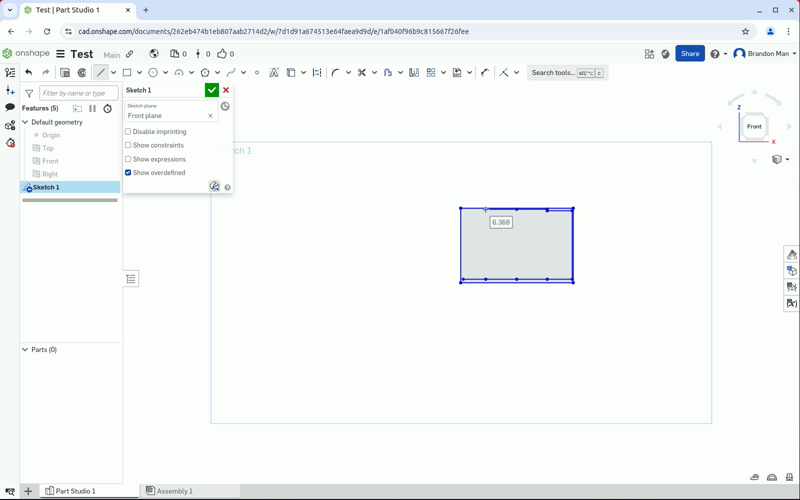
mouse_move(515, 209)
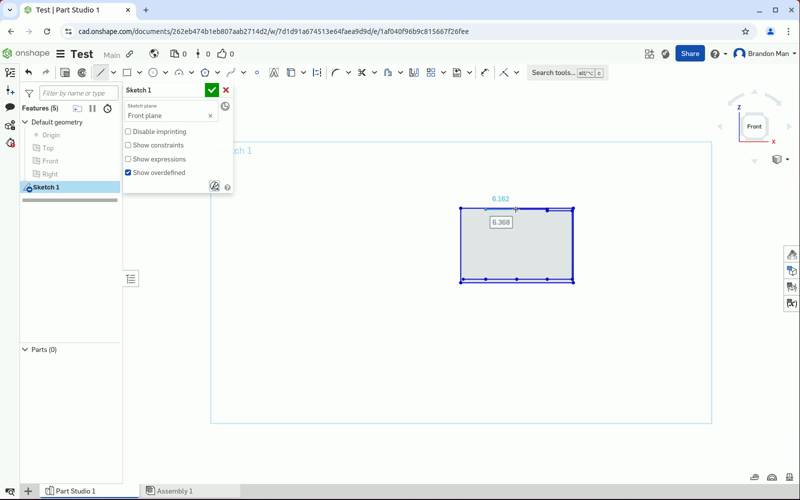
mouse_move(485, 219)
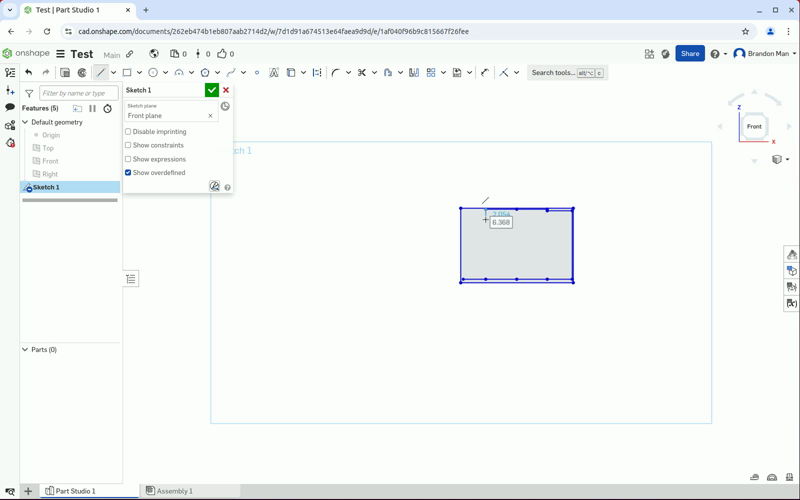
click(485, 219)
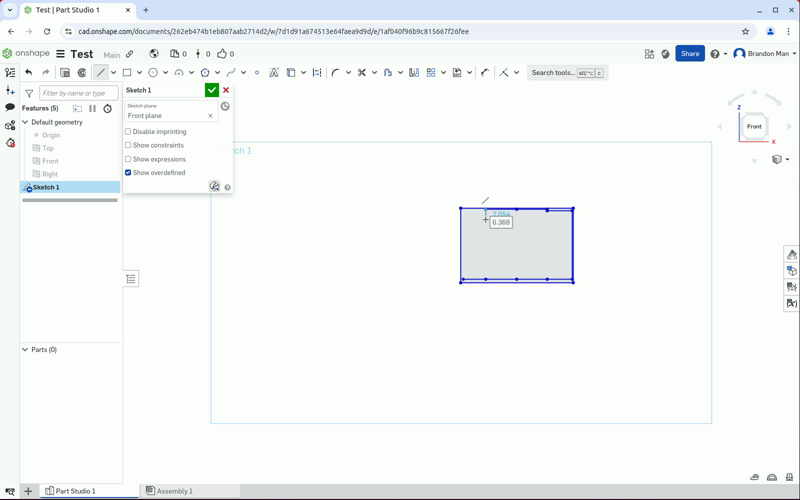
key_up(shift)
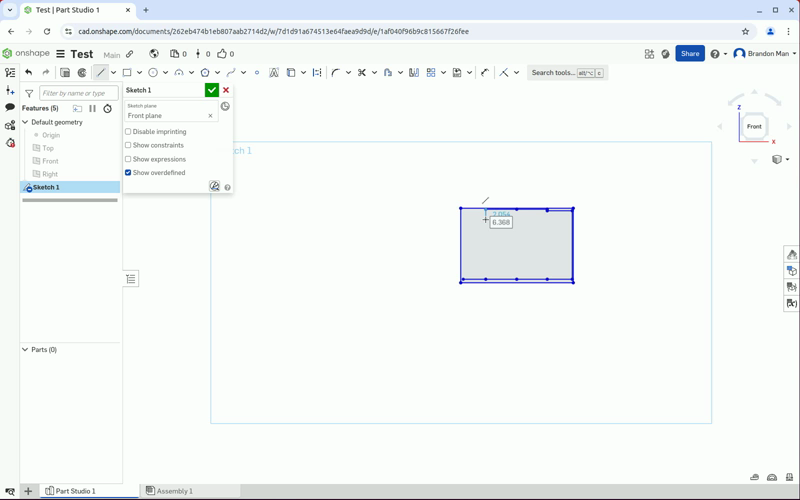
key_down(shift)
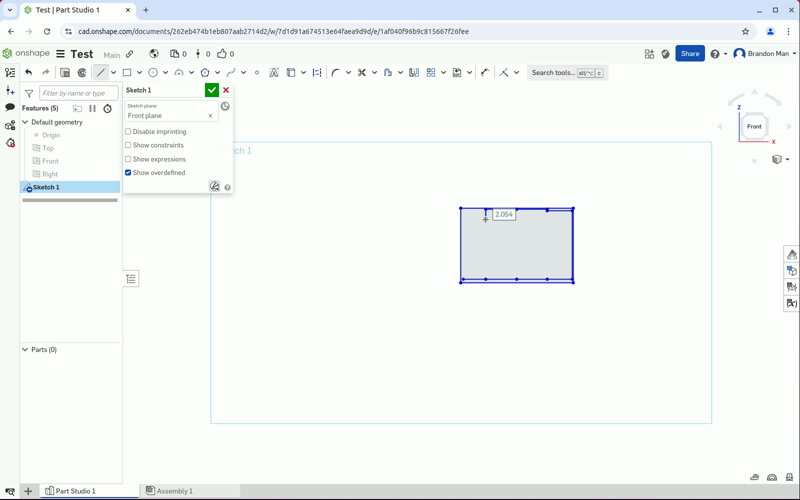
mouse_move(515, 219)
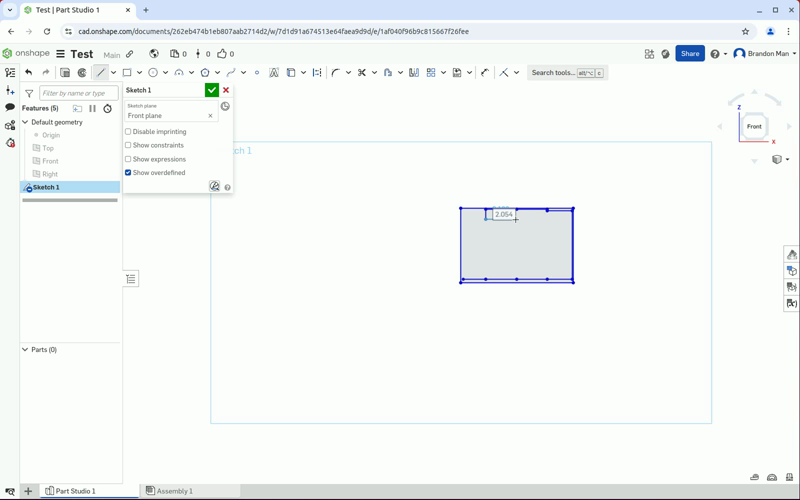
mouse_move(463, 219)
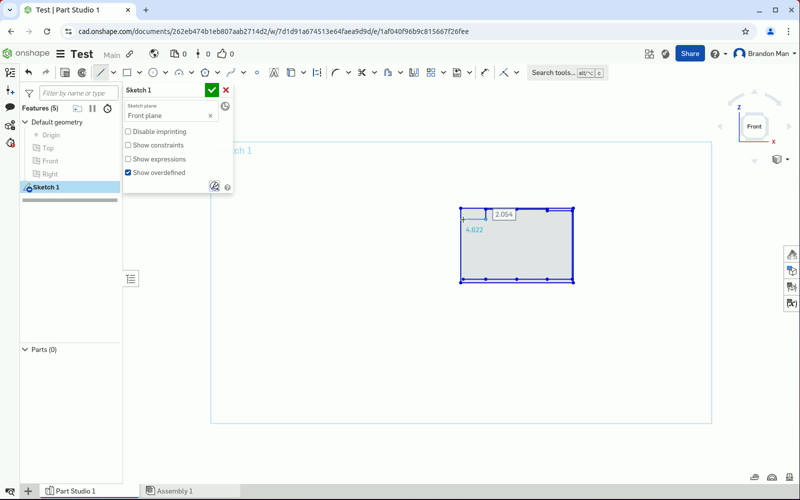
click(463, 219)
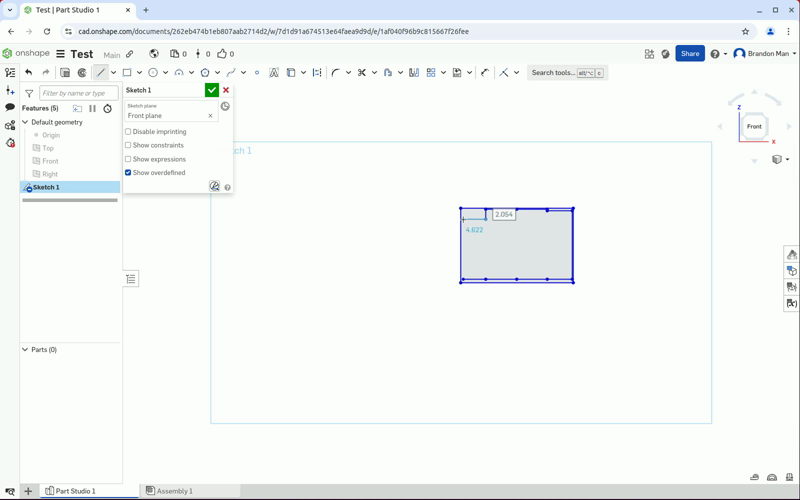
key_up(shift)
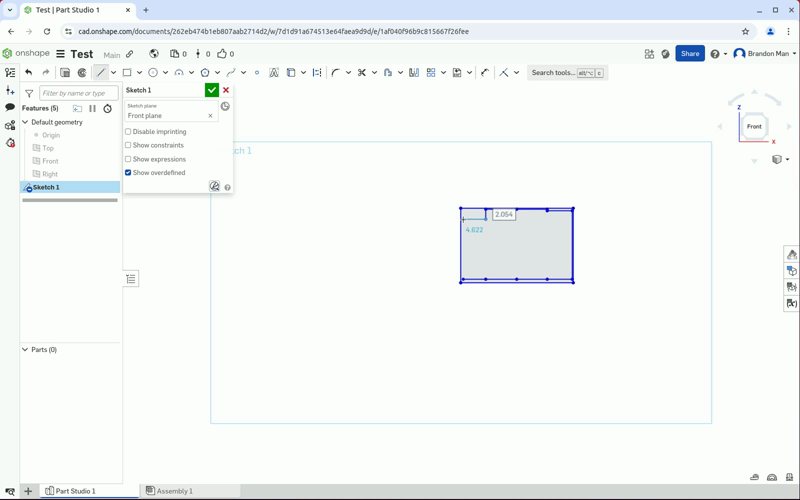
key_down(shift)
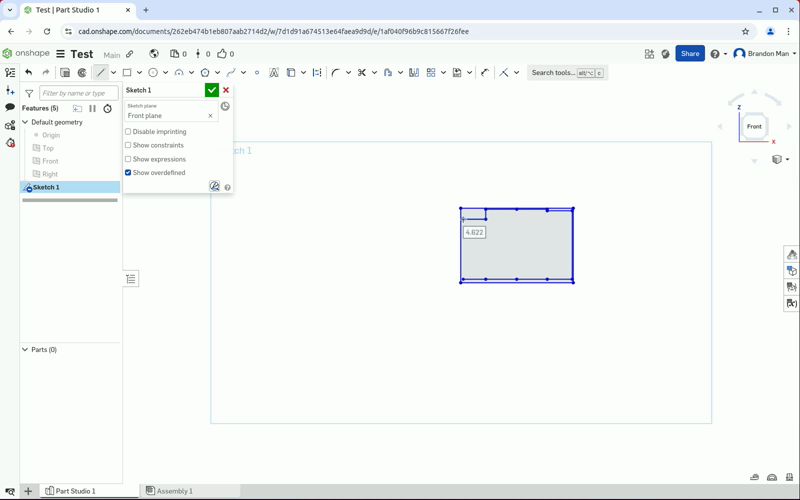
mouse_move(493, 219)
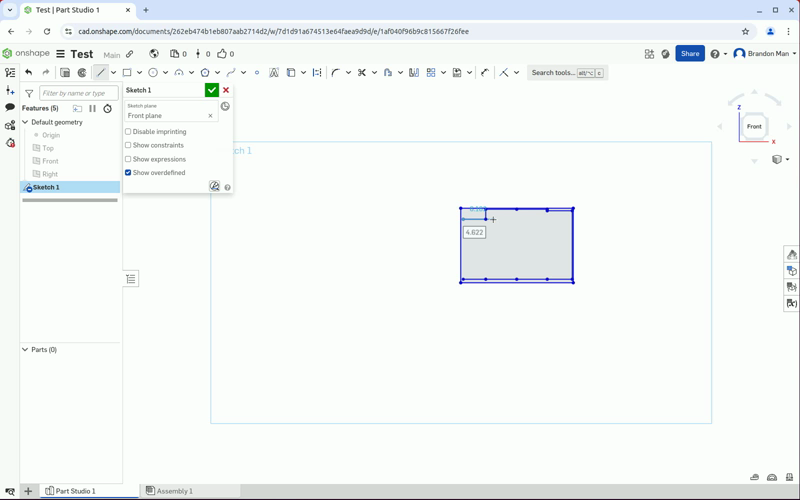
mouse_move(463, 249)
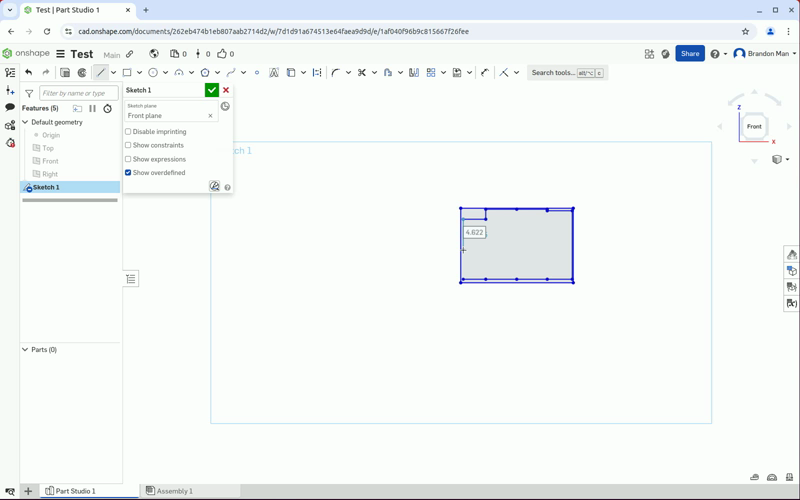
click(463, 249)
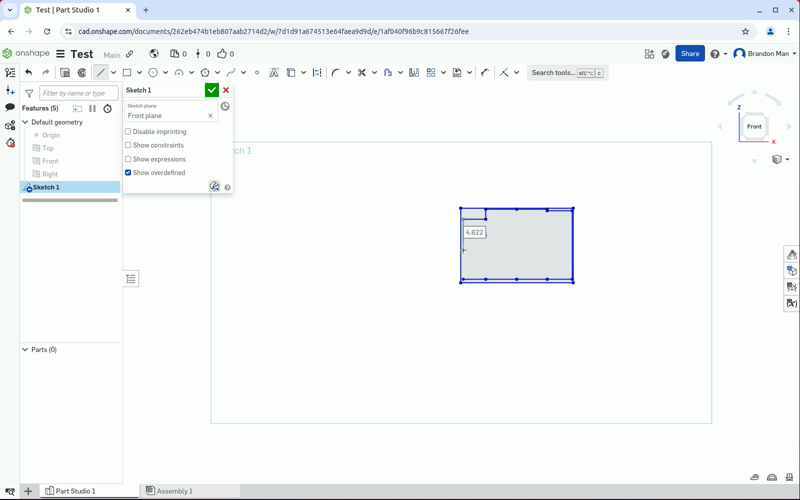
key_up(shift)
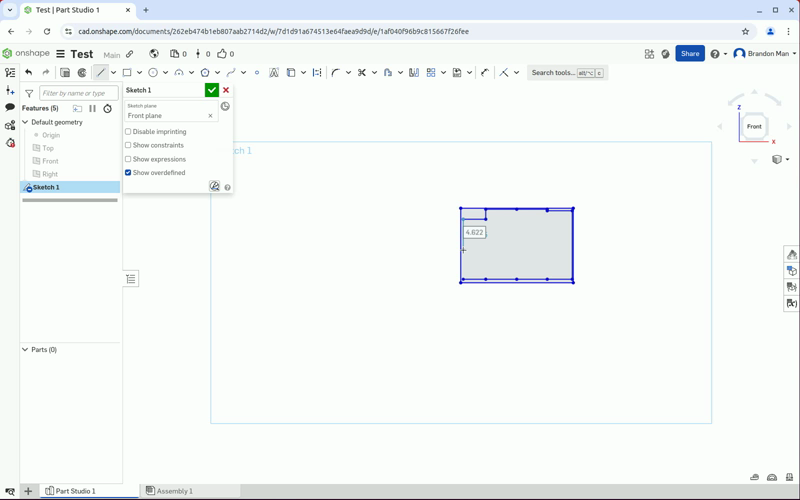
mouse_move(493, 249)
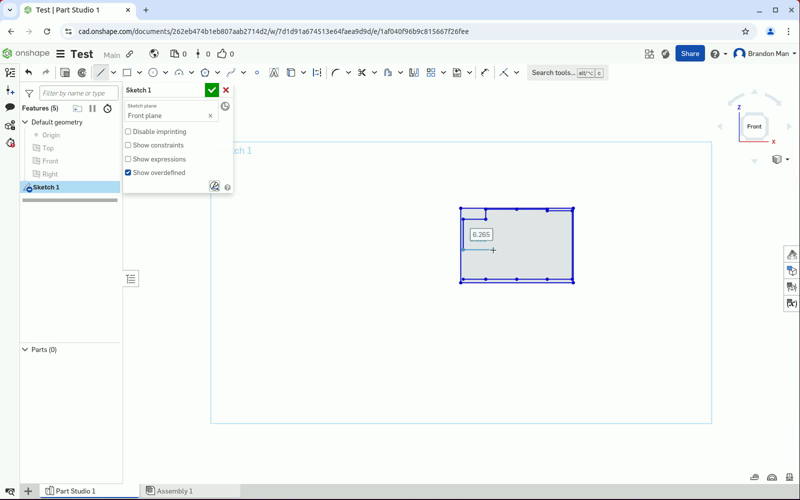
key_down(shift)
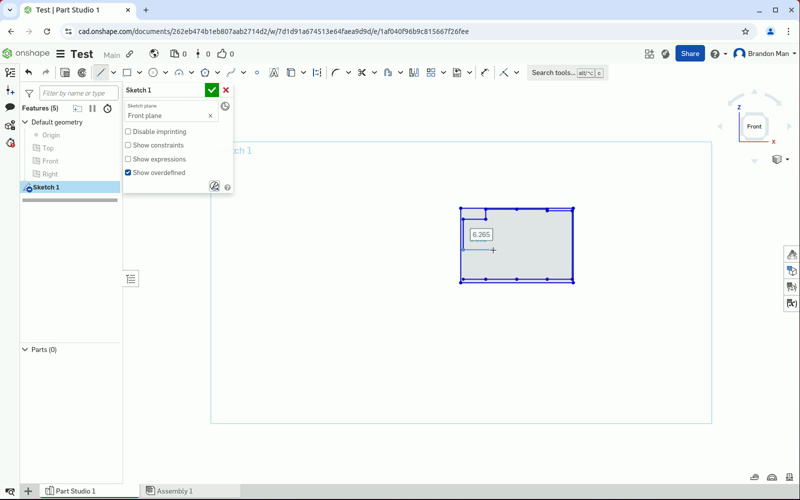
mouse_move(463, 279)
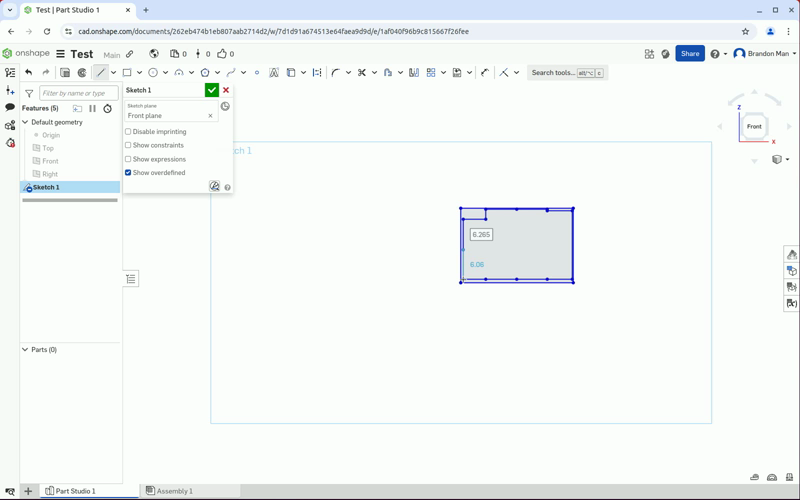
scroll(6)
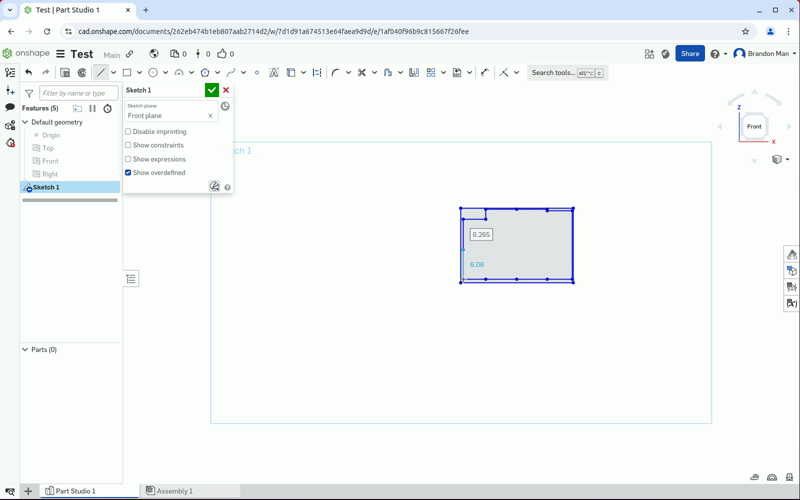
scroll(6)
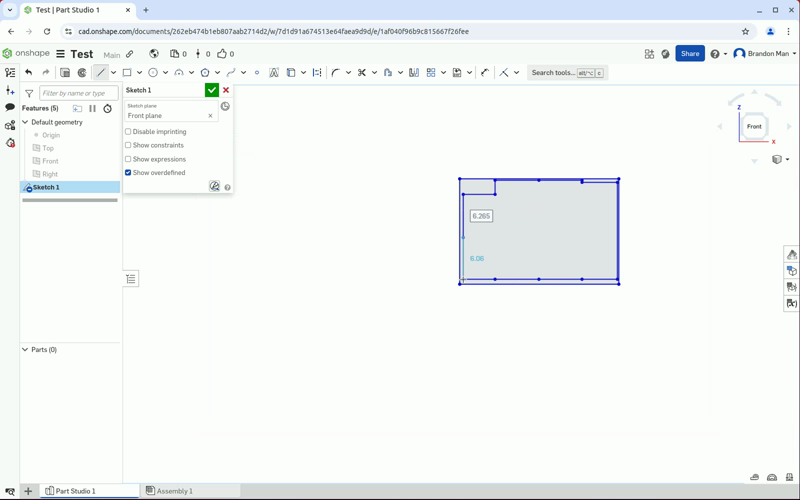
scroll(6)
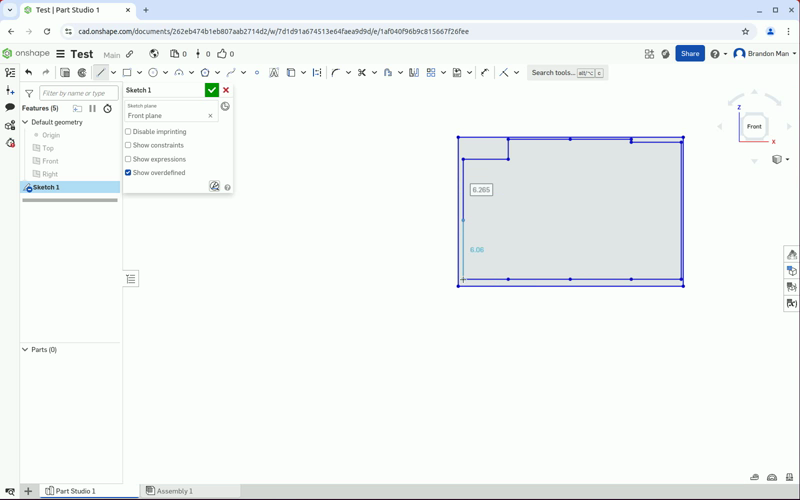
scroll(6)
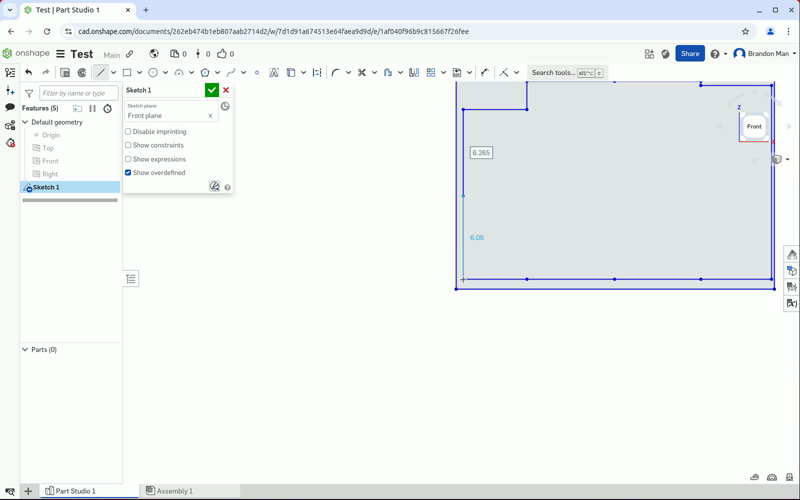
scroll(6)
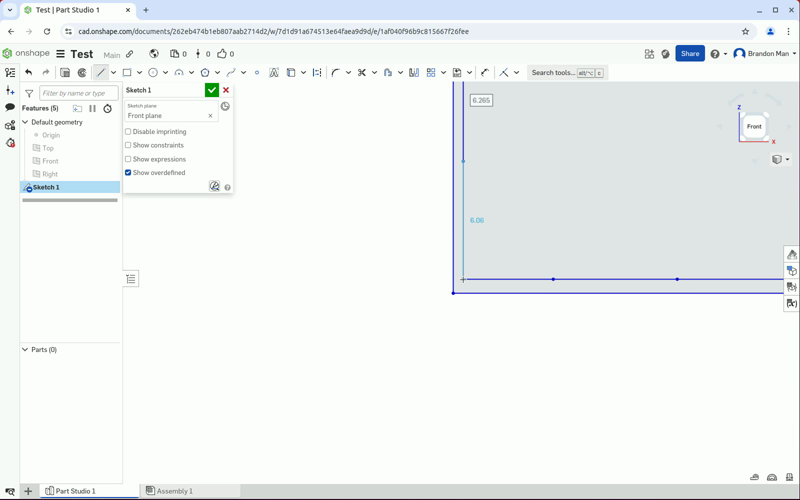
scroll(6)
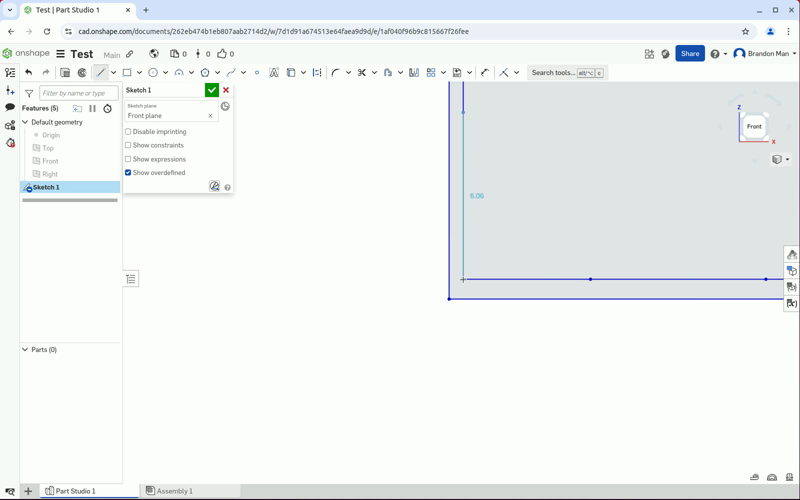
scroll(6)
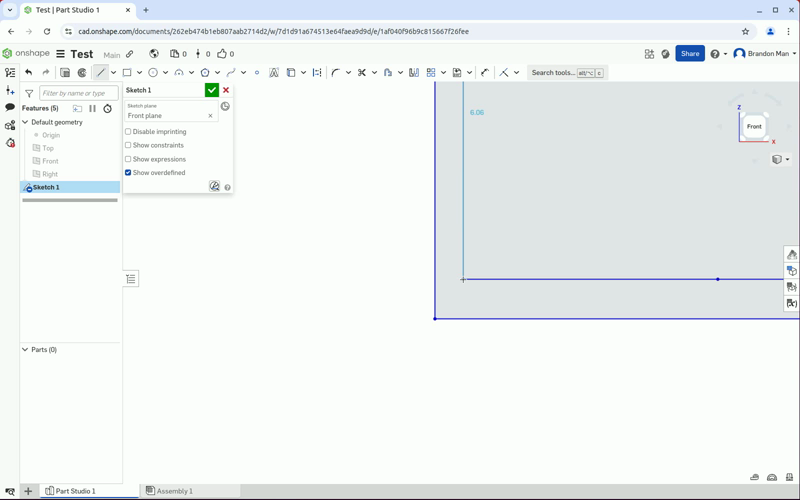
key_up(shift)
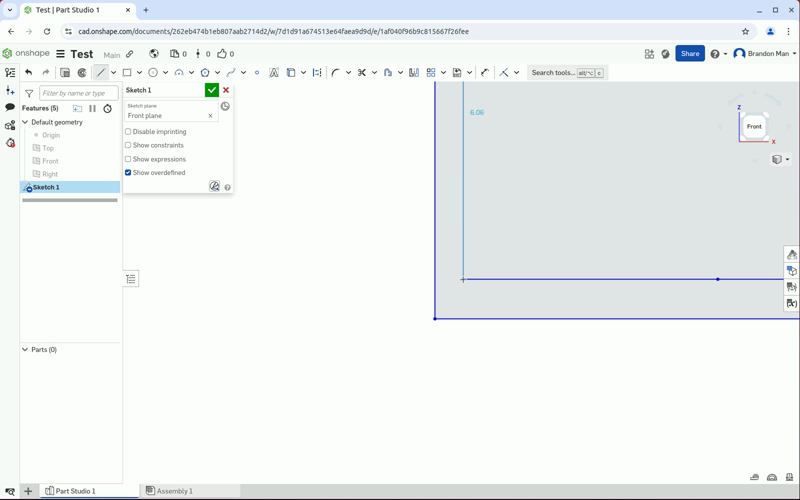
click(463, 279)
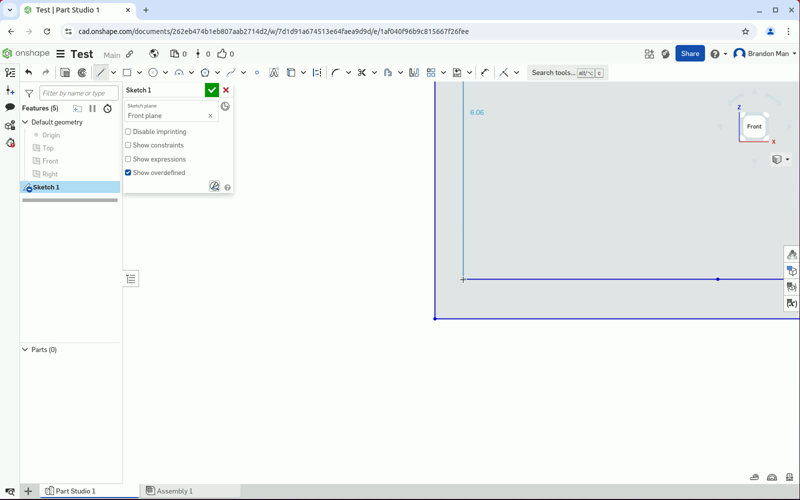
scroll(-6)
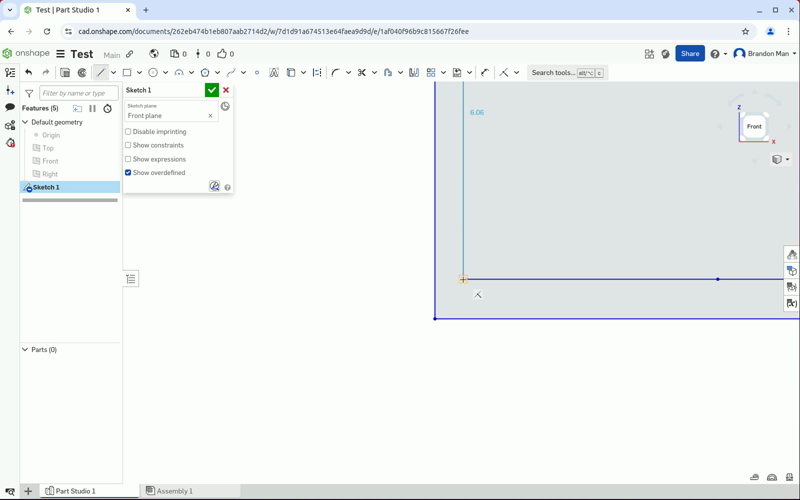
scroll(-6)
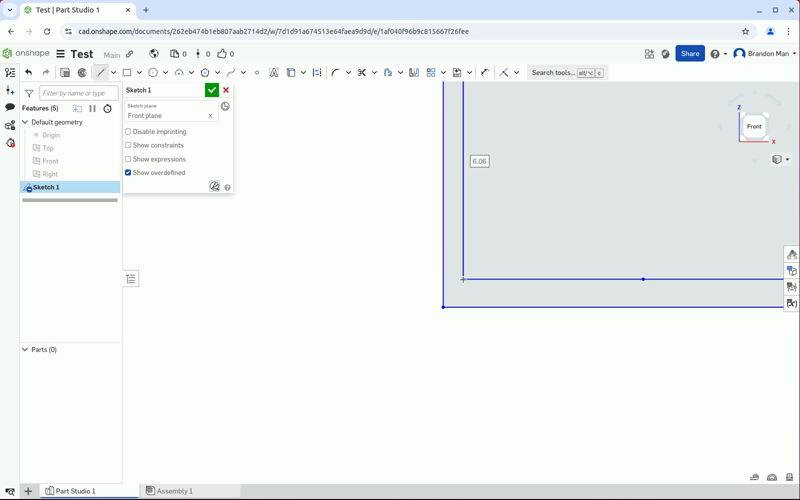
scroll(-6)
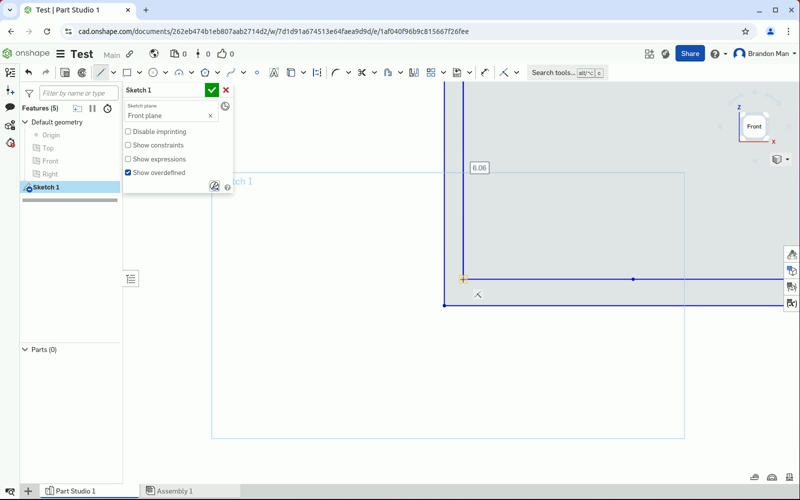
scroll(-6)
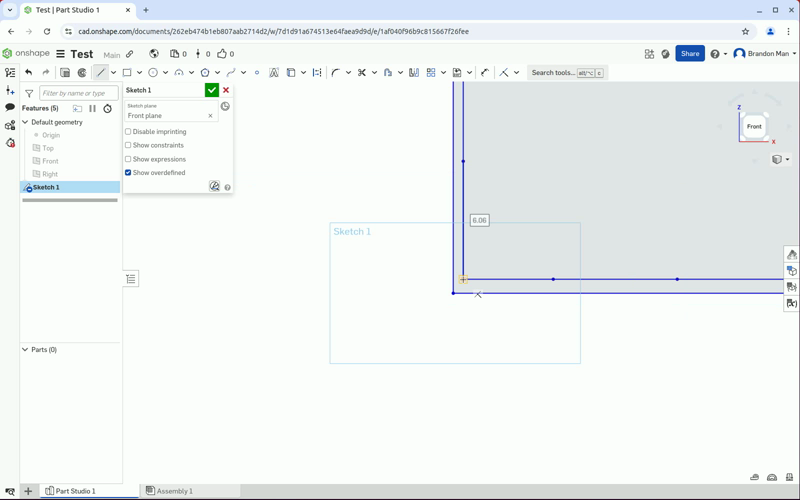
scroll(-6)
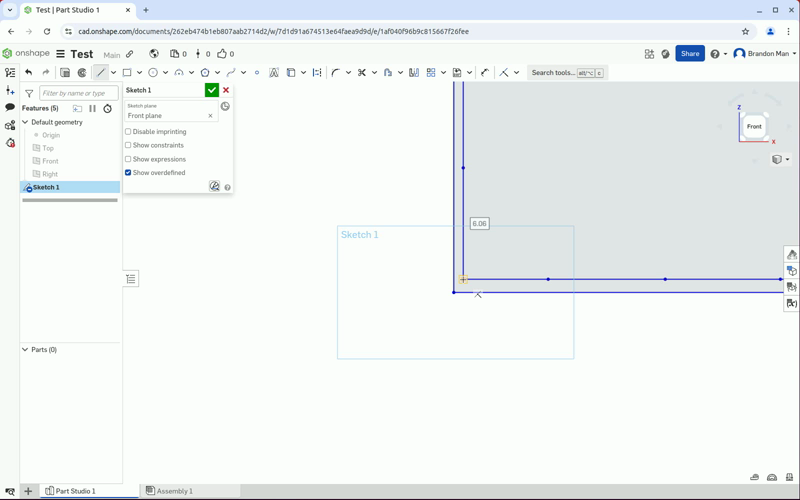
scroll(-6)
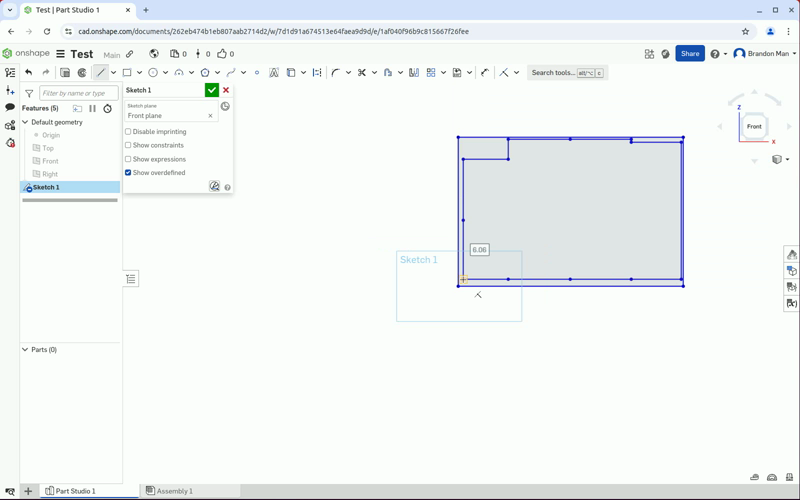
scroll(-6)
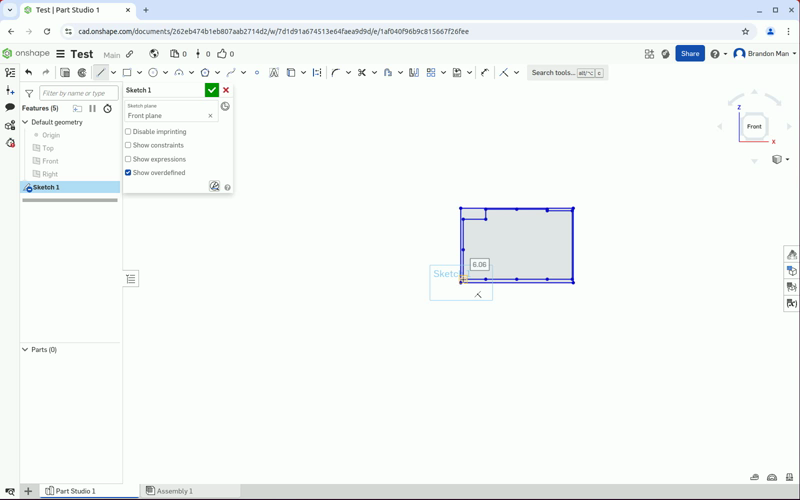
key(esc)
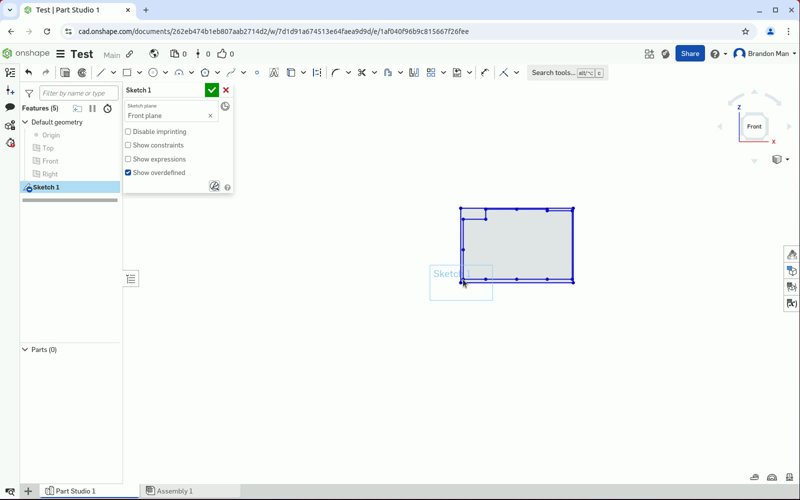
mouse_move(549, 280)
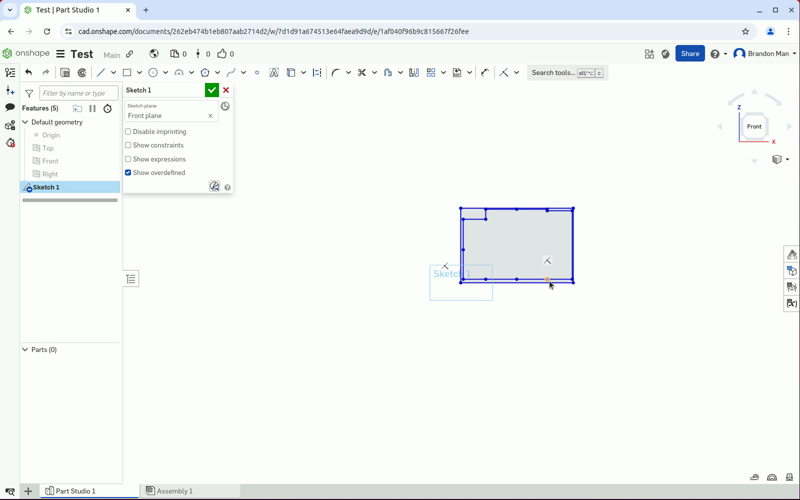
scroll(6)
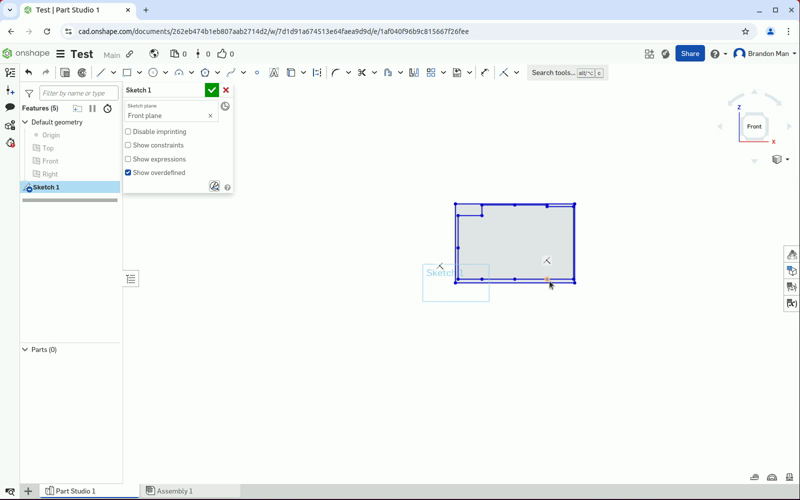
scroll(6)
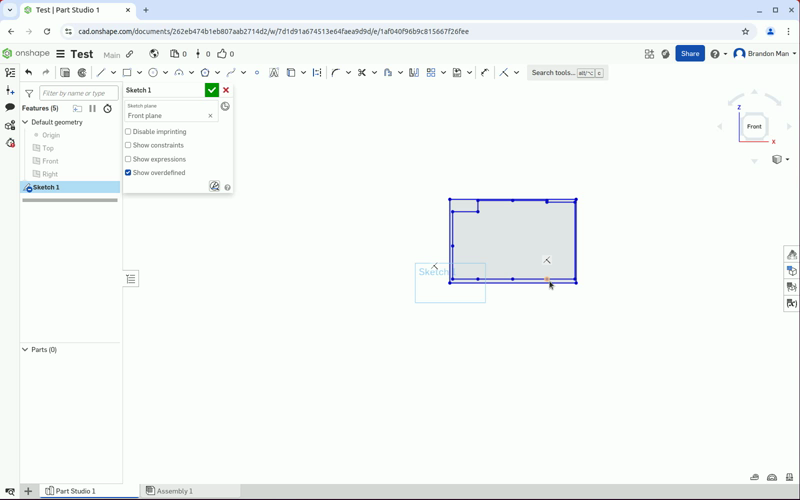
scroll(6)
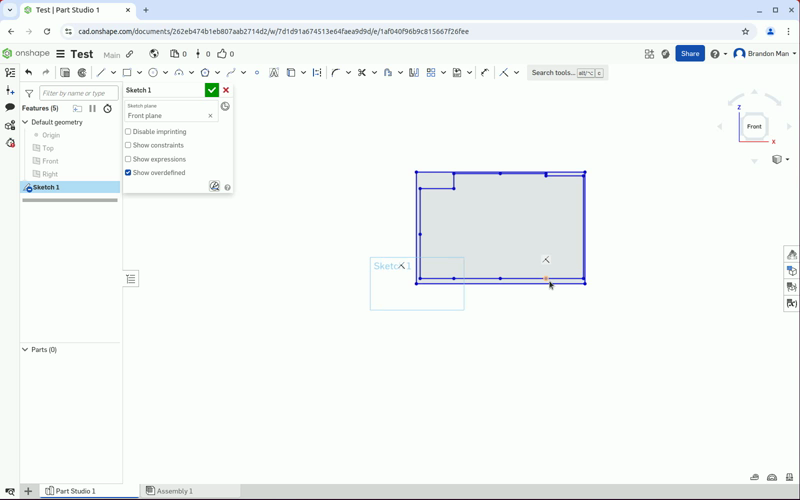
scroll(6)
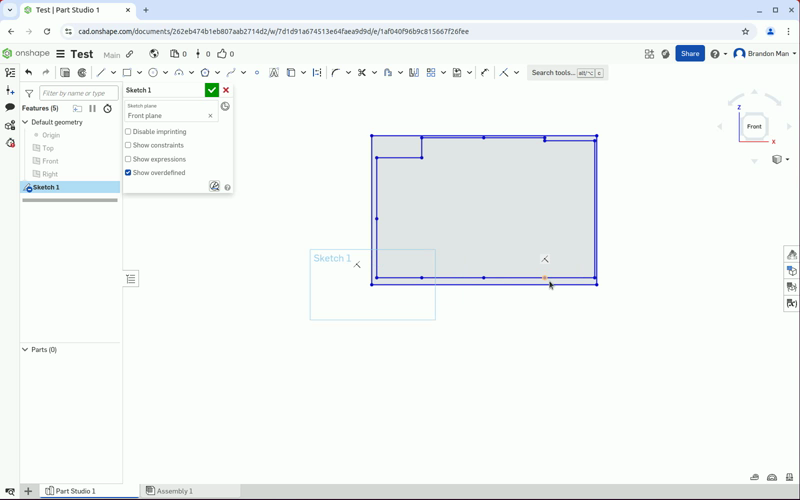
scroll(6)
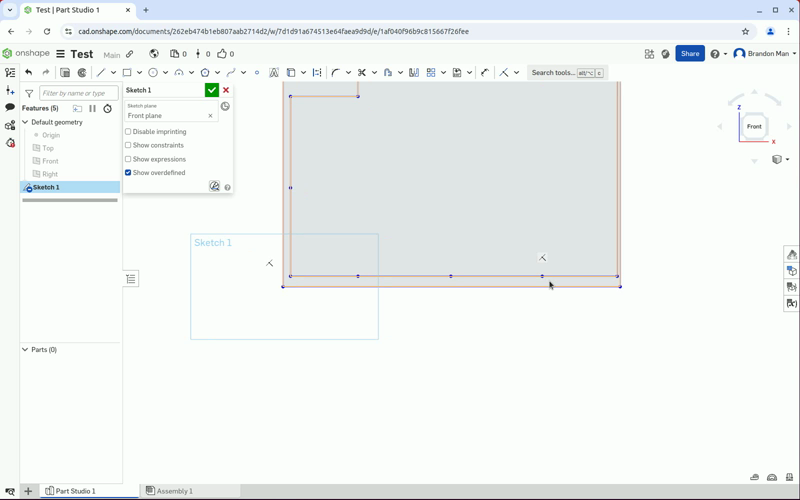
scroll(6)
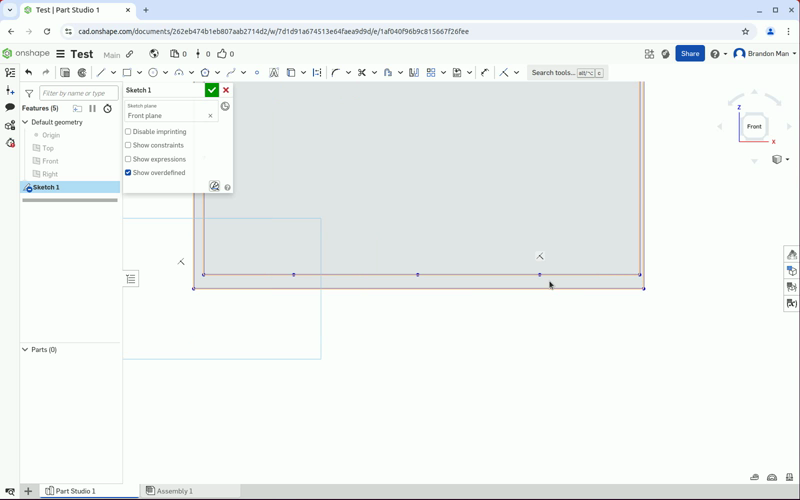
scroll(6)
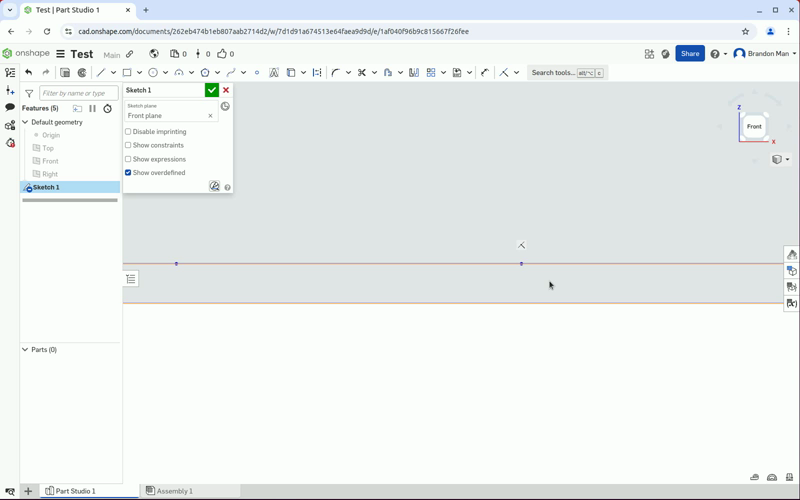
click(549, 280)
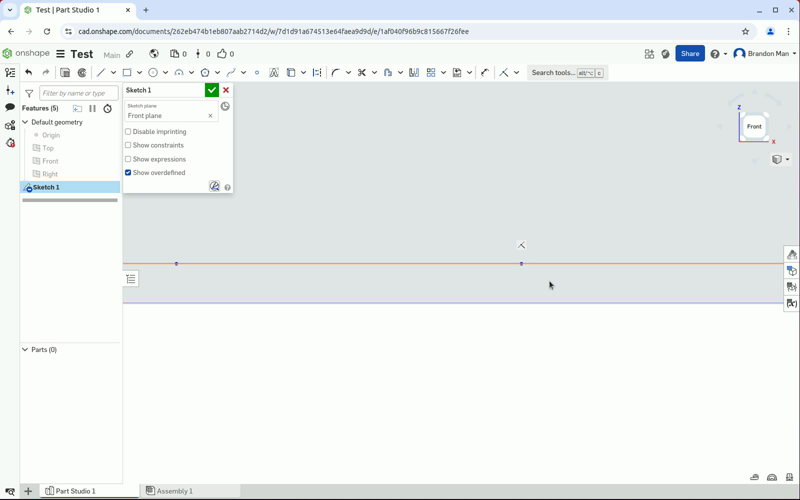
scroll(-6)
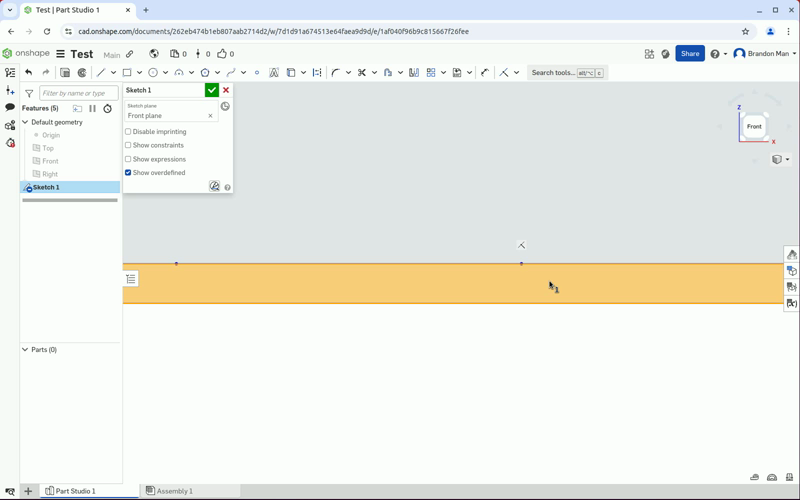
scroll(-6)
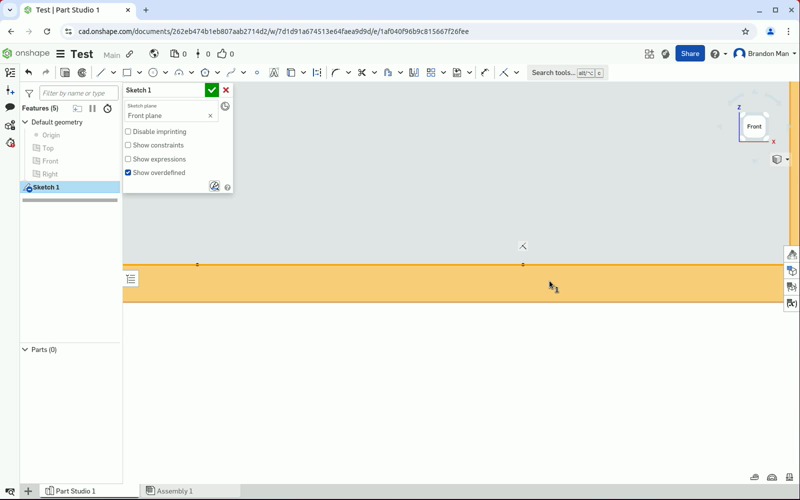
scroll(-6)
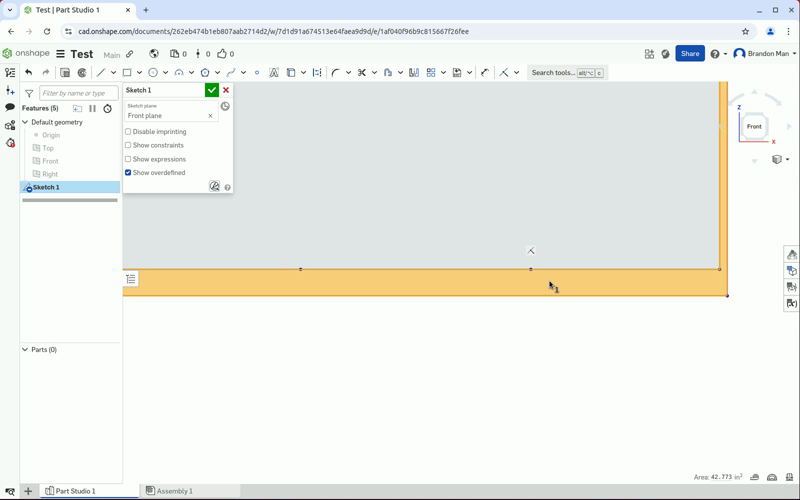
scroll(-6)
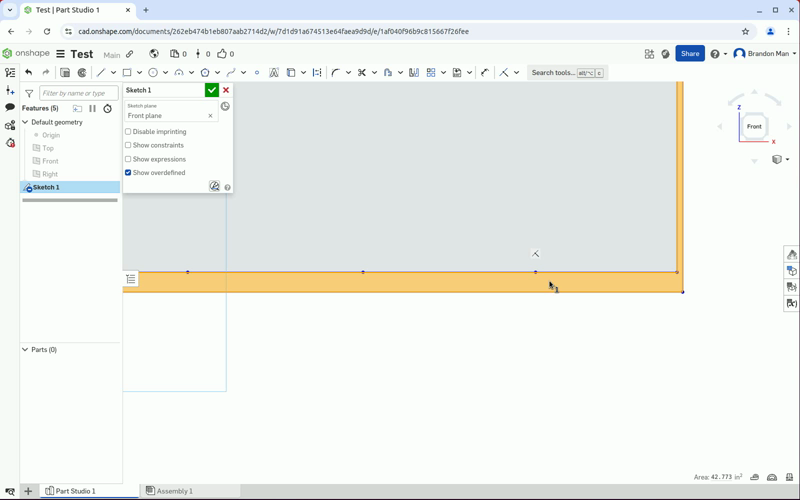
scroll(-6)
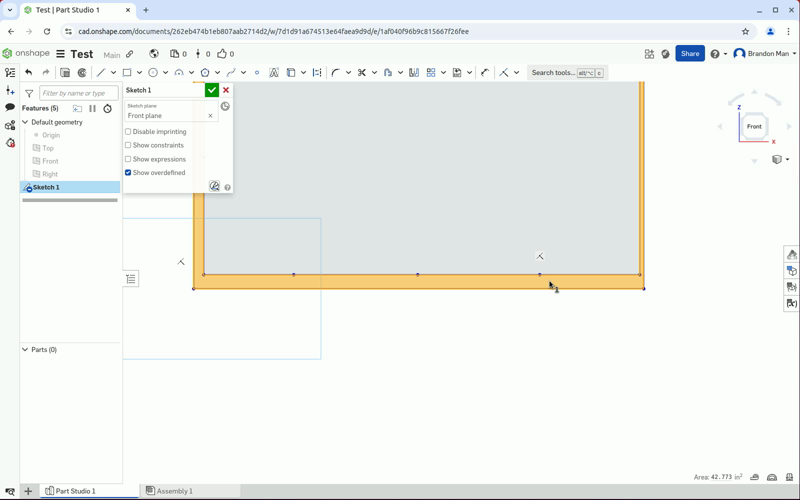
scroll(-6)
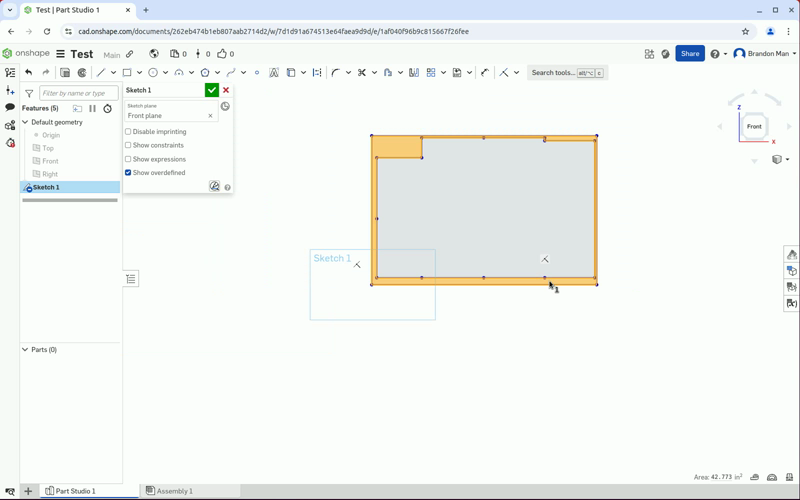
scroll(-6)
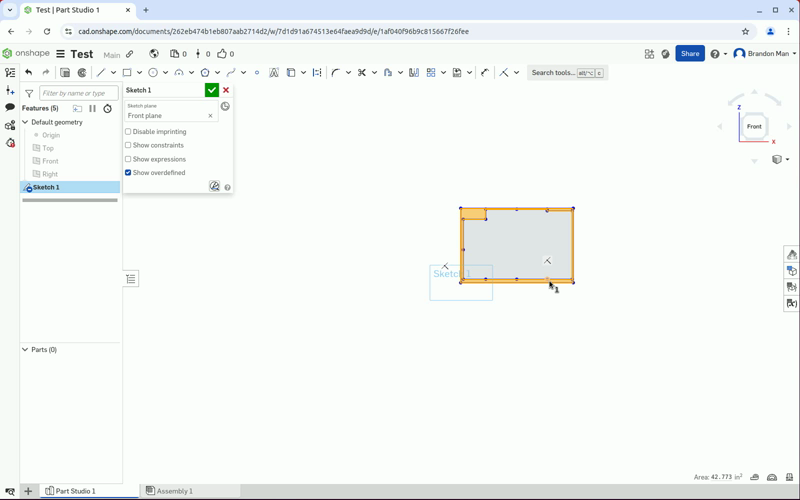
mouse_move(73, 352)
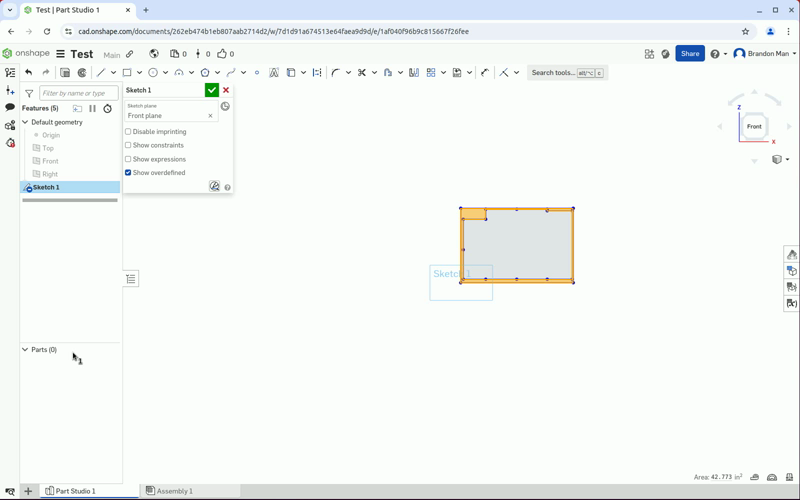
key(shift+y)
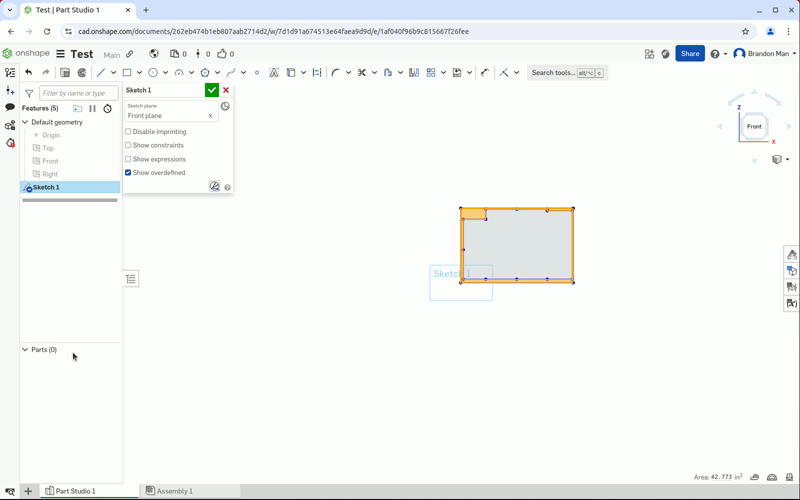
key(shift+e)
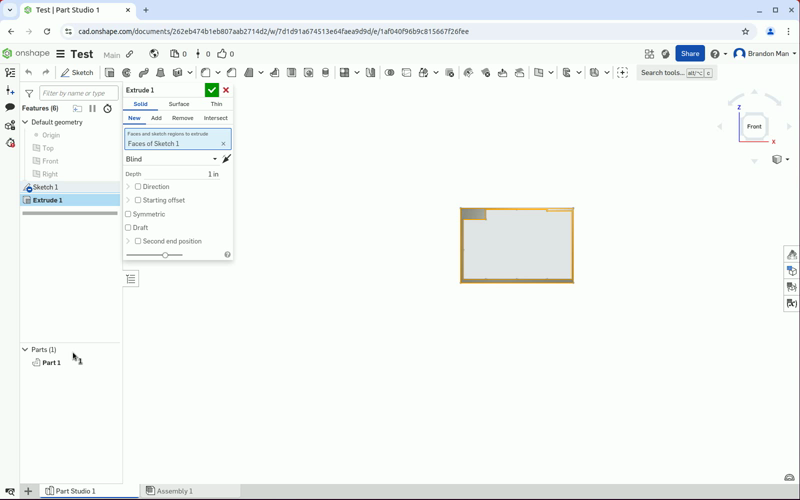
mouse_move(143, 106)
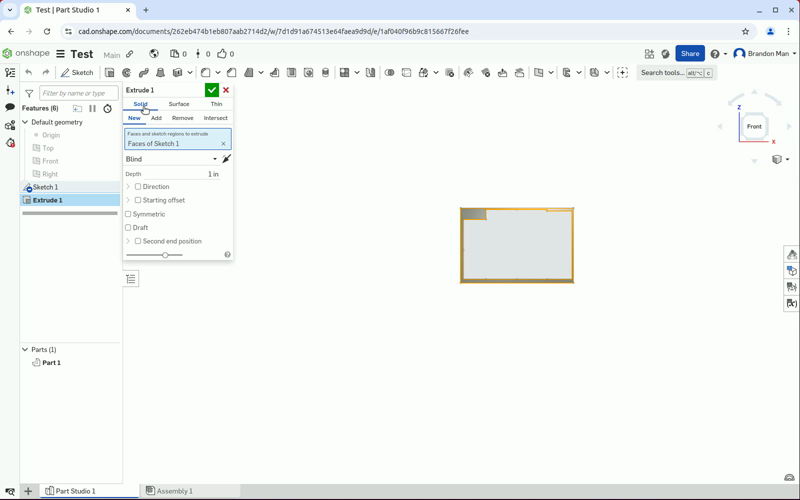
click(143, 106)
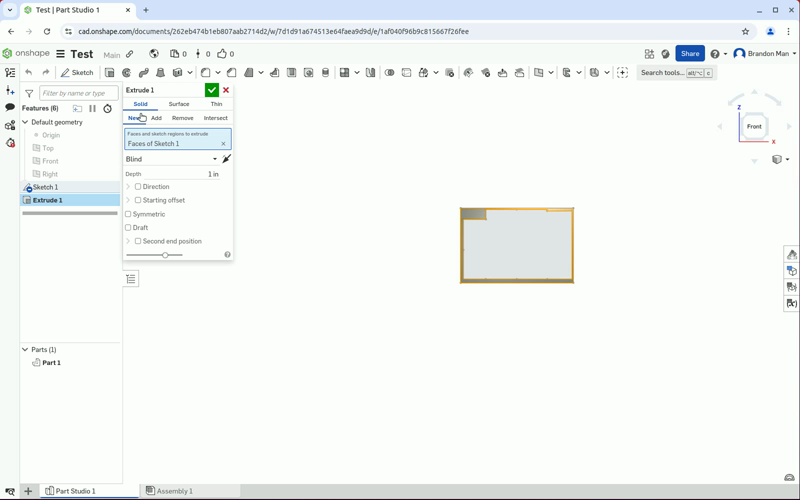
mouse_move(137, 120)
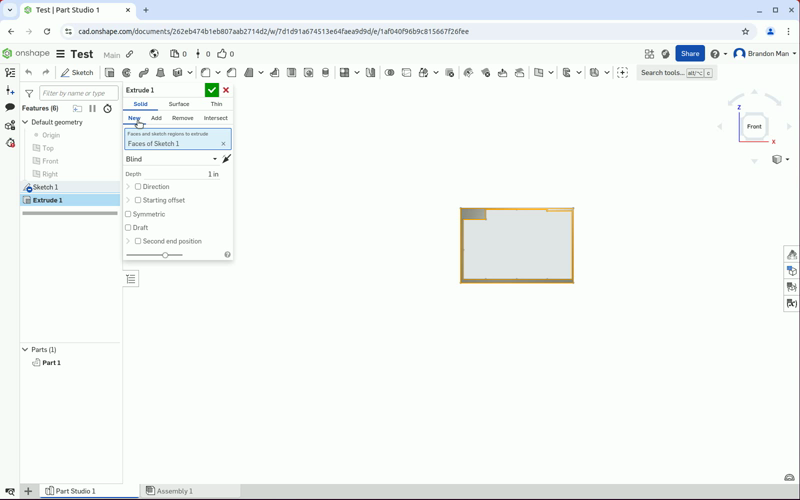
click(137, 120)
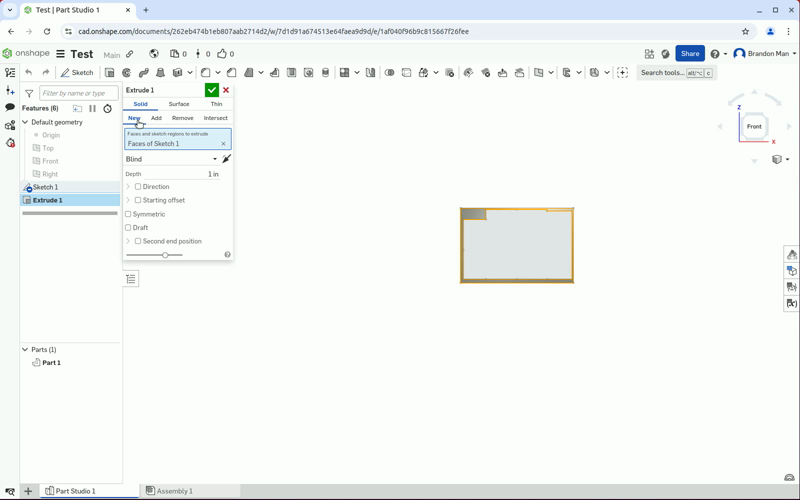
key(tab, 4)
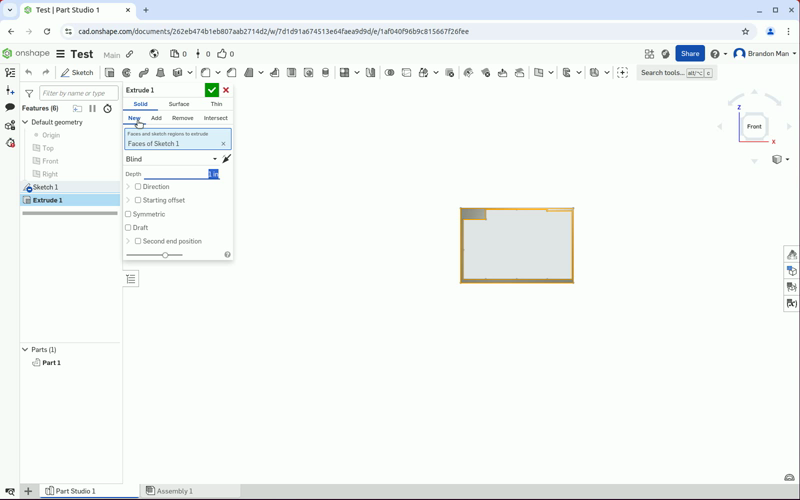
text(0.722)
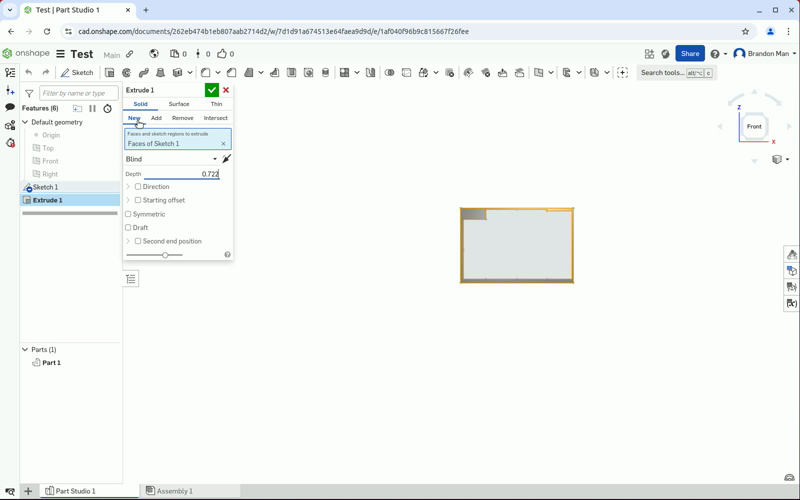
key(enter)
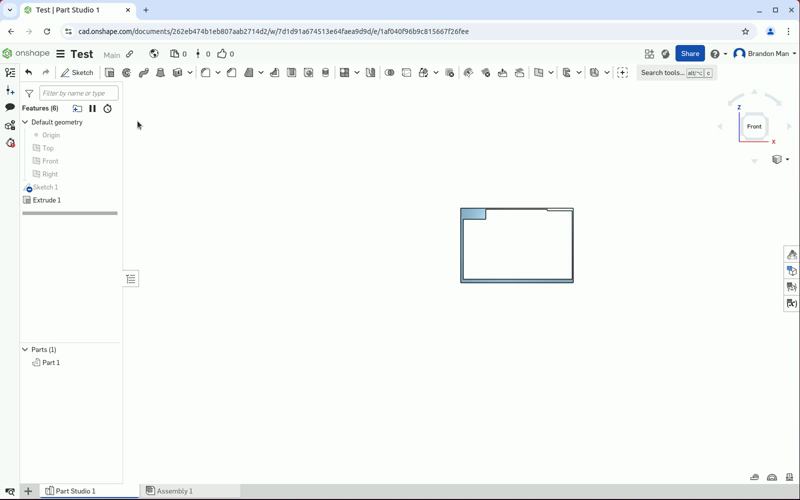
key(shift+h)
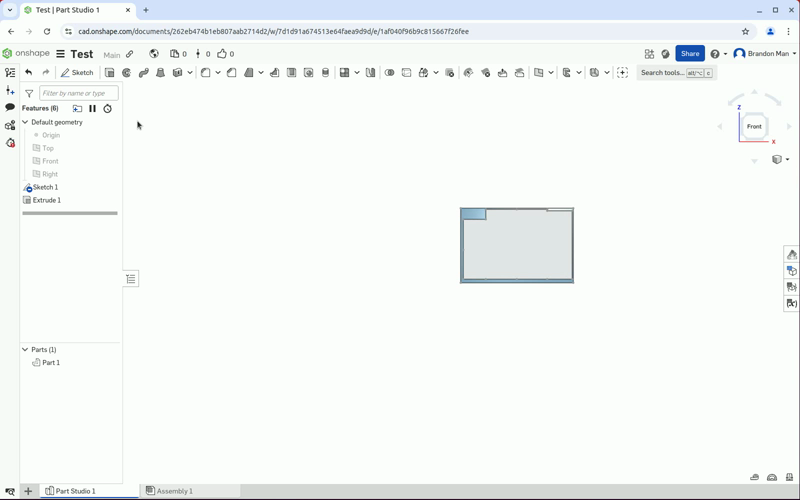
key(shift+h)
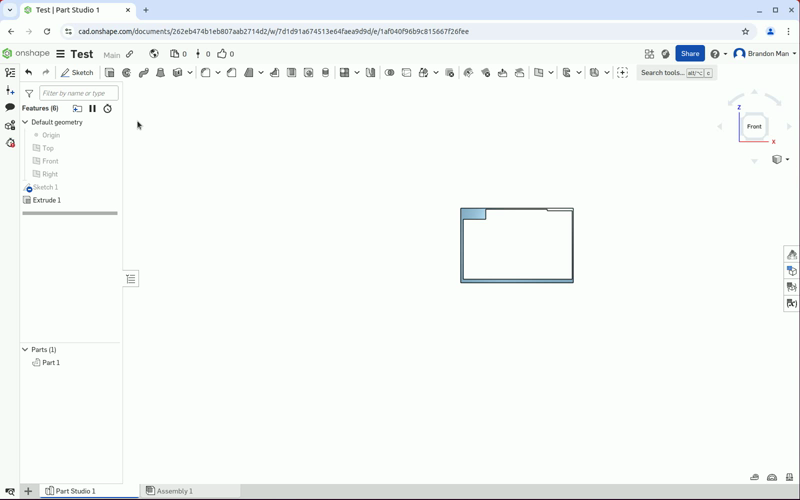
mouse_move(73, 189)
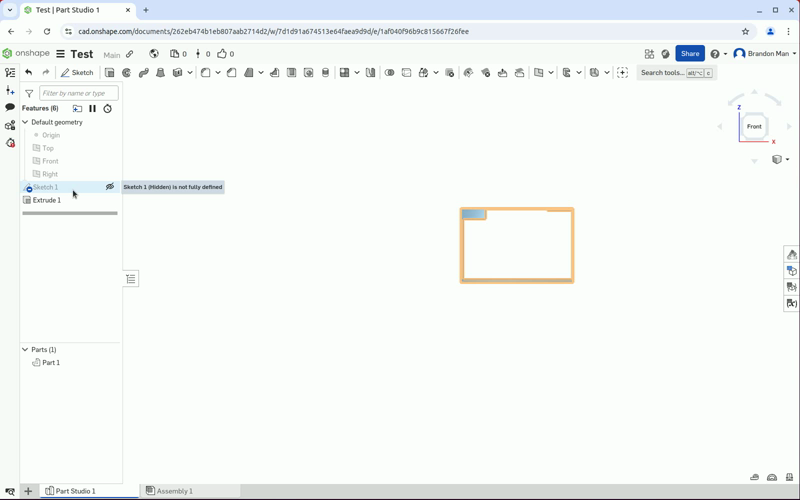
click(73, 189)
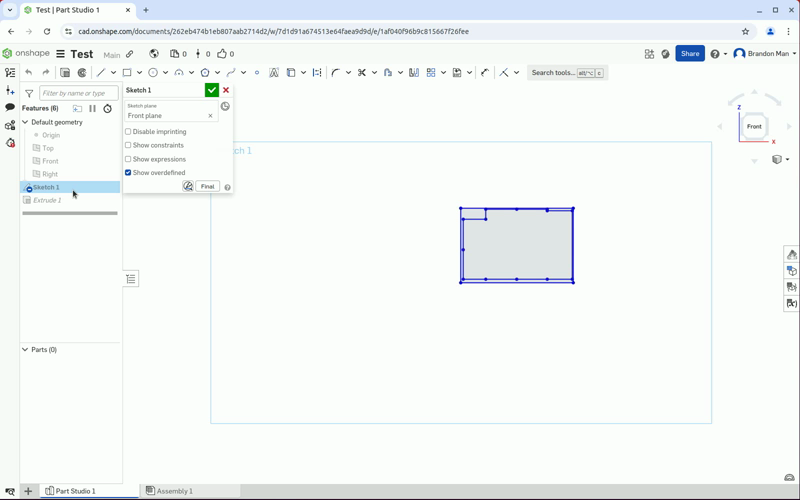
mouse_move(229, 92)
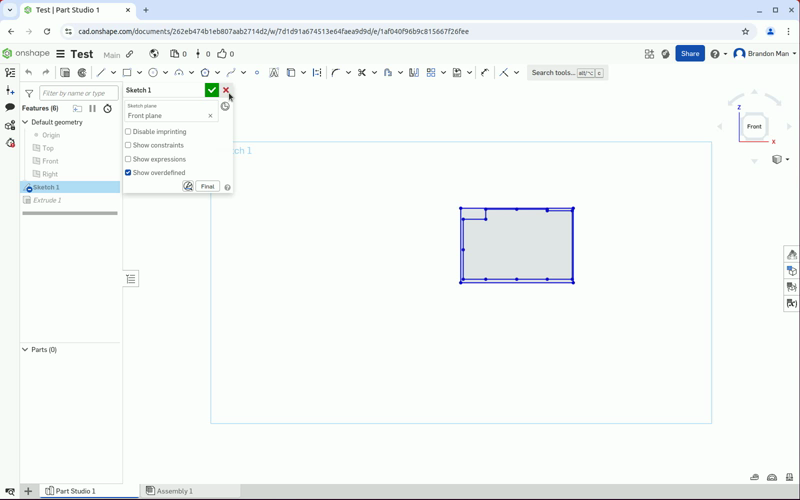
click(229, 92)
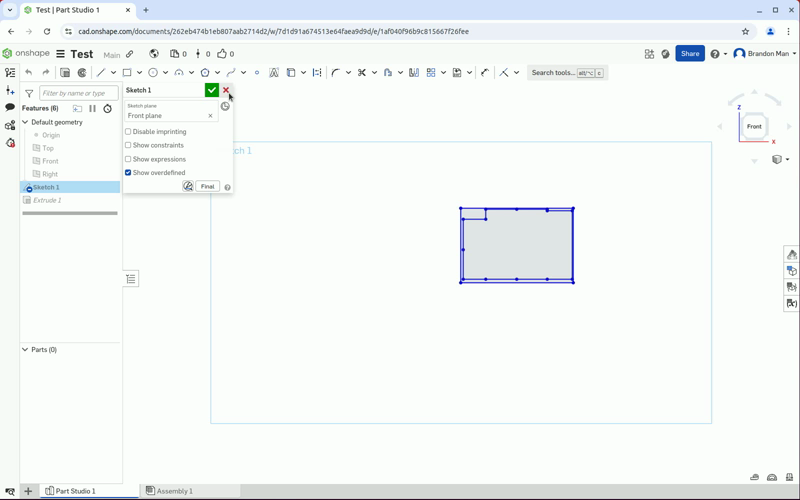
key(shift+s)
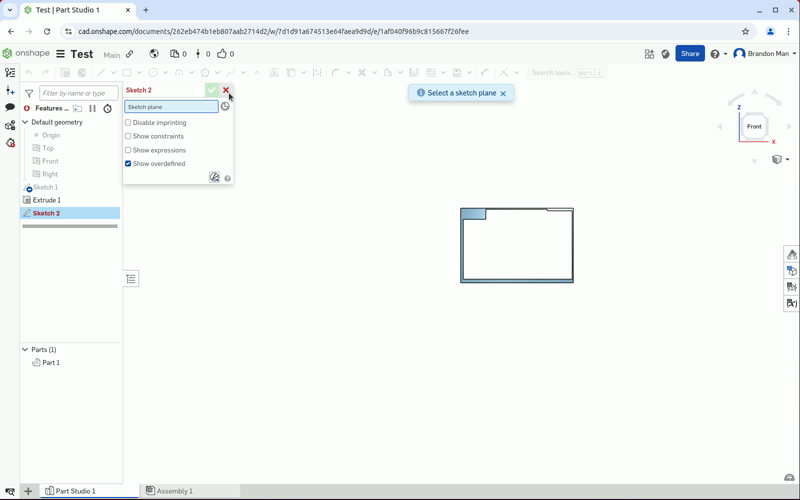
mouse_move(73, 163)
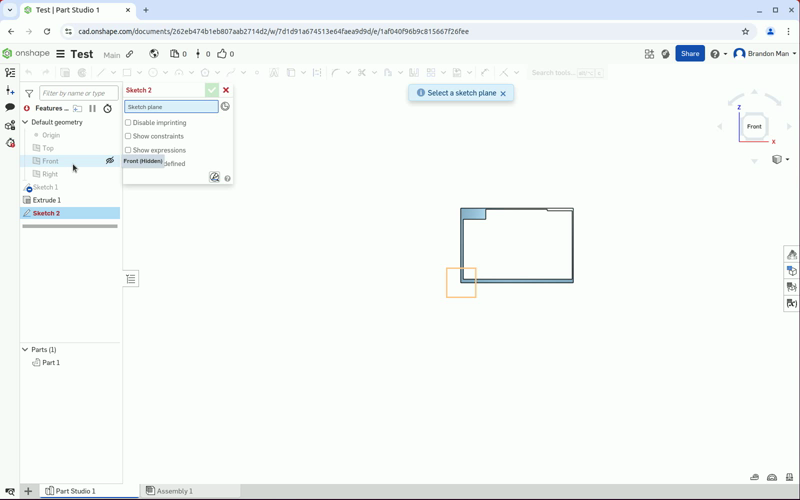
click(73, 163)
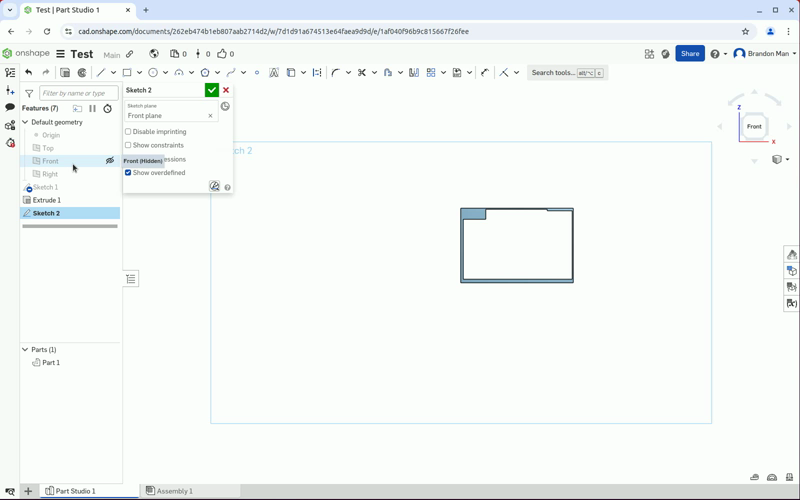
mouse_move(73, 352)
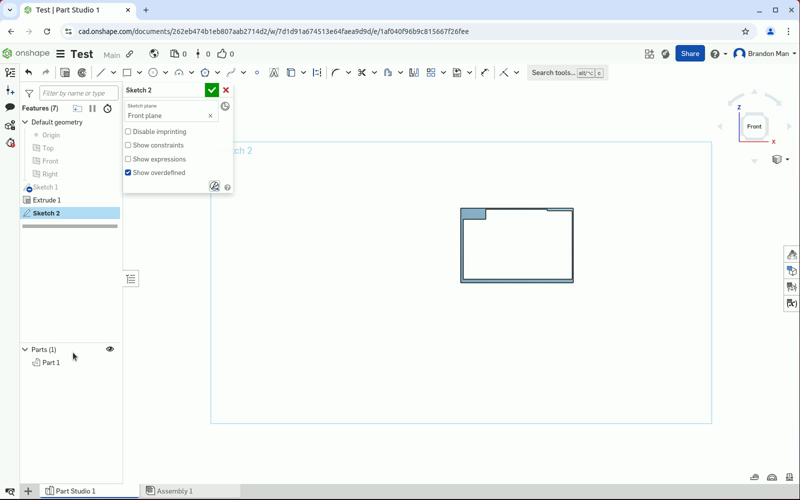
key(y)
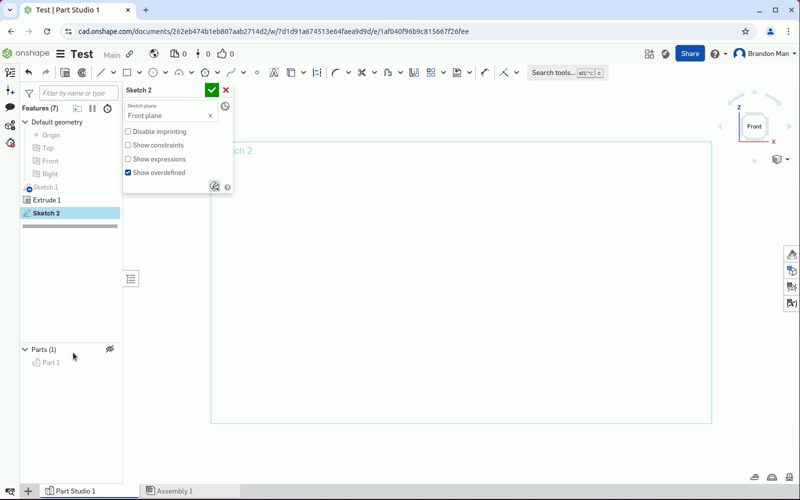
key(l)
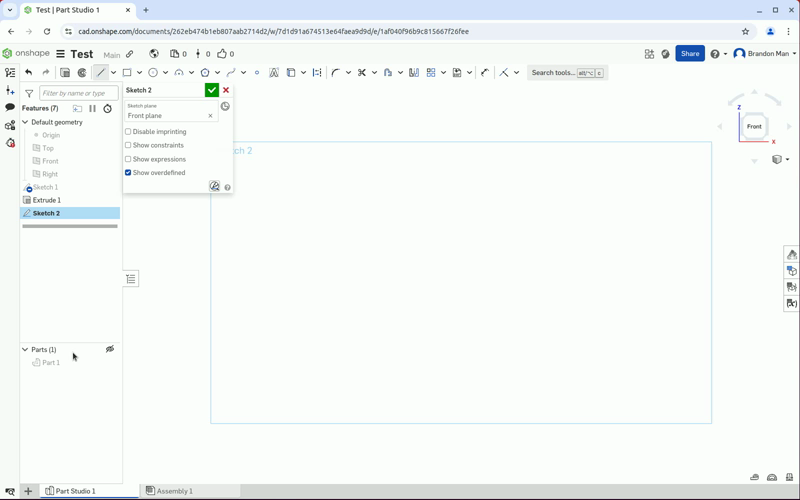
key_down(shift)
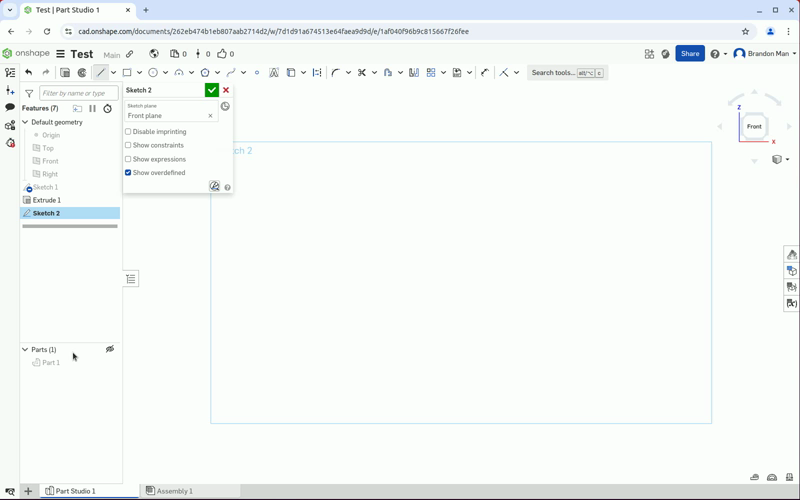
mouse_move(486, 279)
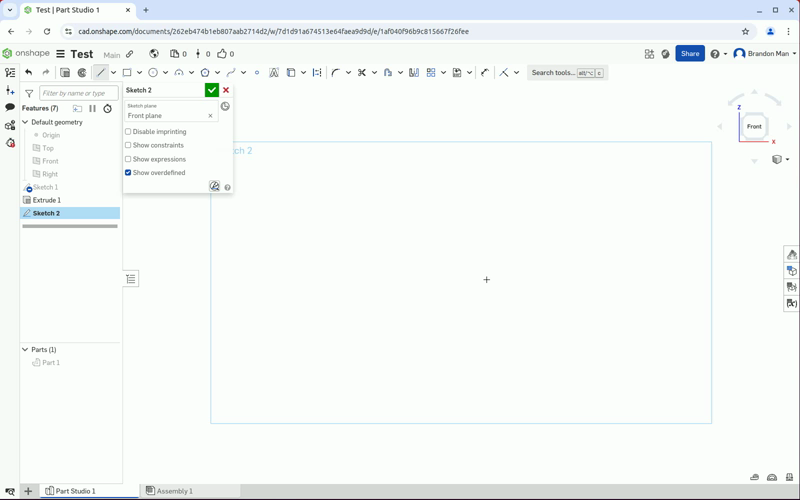
click(486, 279)
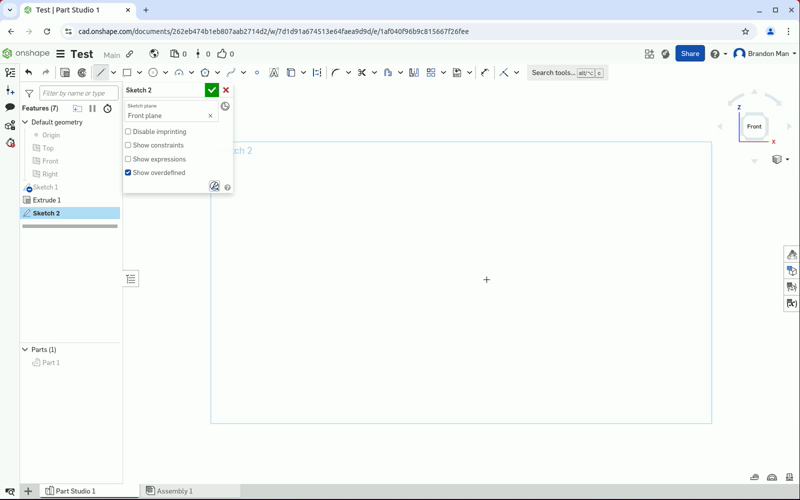
key_up(shift)
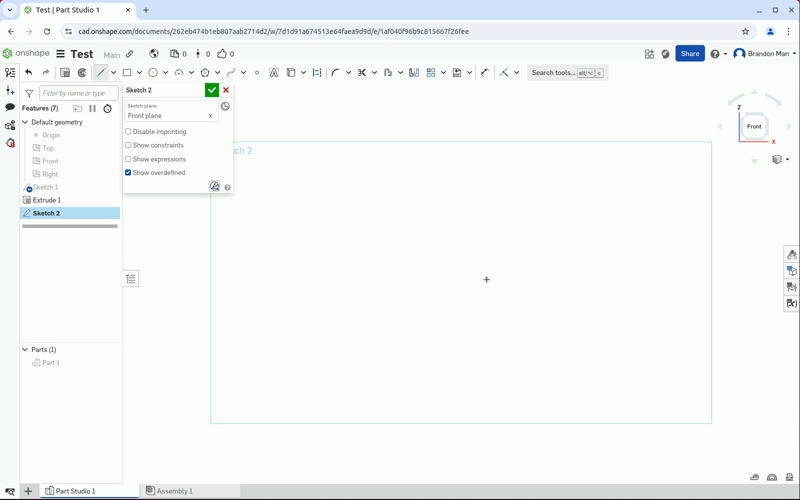
key_down(shift)
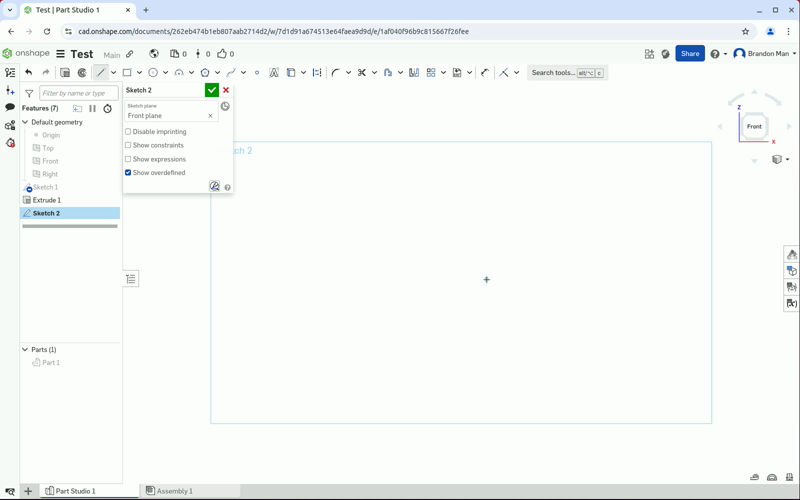
mouse_move(516, 279)
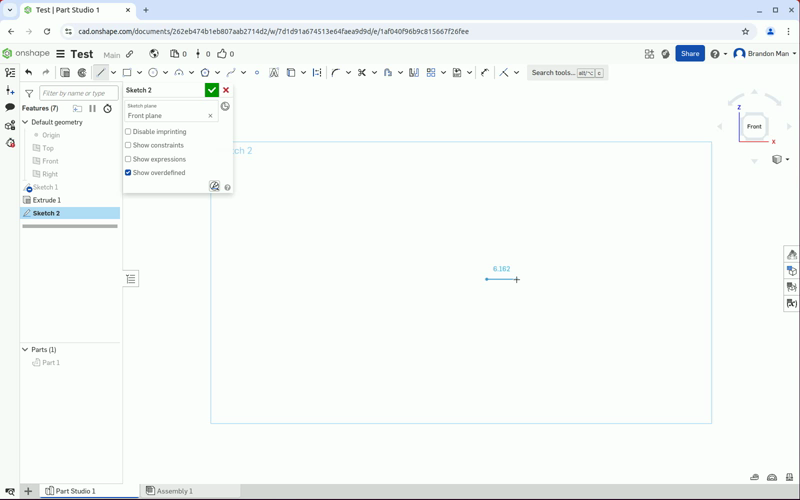
mouse_move(517, 279)
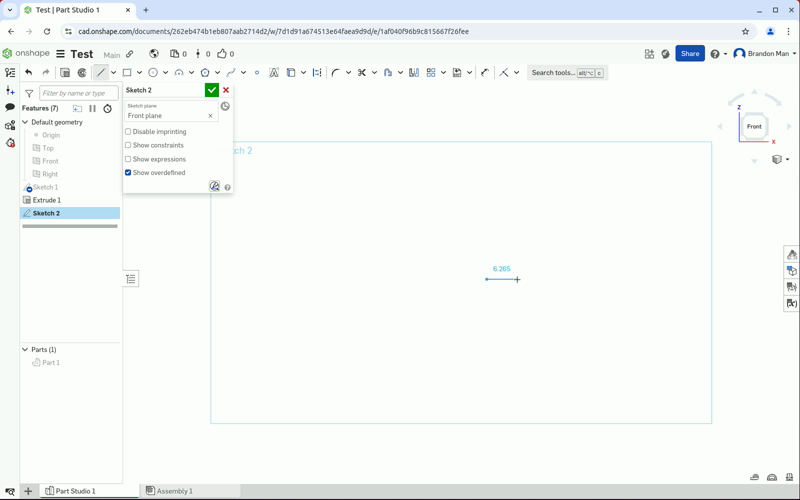
click(517, 279)
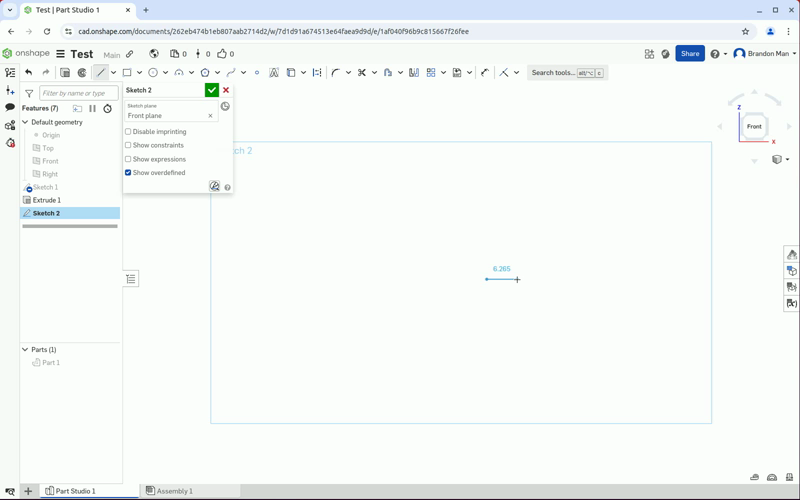
key_up(shift)
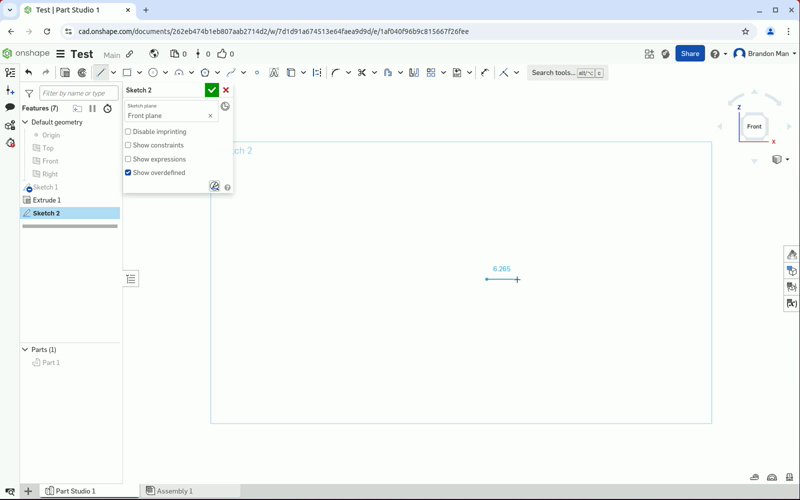
key_down(shift)
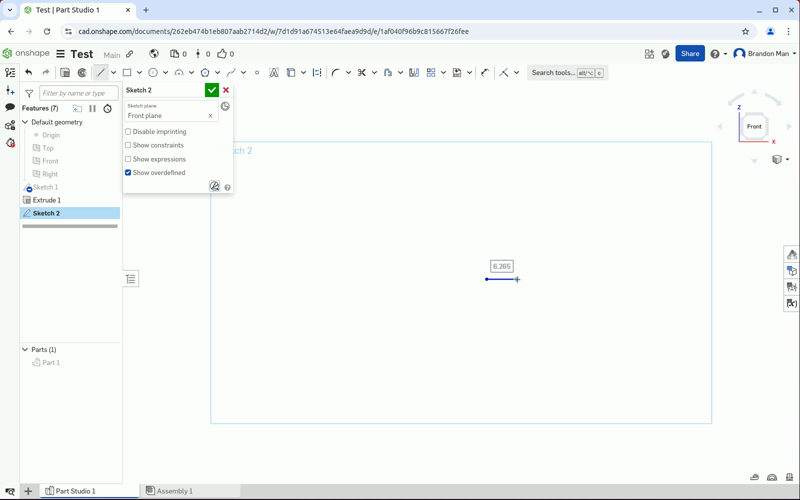
mouse_move(517, 208)
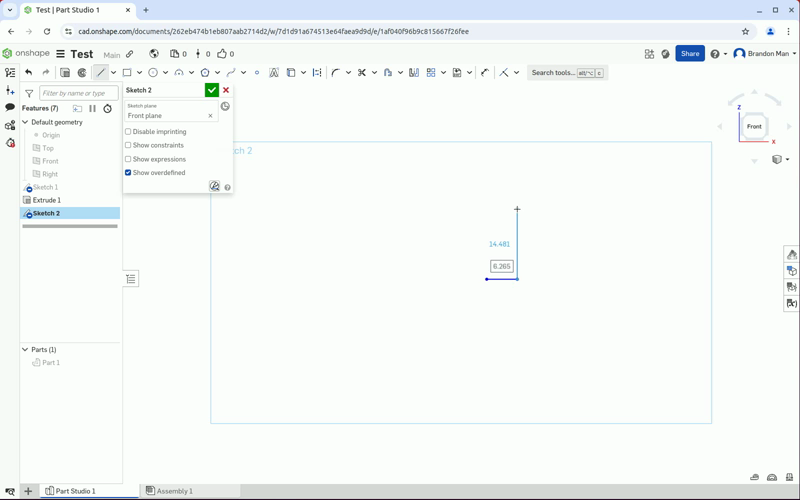
click(517, 208)
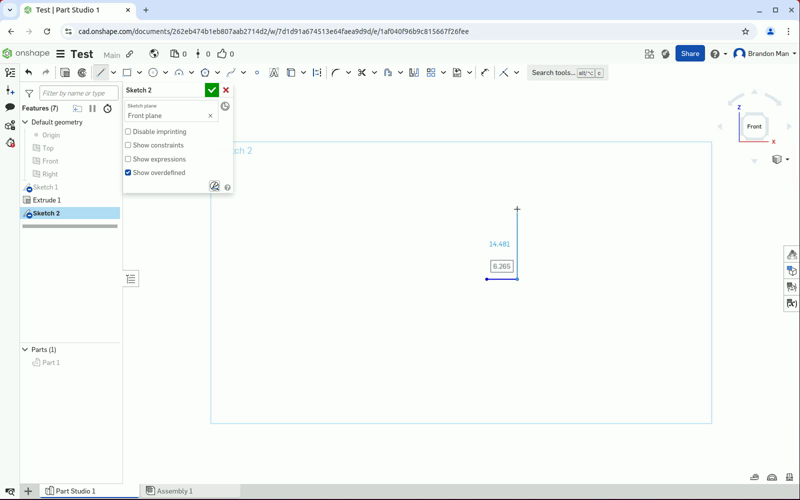
key_up(shift)
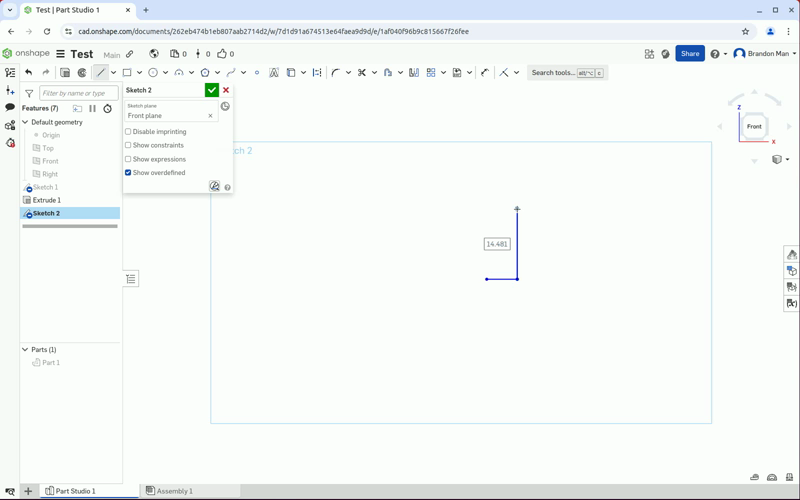
key_down(shift)
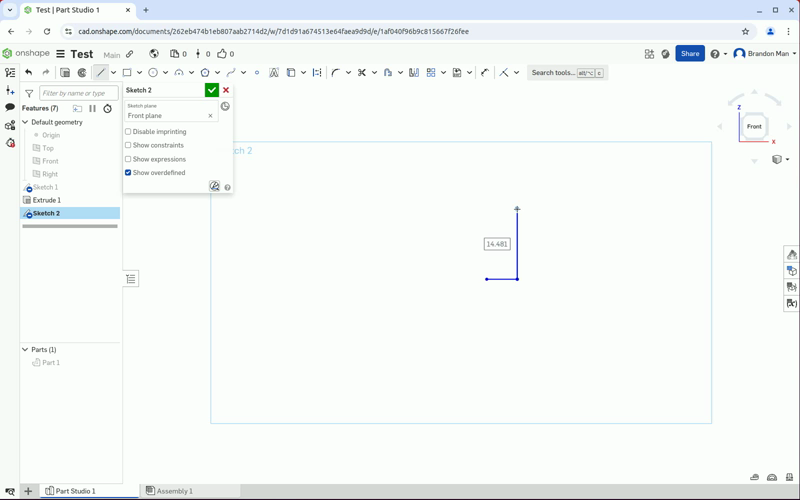
mouse_move(547, 208)
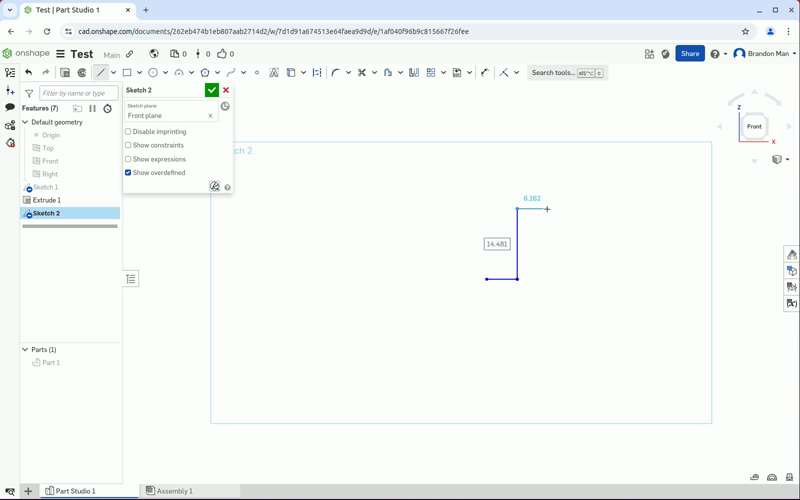
mouse_move(486, 208)
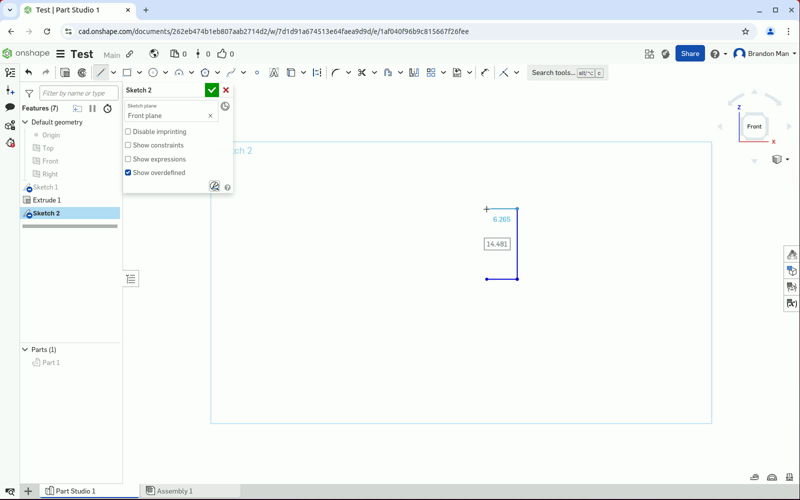
click(486, 208)
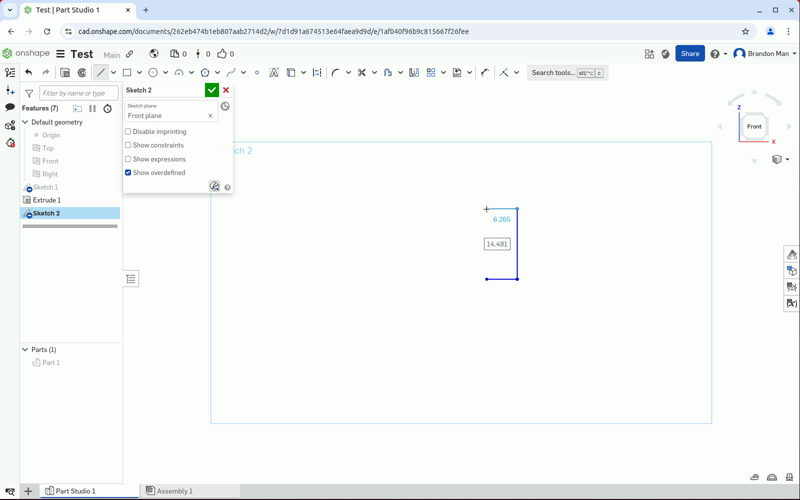
key_up(shift)
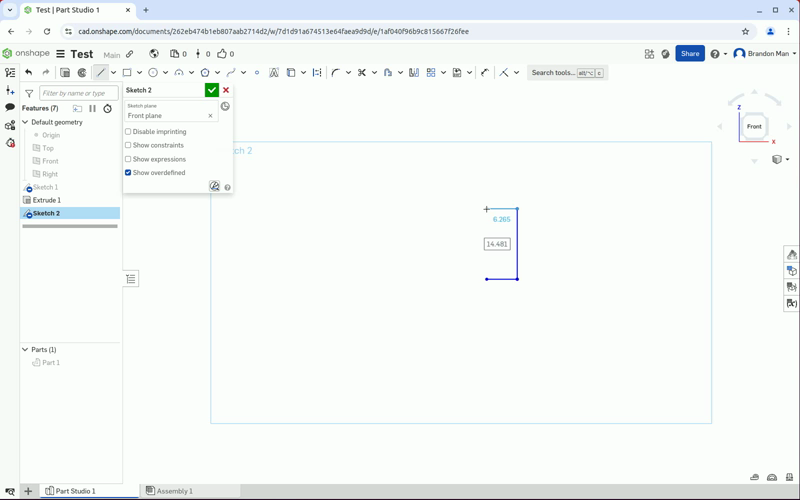
key_down(shift)
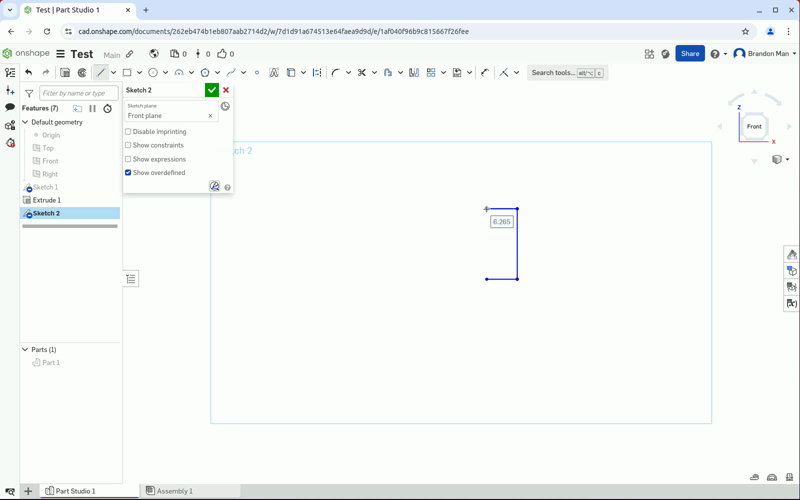
mouse_move(516, 208)
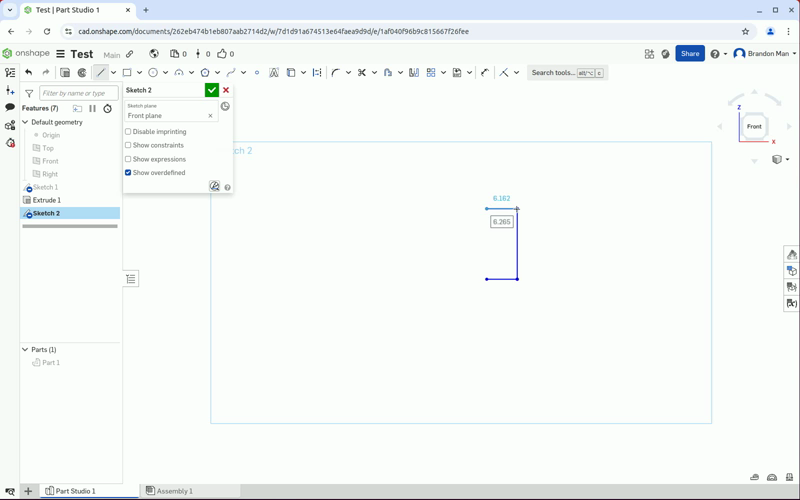
mouse_move(486, 218)
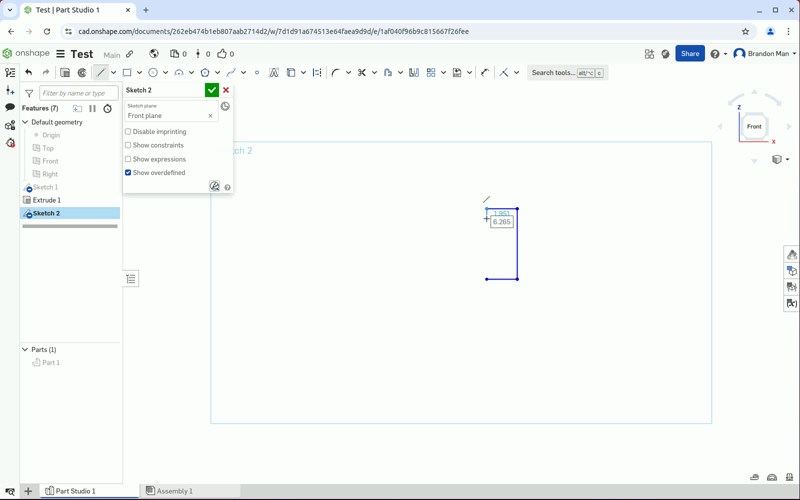
click(486, 218)
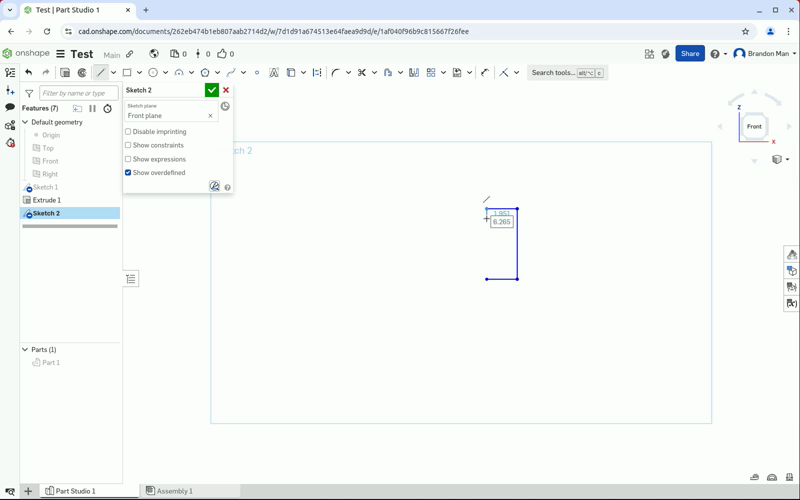
key_up(shift)
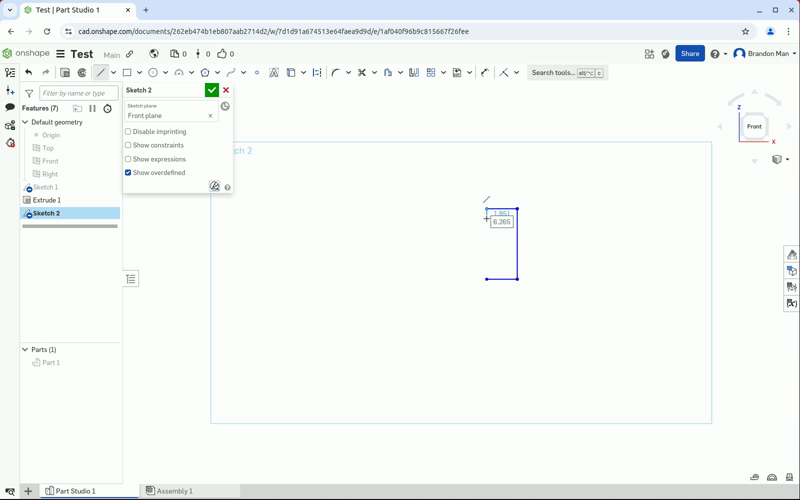
key_down(shift)
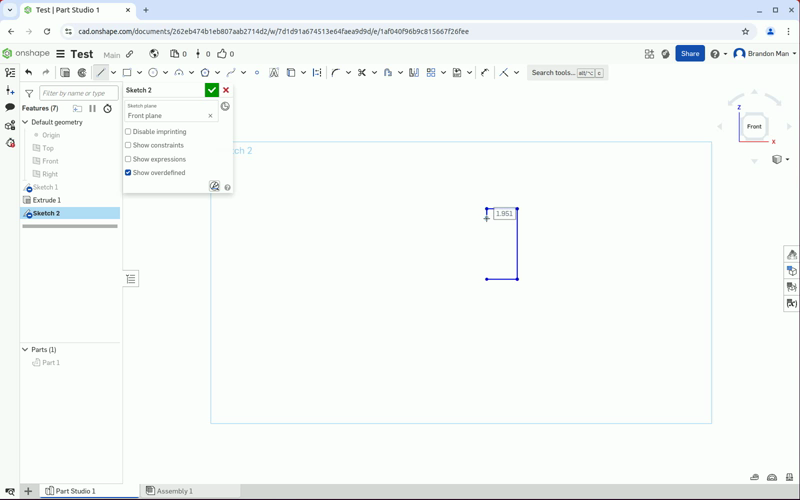
mouse_move(516, 218)
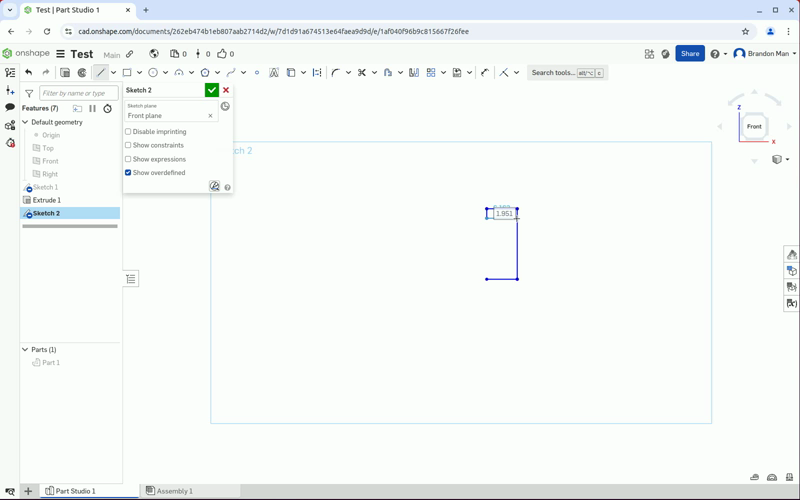
mouse_move(486, 249)
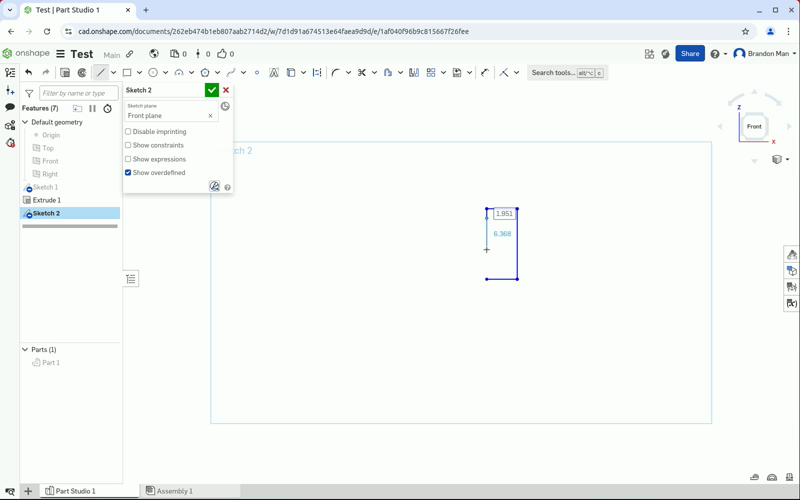
click(486, 249)
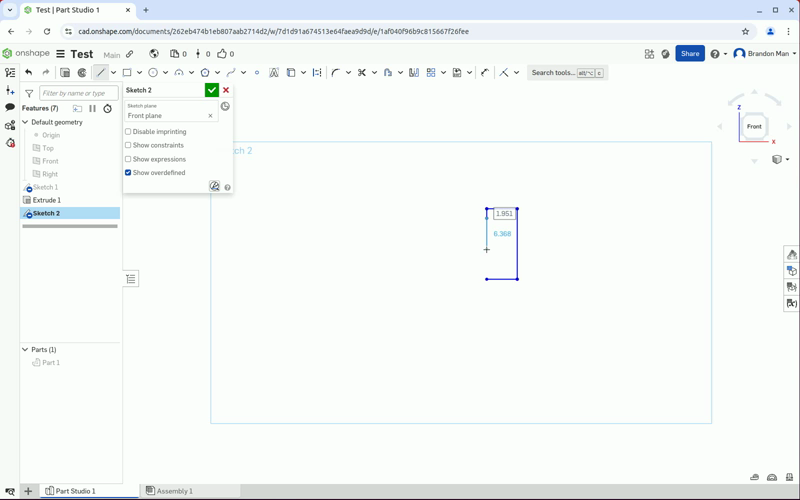
key_up(shift)
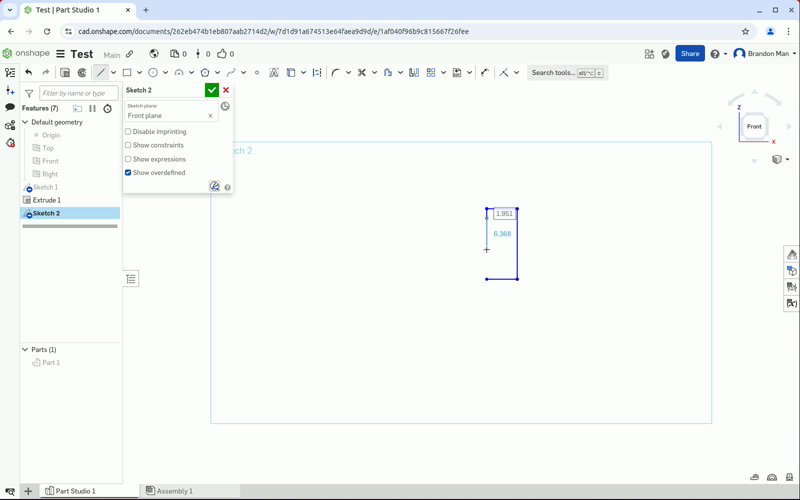
mouse_move(516, 249)
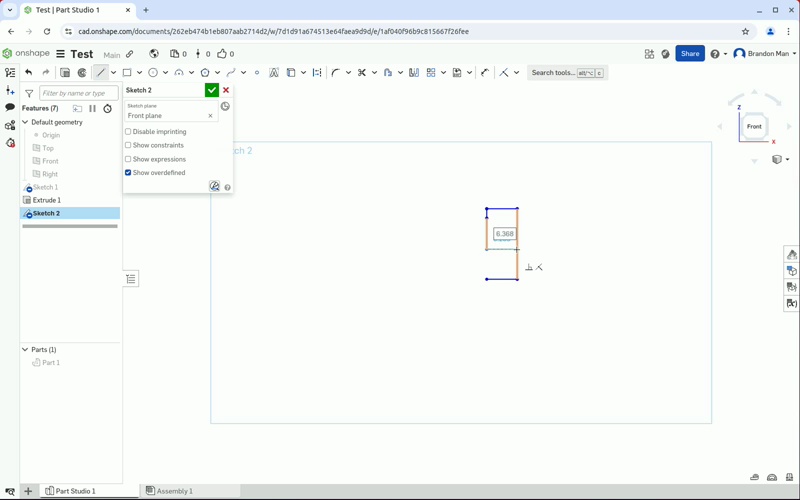
key_down(shift)
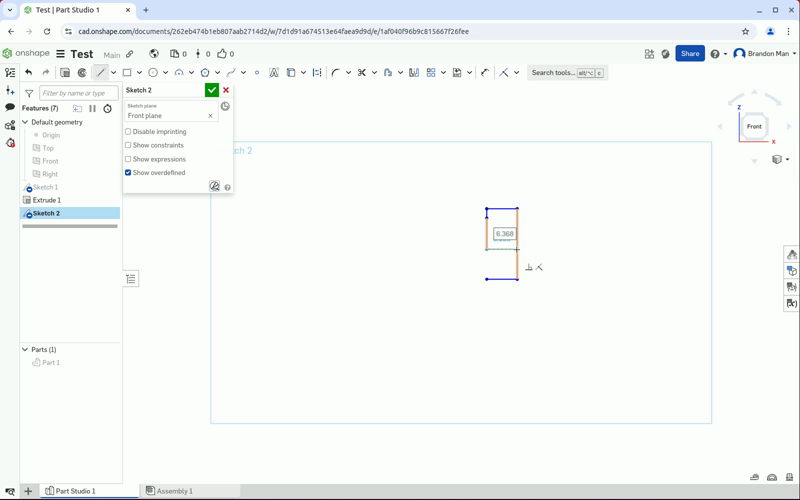
mouse_move(486, 279)
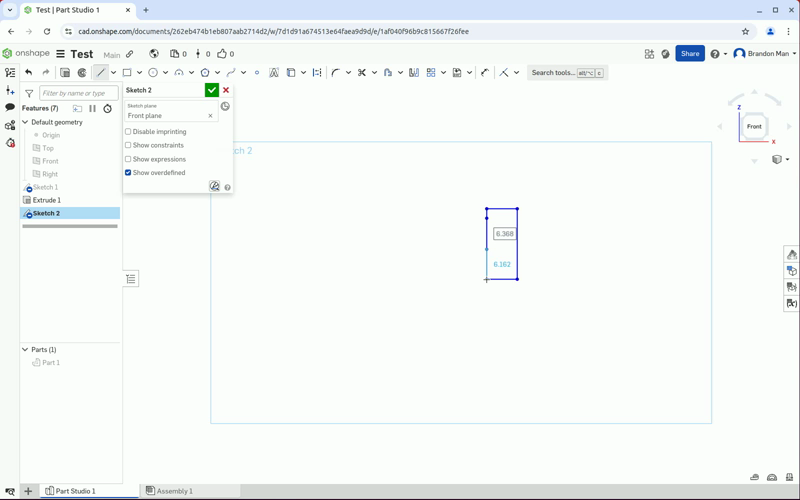
key_up(shift)
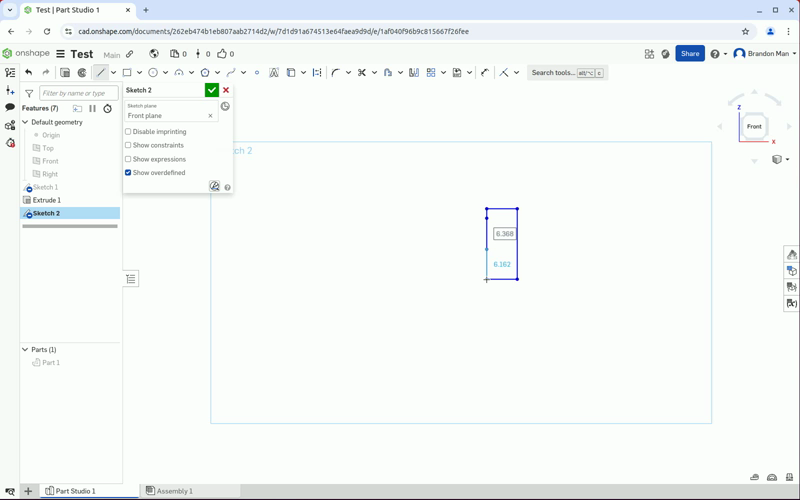
click(486, 279)
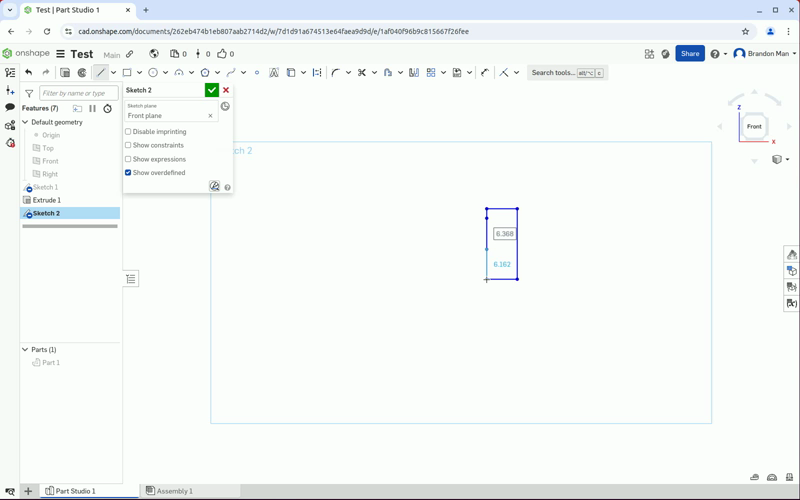
key(esc)
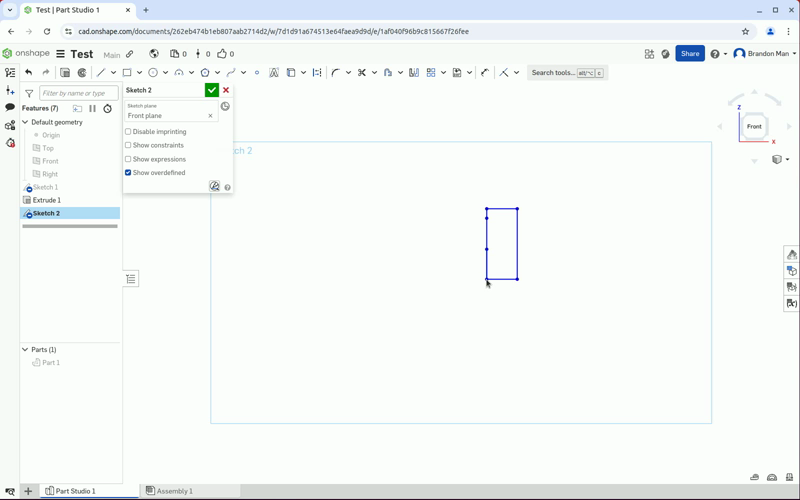
mouse_move(500, 236)
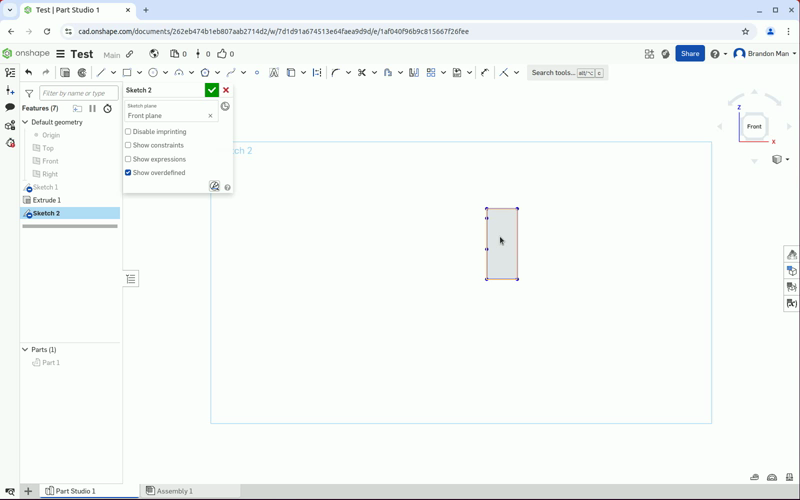
click(500, 236)
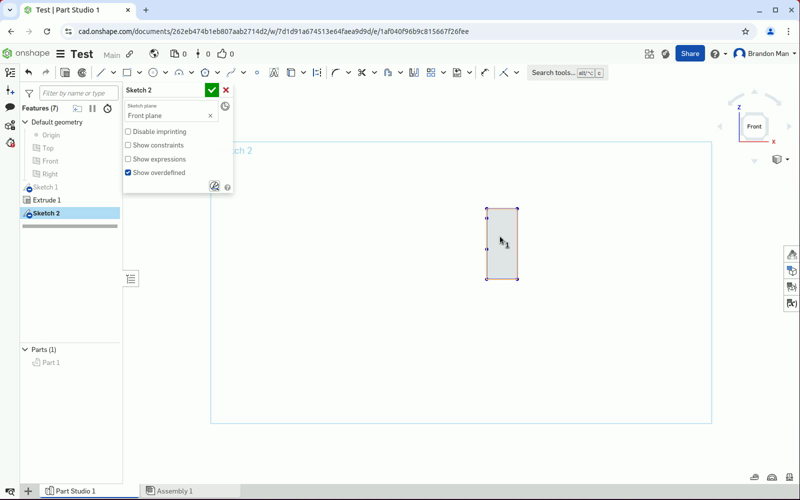
mouse_move(73, 352)
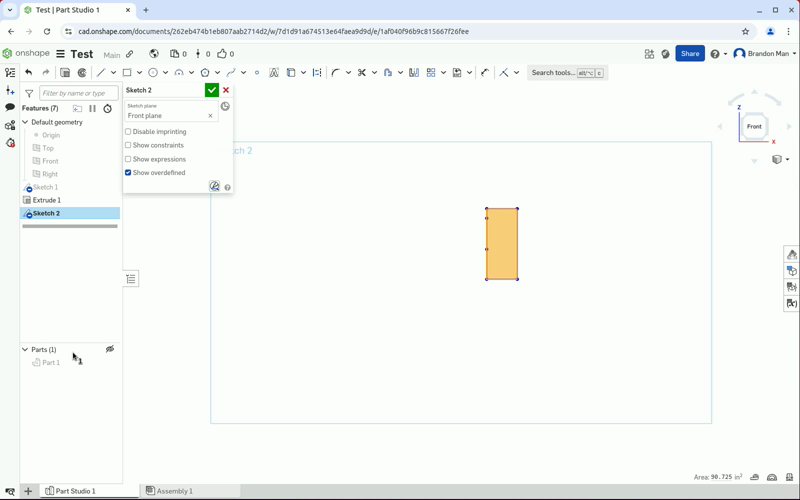
key(shift+y)
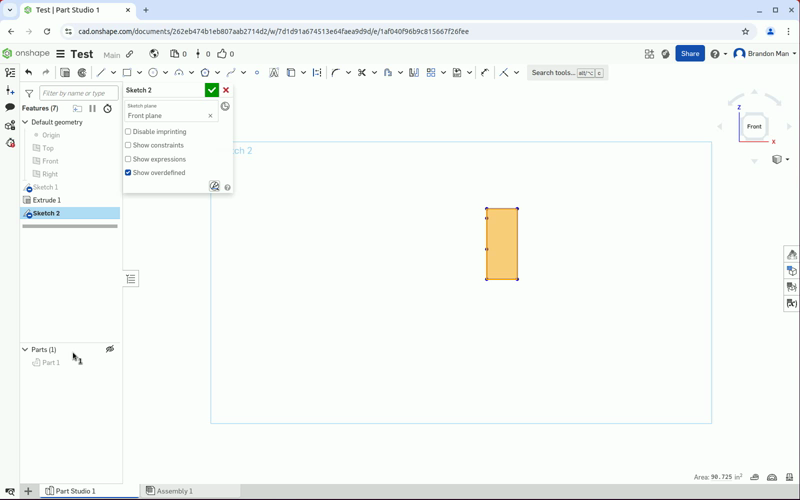
key(shift+e)
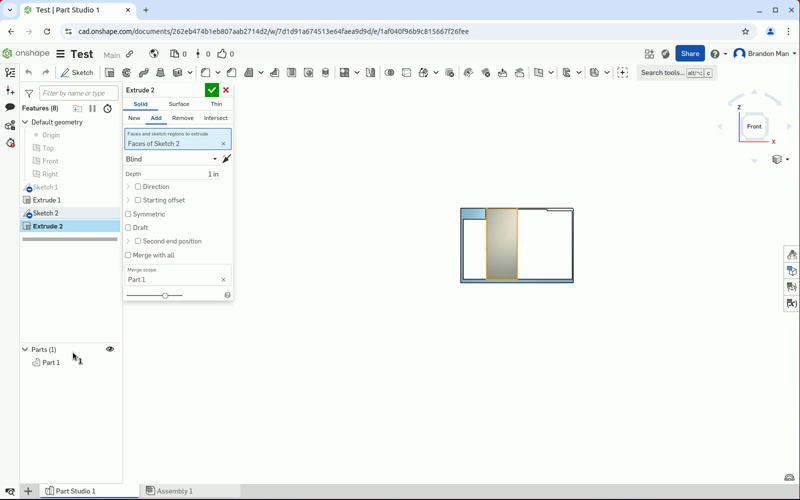
mouse_move(143, 106)
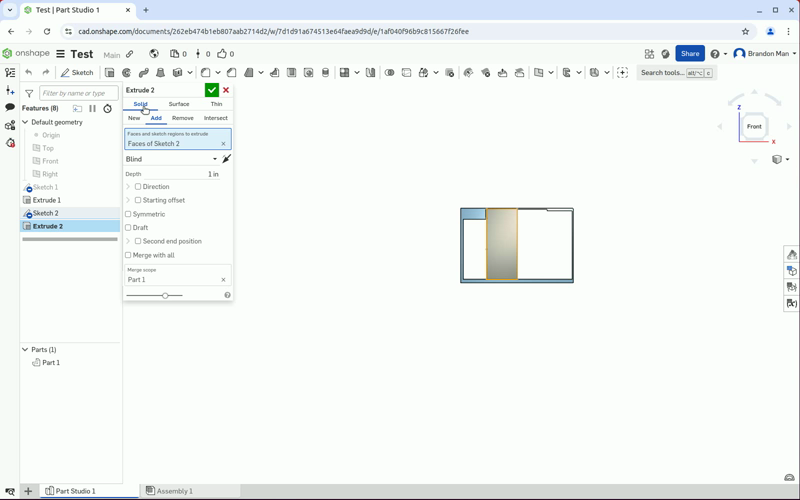
click(143, 106)
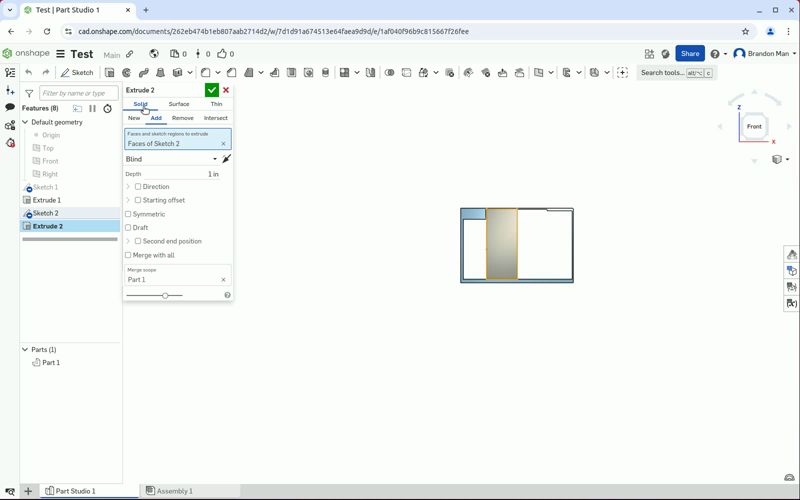
mouse_move(137, 120)
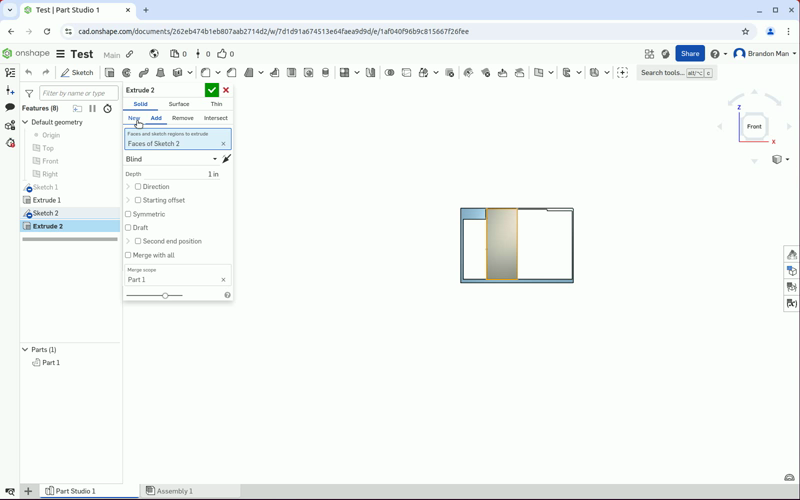
click(137, 120)
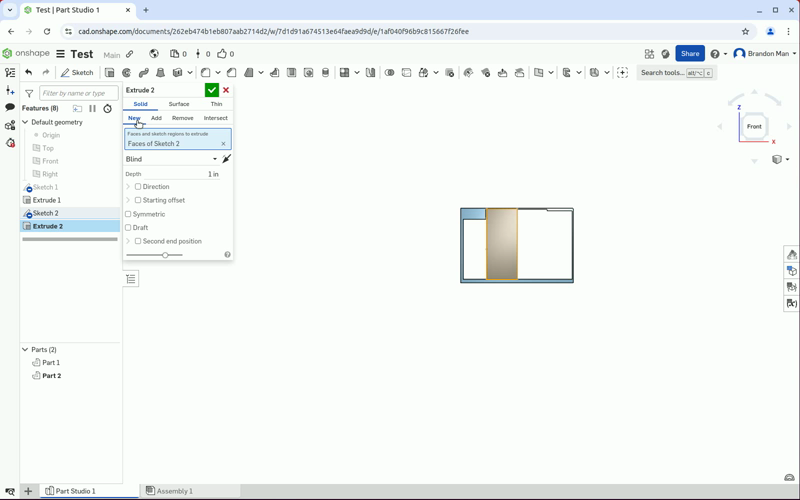
key(tab, 4)
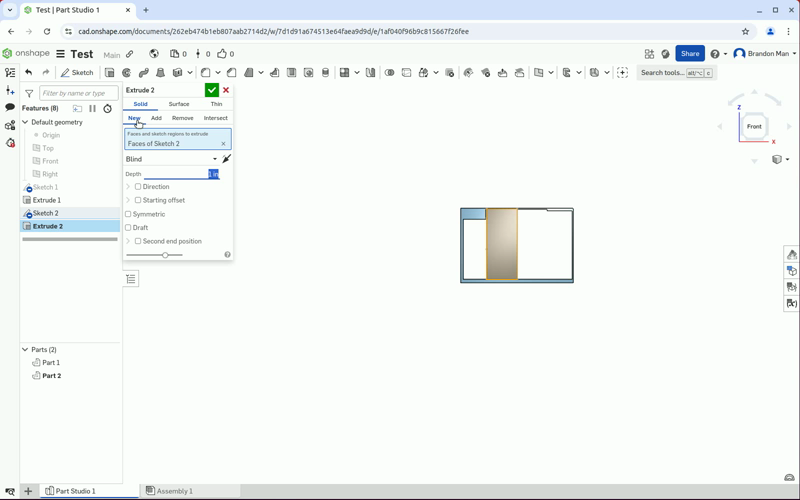
text(0.722)
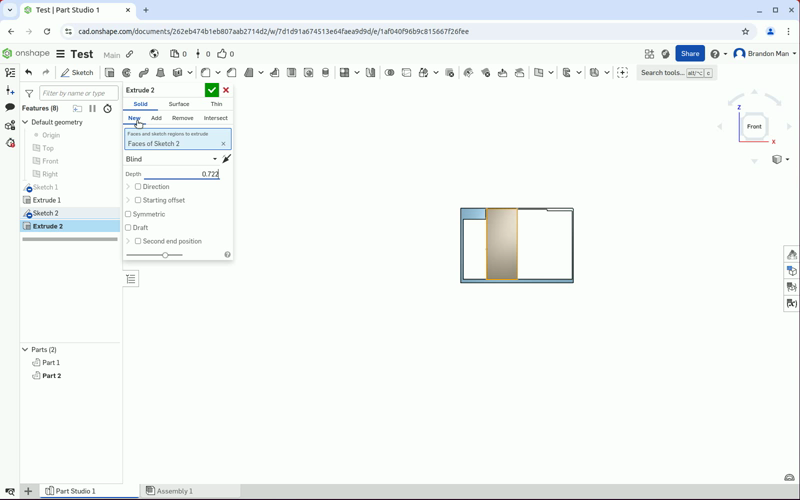
key(enter)
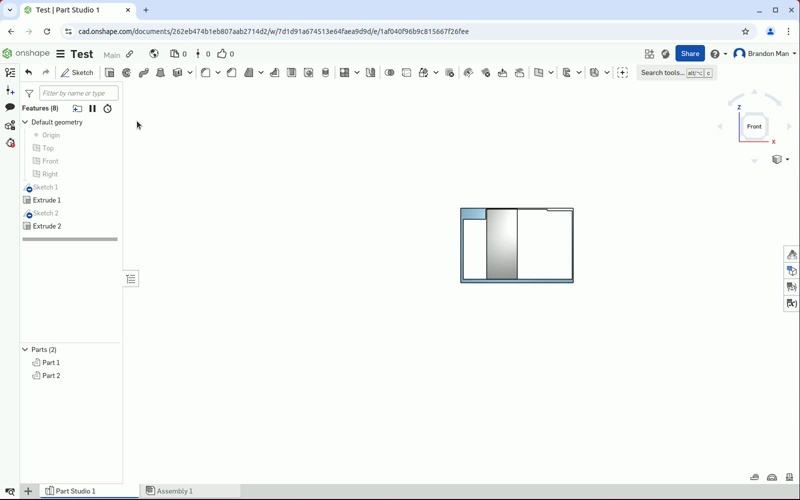
key(shift+h)
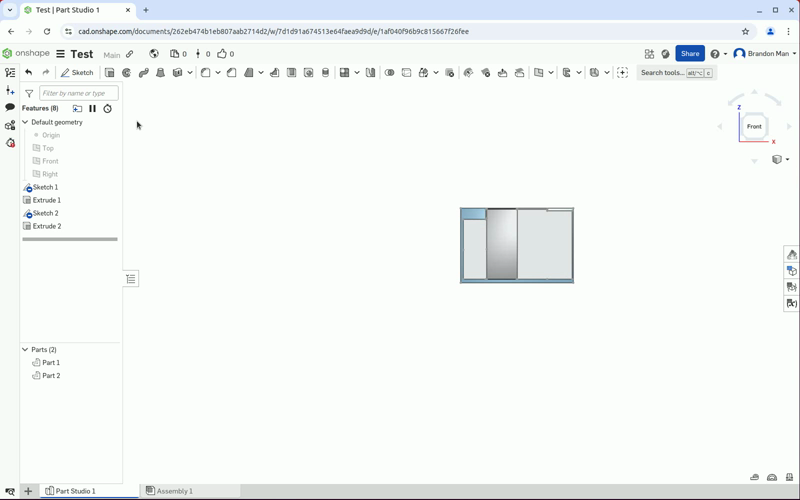
key(shift+h)
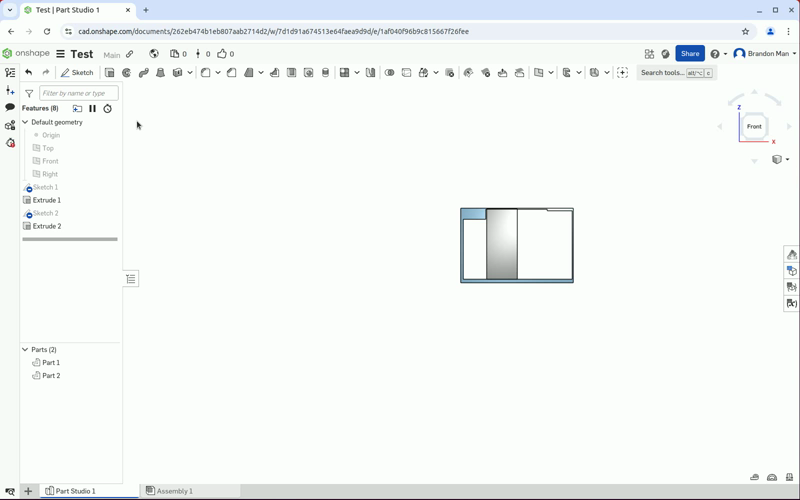
mouse_move(73, 189)
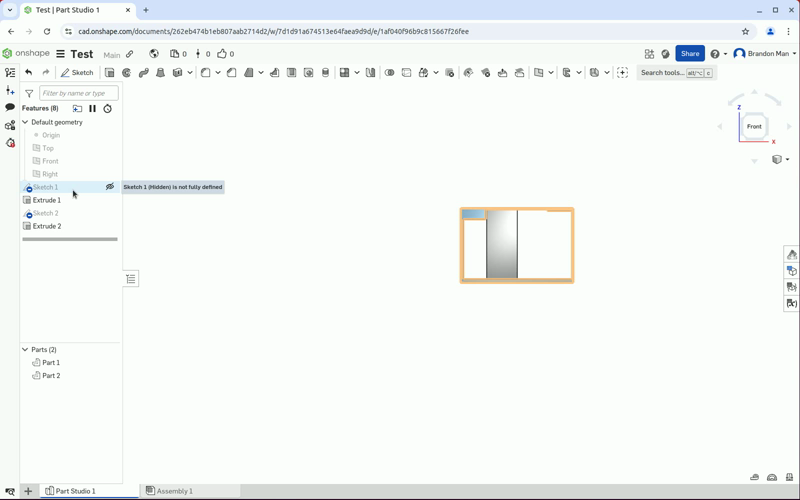
click(73, 189)
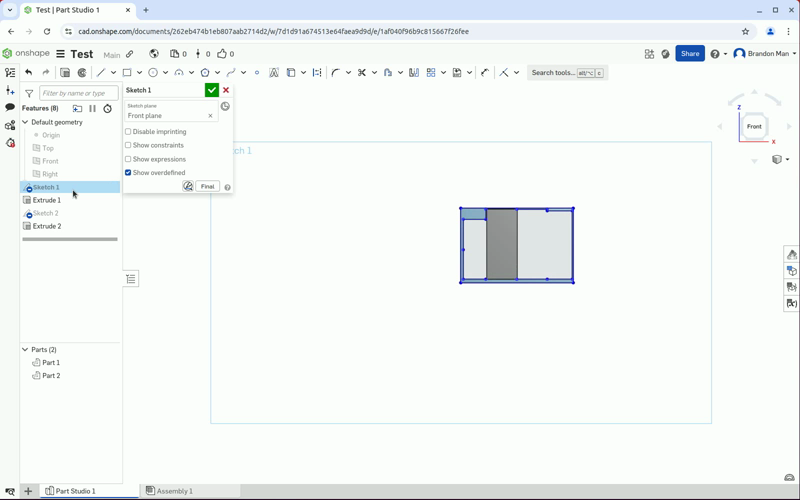
mouse_move(229, 92)
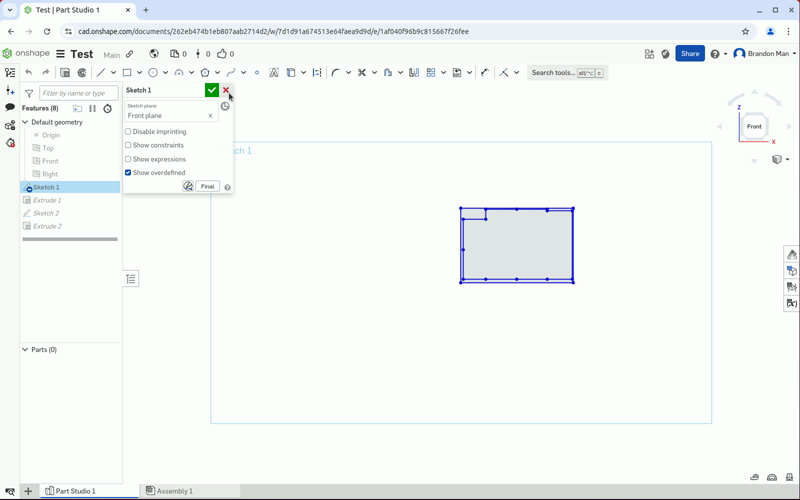
click(229, 92)
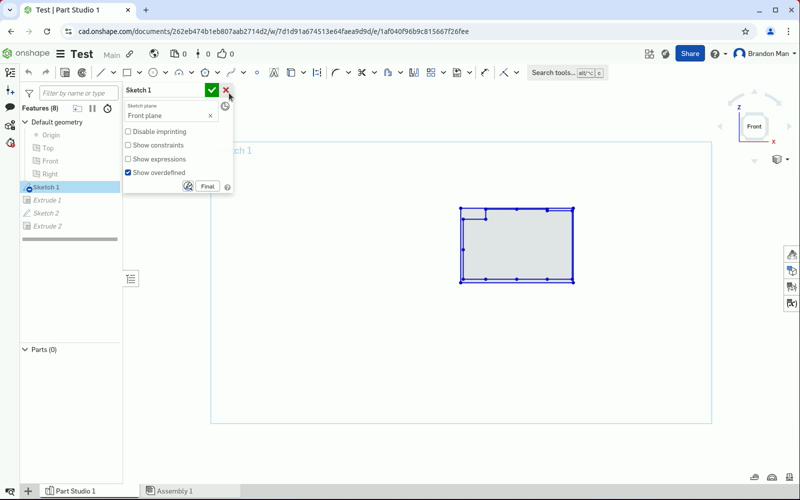
key(shift+s)
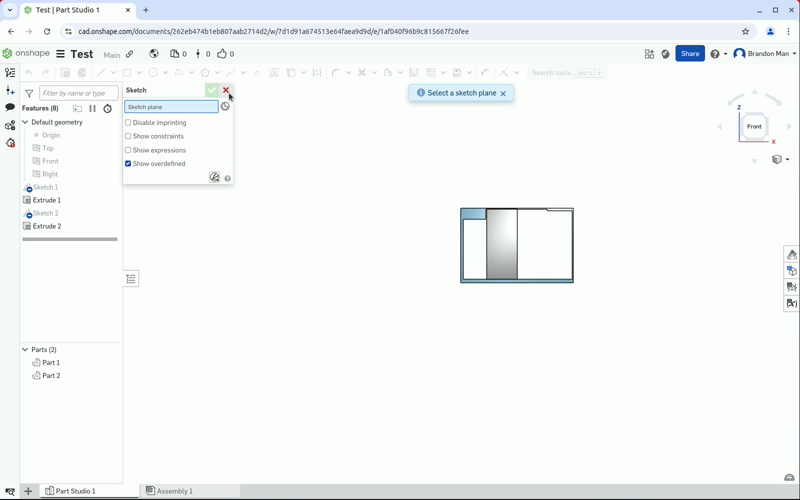
mouse_move(73, 163)
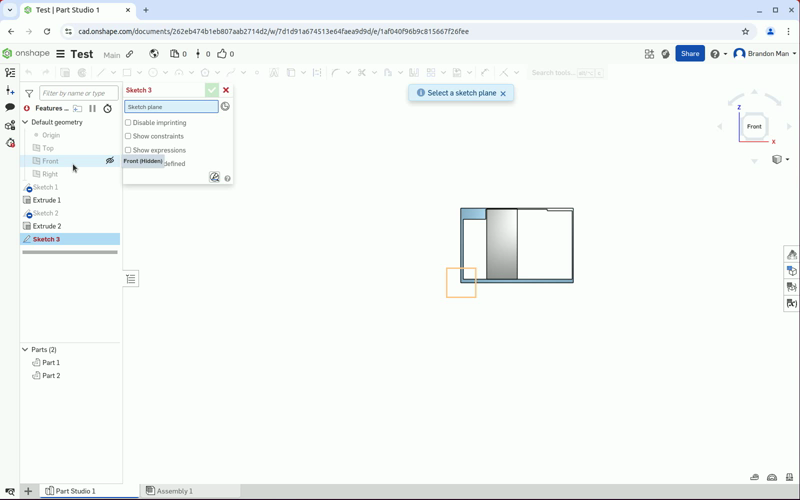
click(73, 163)
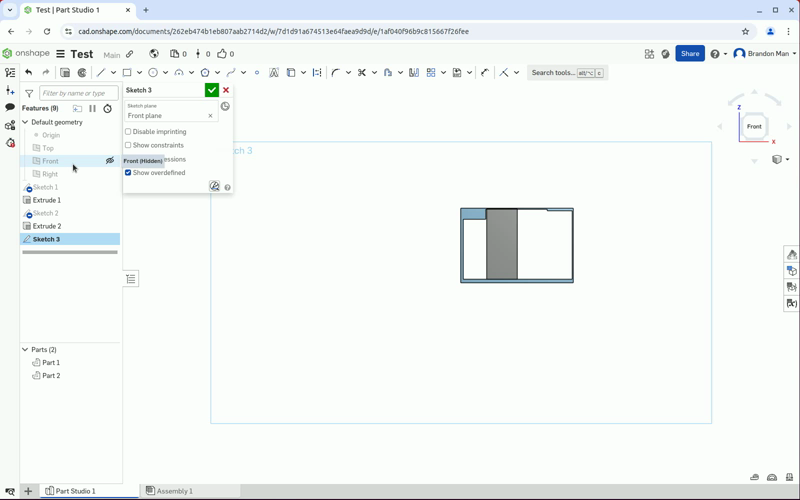
mouse_move(73, 352)
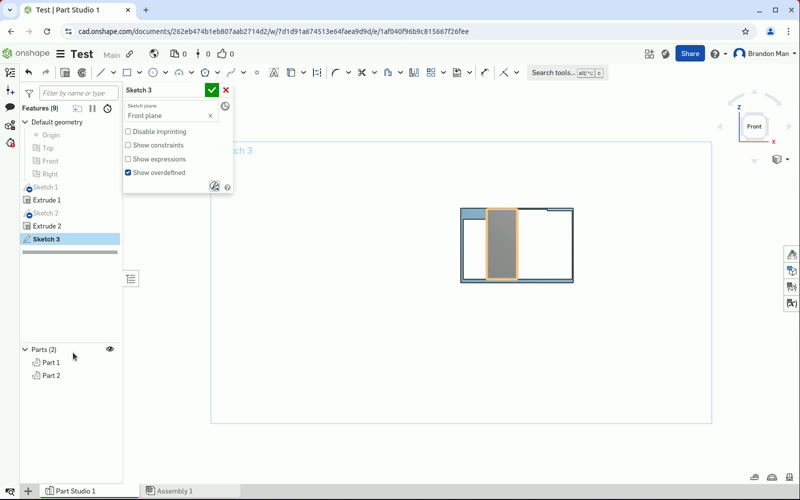
key(y)
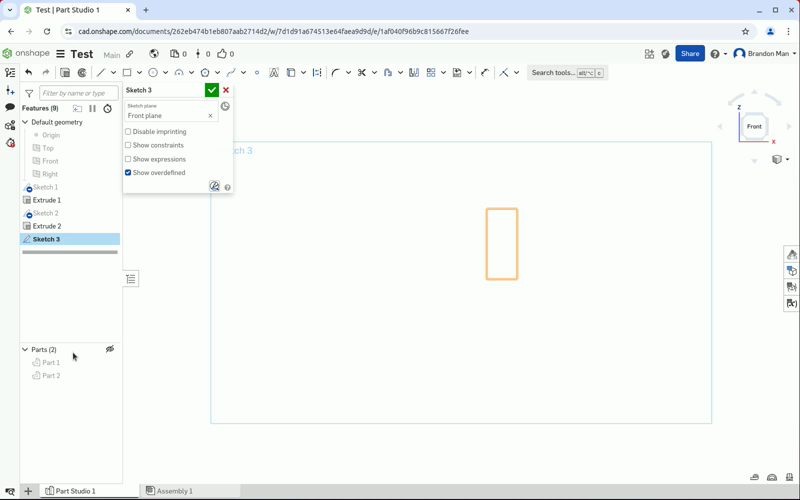
key(l)
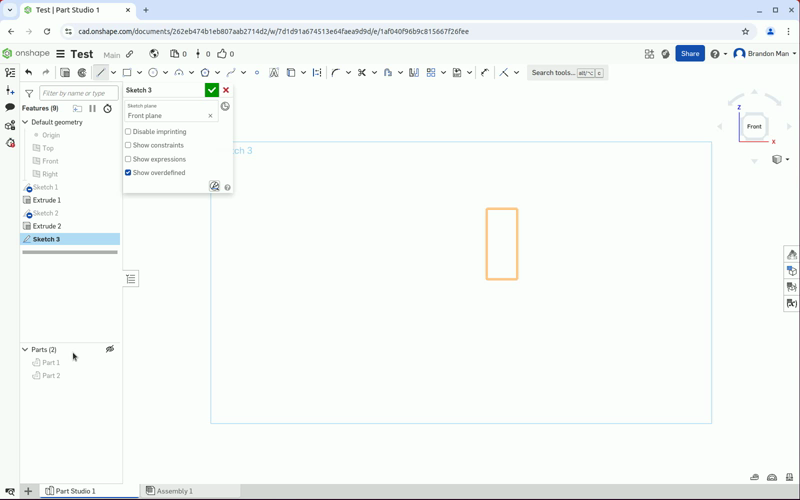
key_down(shift)
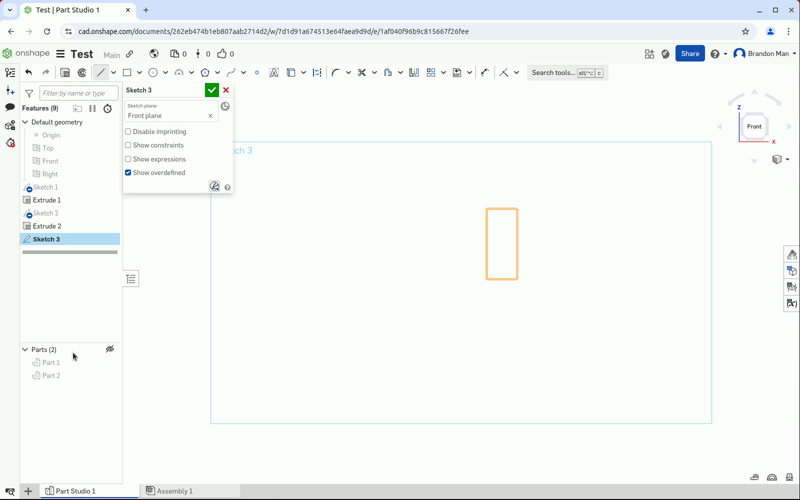
mouse_move(463, 250)
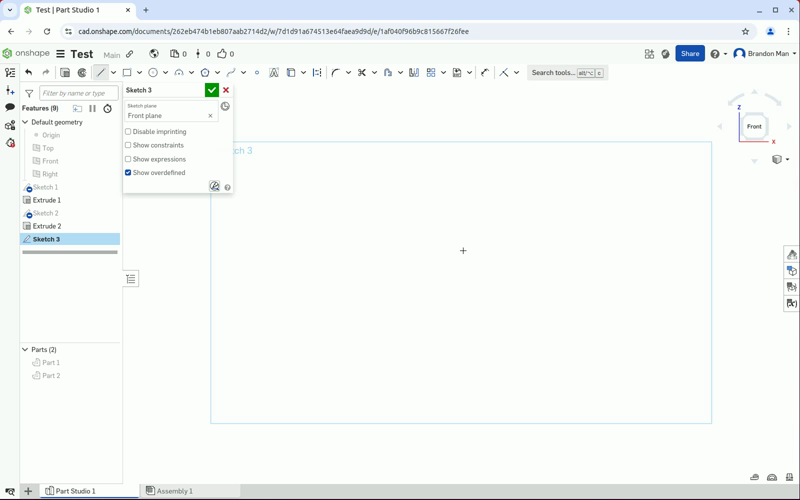
click(463, 250)
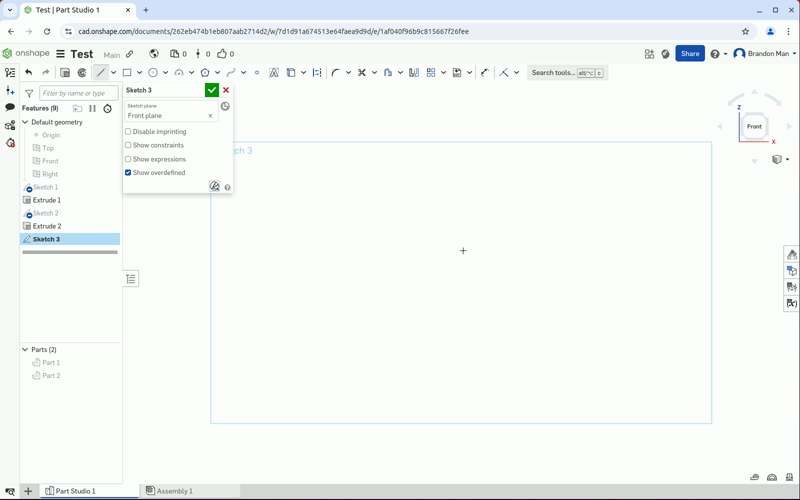
key_up(shift)
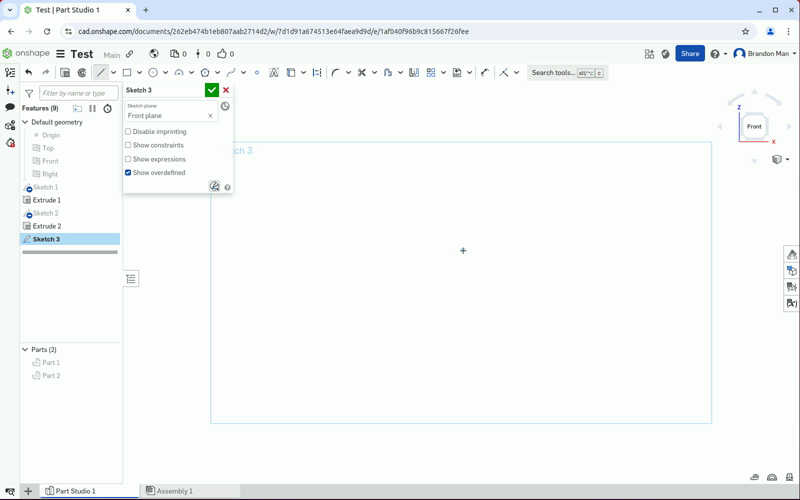
key_down(shift)
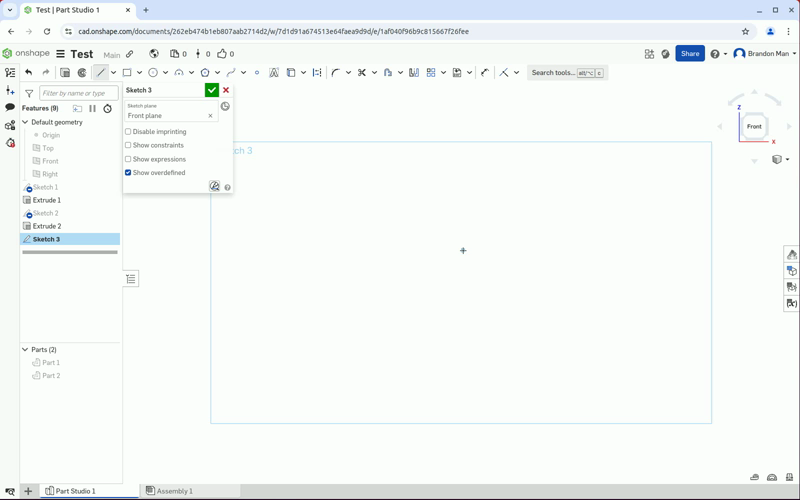
mouse_move(493, 250)
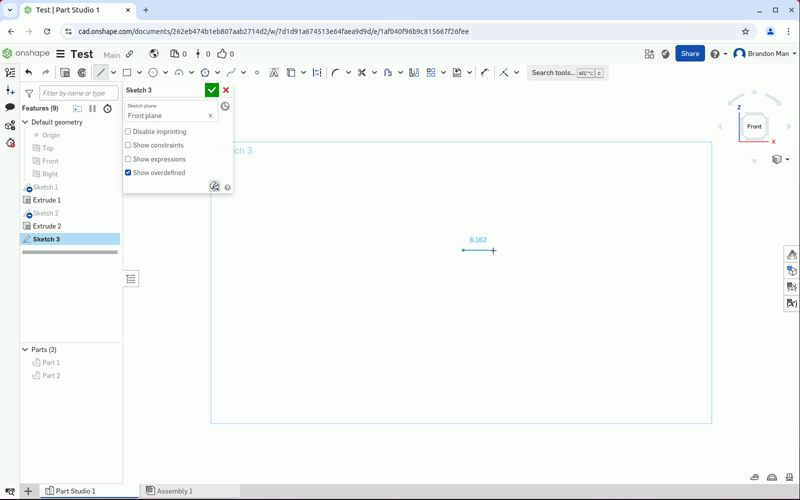
mouse_move(487, 250)
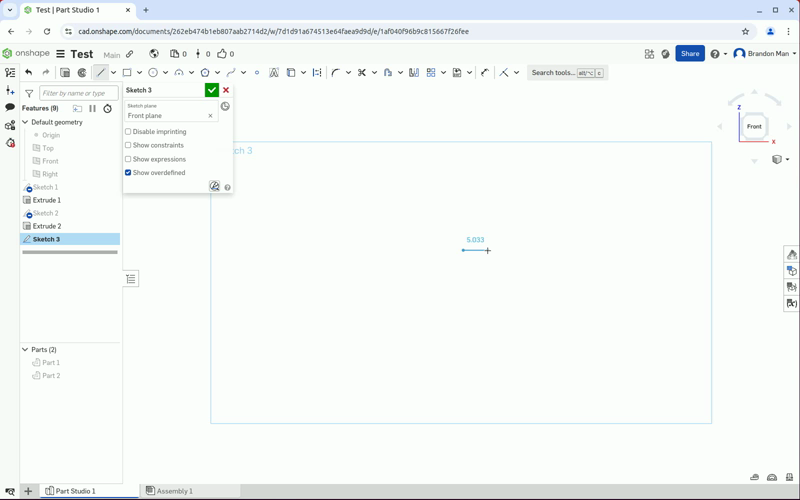
click(487, 250)
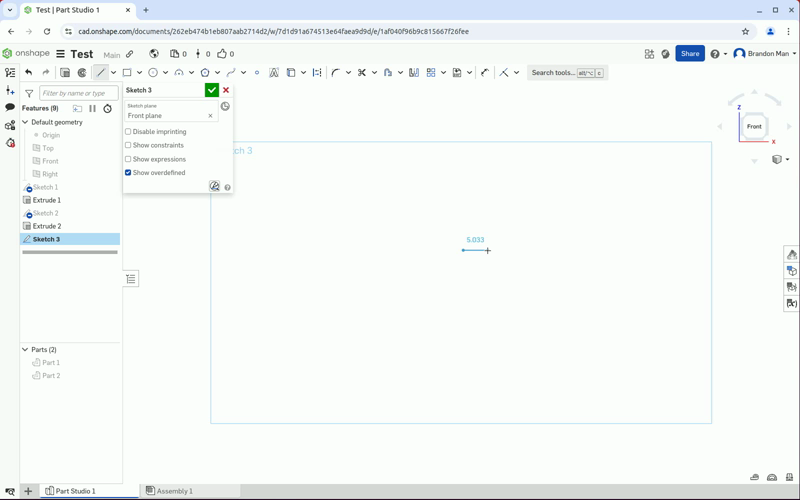
key_up(shift)
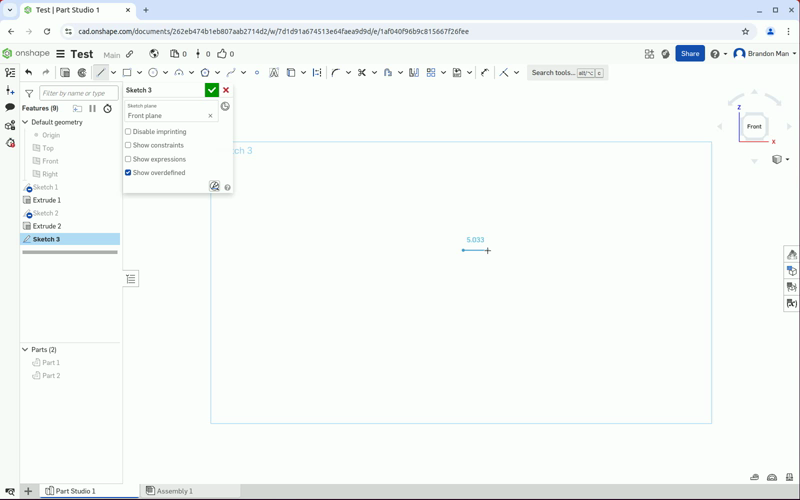
key_down(shift)
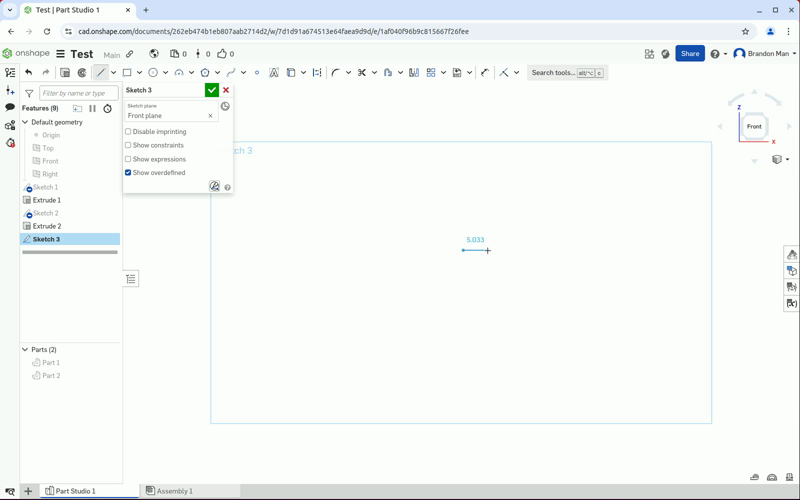
mouse_move(517, 250)
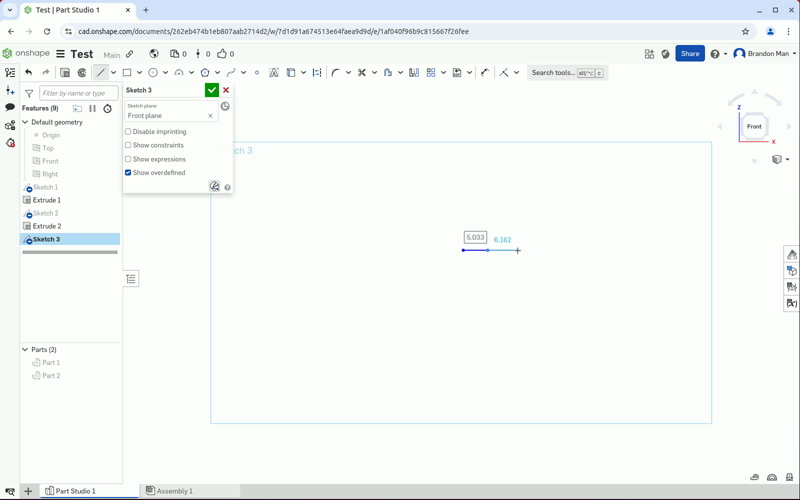
mouse_move(487, 218)
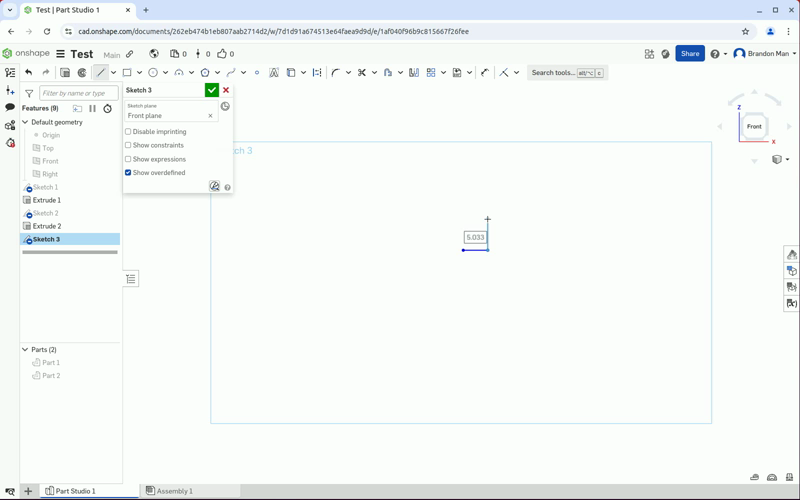
click(487, 218)
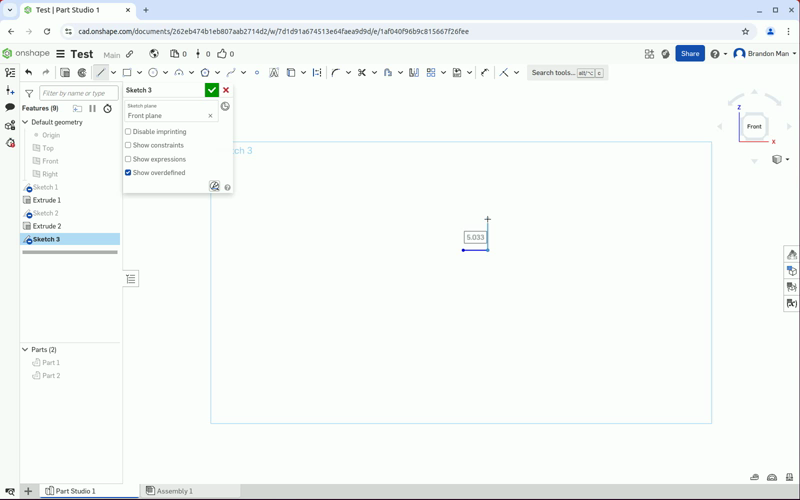
key_up(shift)
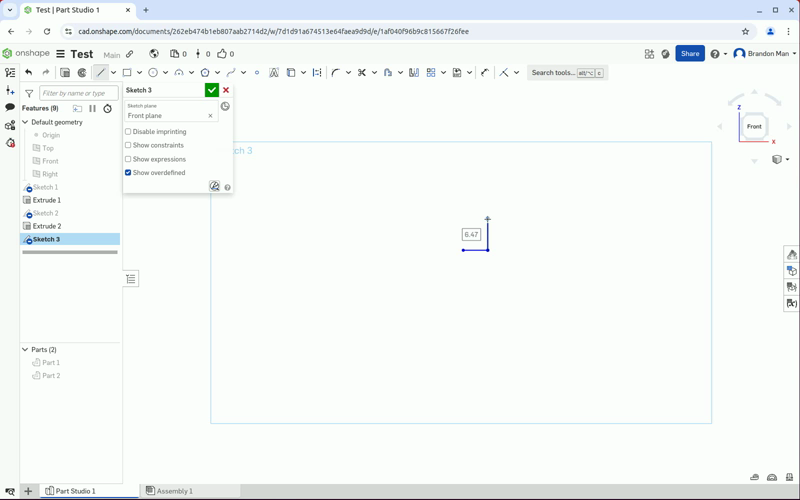
key_down(shift)
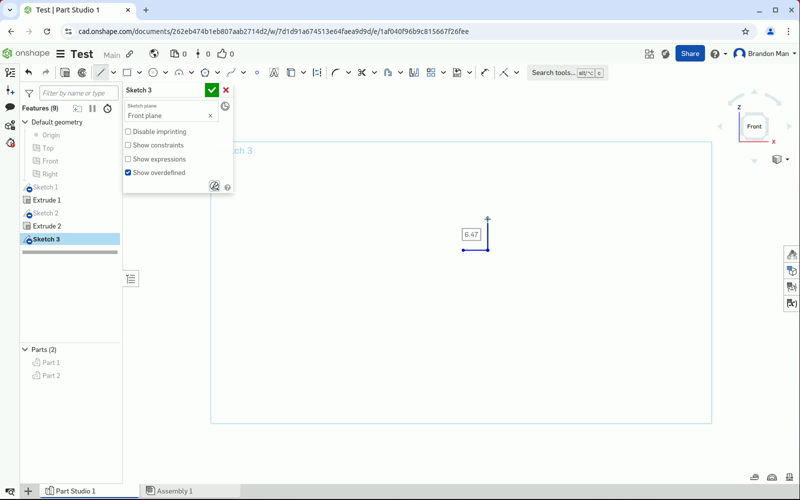
mouse_move(517, 218)
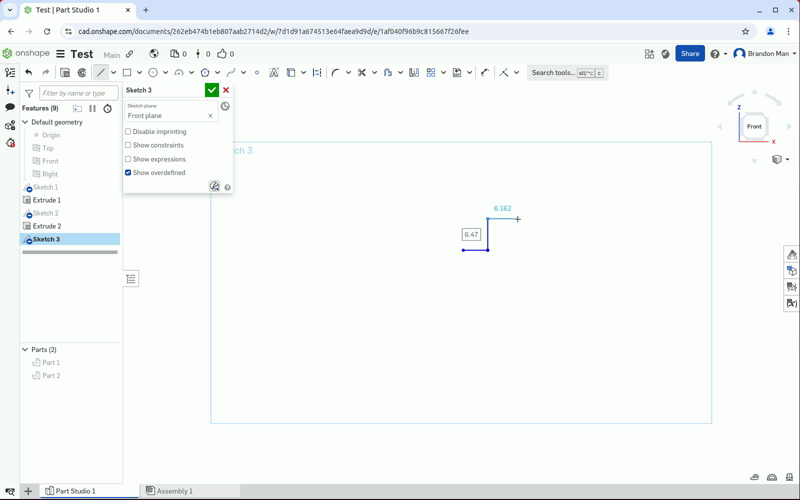
mouse_move(463, 218)
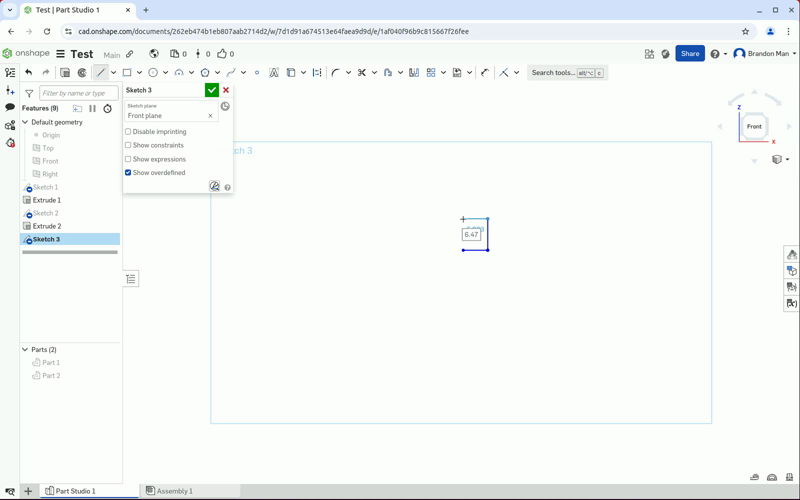
click(463, 218)
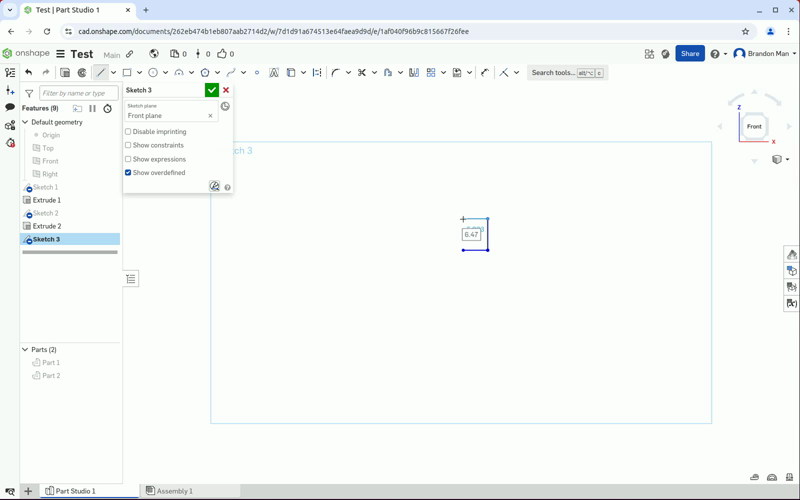
key_up(shift)
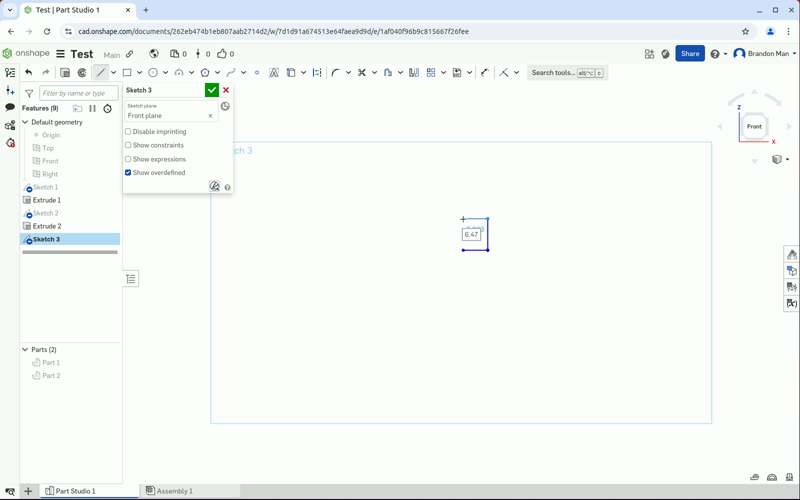
mouse_move(493, 218)
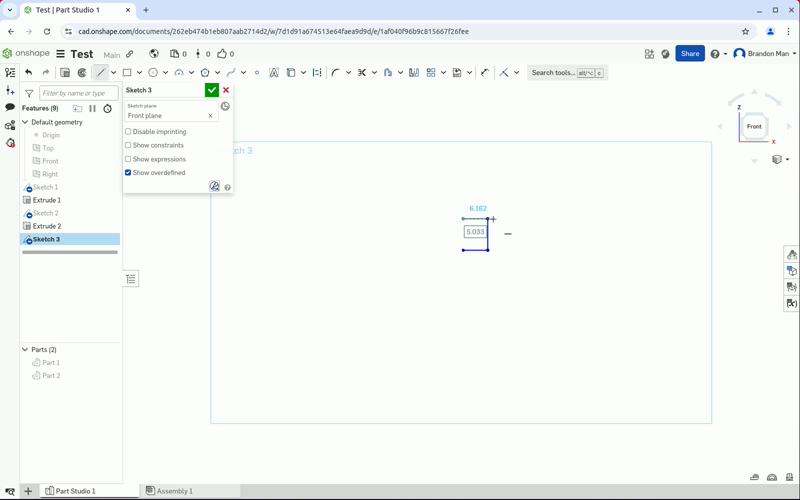
key_down(shift)
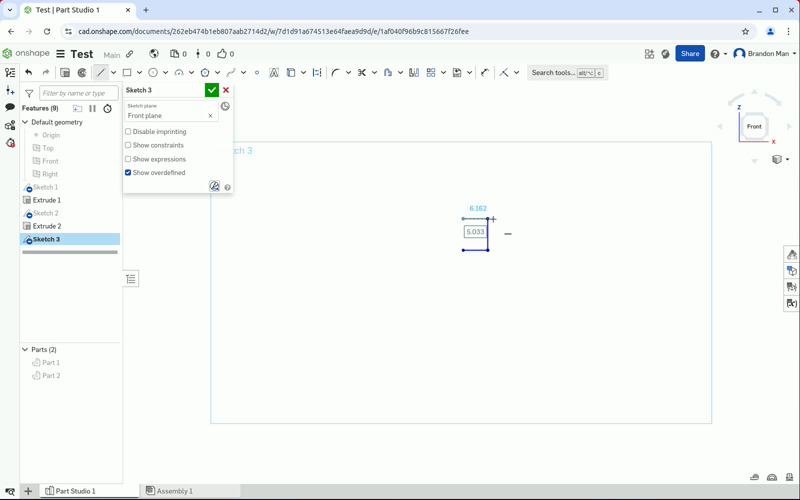
mouse_move(463, 250)
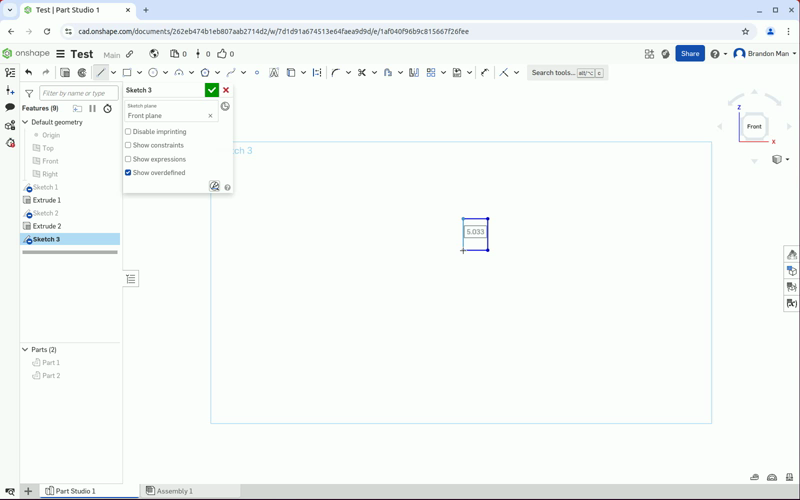
key_up(shift)
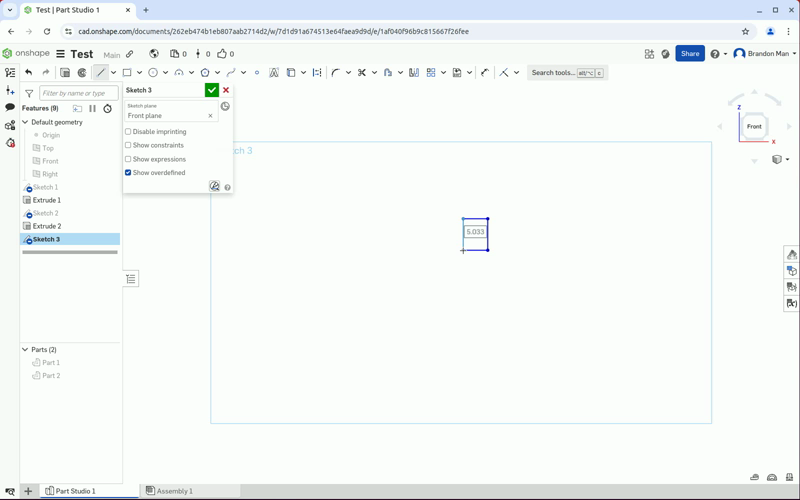
click(463, 250)
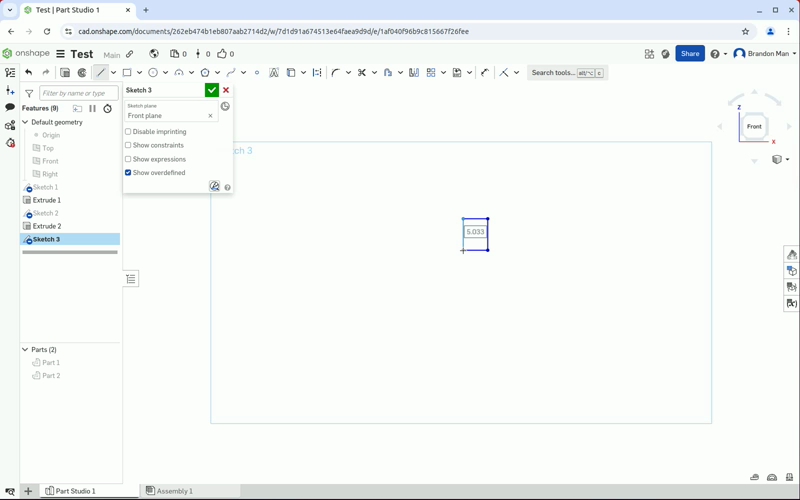
key(esc)
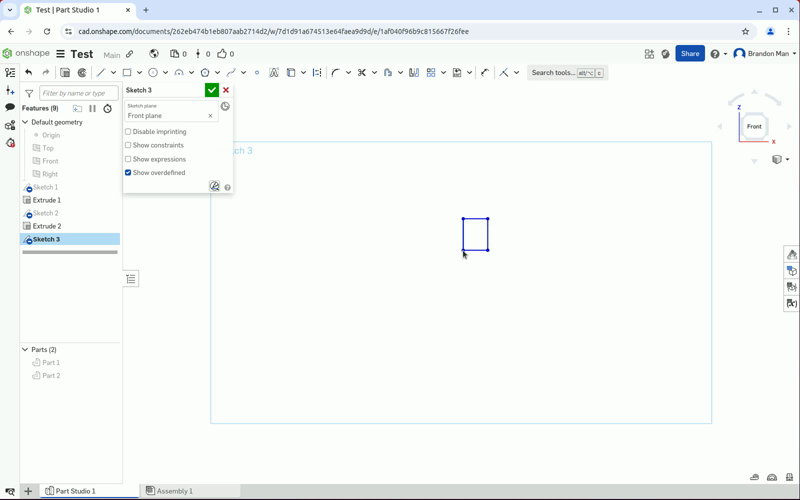
mouse_move(479, 224)
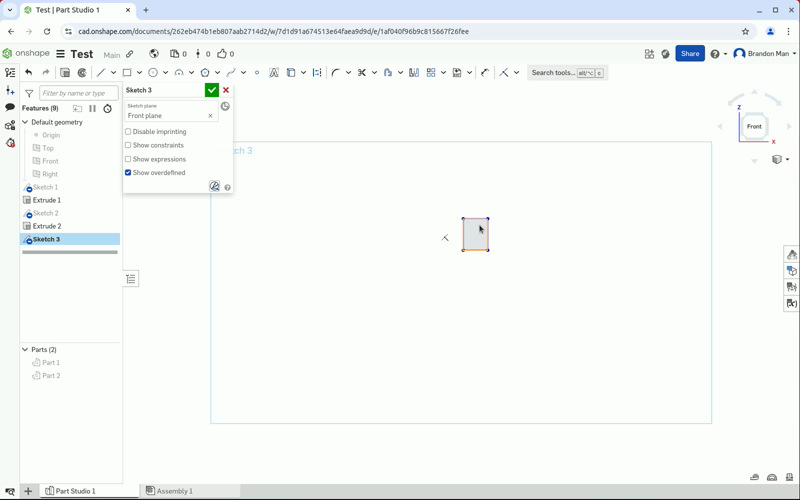
scroll(6)
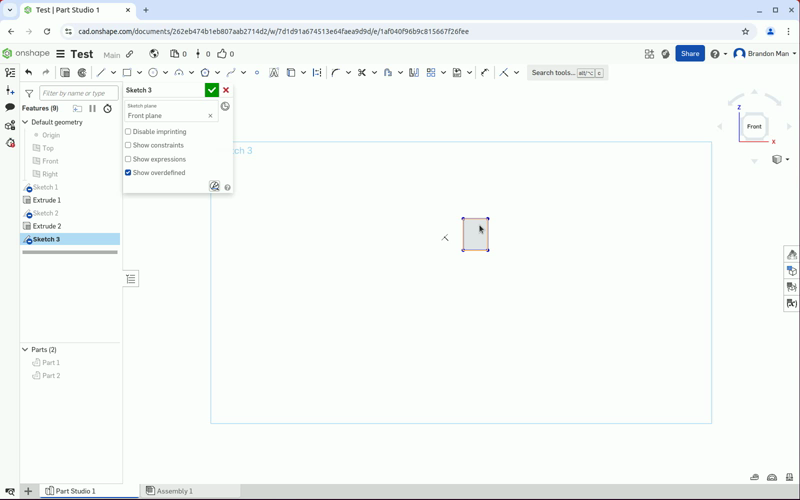
scroll(6)
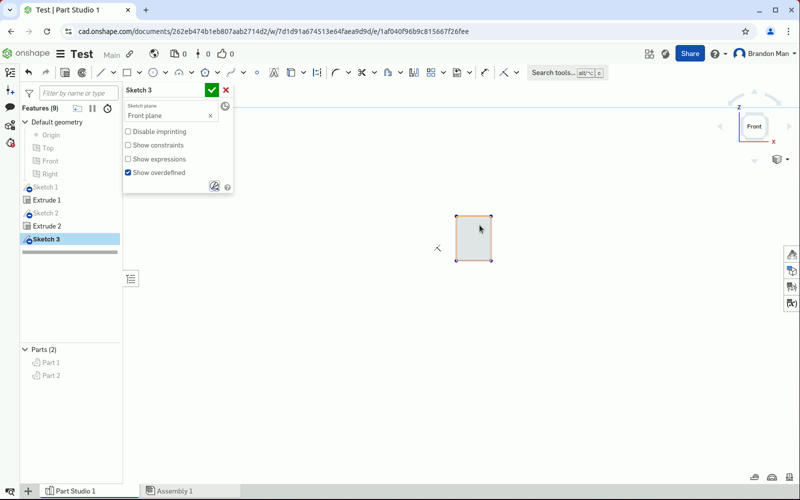
scroll(6)
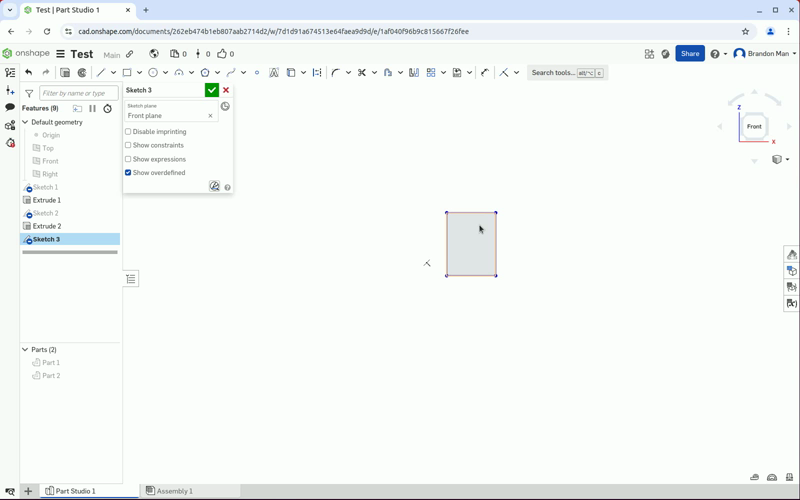
scroll(6)
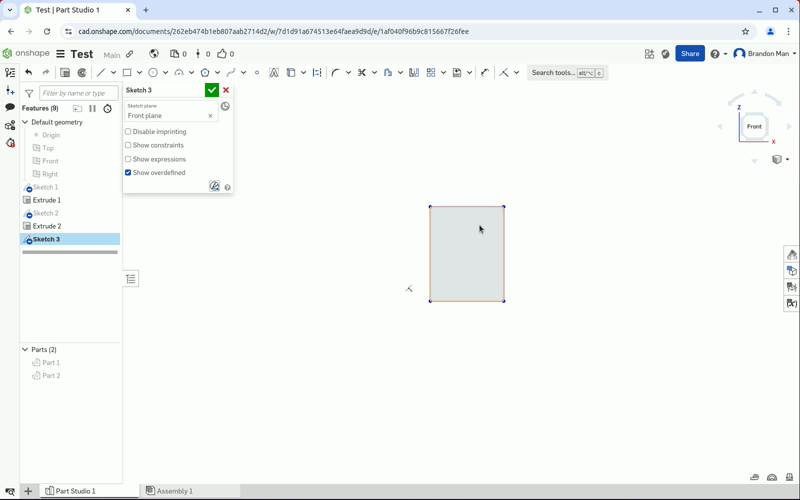
scroll(6)
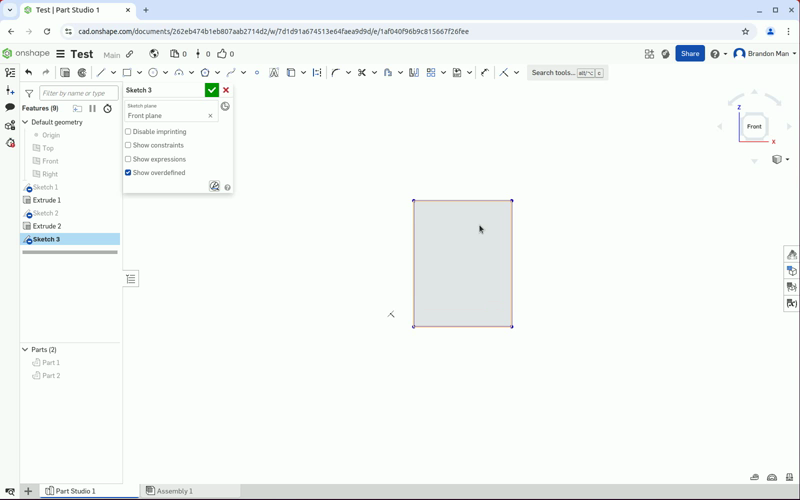
scroll(6)
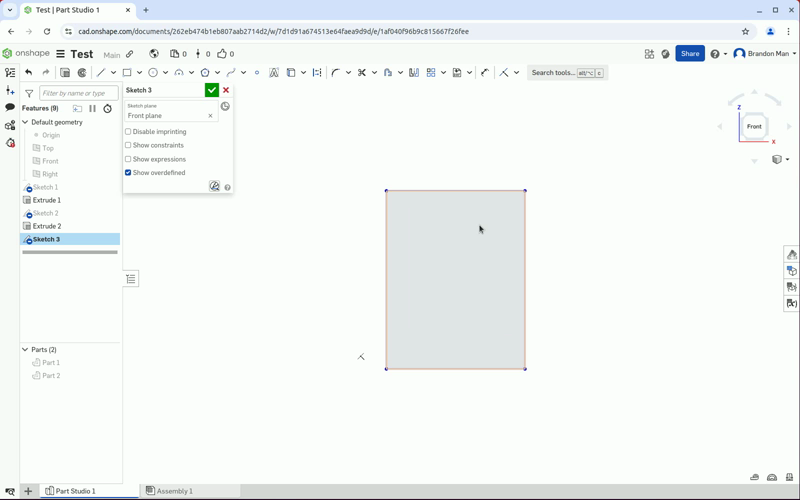
scroll(6)
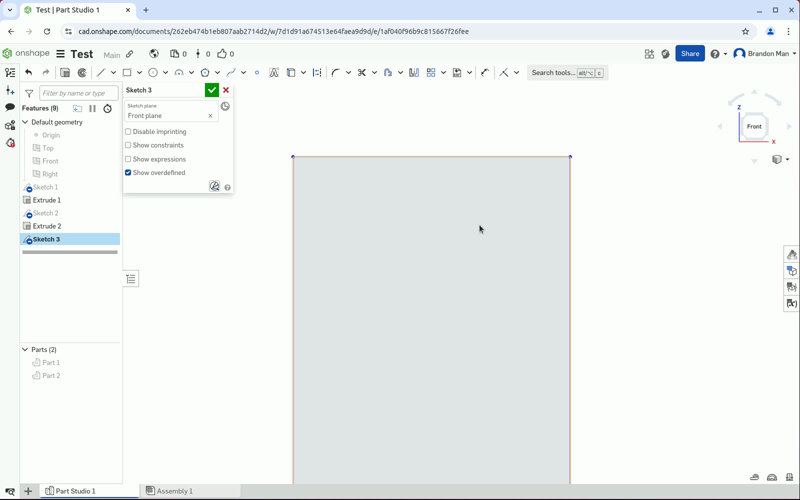
click(479, 224)
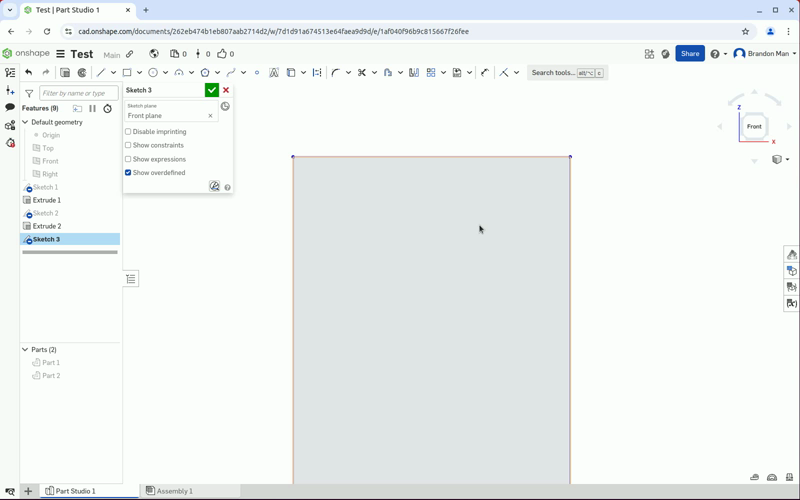
scroll(-6)
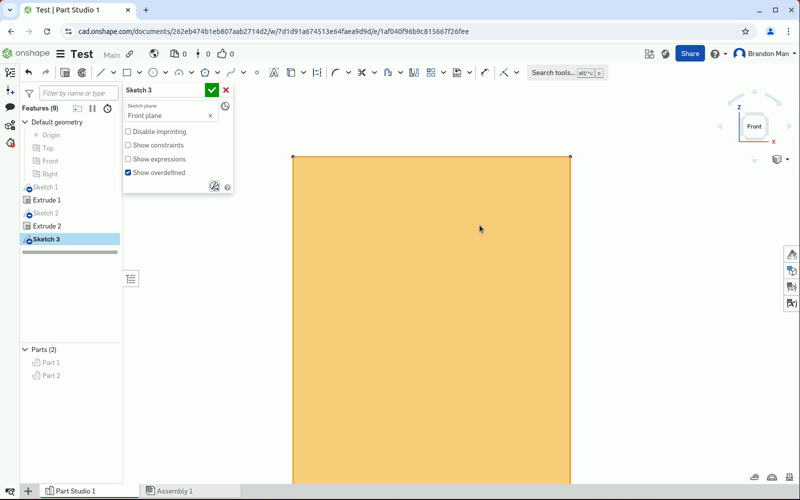
scroll(-6)
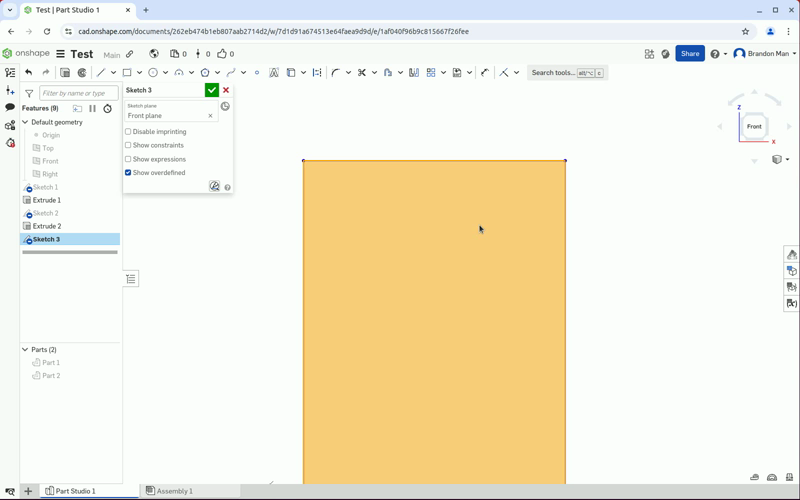
scroll(-6)
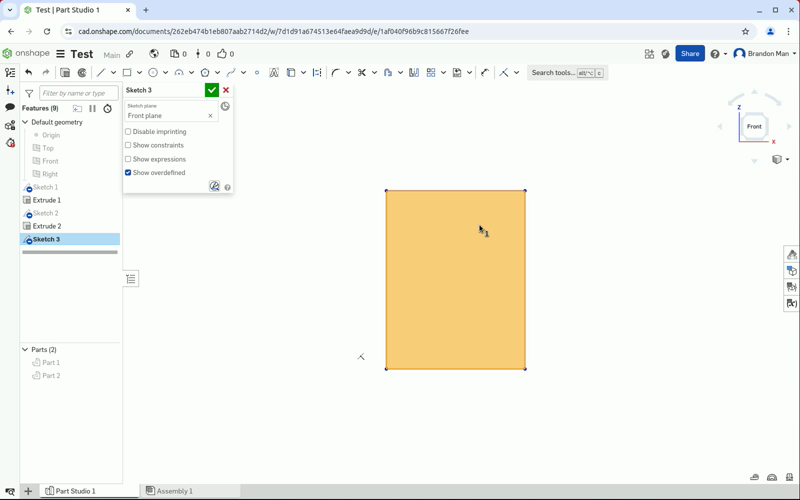
scroll(-6)
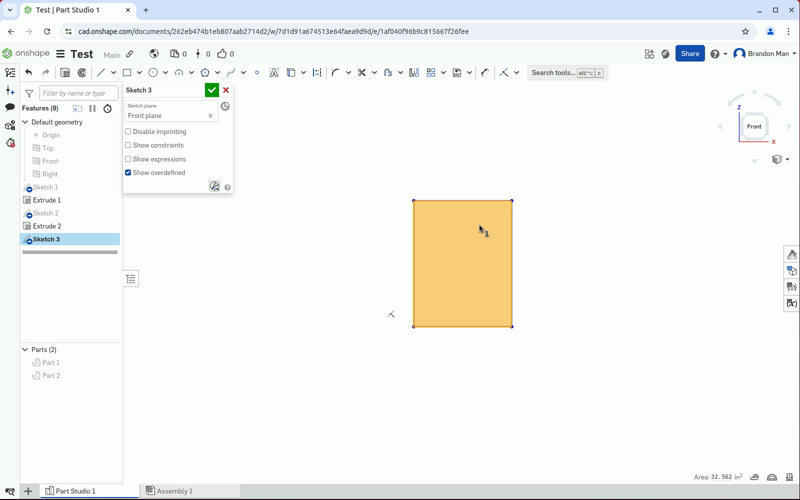
scroll(-6)
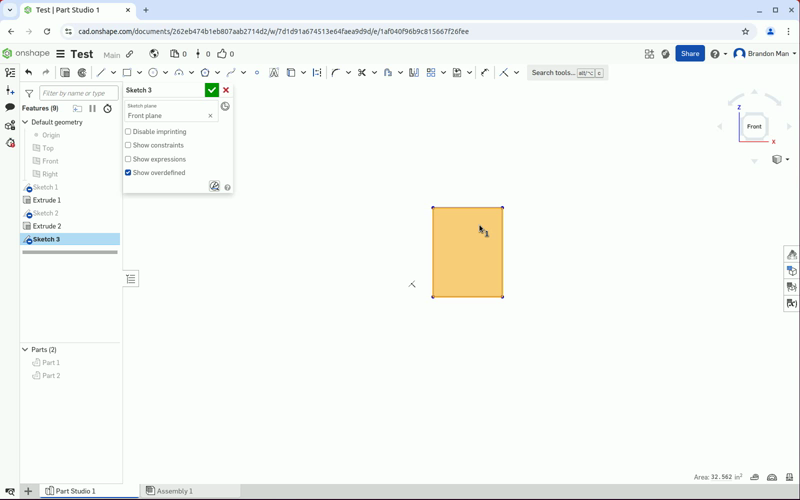
scroll(-6)
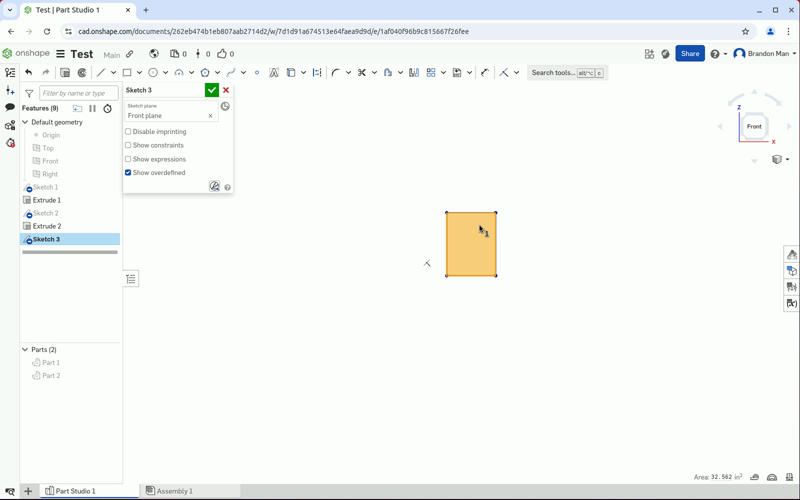
scroll(-6)
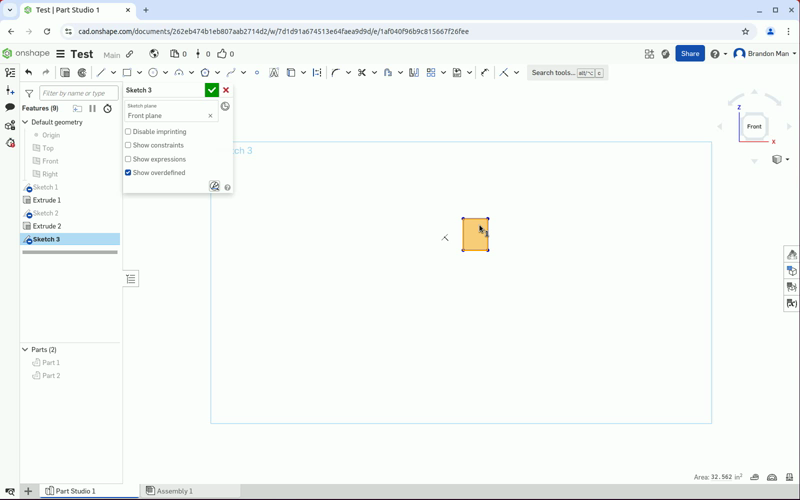
mouse_move(73, 352)
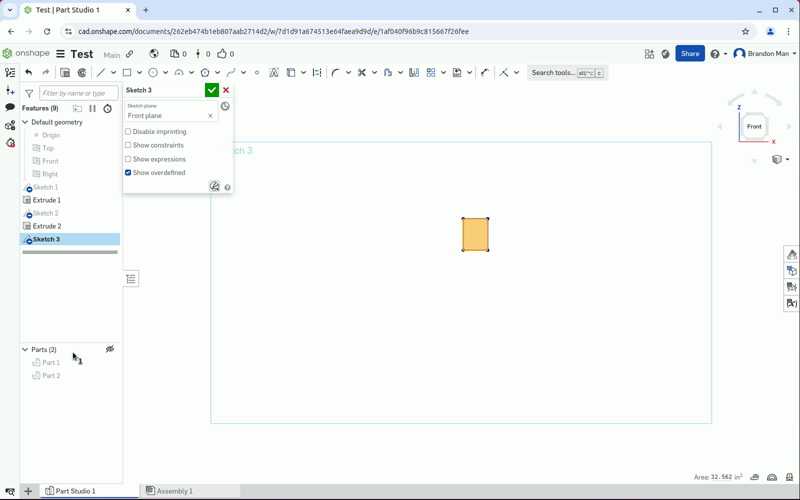
key(shift+y)
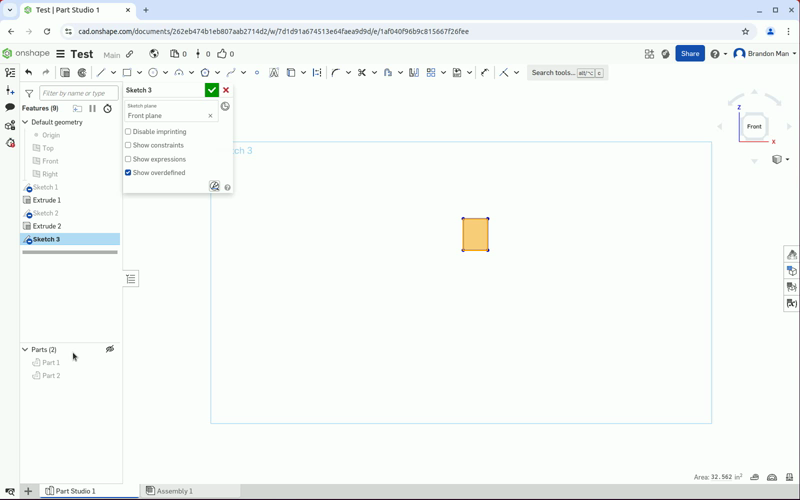
key(shift+e)
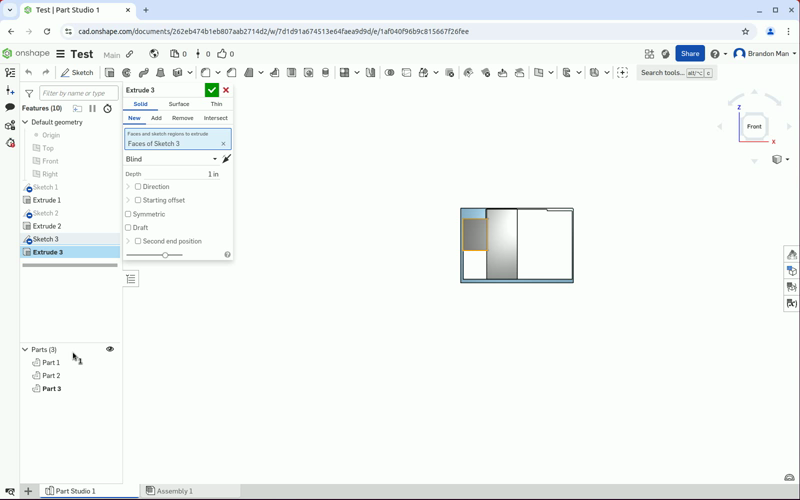
mouse_move(143, 106)
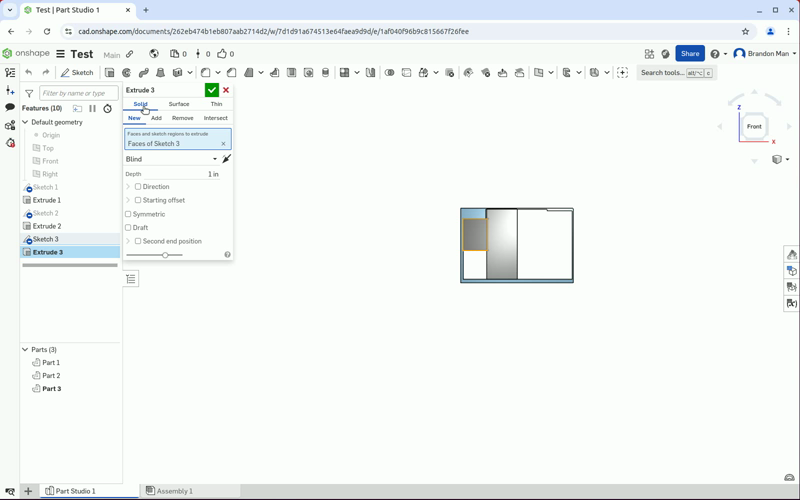
click(143, 106)
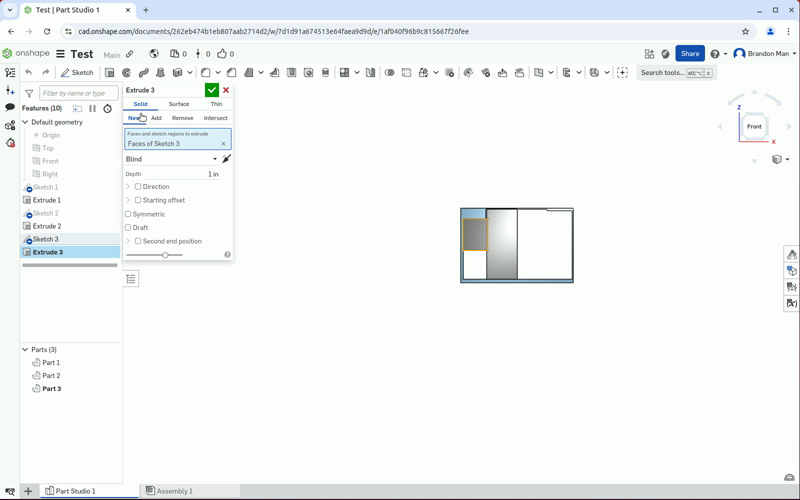
mouse_move(137, 120)
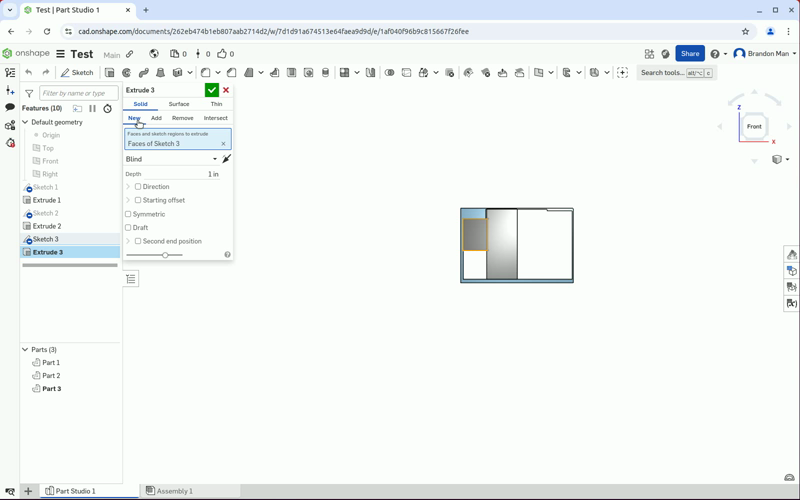
click(137, 120)
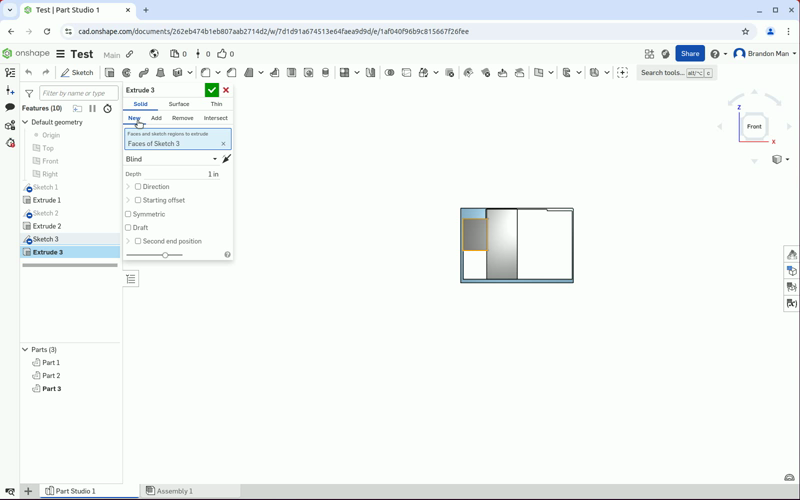
key(tab, 4)
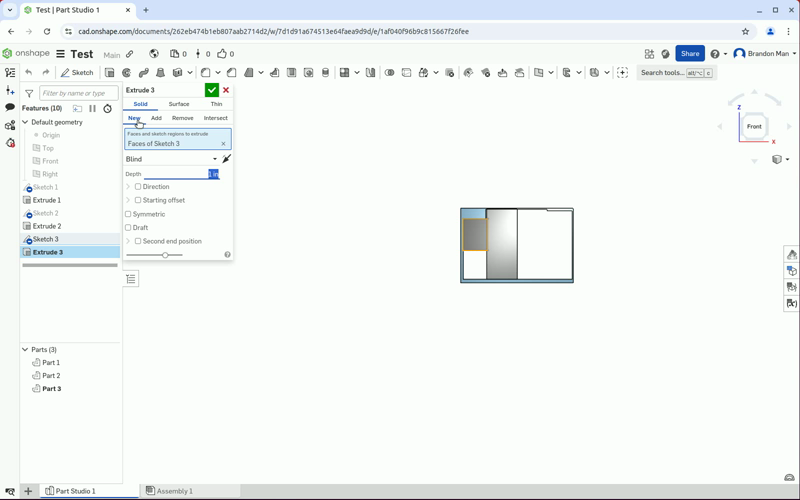
text(0.722)
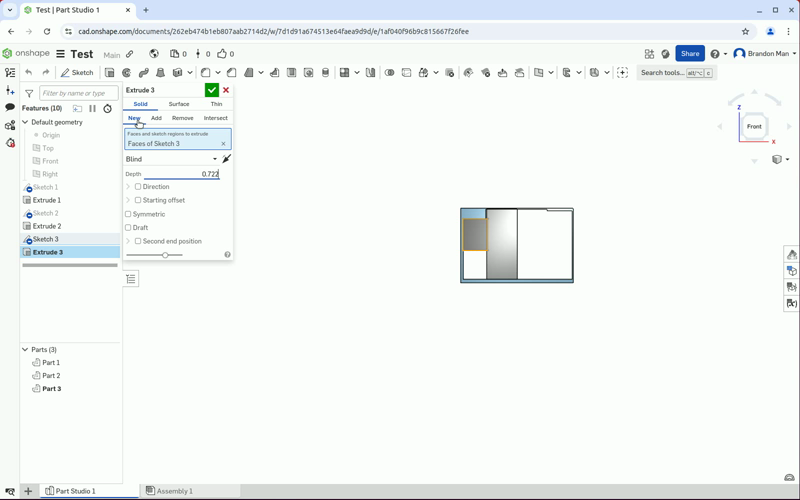
key(enter)
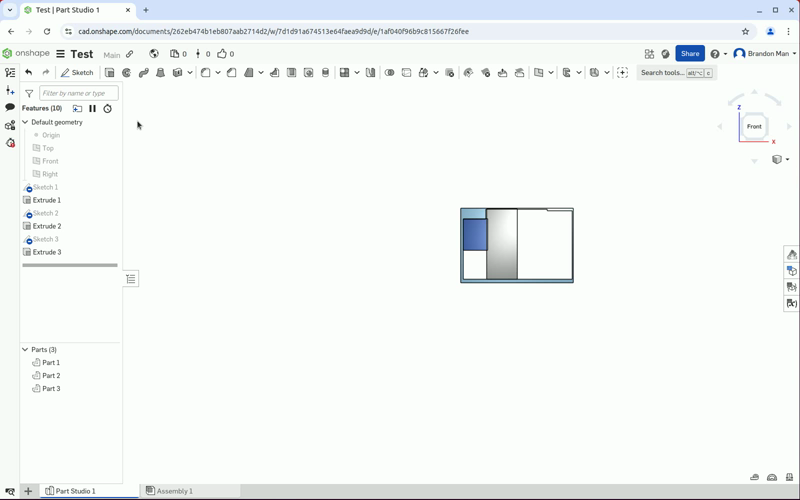
key(shift+h)
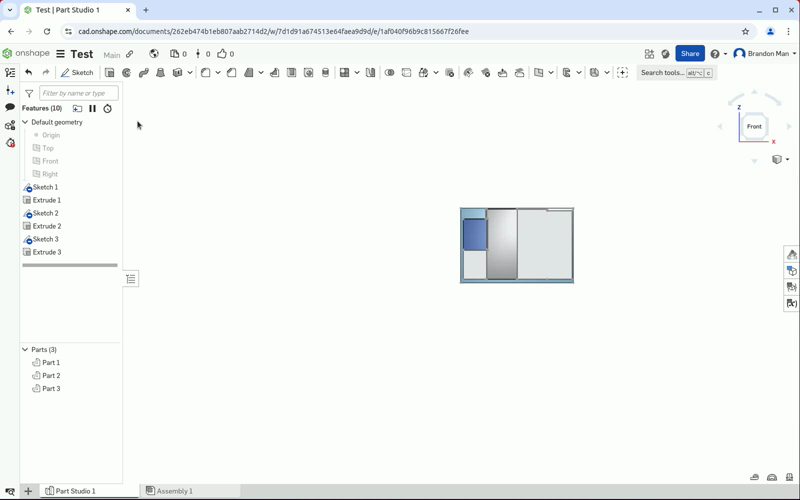
key(shift+h)
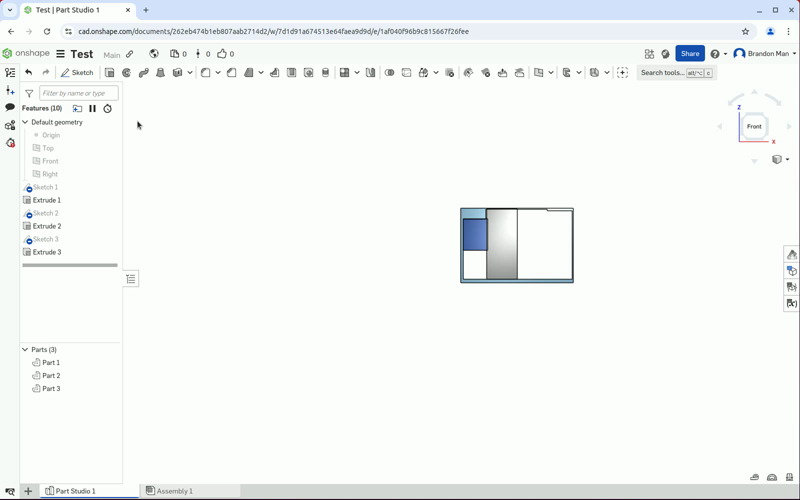
mouse_move(73, 189)
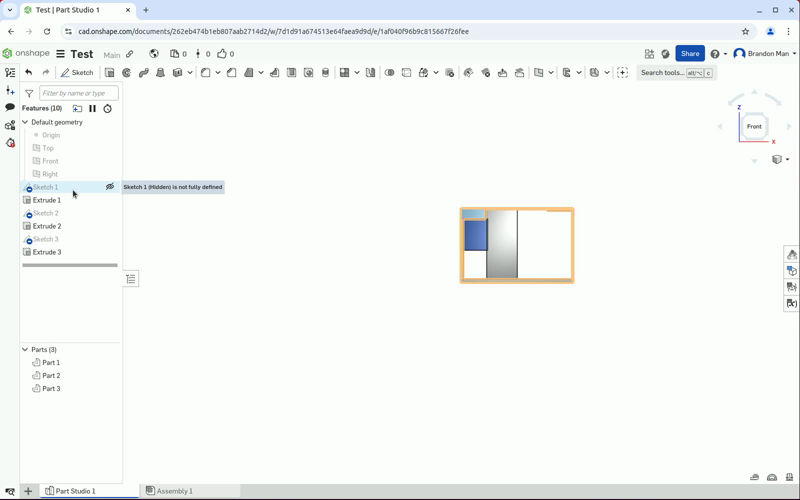
click(73, 189)
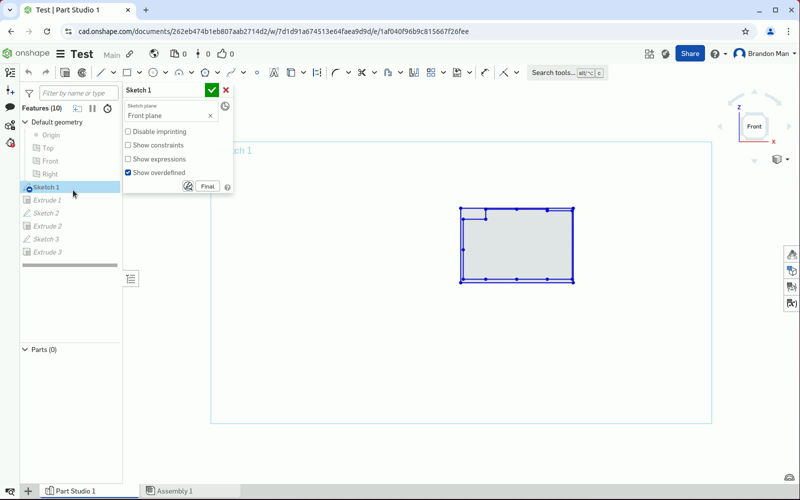
mouse_move(229, 92)
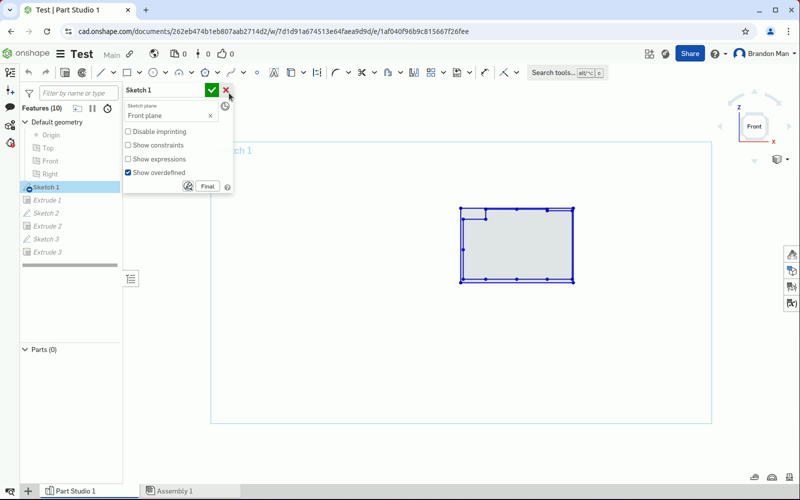
click(229, 92)
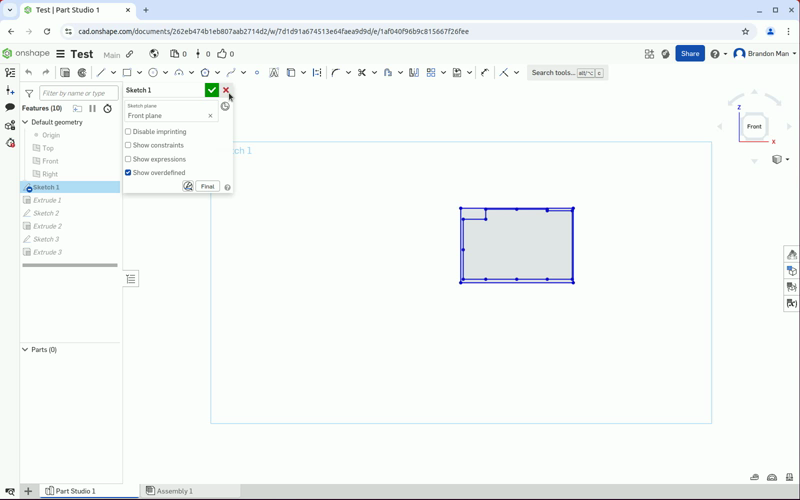
key(shift+s)
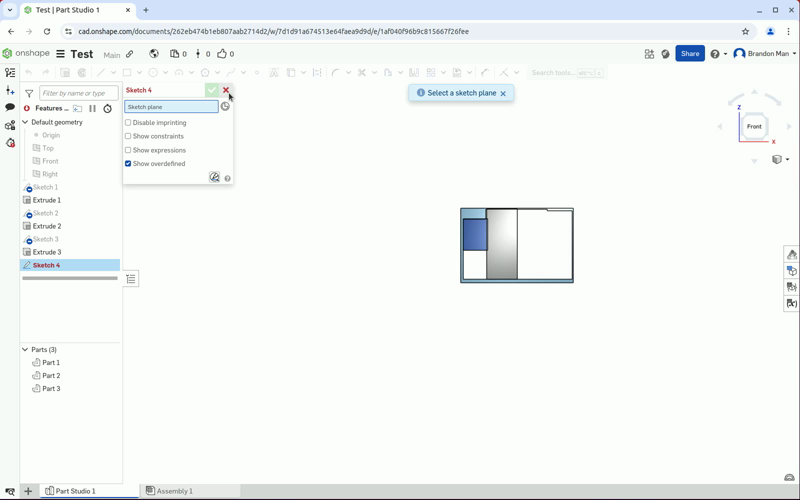
mouse_move(73, 163)
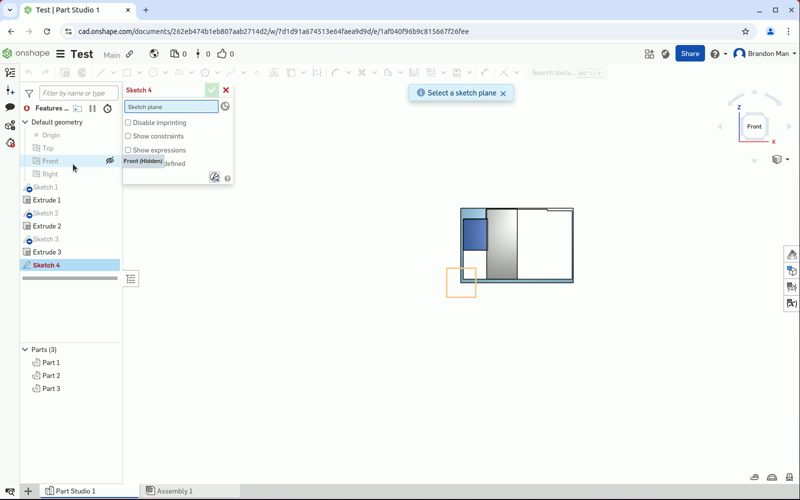
click(73, 163)
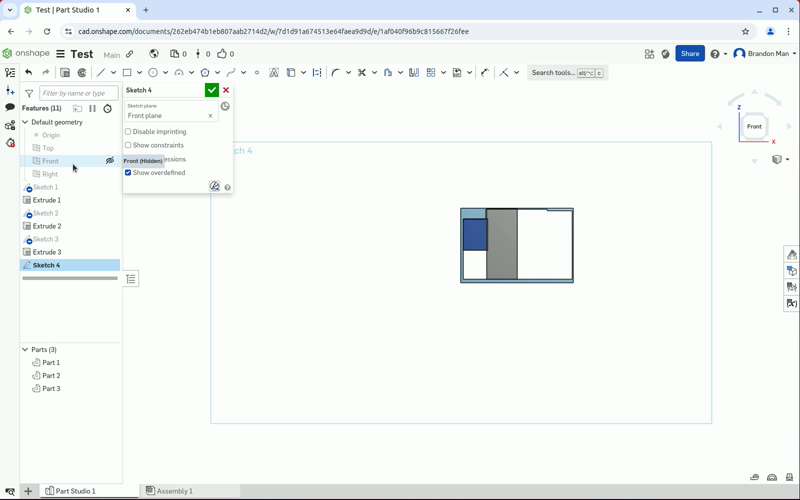
mouse_move(73, 352)
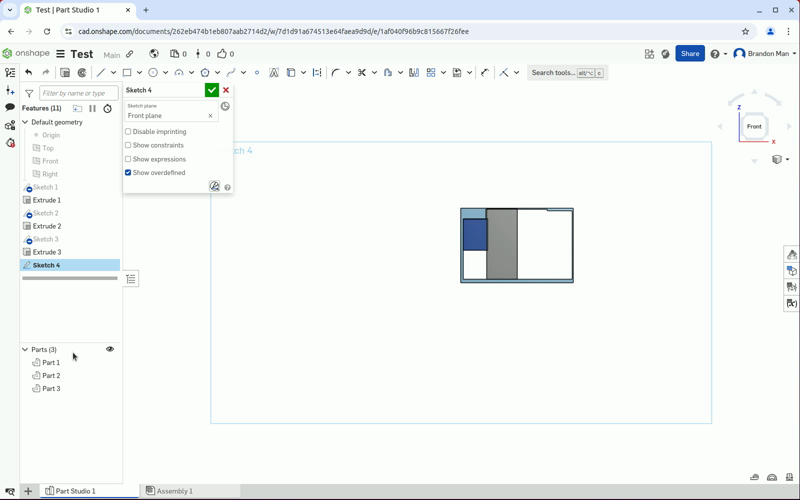
key(y)
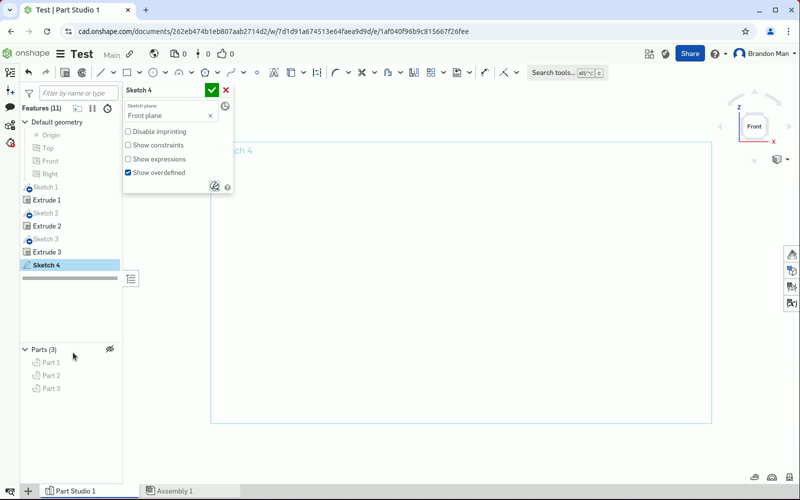
key(l)
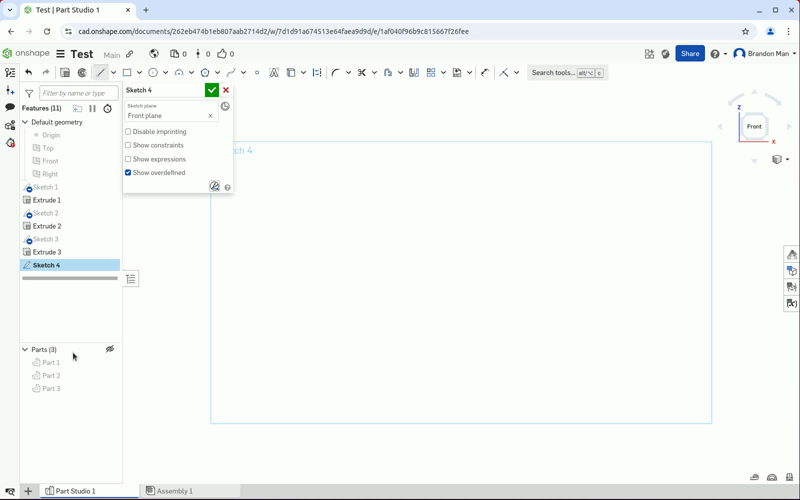
key_down(shift)
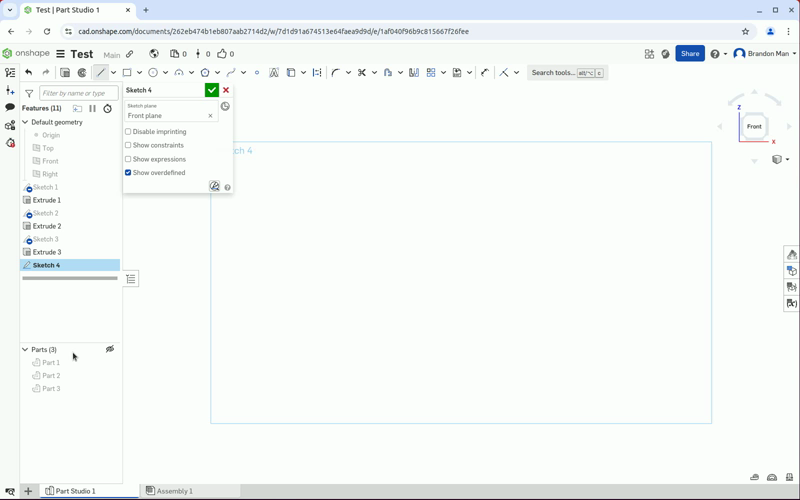
mouse_move(463, 279)
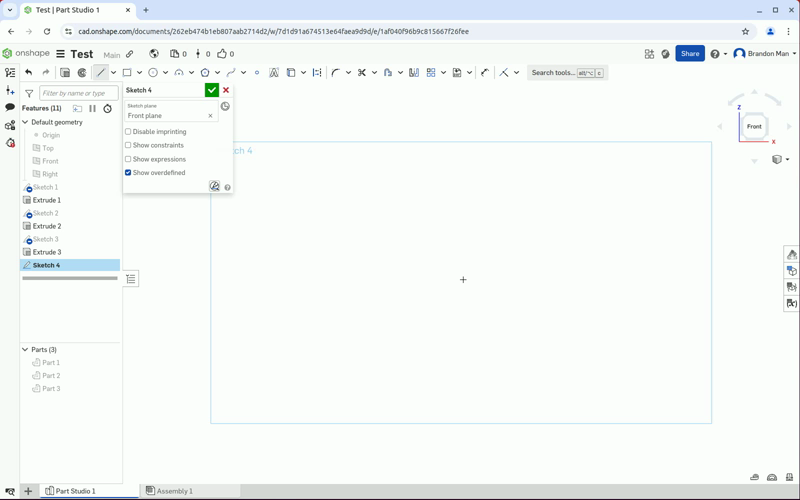
click(463, 279)
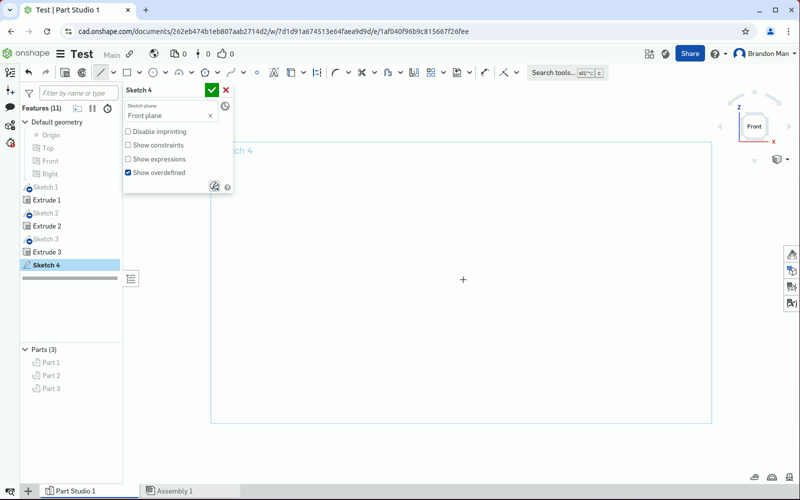
key_up(shift)
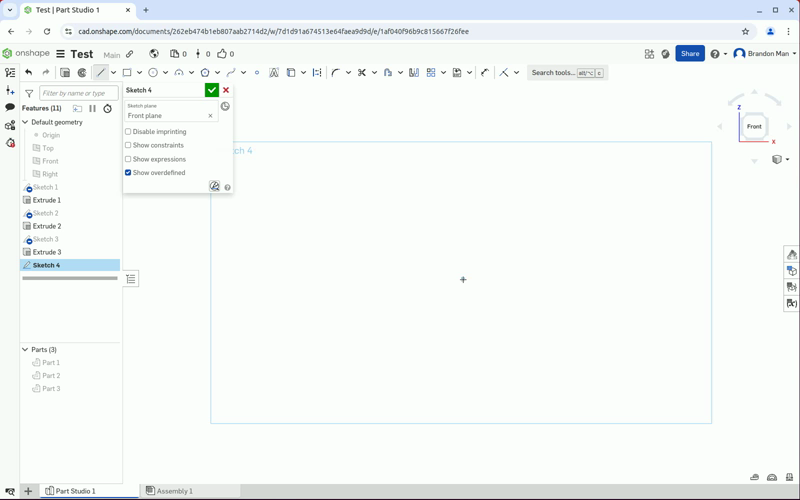
key_down(shift)
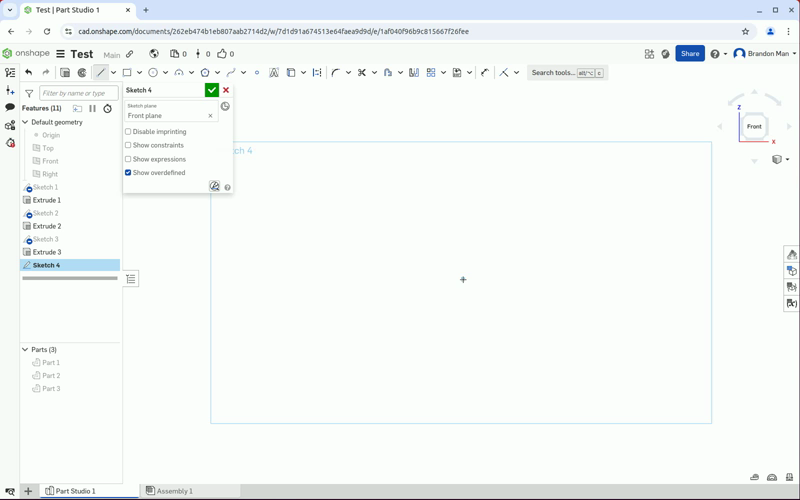
mouse_move(493, 279)
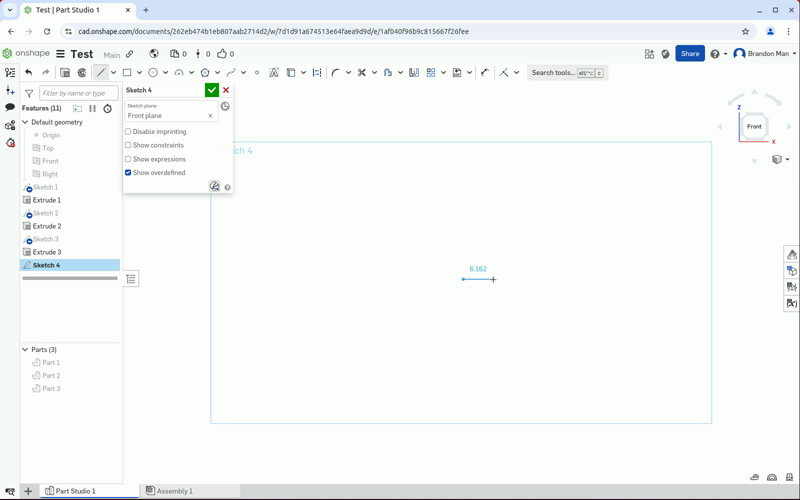
mouse_move(487, 279)
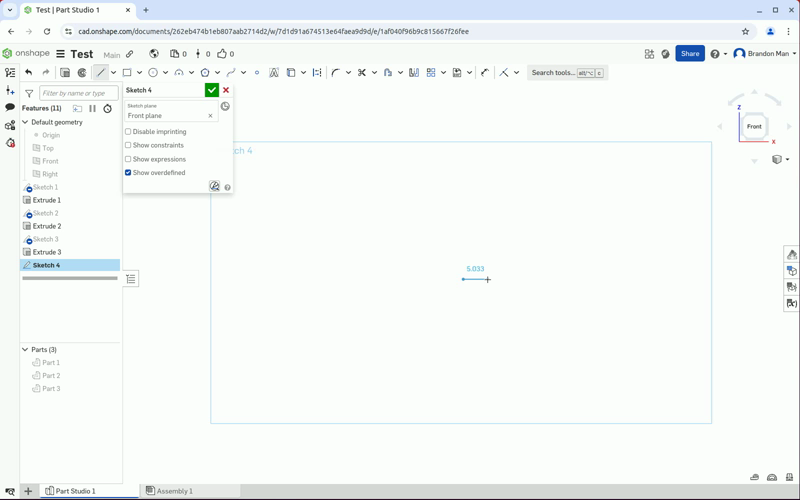
click(487, 279)
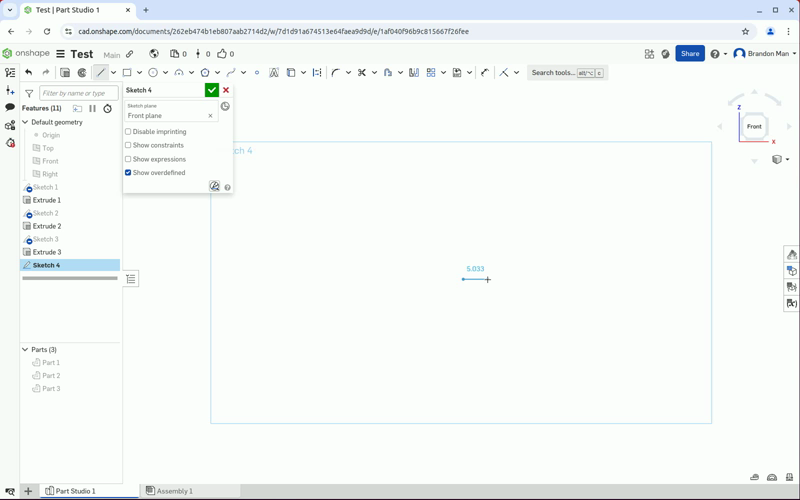
key_up(shift)
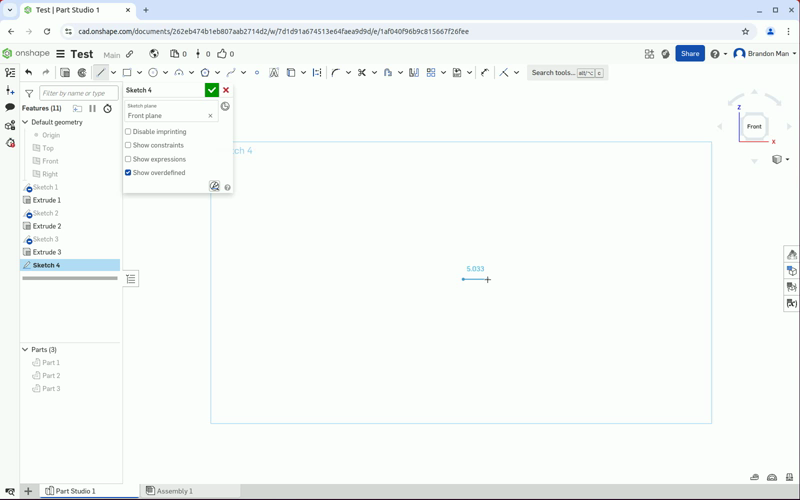
key_down(shift)
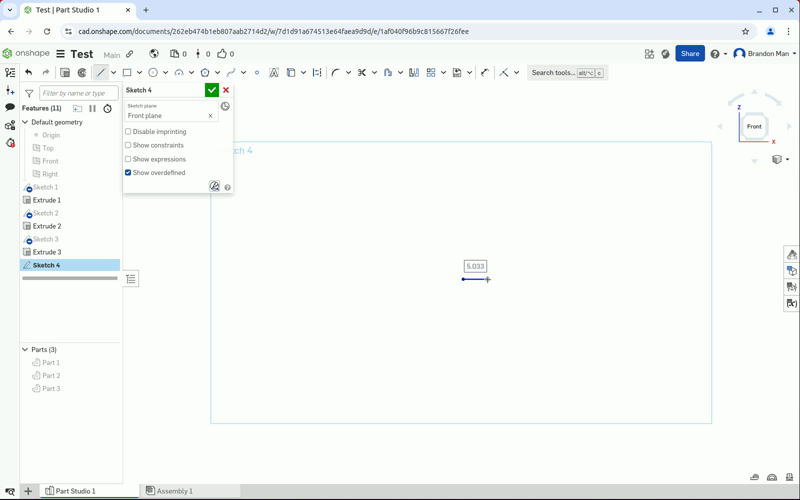
mouse_move(517, 279)
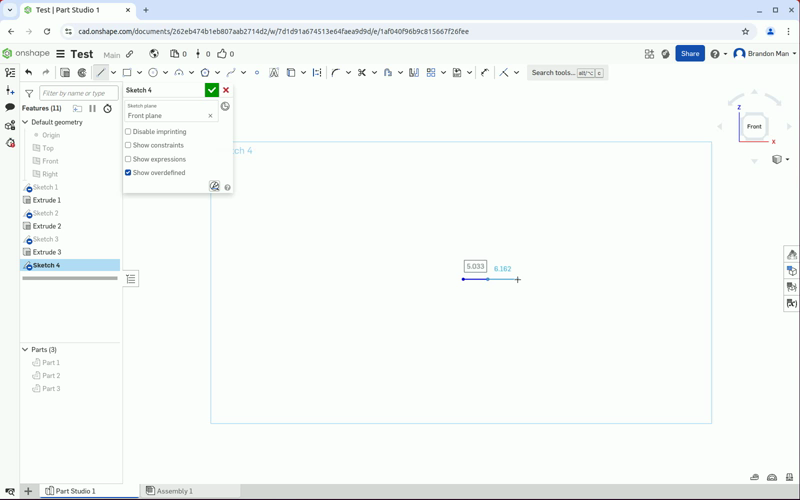
mouse_move(487, 248)
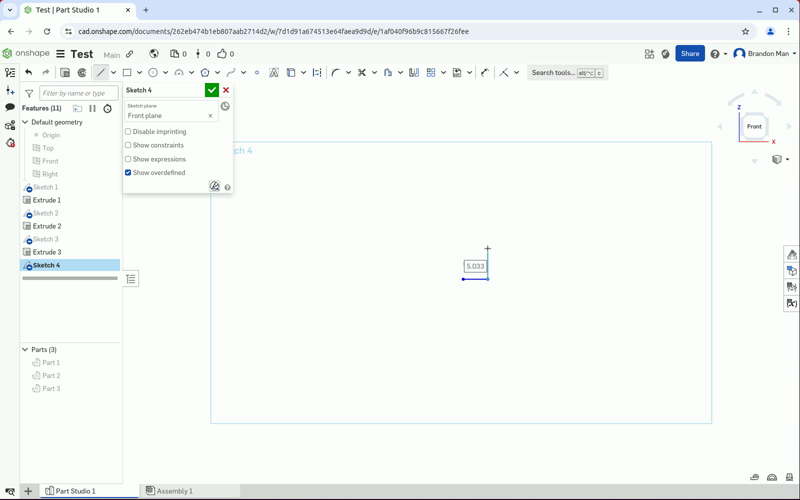
click(487, 248)
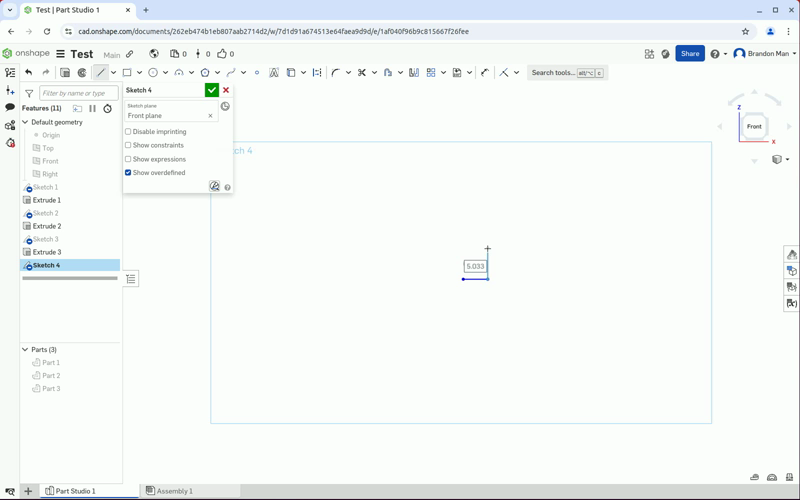
key_up(shift)
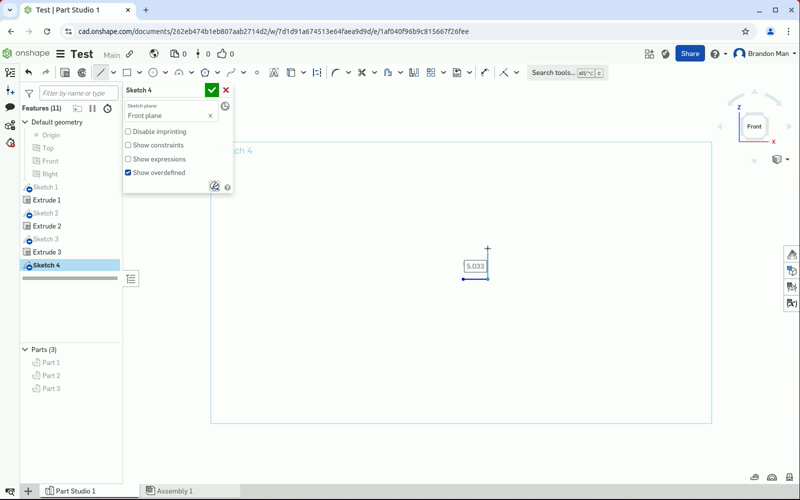
key_down(shift)
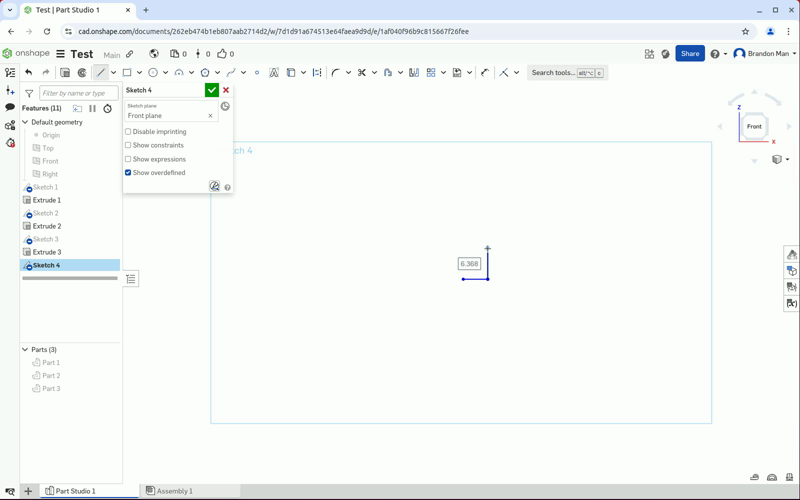
mouse_move(517, 248)
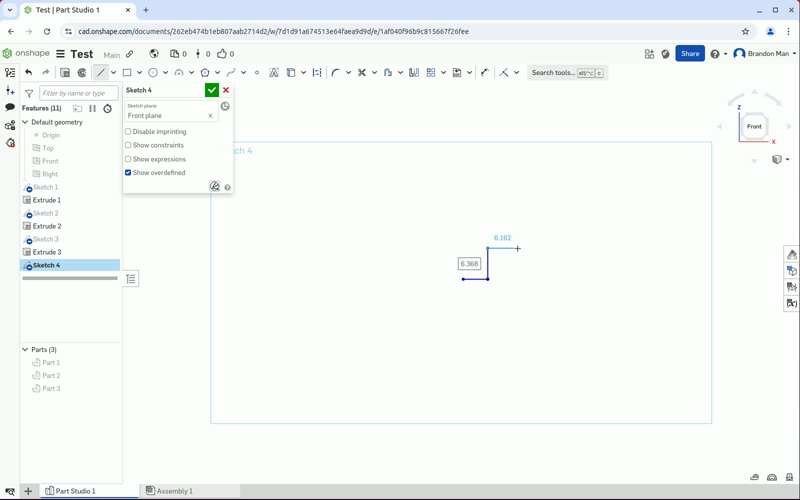
mouse_move(463, 248)
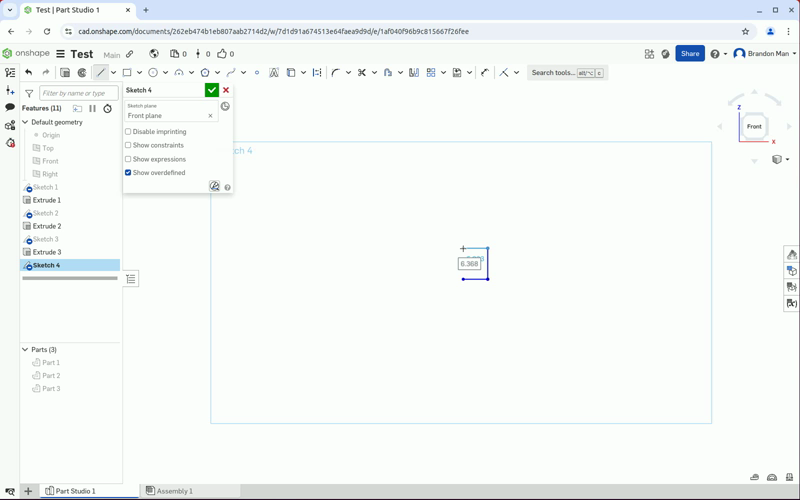
click(463, 248)
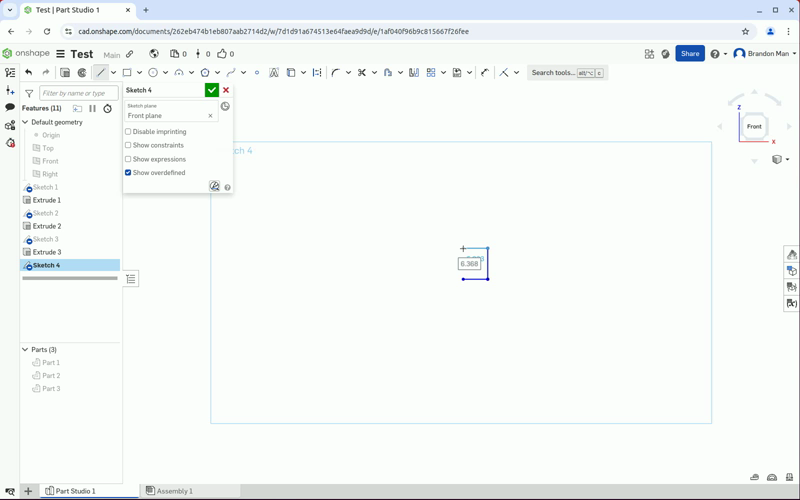
key_up(shift)
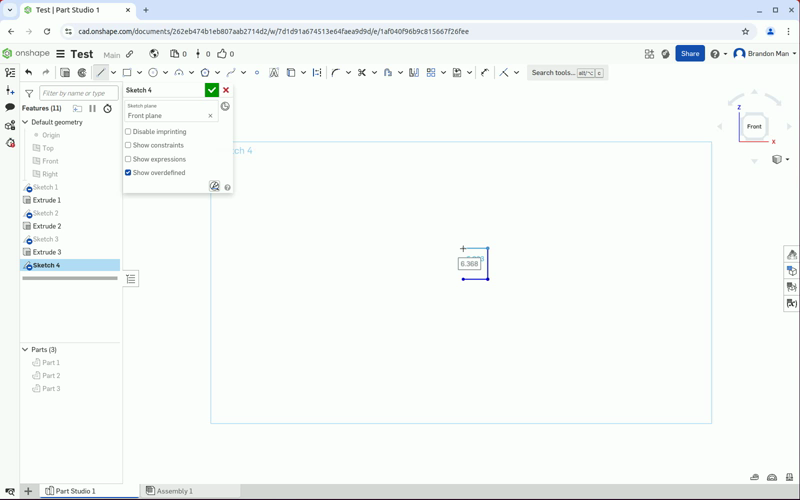
mouse_move(493, 248)
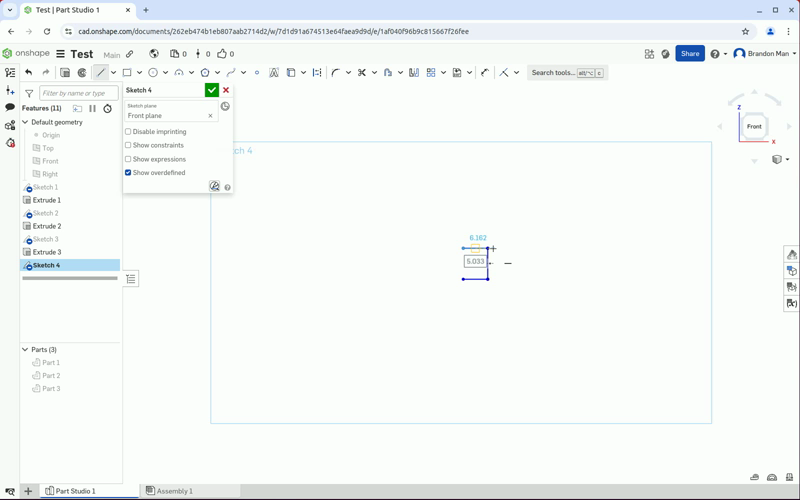
key_down(shift)
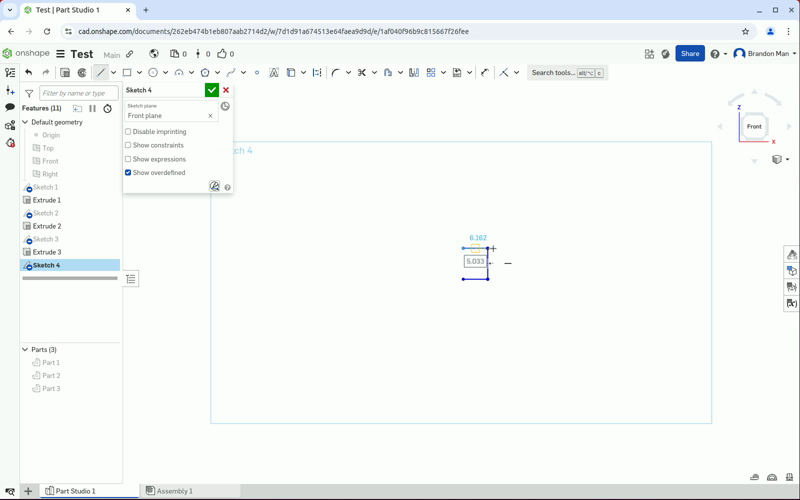
mouse_move(463, 279)
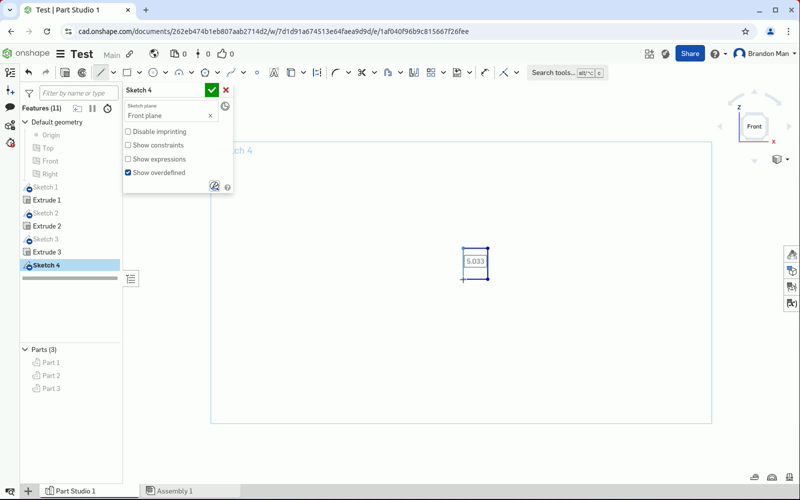
key_up(shift)
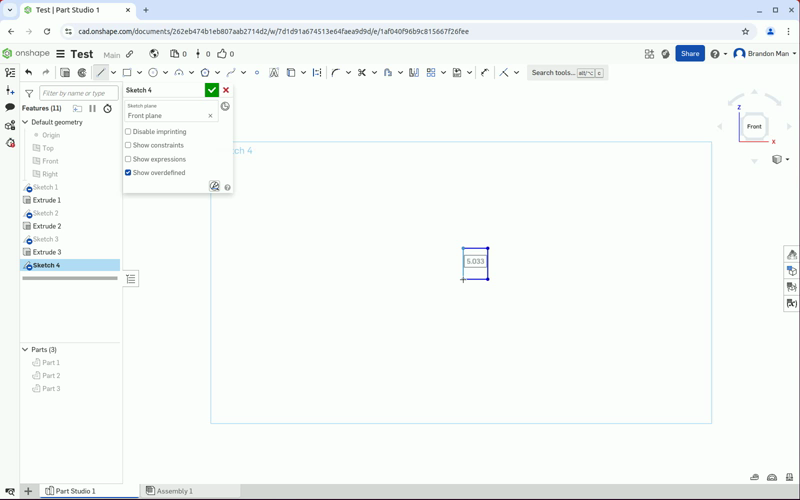
click(463, 279)
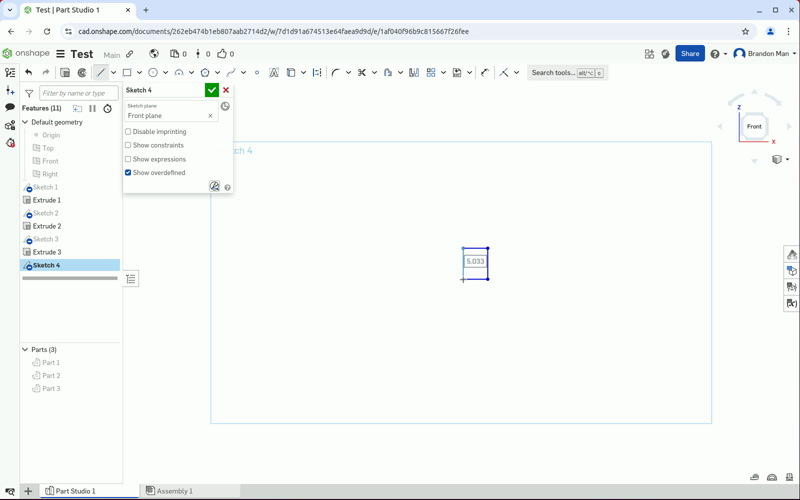
key(esc)
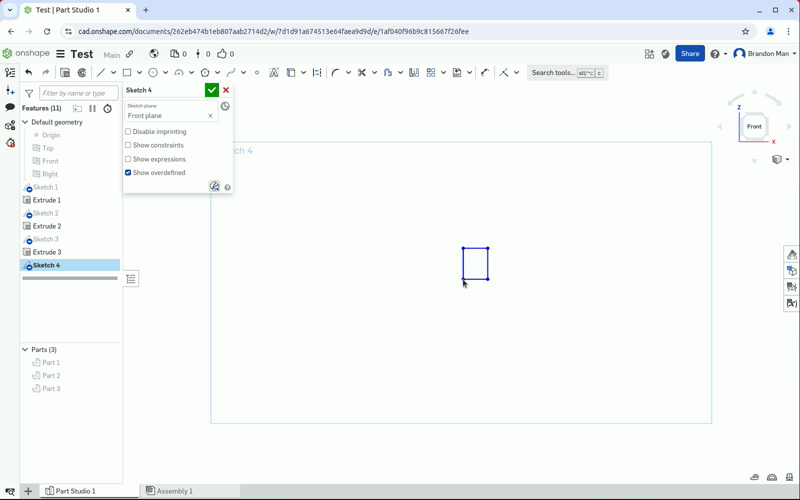
mouse_move(468, 253)
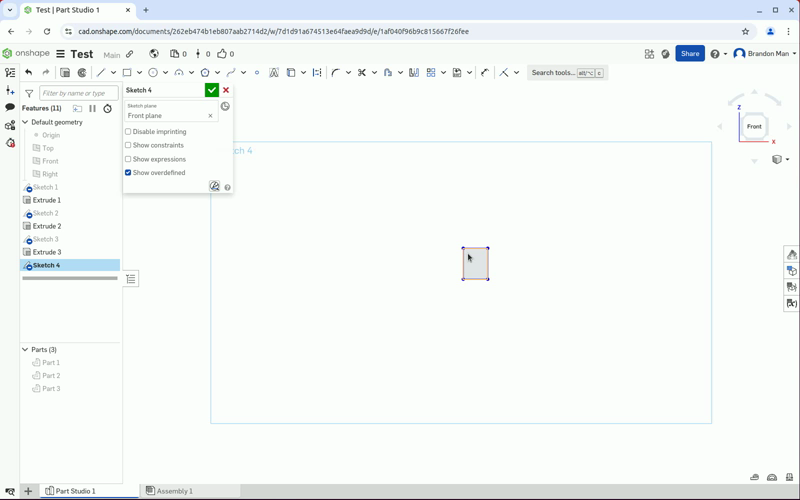
scroll(6)
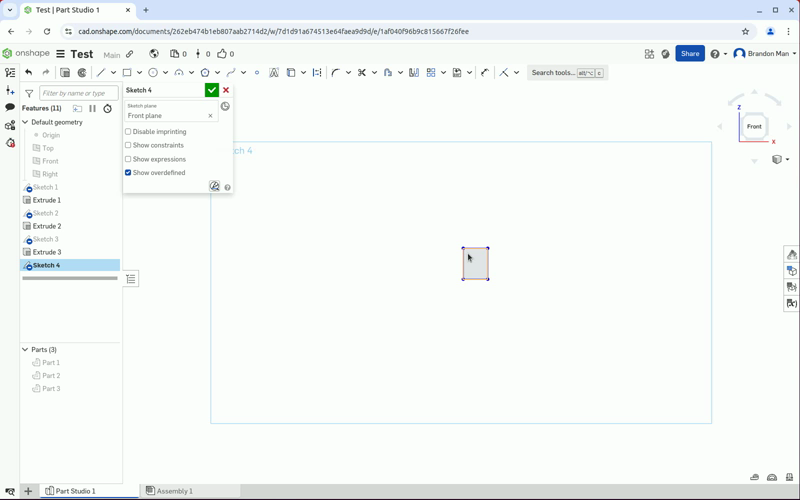
scroll(6)
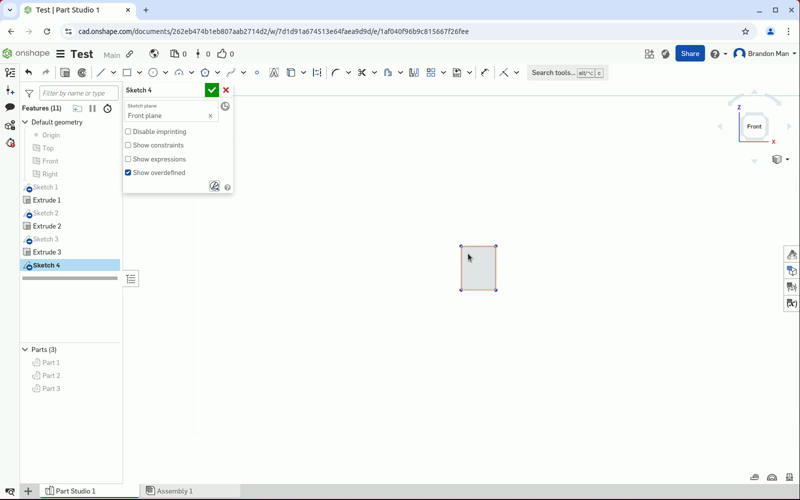
scroll(6)
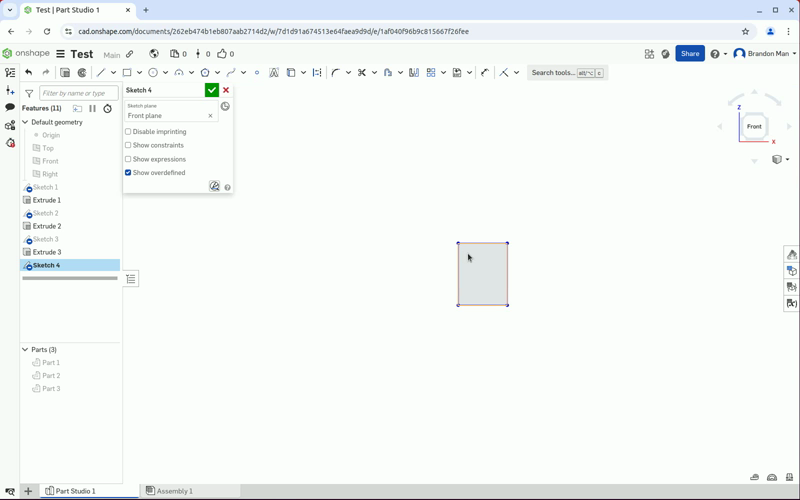
scroll(6)
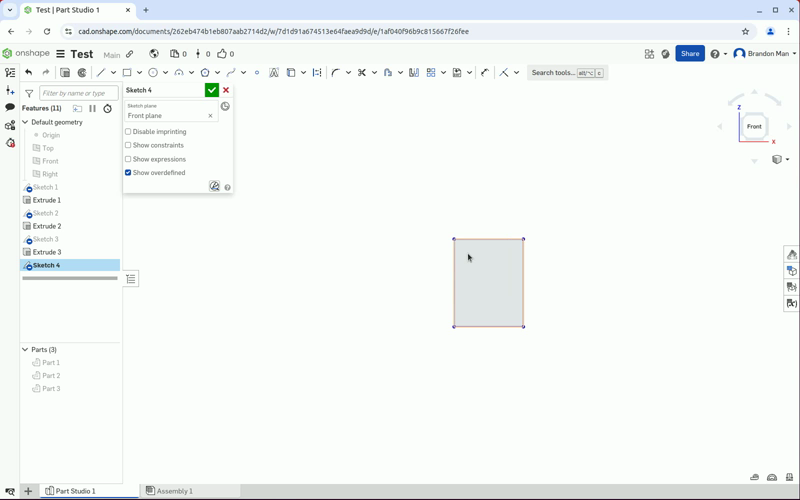
scroll(6)
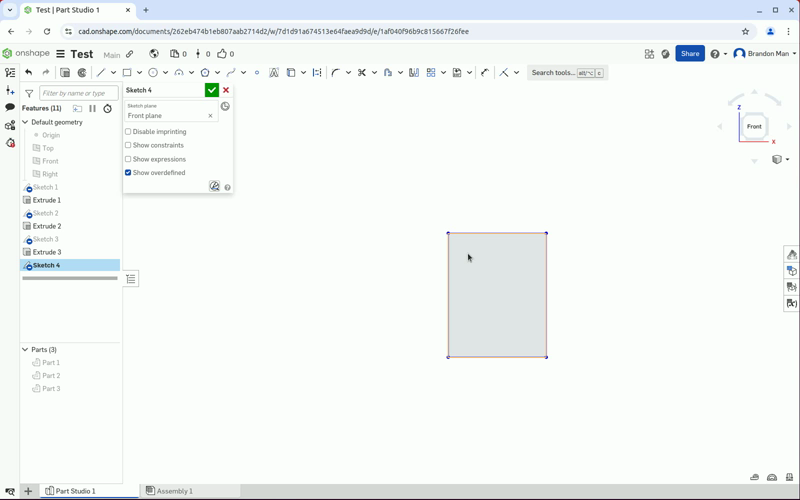
scroll(6)
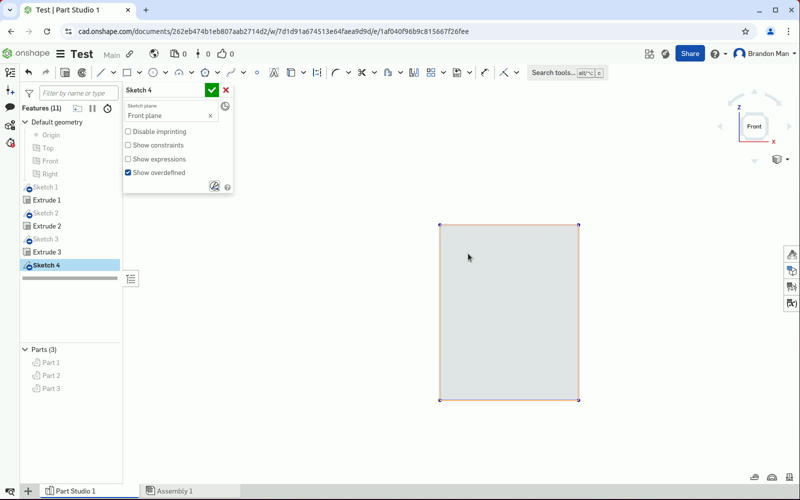
scroll(6)
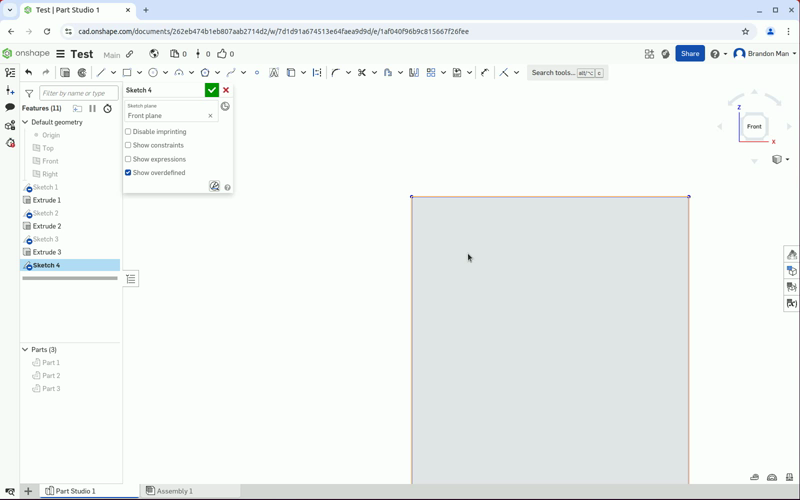
click(468, 253)
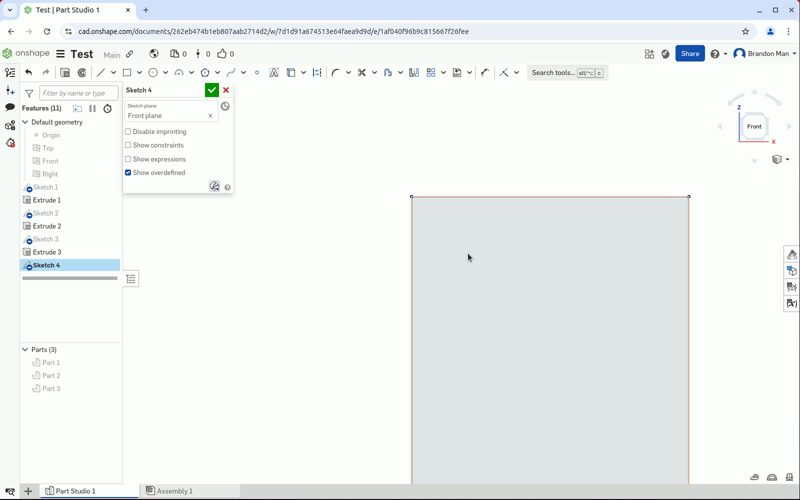
scroll(-6)
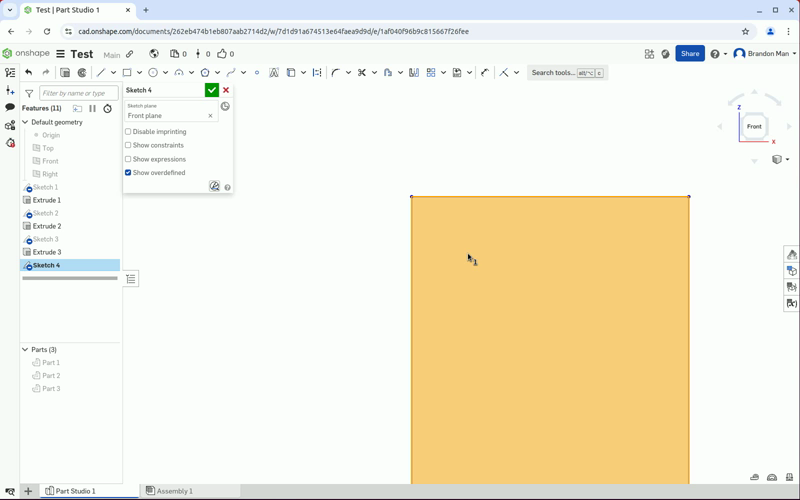
scroll(-6)
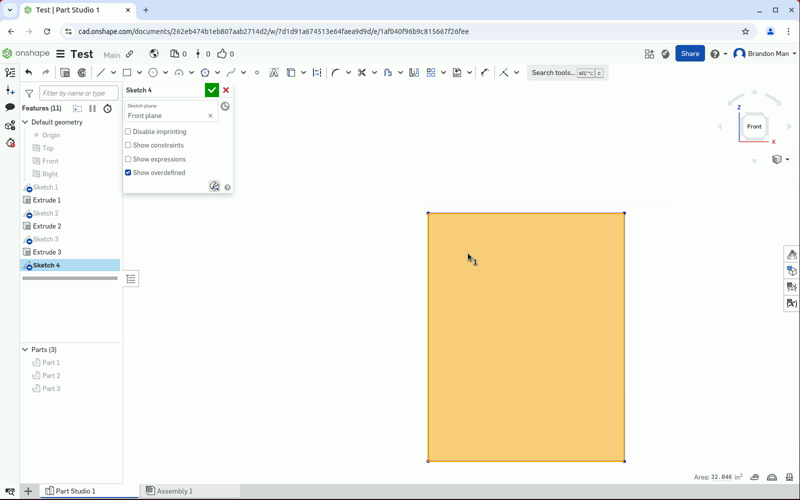
scroll(-6)
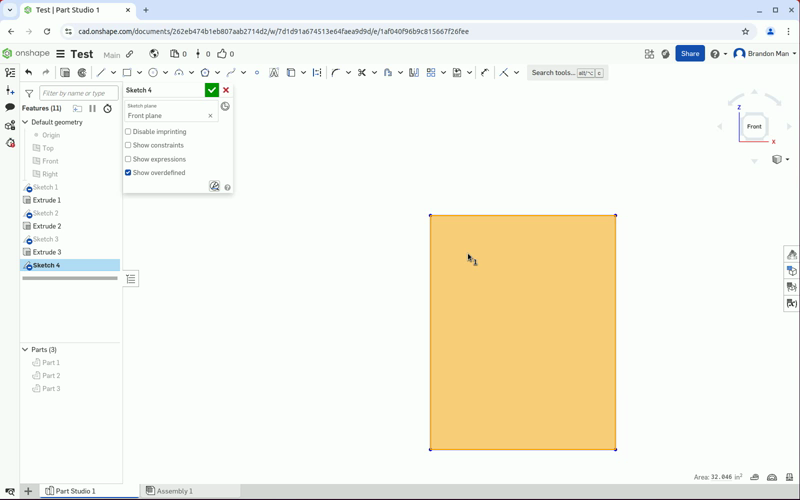
scroll(-6)
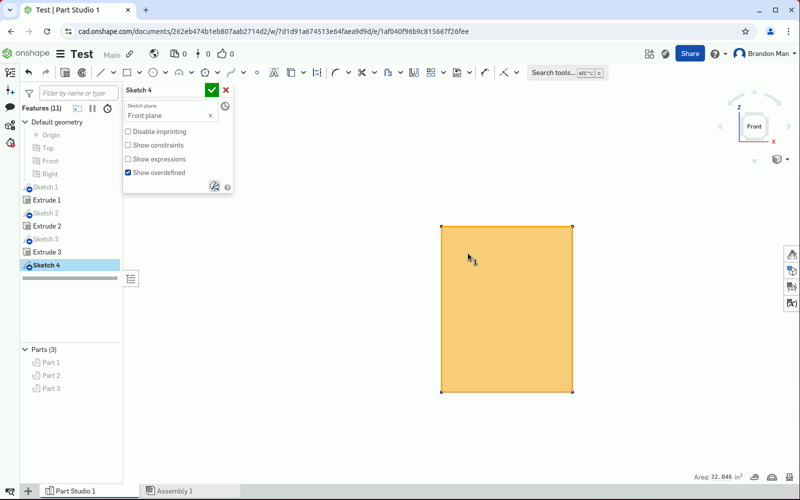
scroll(-6)
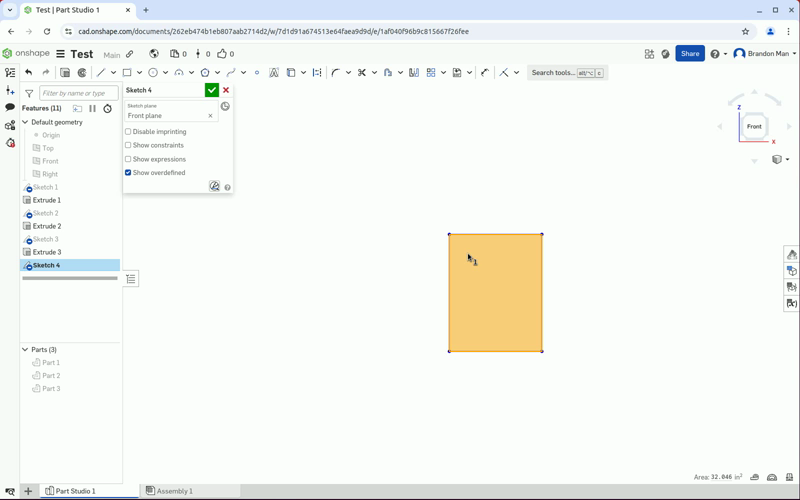
scroll(-6)
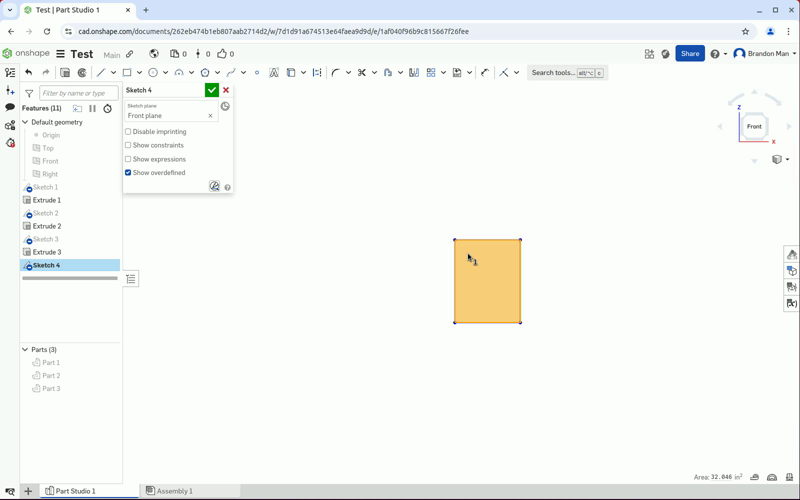
scroll(-6)
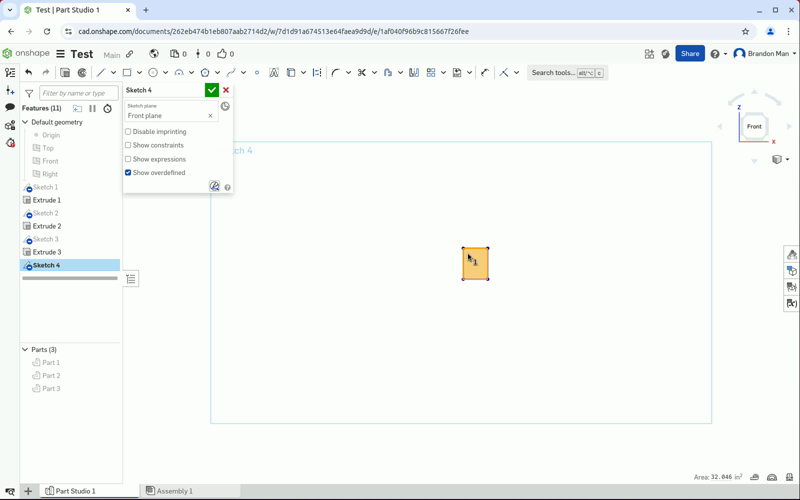
mouse_move(73, 352)
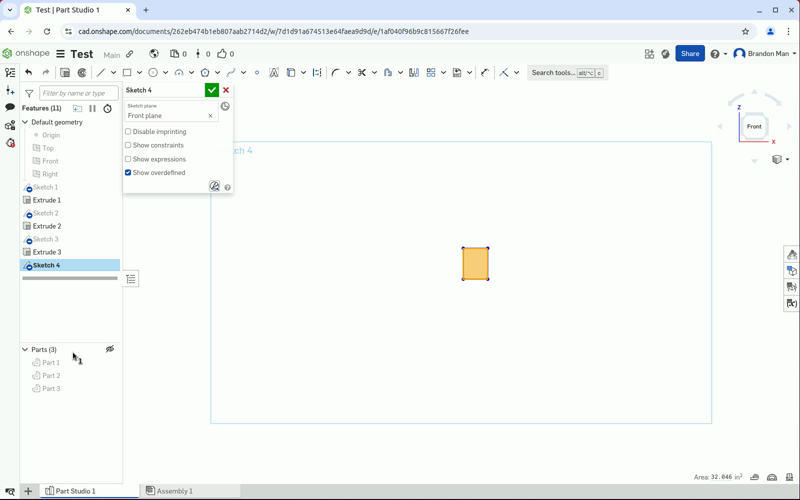
key(shift+y)
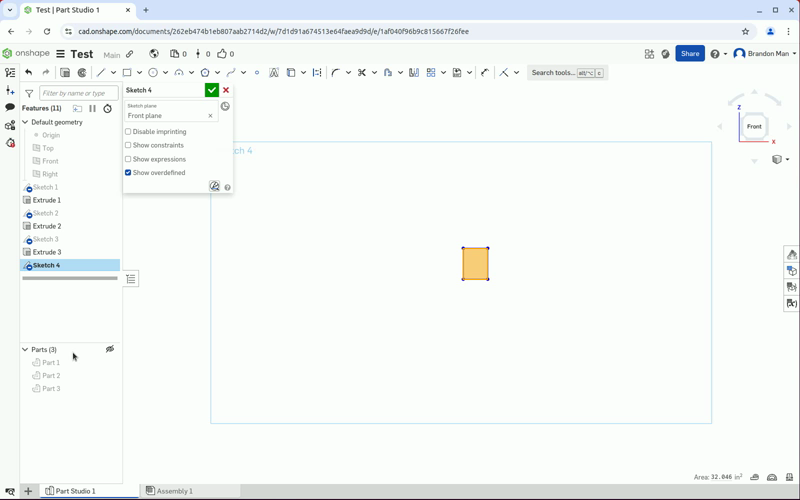
key(shift+e)
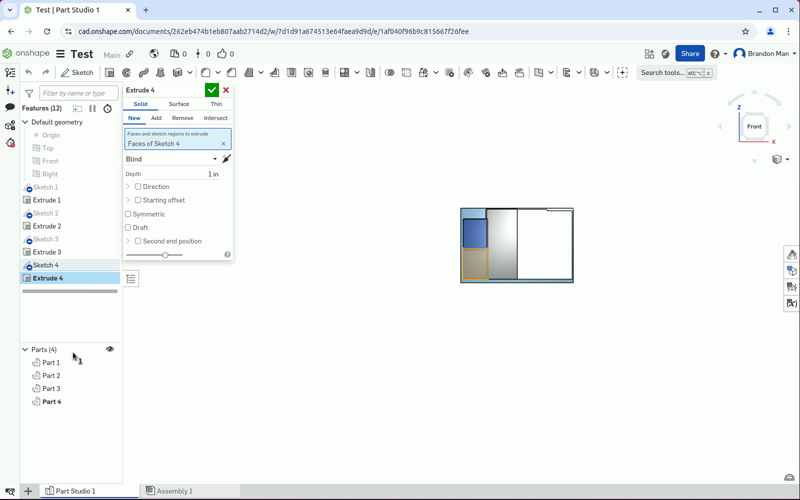
mouse_move(143, 106)
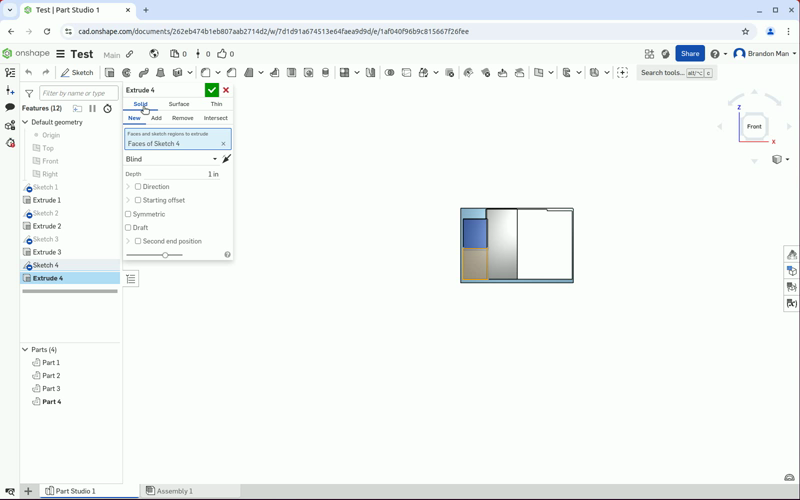
click(143, 106)
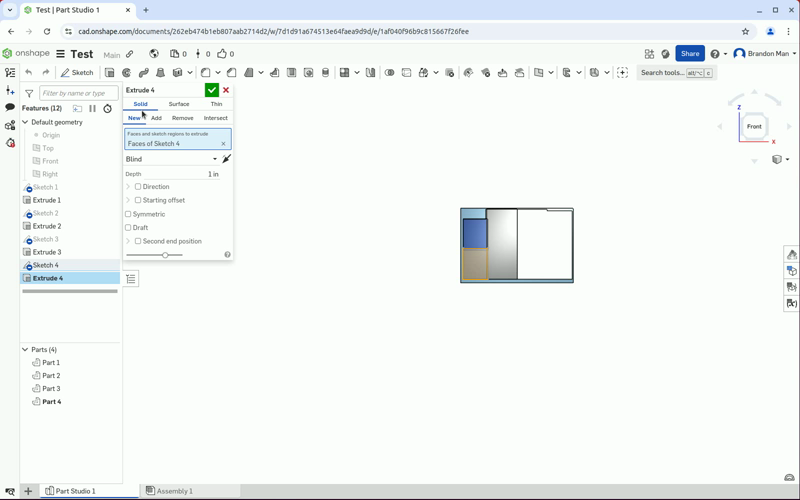
mouse_move(137, 120)
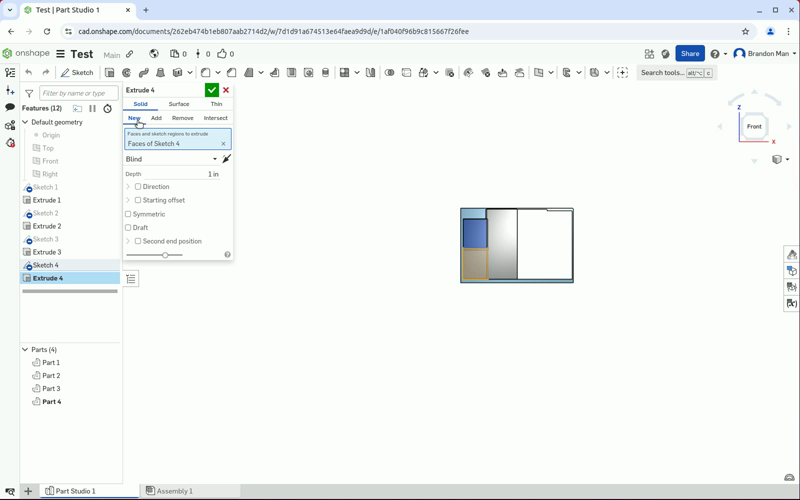
click(137, 120)
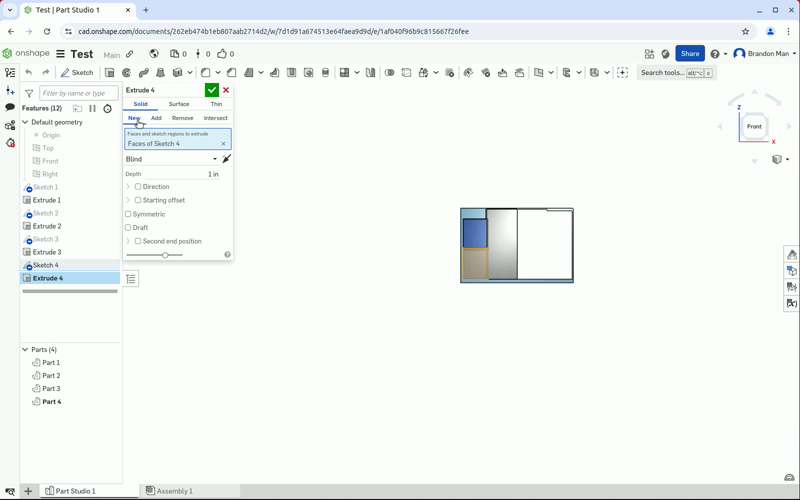
key(tab, 4)
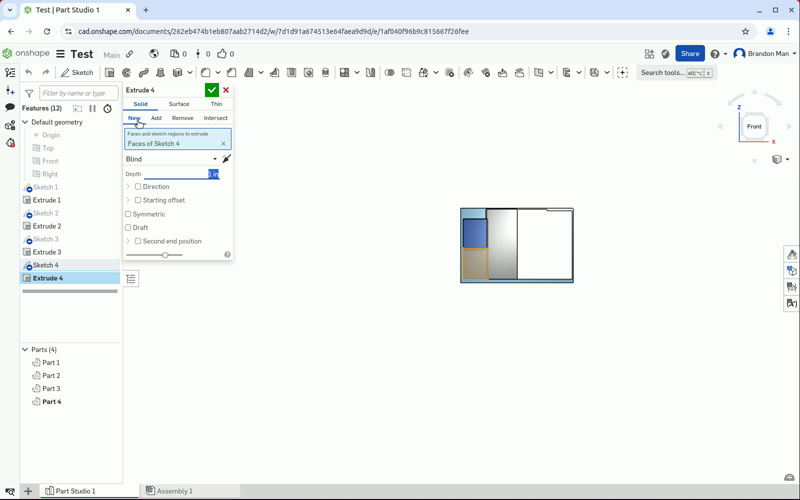
text(0.722)
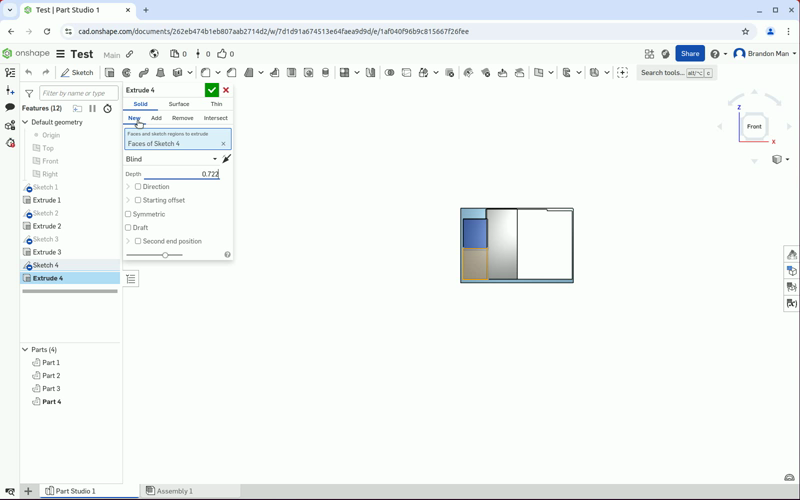
key(enter)
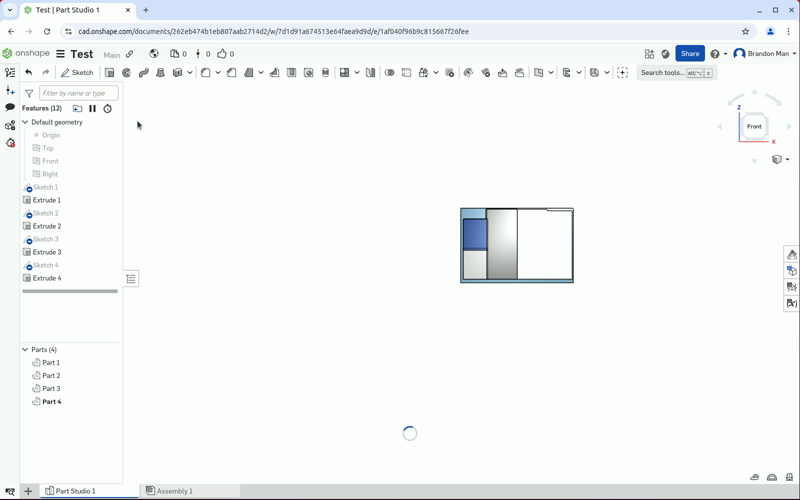
key(shift+h)
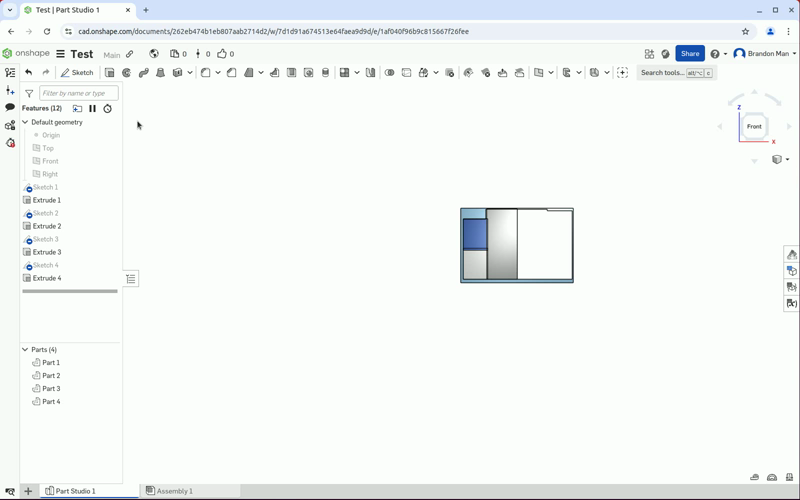
key(shift+h)
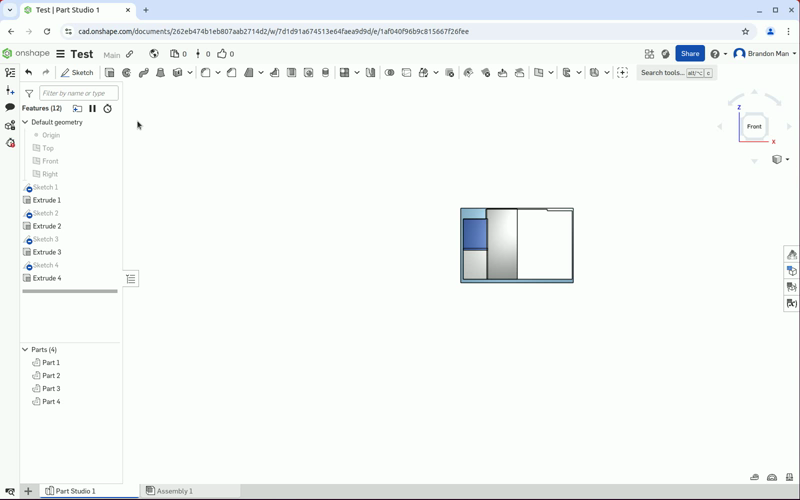
mouse_move(73, 189)
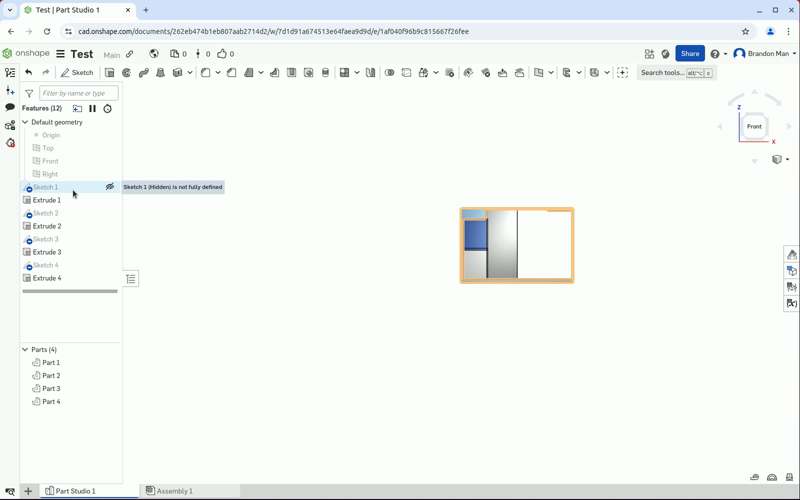
click(73, 189)
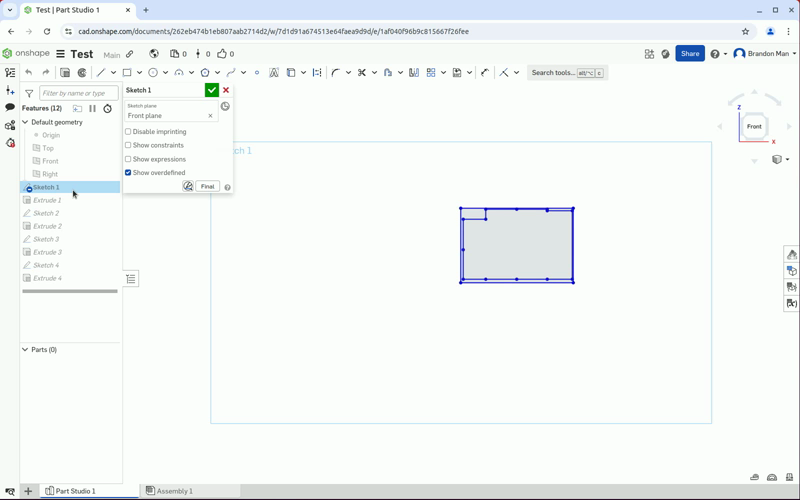
mouse_move(229, 92)
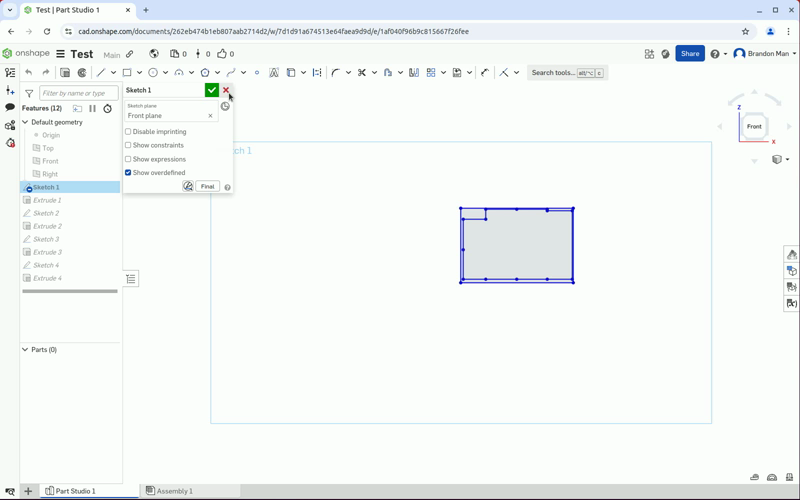
click(229, 92)
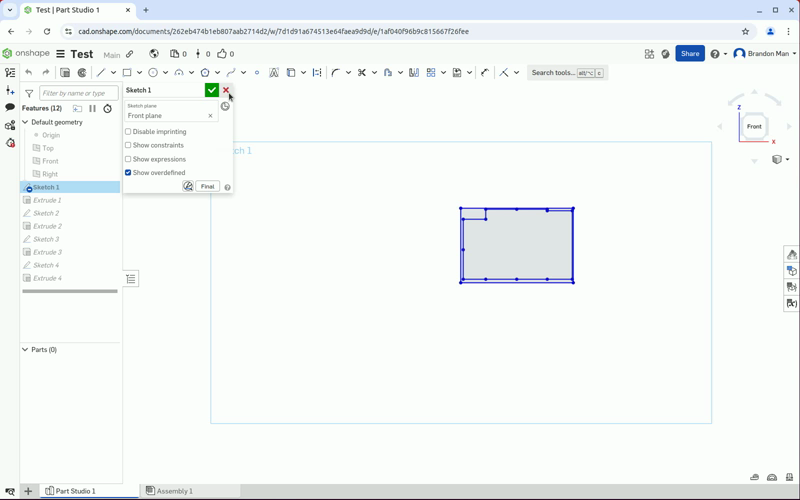
key(shift+s)
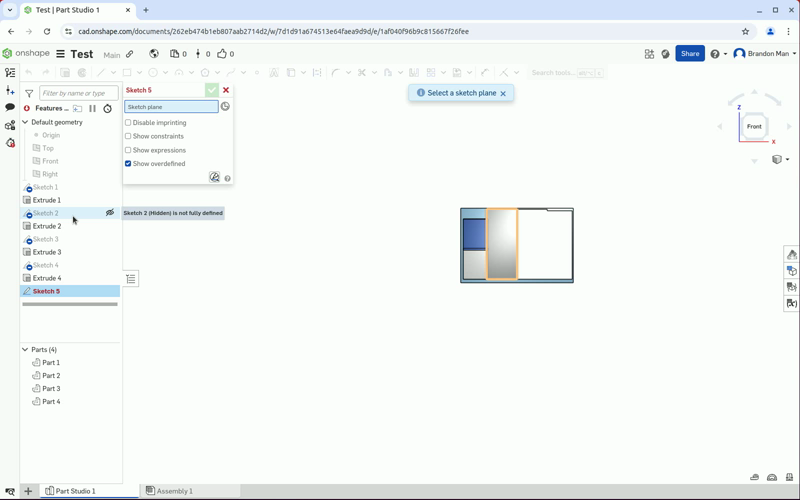
scroll(3)
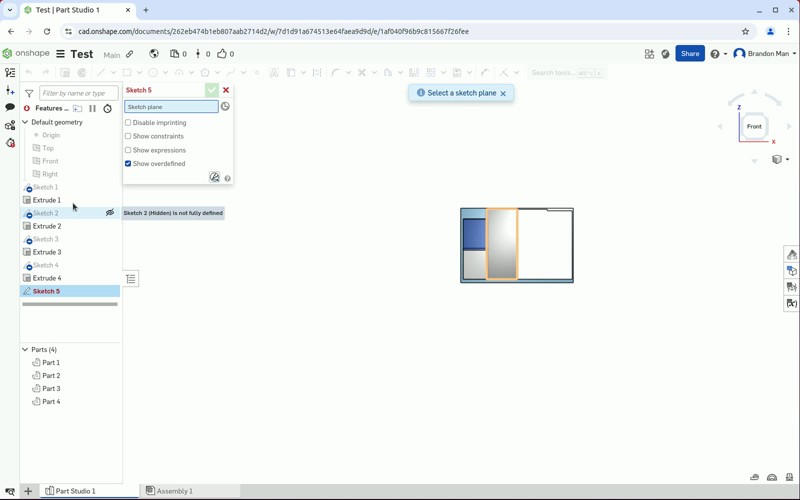
mouse_move(73, 163)
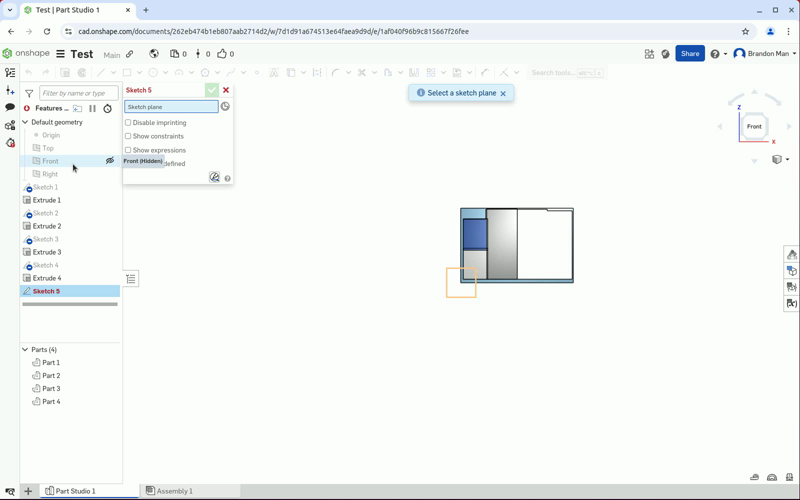
click(73, 163)
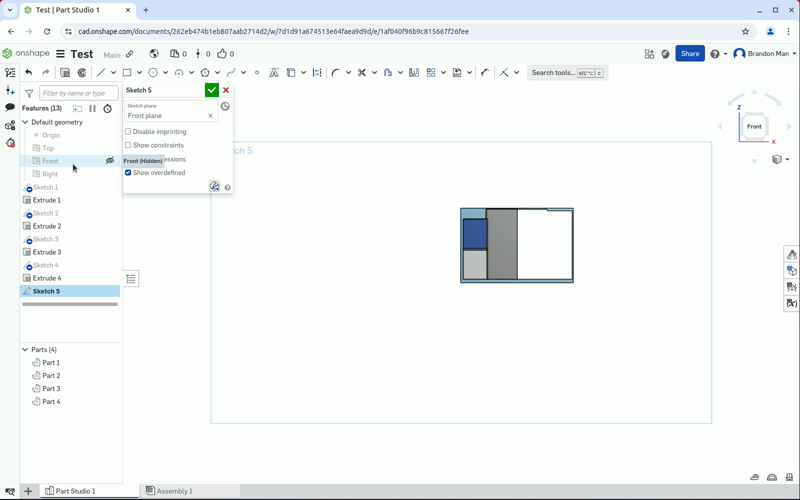
mouse_move(73, 352)
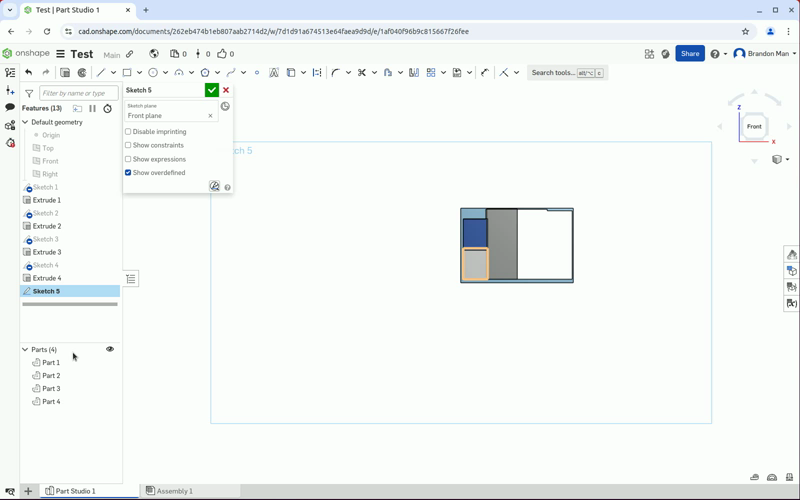
key(y)
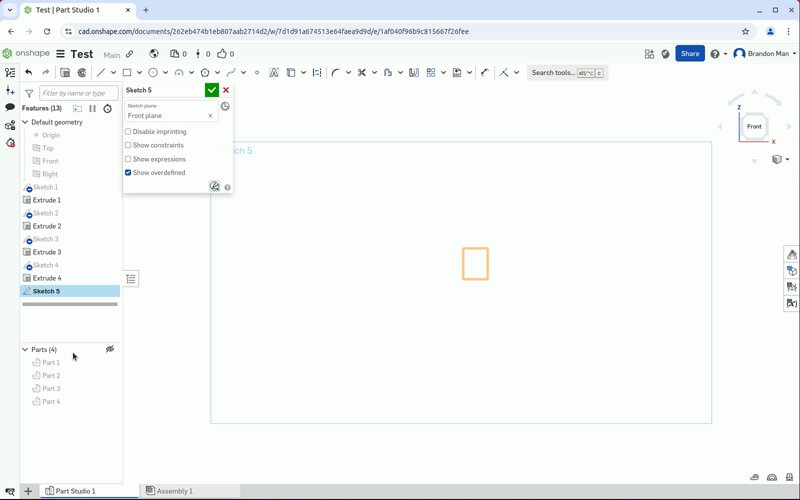
key(l)
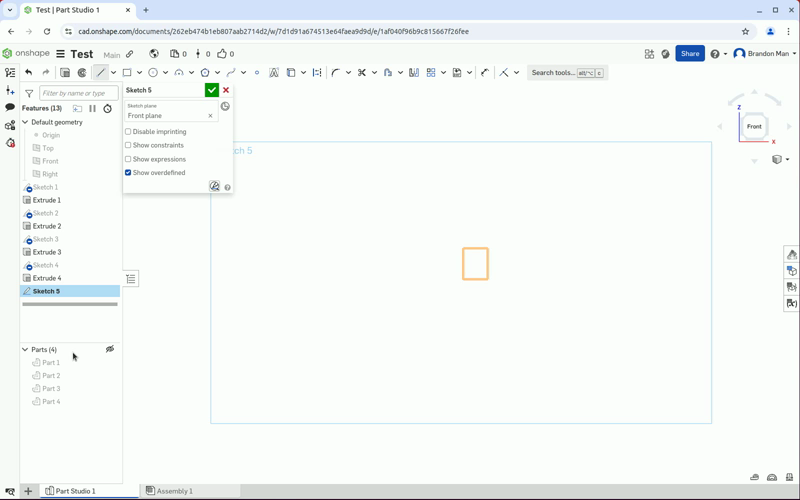
key_down(shift)
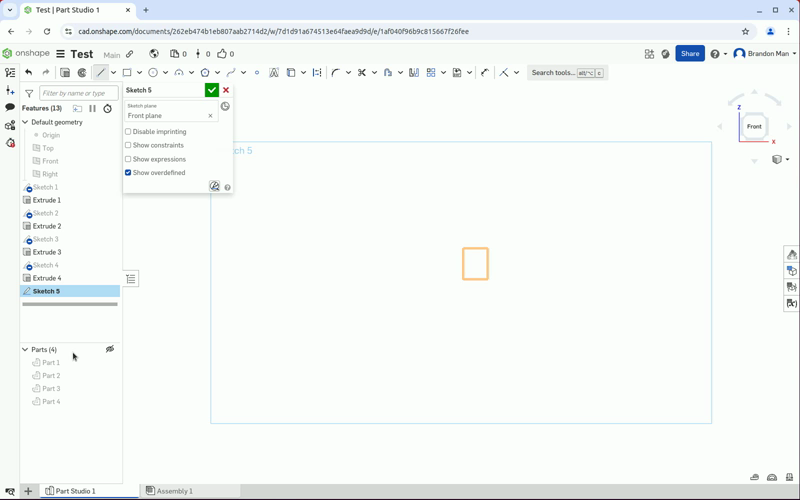
mouse_move(515, 279)
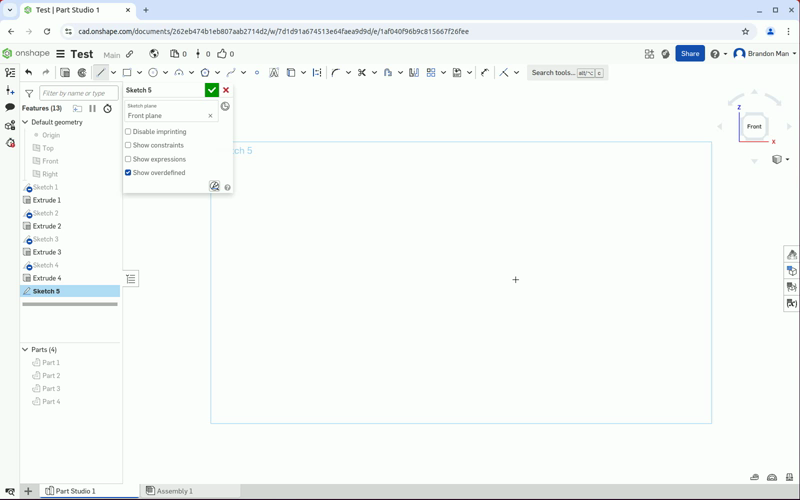
click(515, 279)
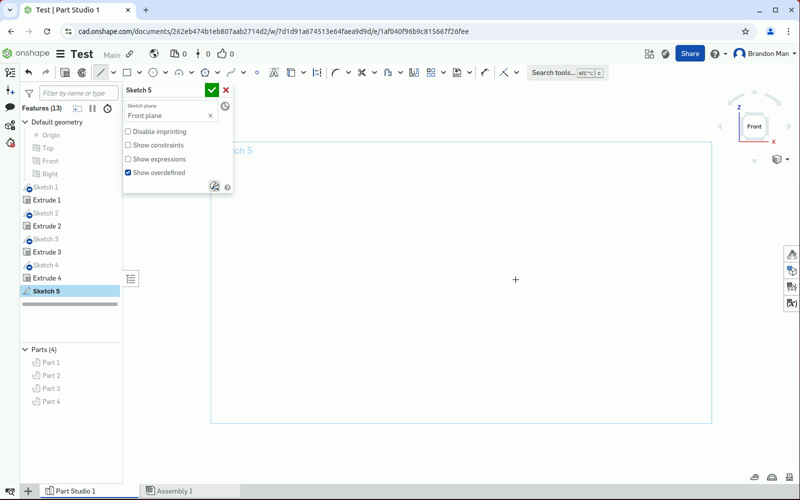
key_up(shift)
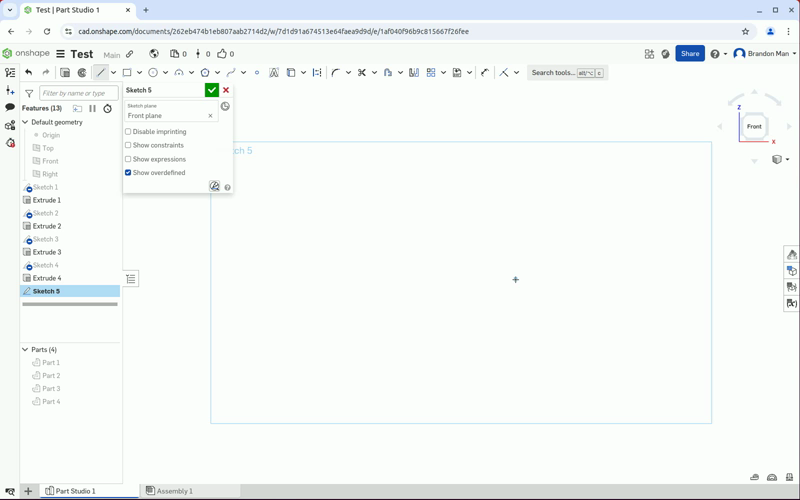
key_down(shift)
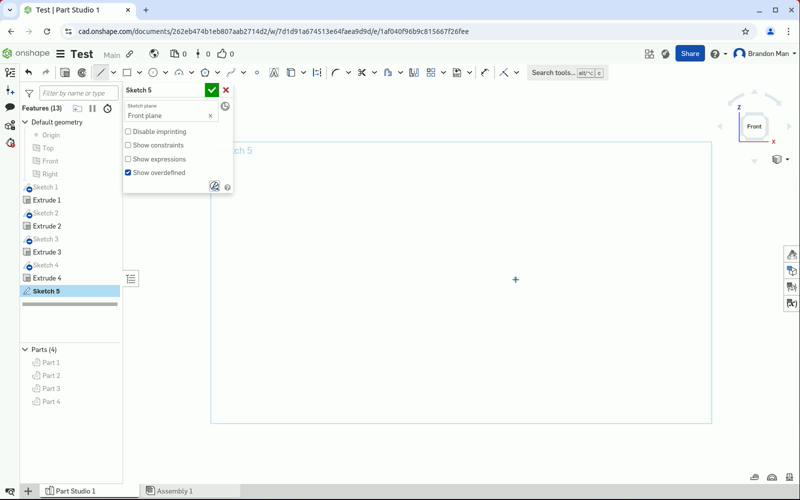
mouse_move(545, 279)
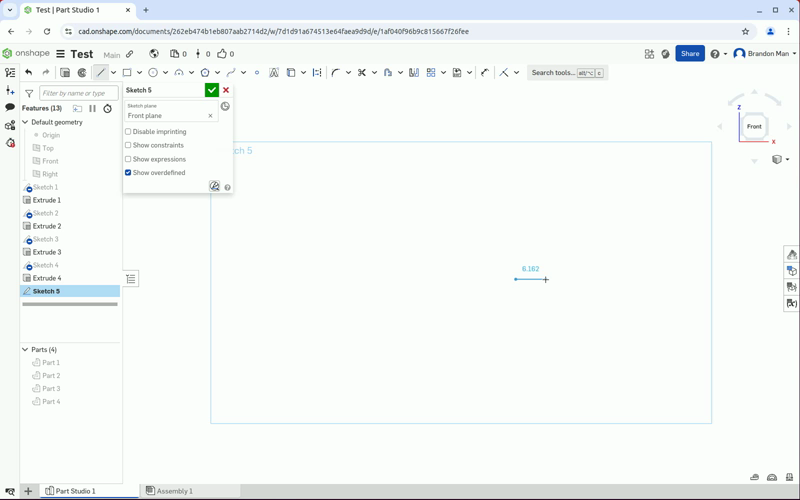
mouse_move(546, 279)
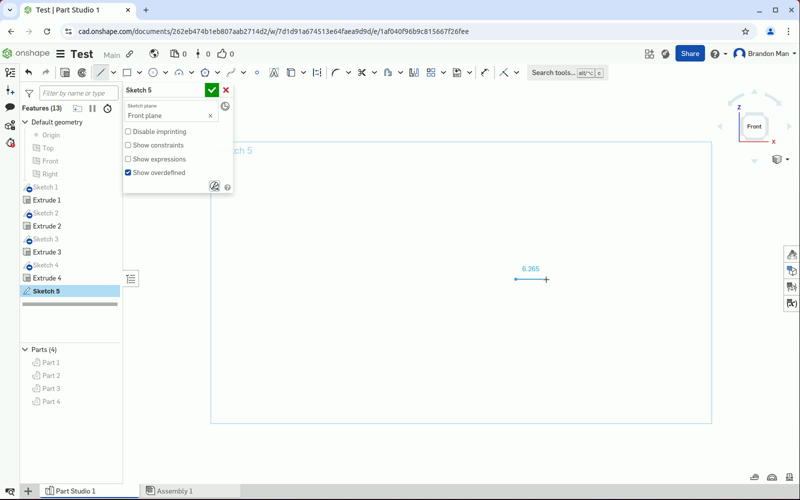
click(546, 279)
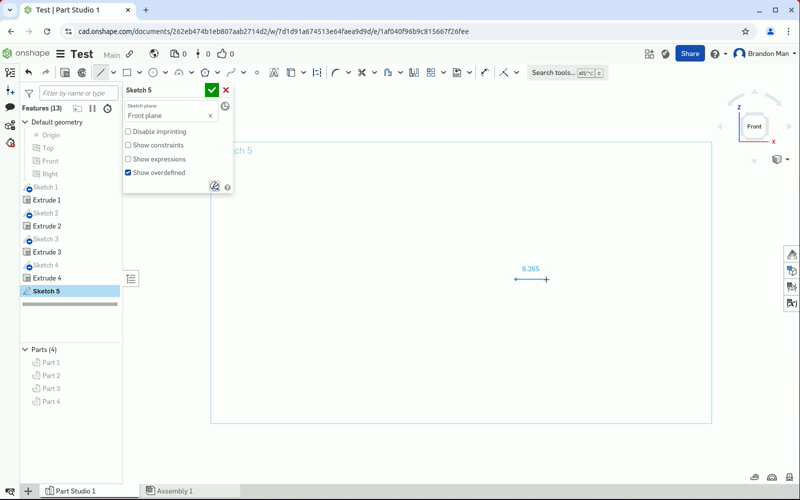
key_up(shift)
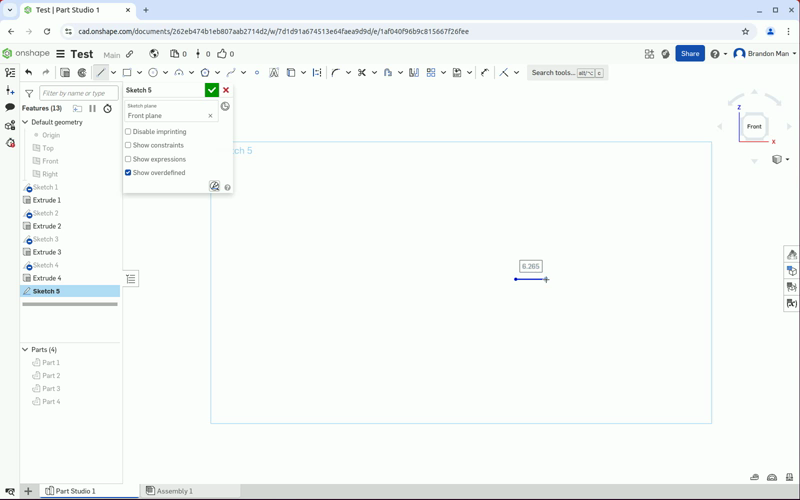
key_down(shift)
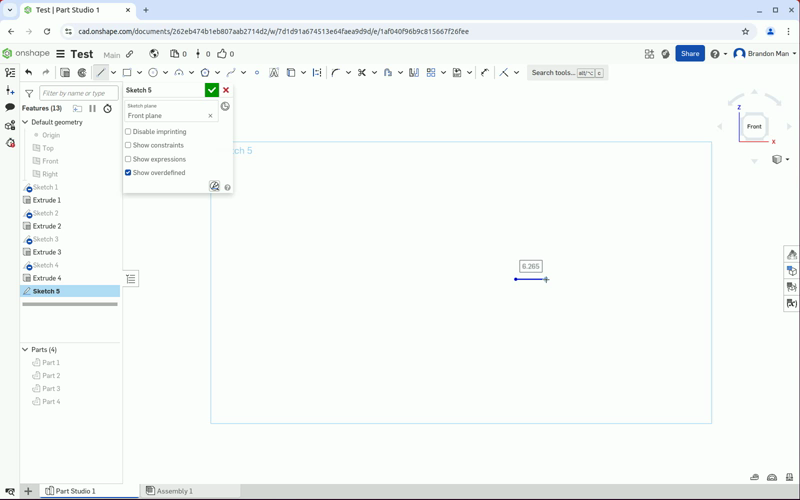
mouse_move(546, 210)
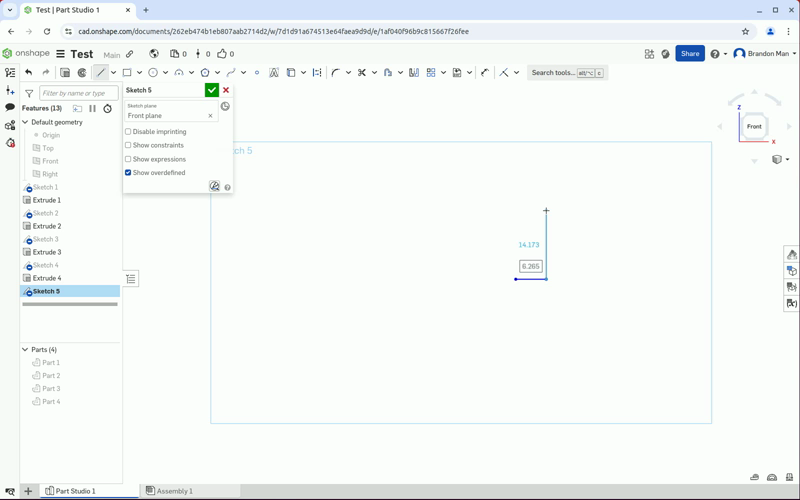
click(546, 210)
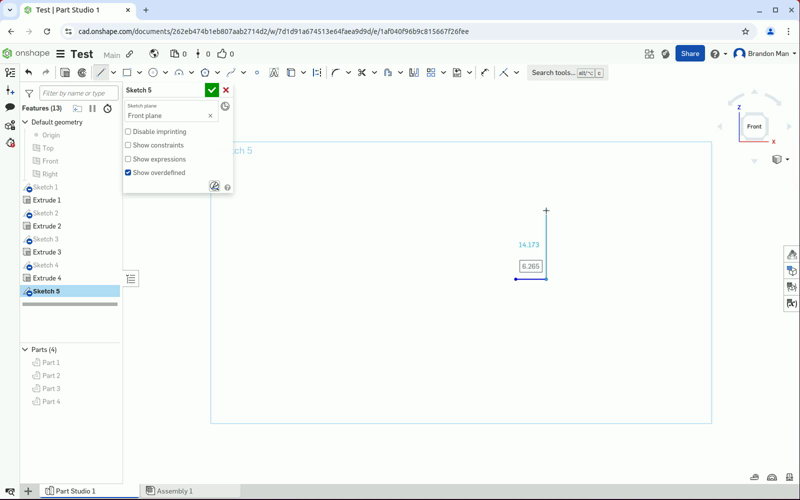
key_up(shift)
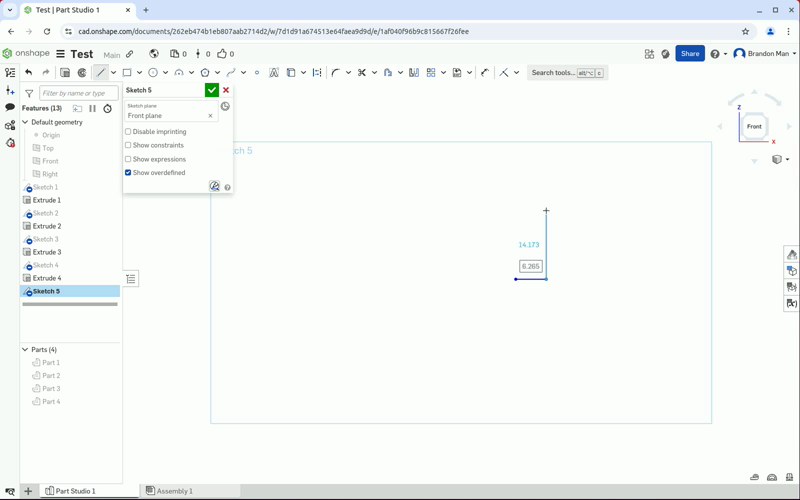
key_down(shift)
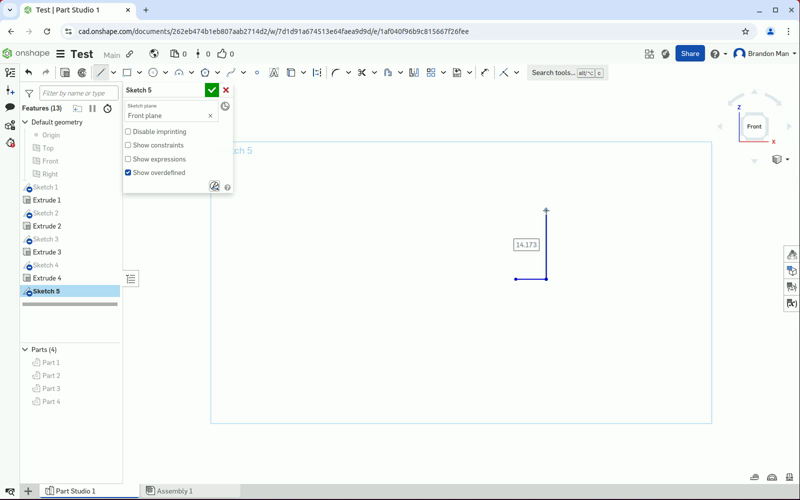
mouse_move(576, 210)
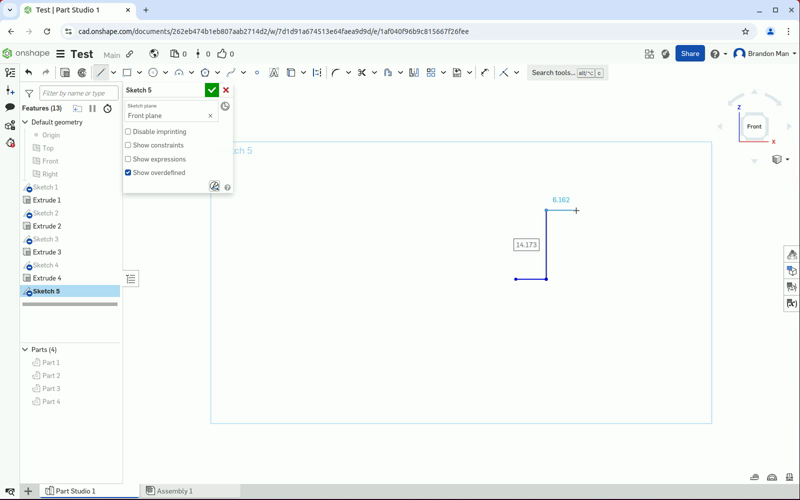
mouse_move(546, 208)
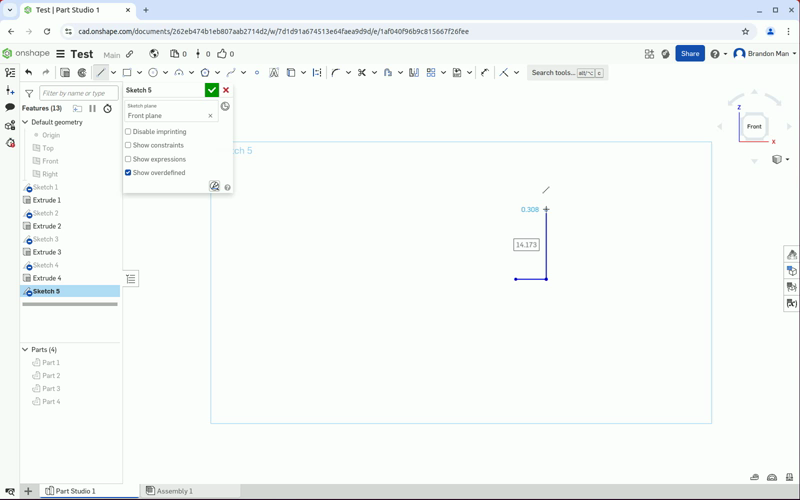
scroll(6)
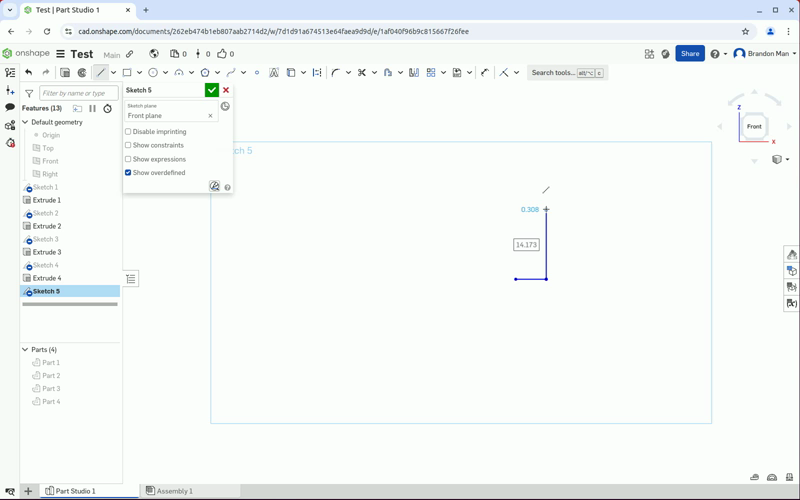
scroll(6)
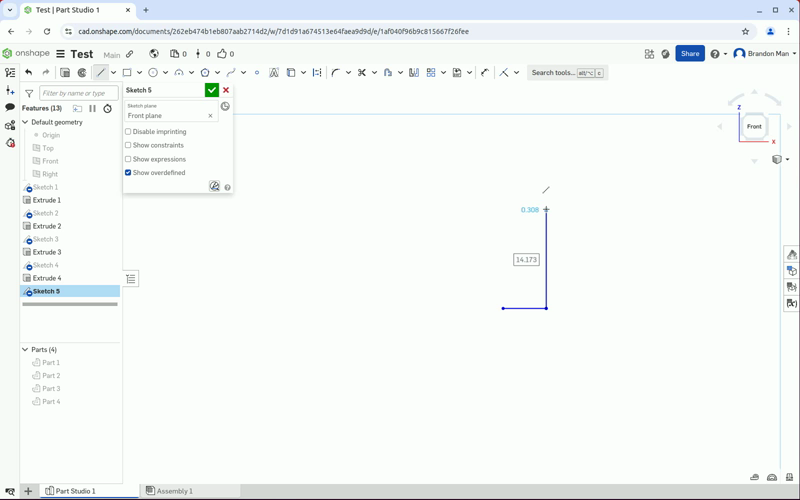
scroll(6)
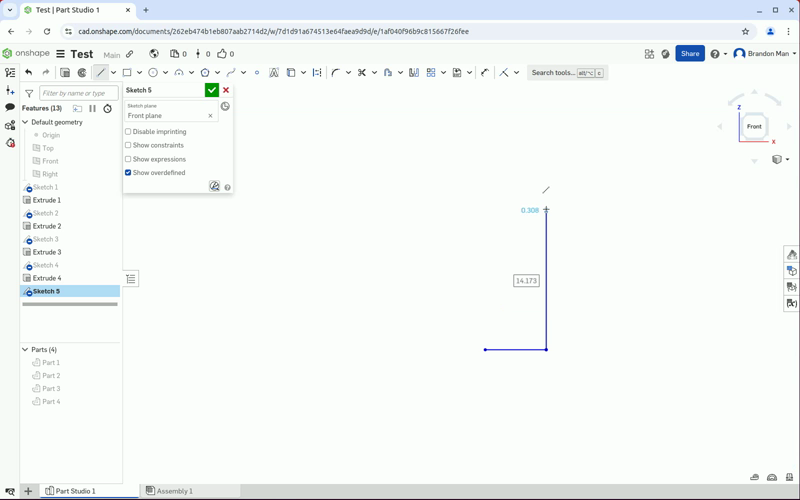
scroll(6)
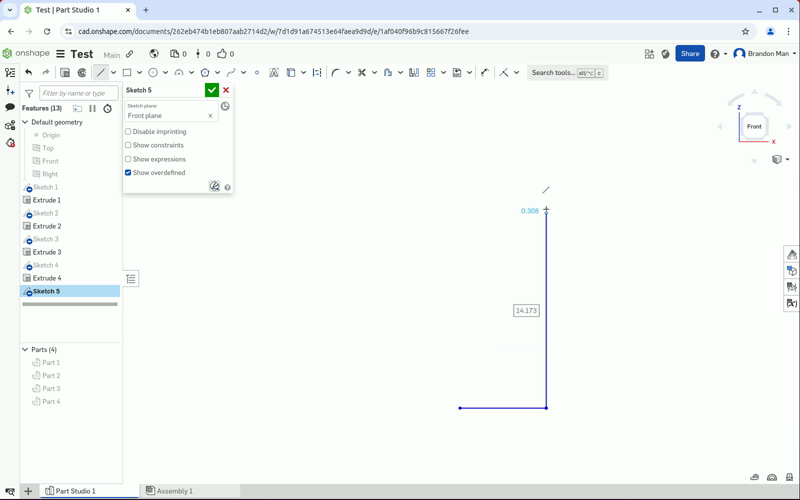
scroll(6)
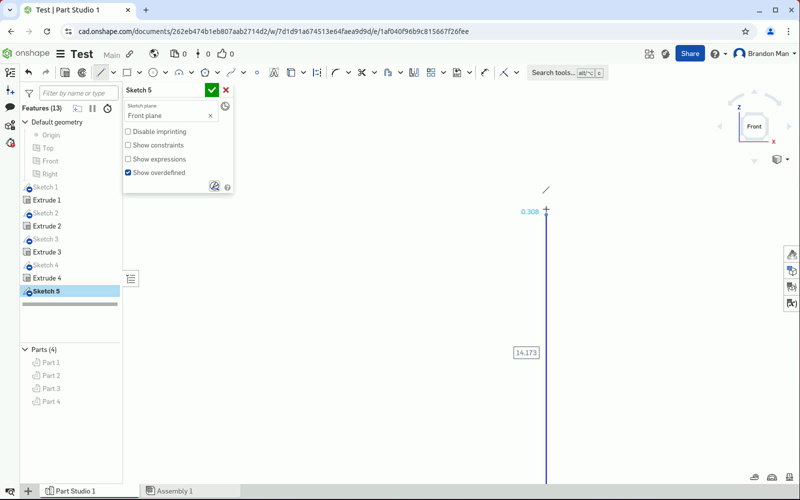
scroll(6)
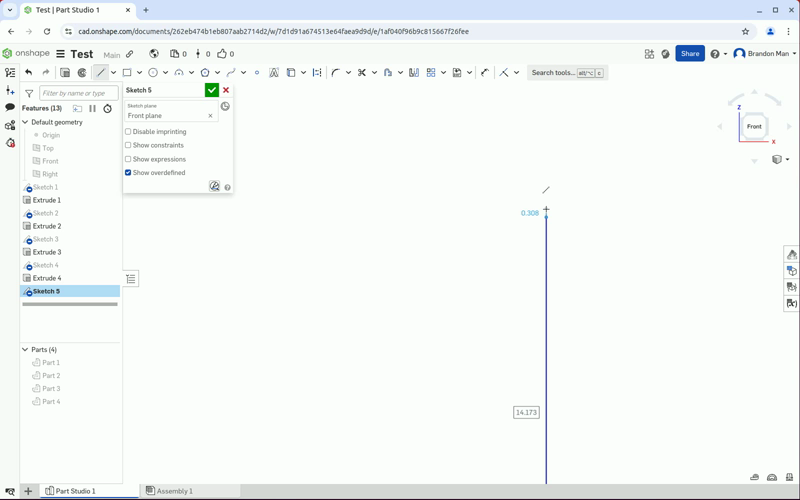
scroll(6)
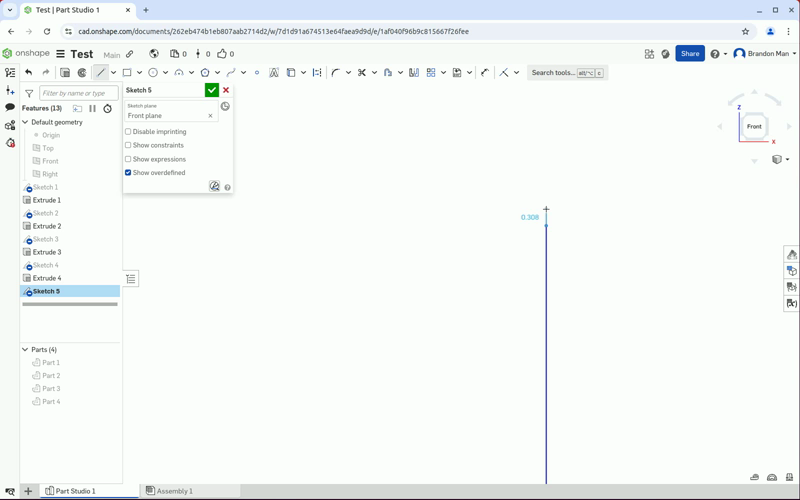
click(546, 208)
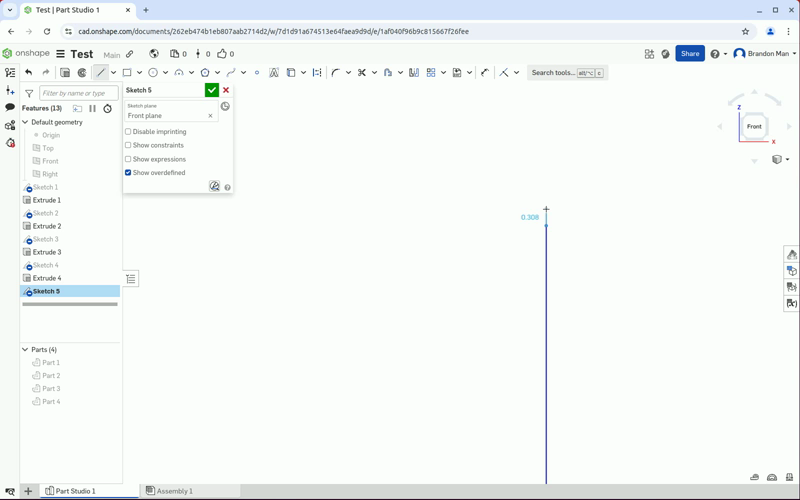
scroll(-6)
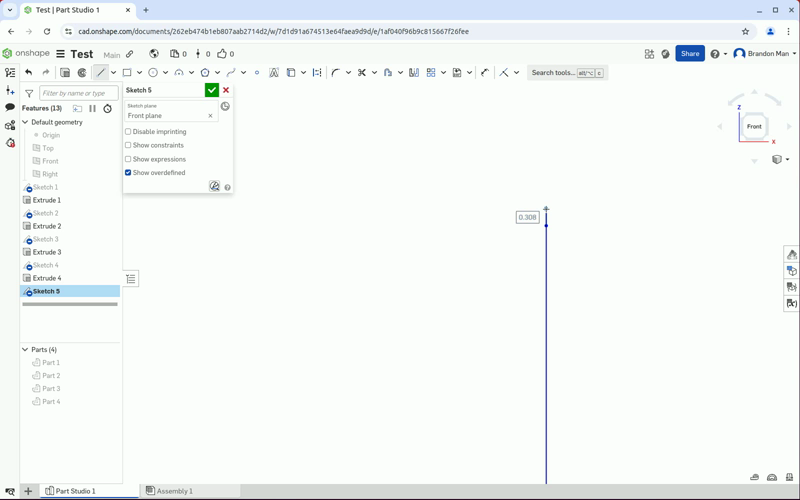
scroll(-6)
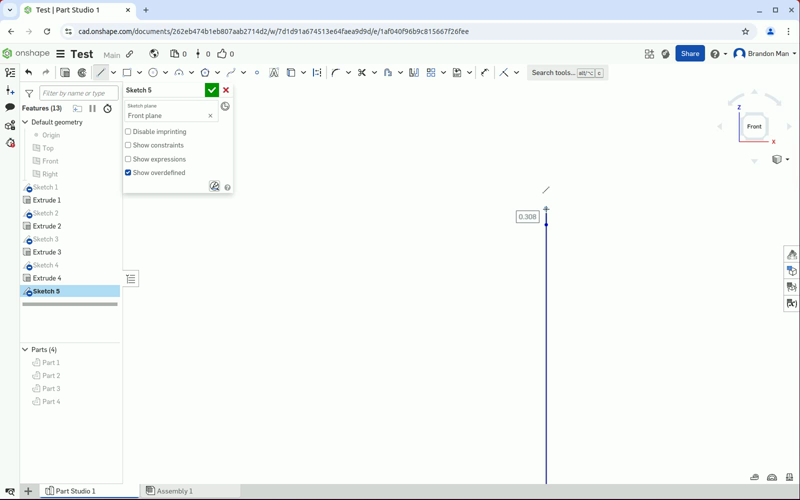
scroll(-6)
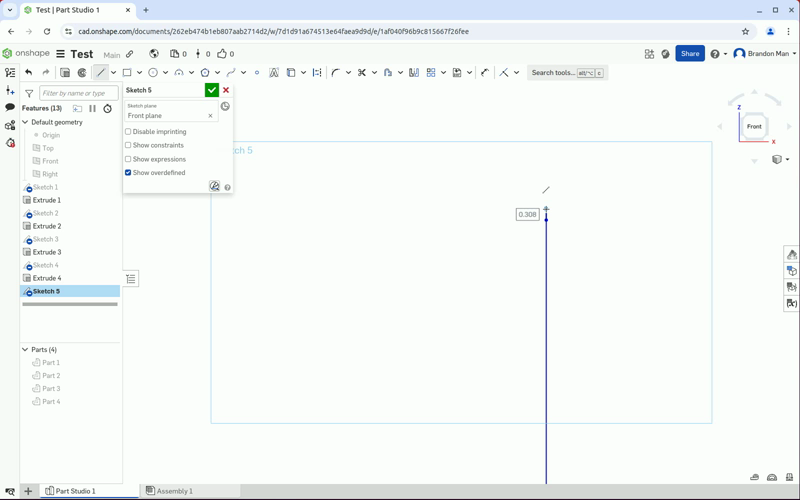
scroll(-6)
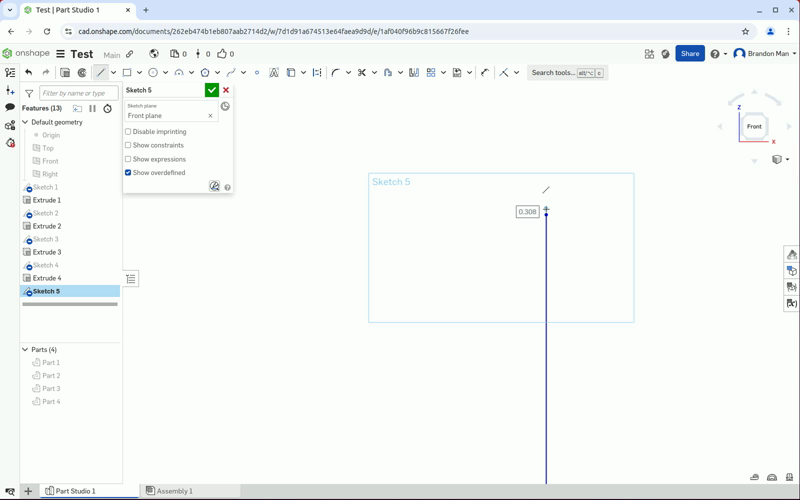
scroll(-6)
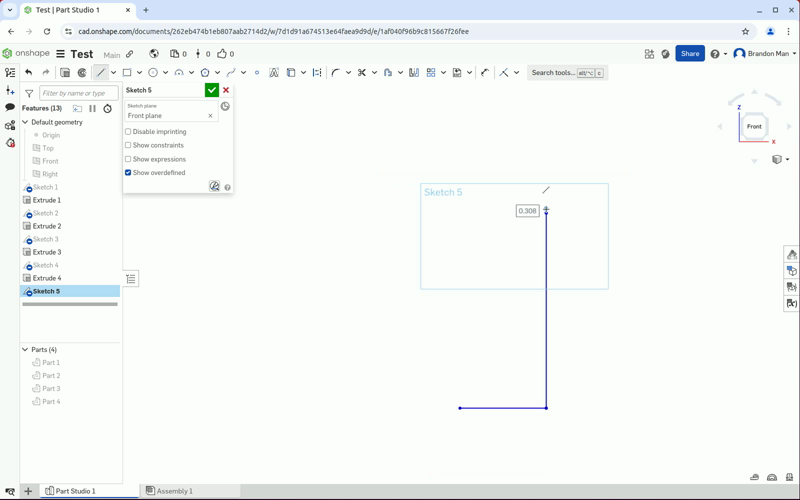
scroll(-6)
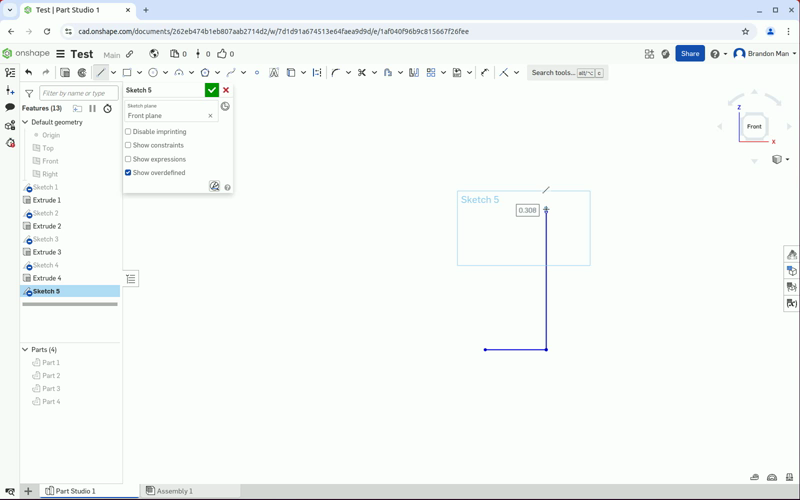
scroll(-6)
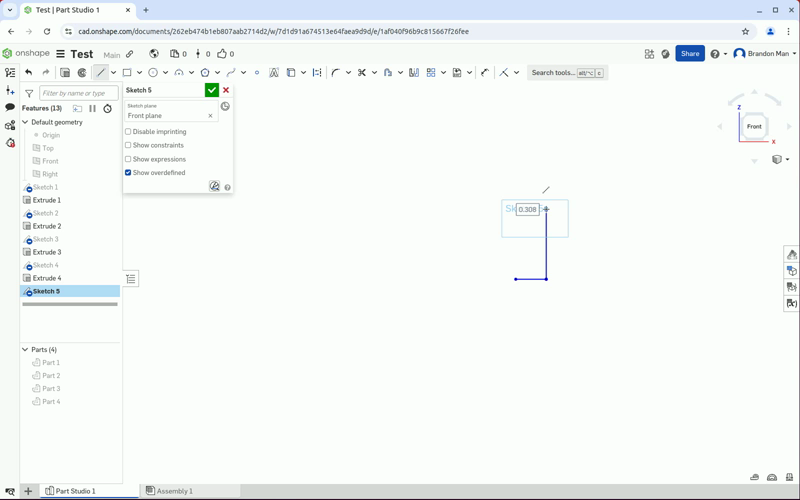
key_up(shift)
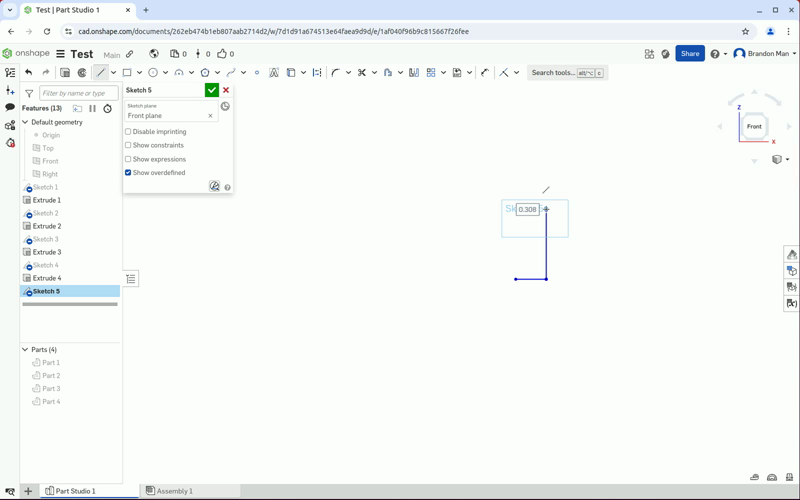
key_down(shift)
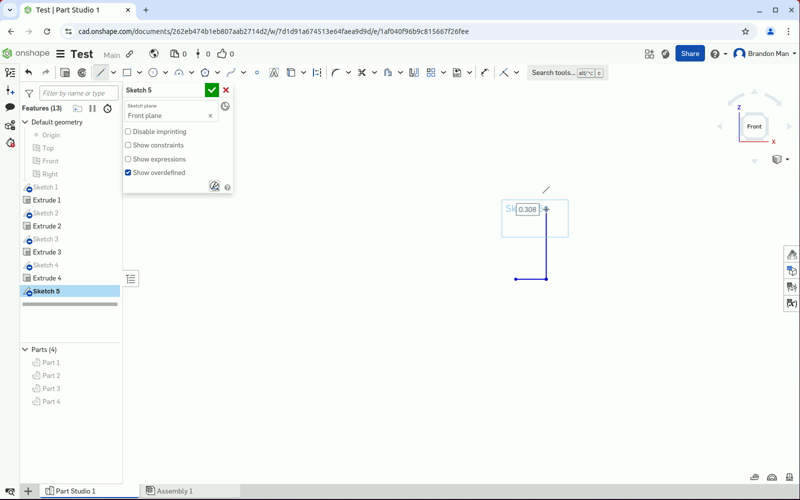
mouse_move(576, 208)
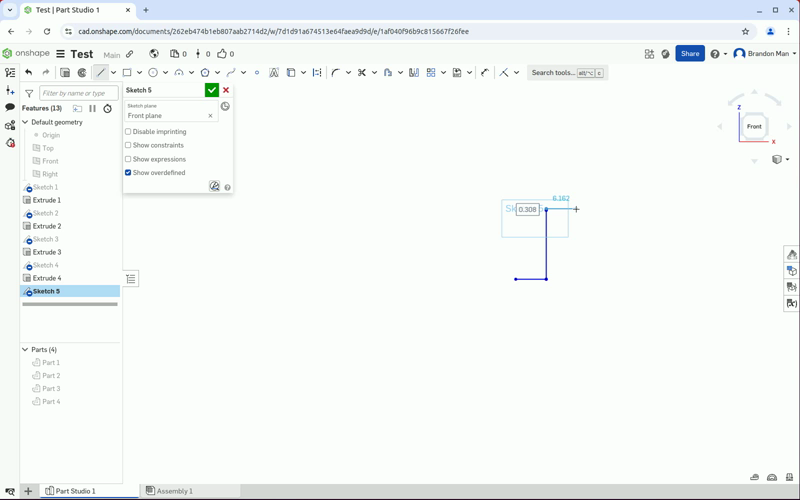
mouse_move(515, 208)
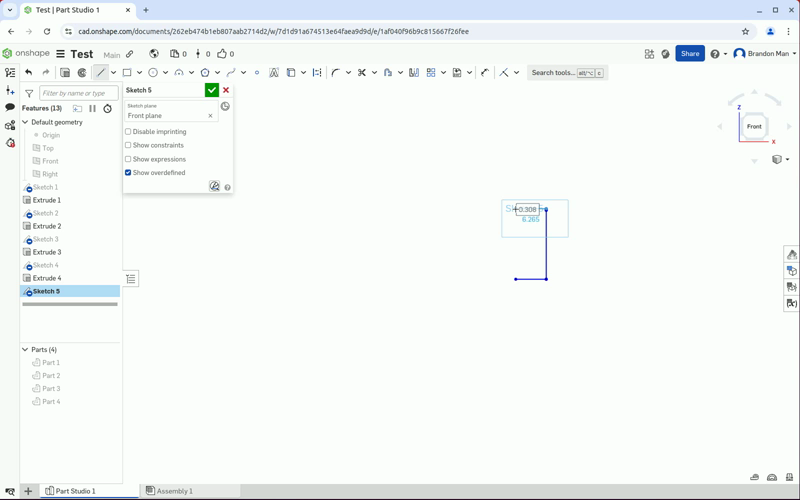
click(515, 208)
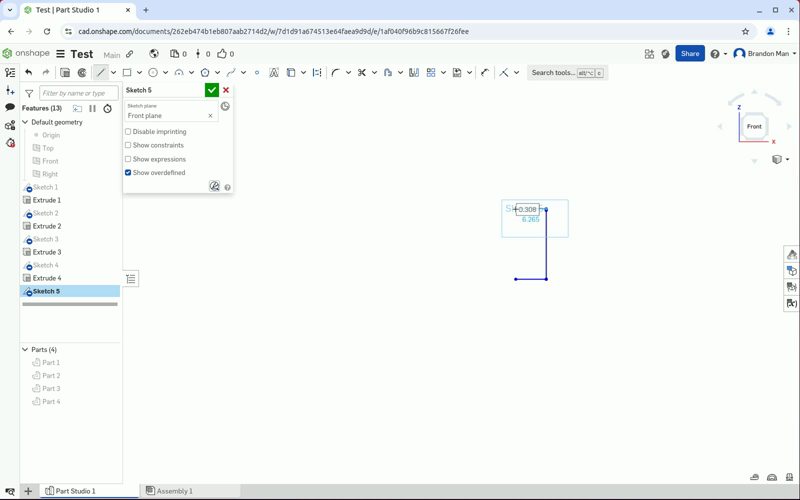
key_up(shift)
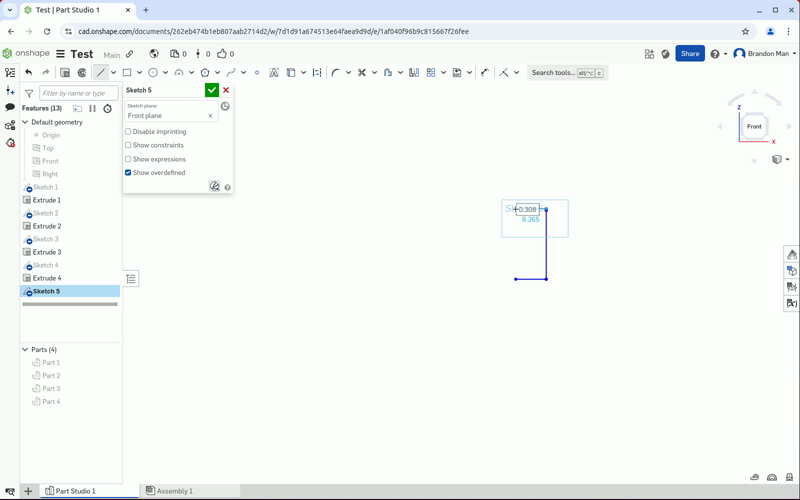
key_down(shift)
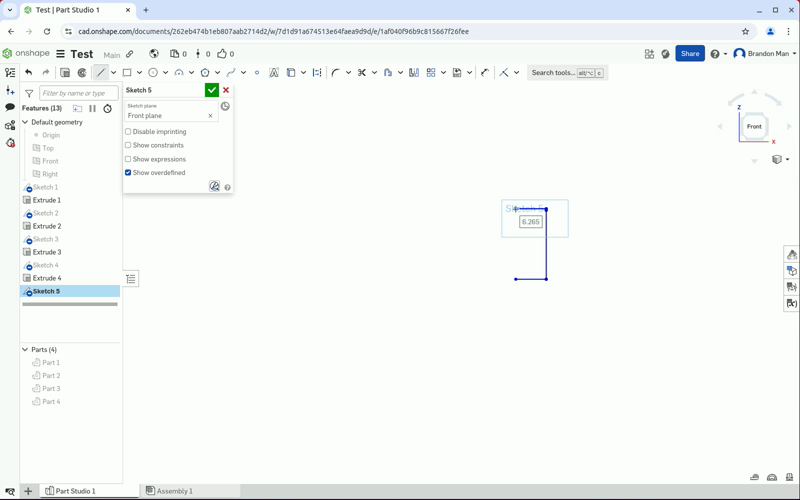
mouse_move(515, 279)
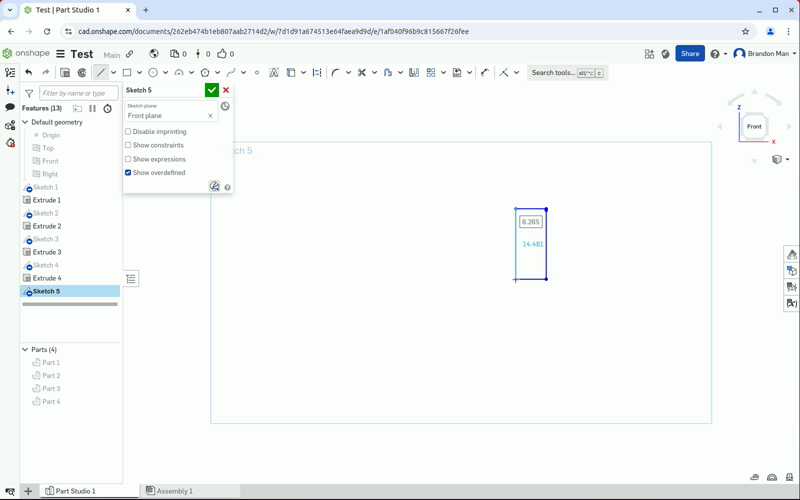
key_up(shift)
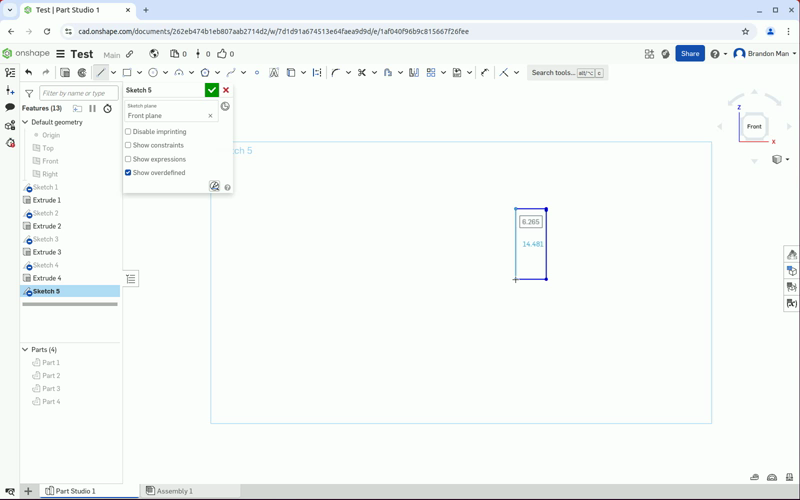
click(515, 279)
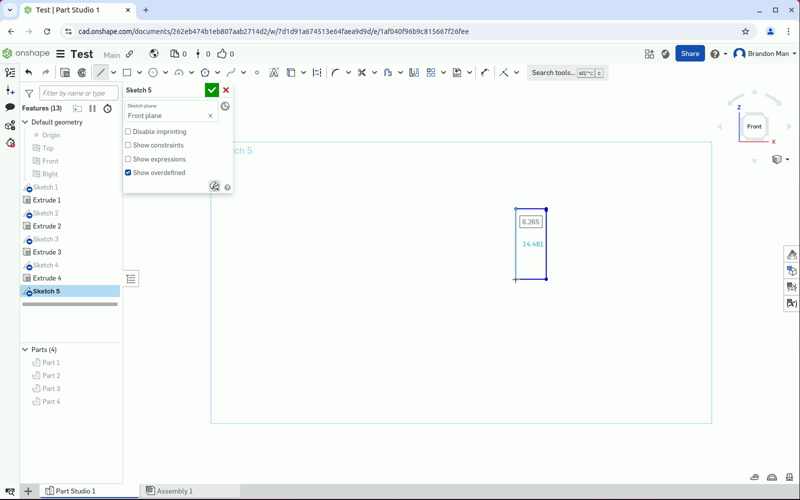
key(esc)
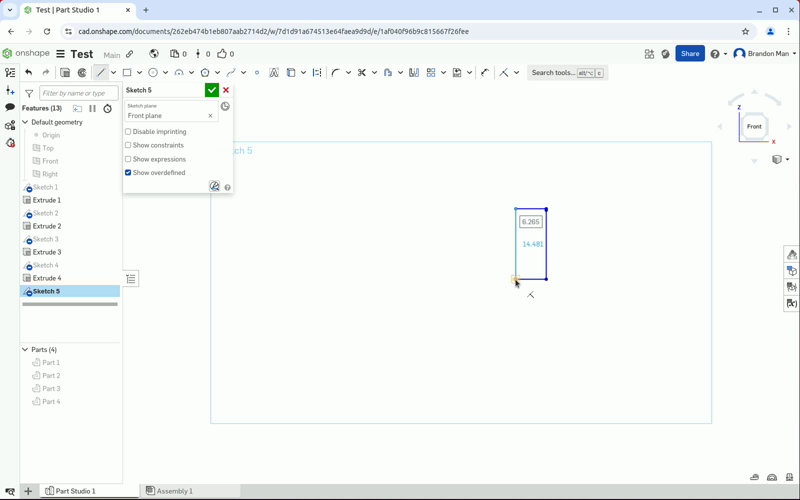
mouse_move(538, 222)
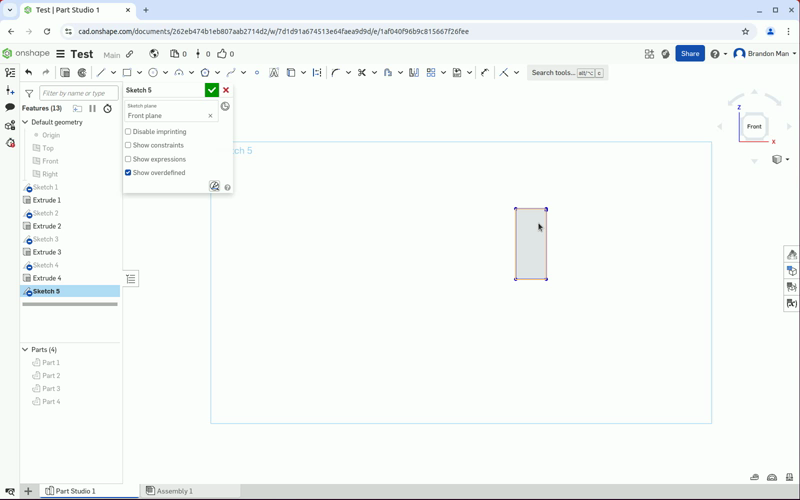
click(538, 222)
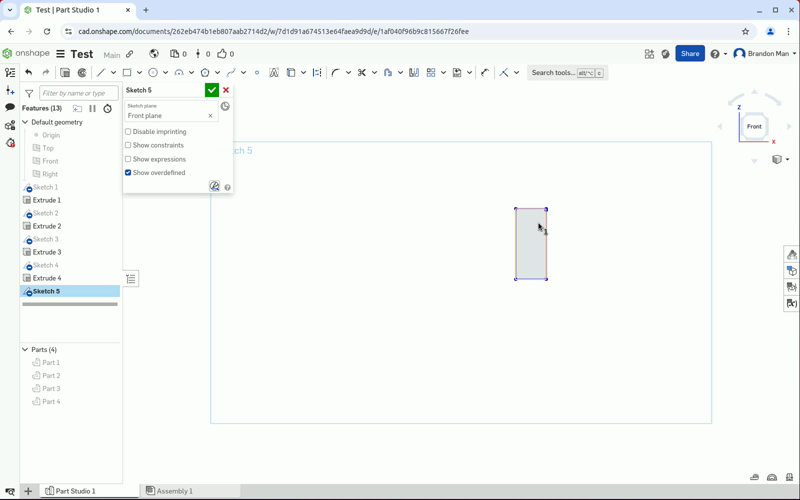
mouse_move(73, 352)
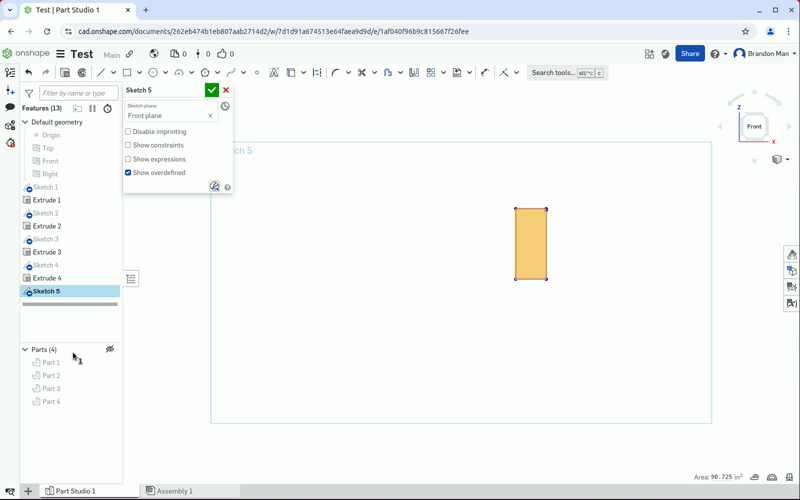
key(shift+y)
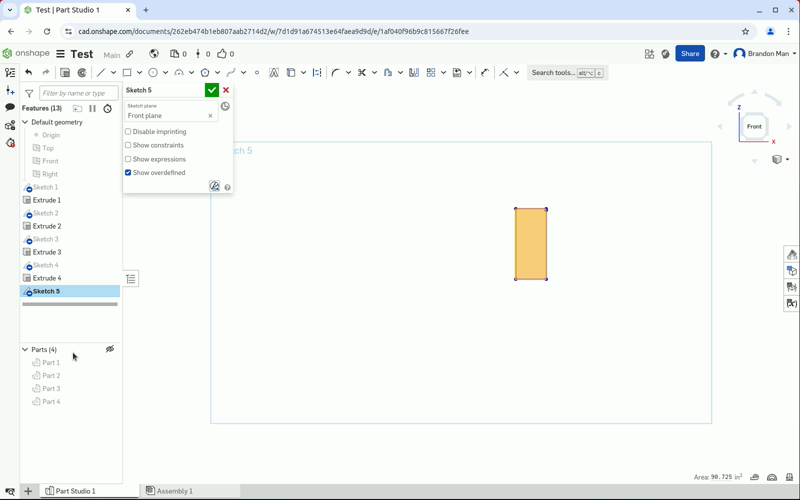
key(shift+e)
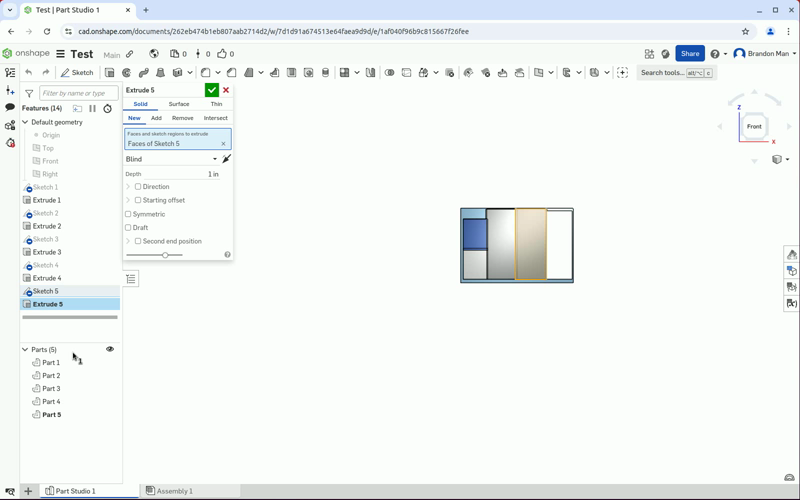
mouse_move(143, 106)
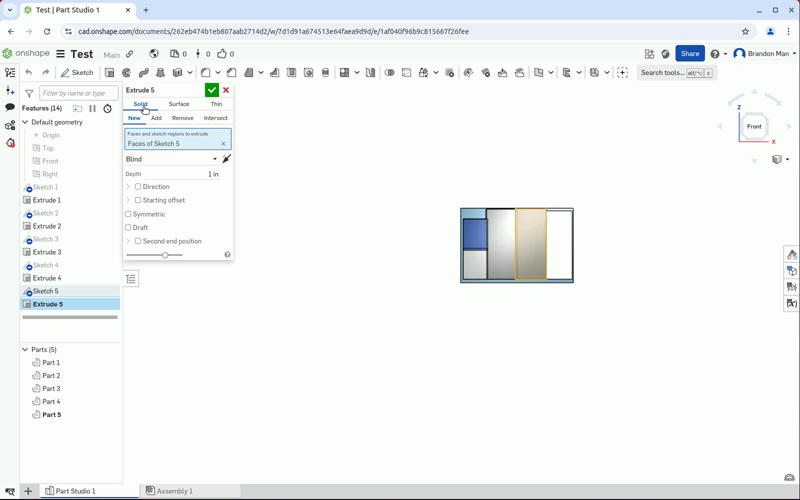
click(143, 106)
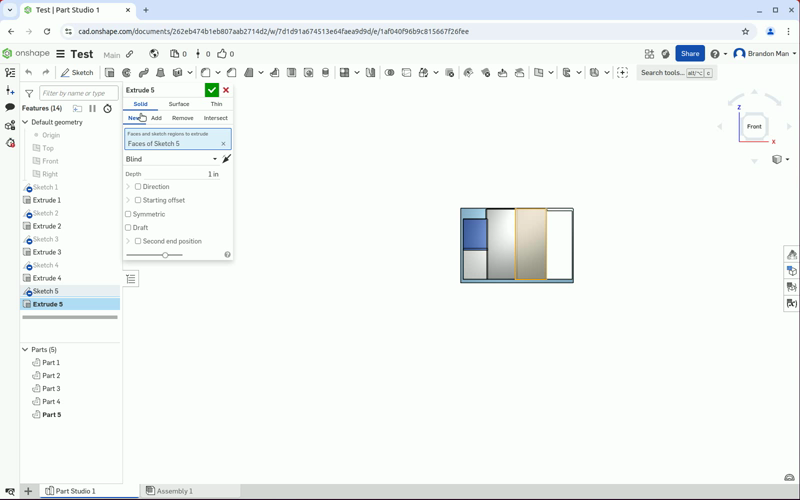
mouse_move(137, 120)
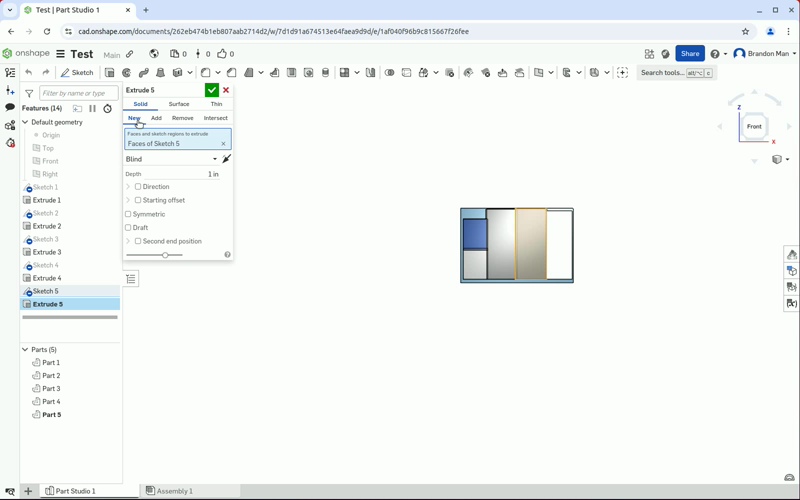
click(137, 120)
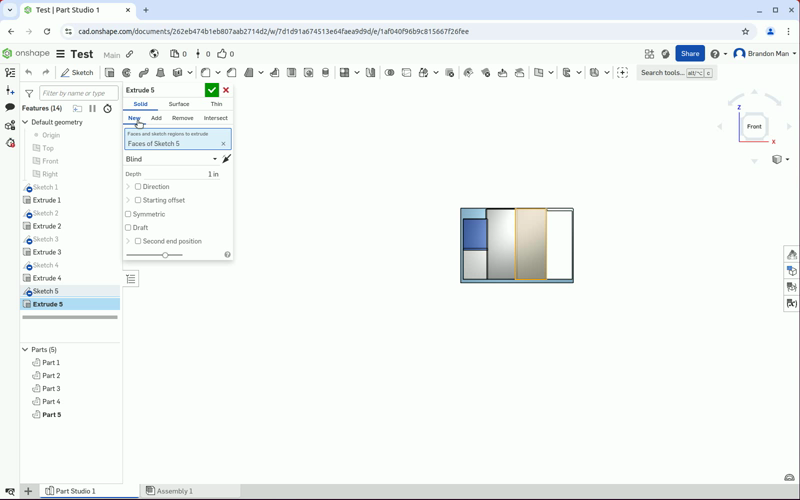
key(tab, 4)
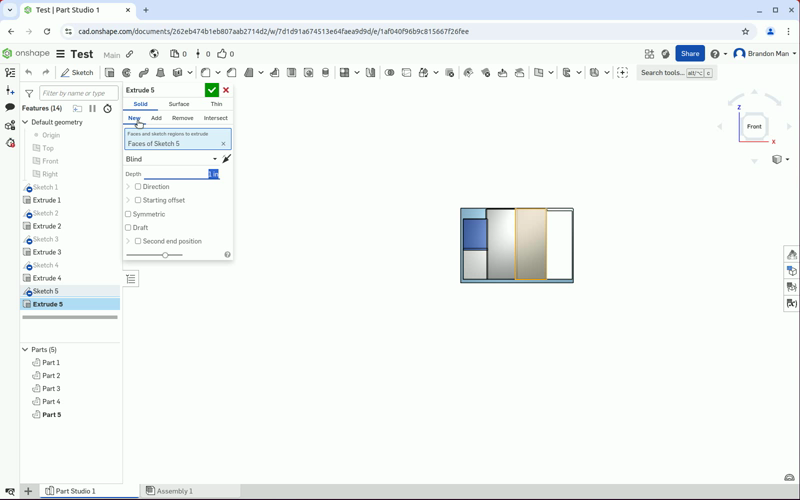
text(0.722)
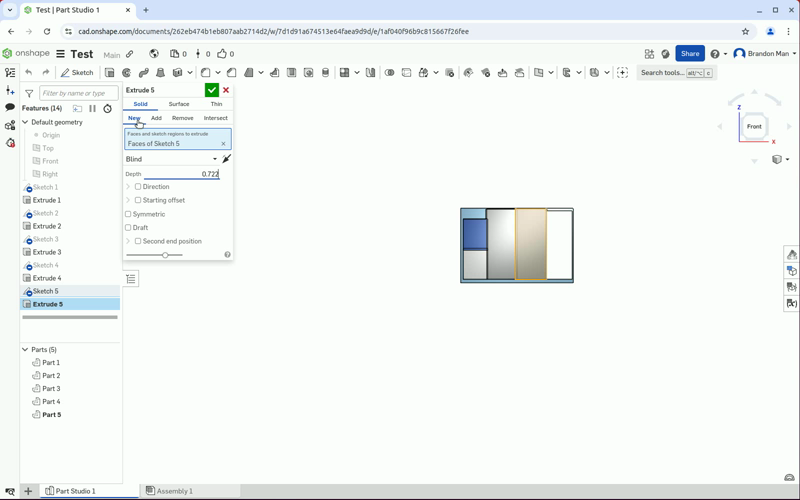
key(enter)
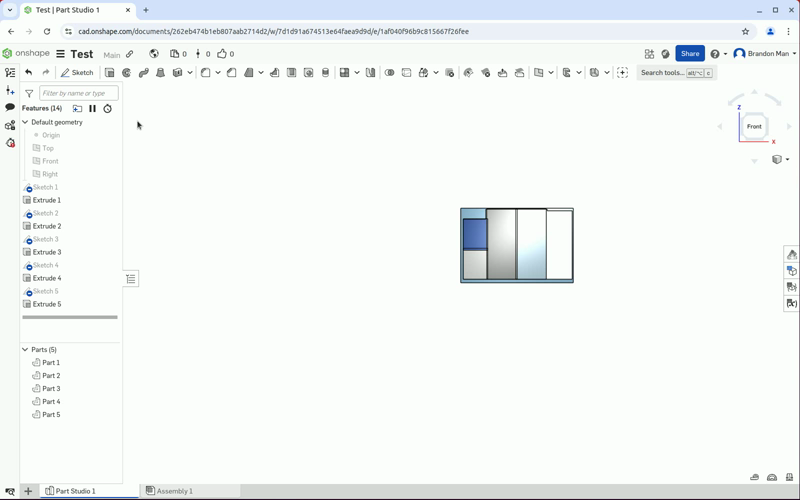
key(shift+h)
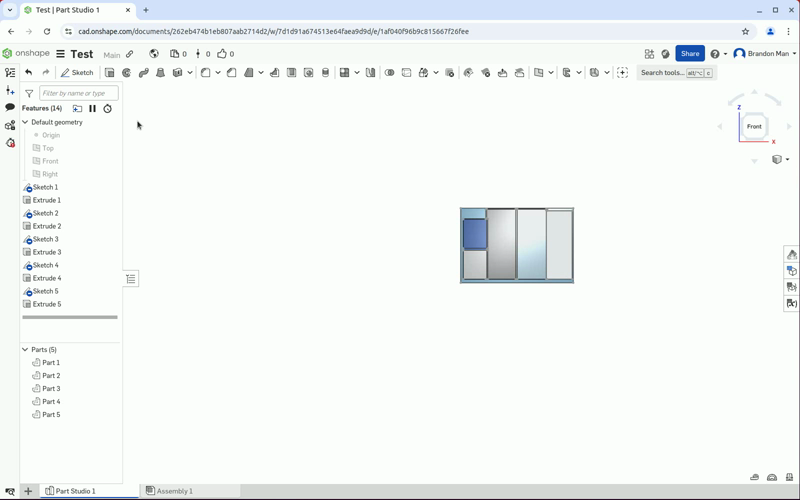
key(shift+h)
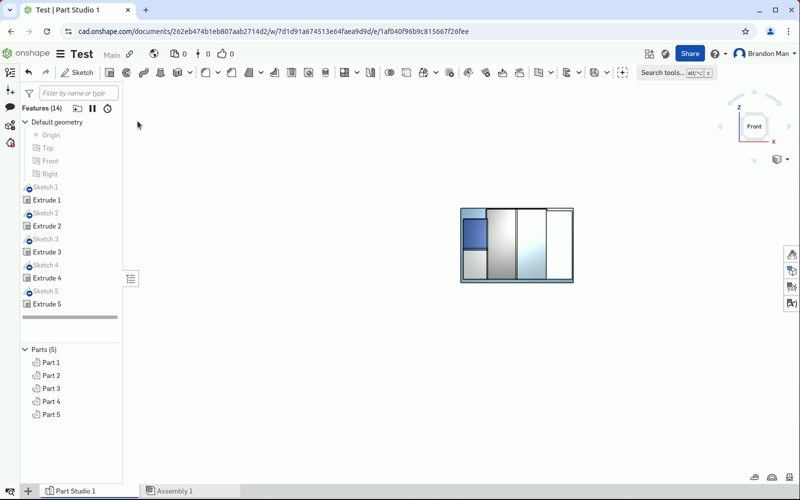
mouse_move(73, 189)
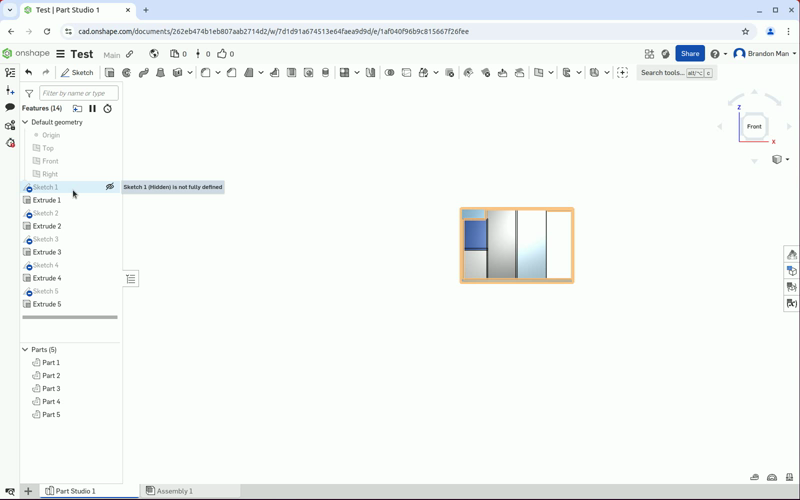
click(73, 189)
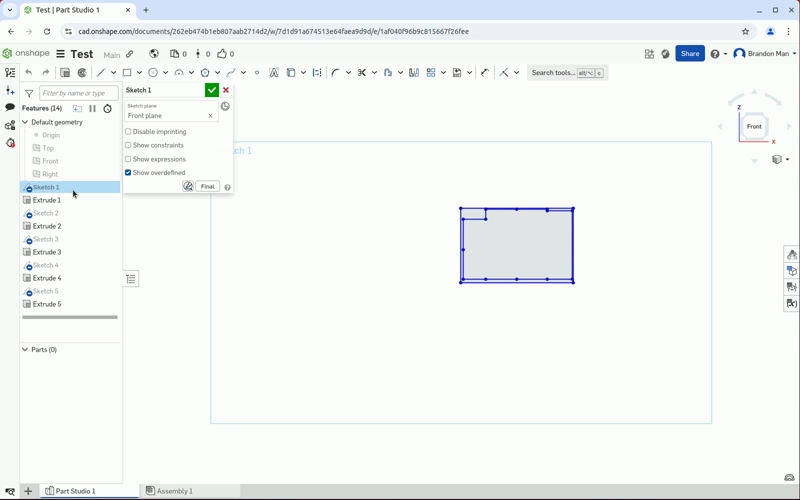
mouse_move(229, 92)
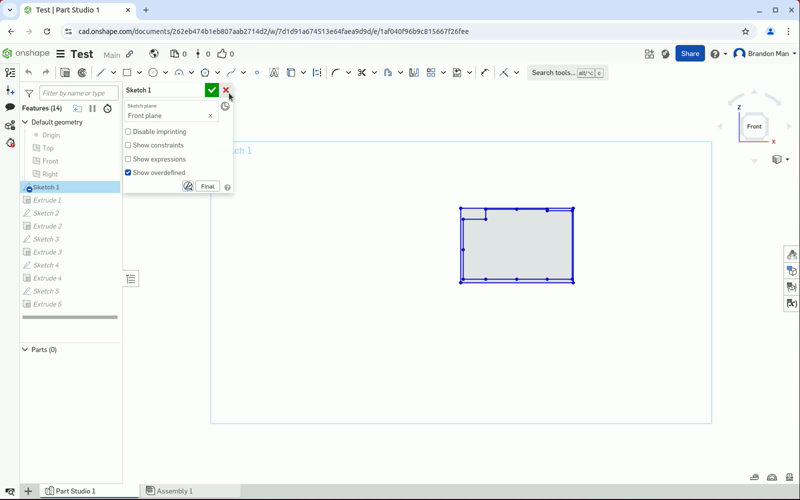
click(229, 92)
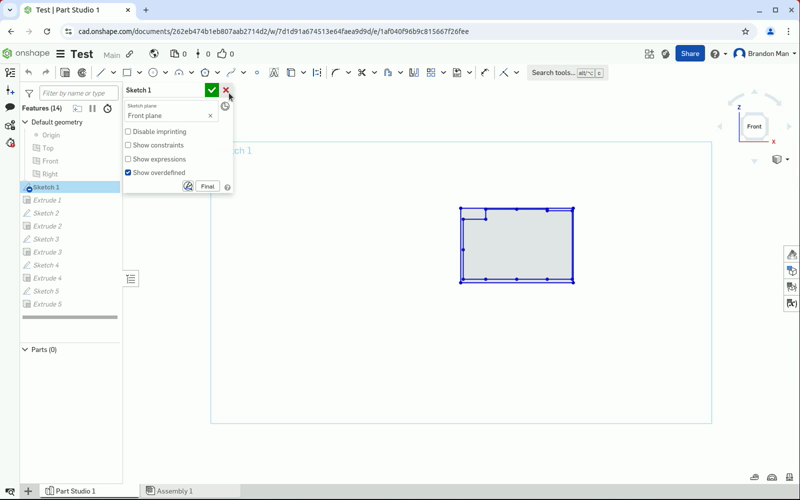
key(shift+s)
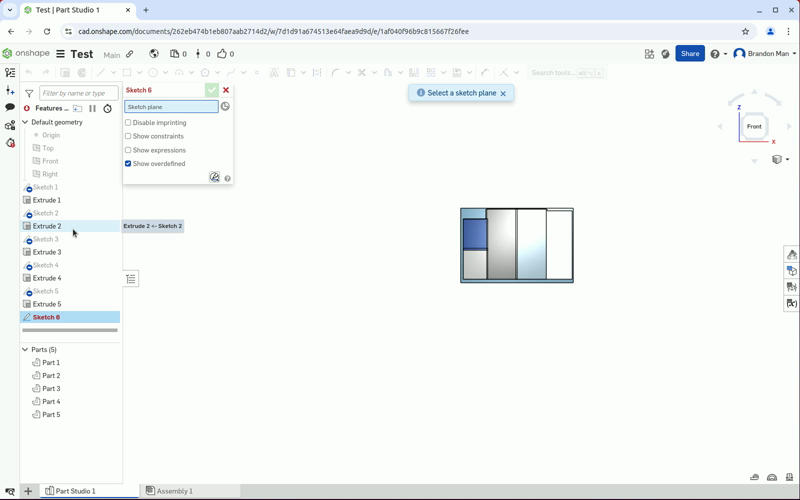
scroll(3)
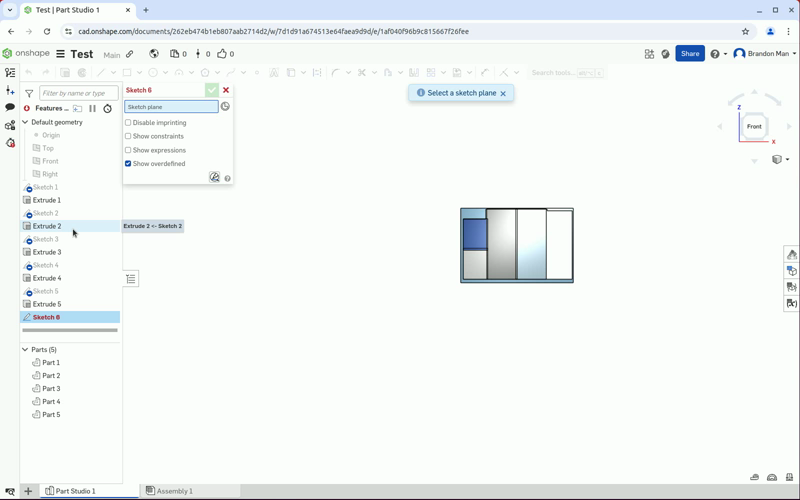
mouse_move(73, 163)
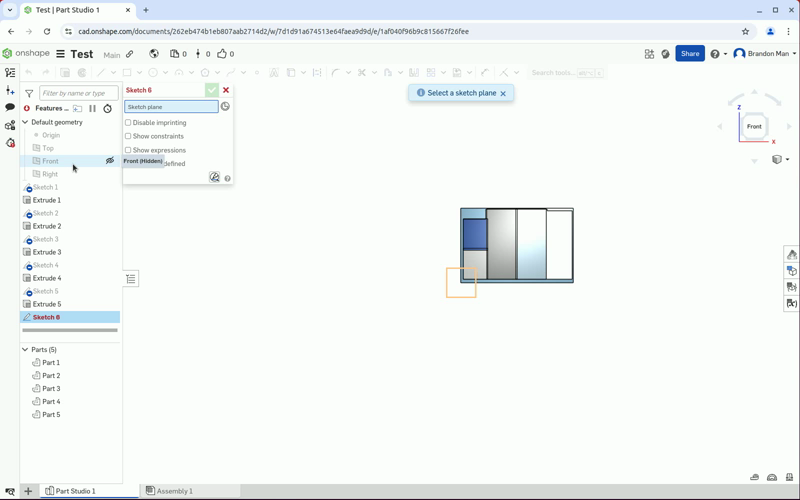
click(73, 163)
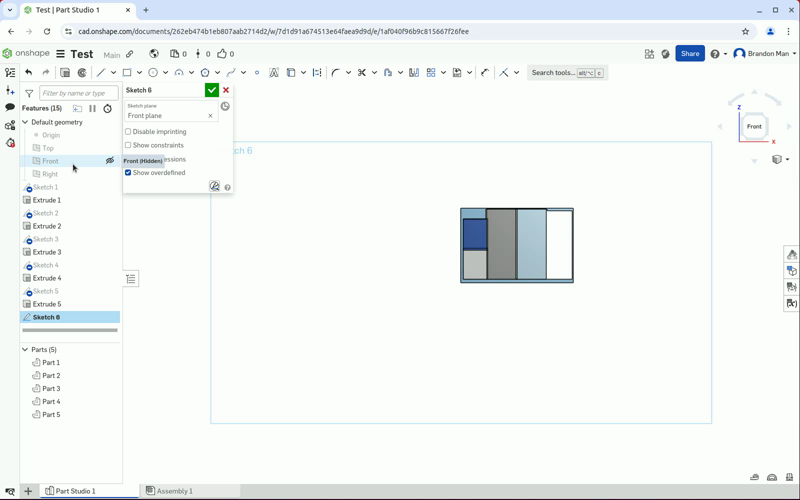
mouse_move(73, 352)
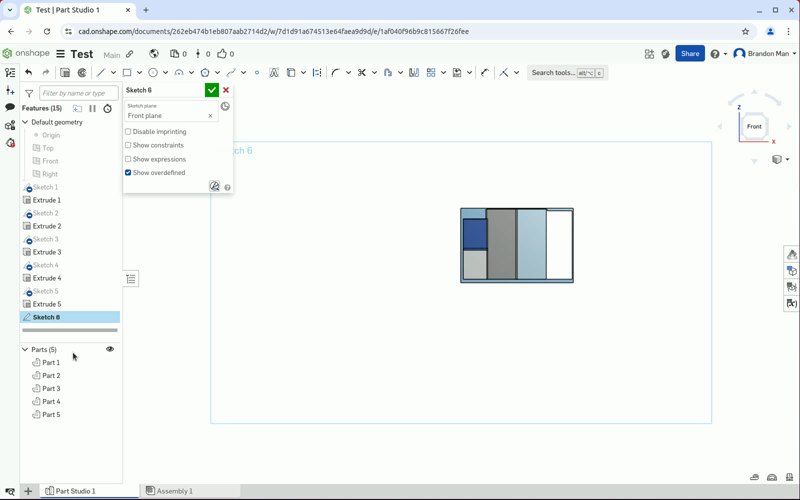
key(y)
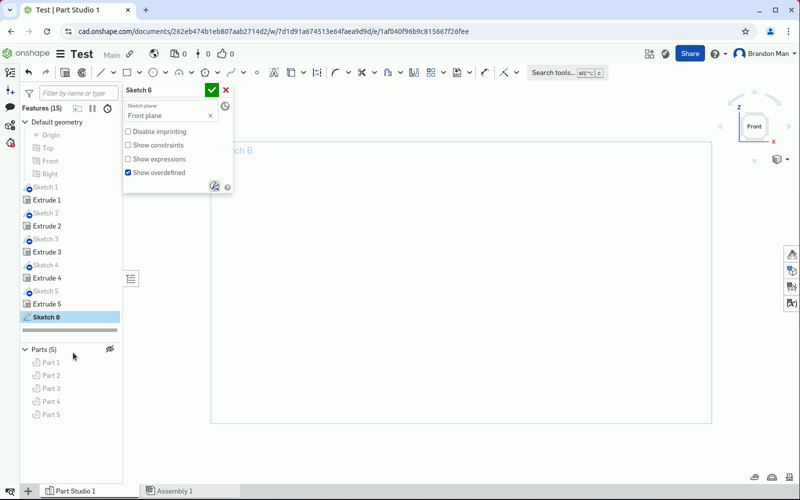
key(l)
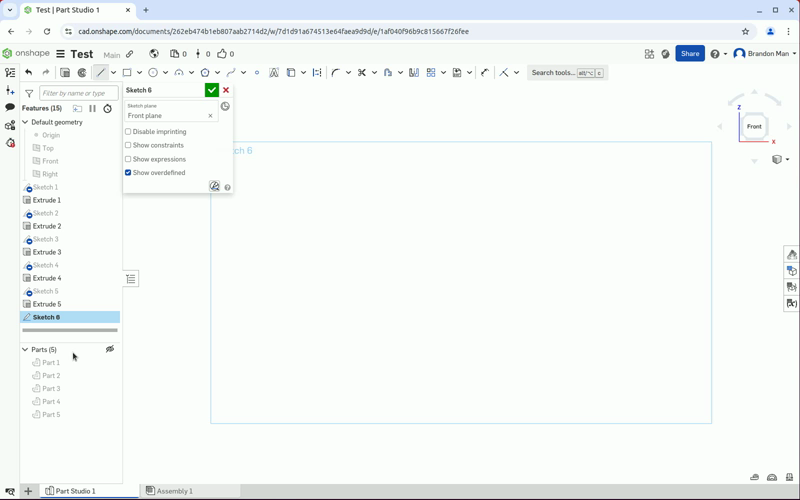
key_down(shift)
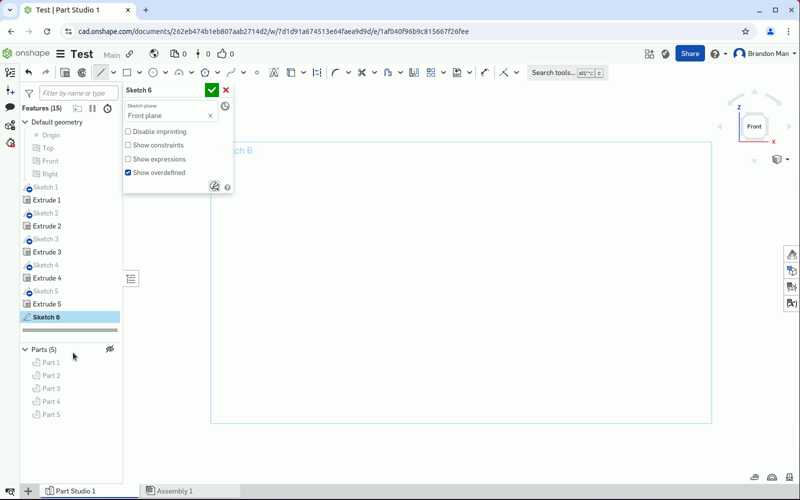
mouse_move(546, 279)
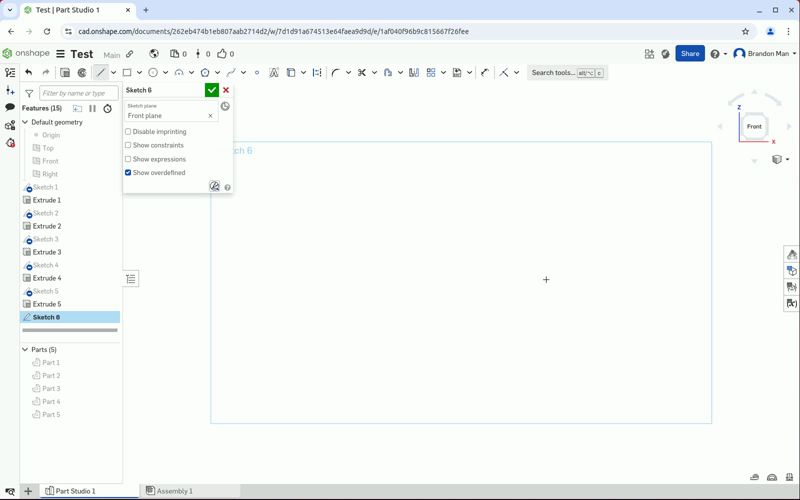
click(546, 279)
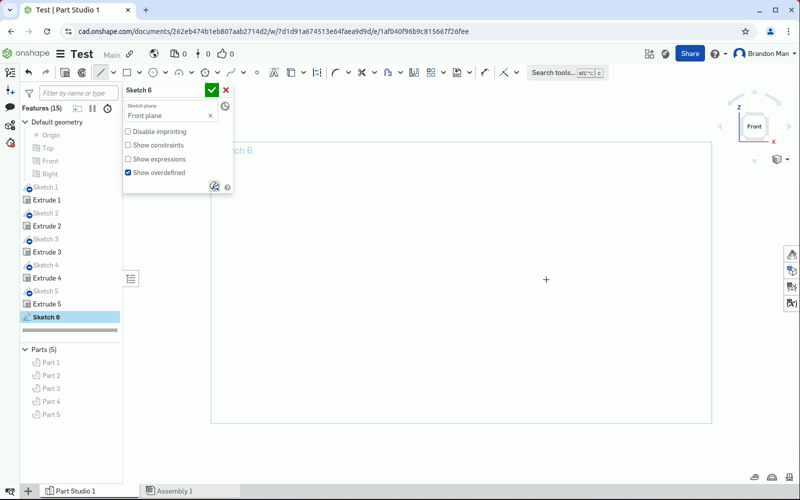
key_up(shift)
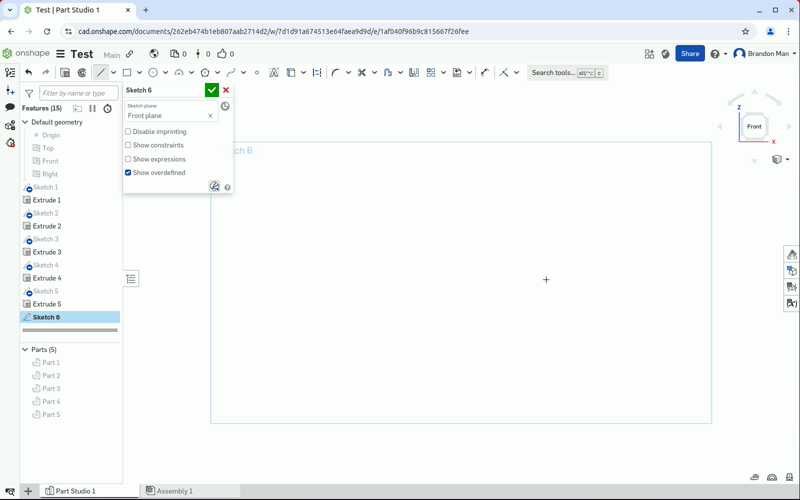
key_down(shift)
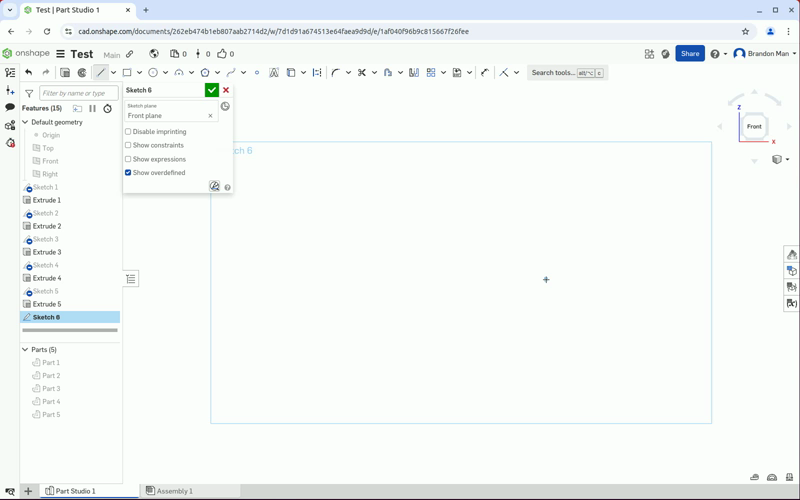
mouse_move(576, 279)
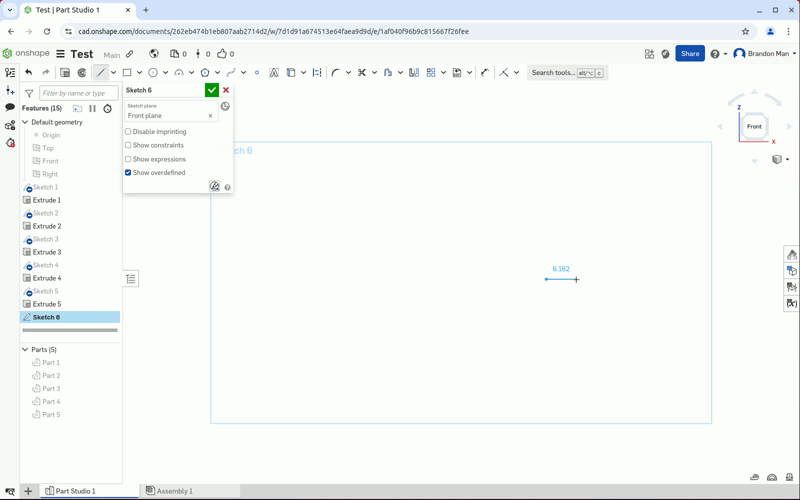
mouse_move(571, 279)
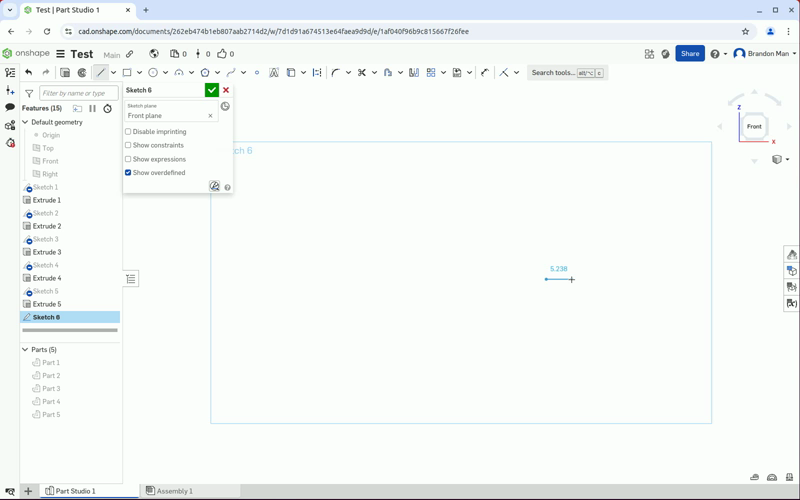
click(571, 279)
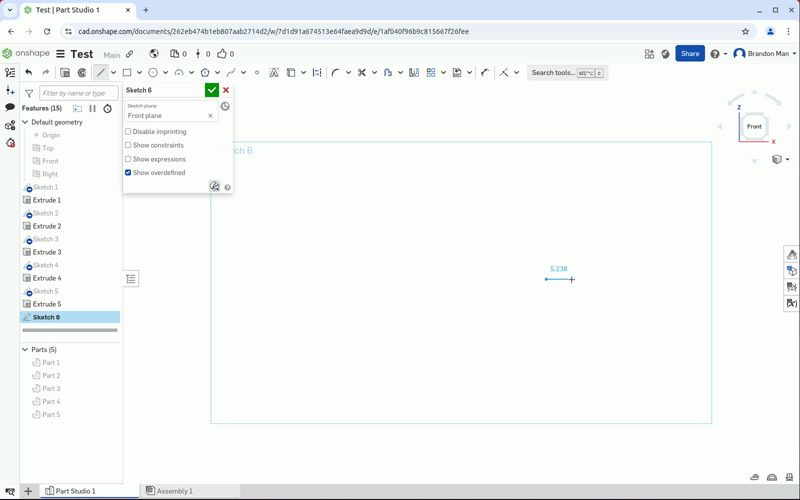
key_up(shift)
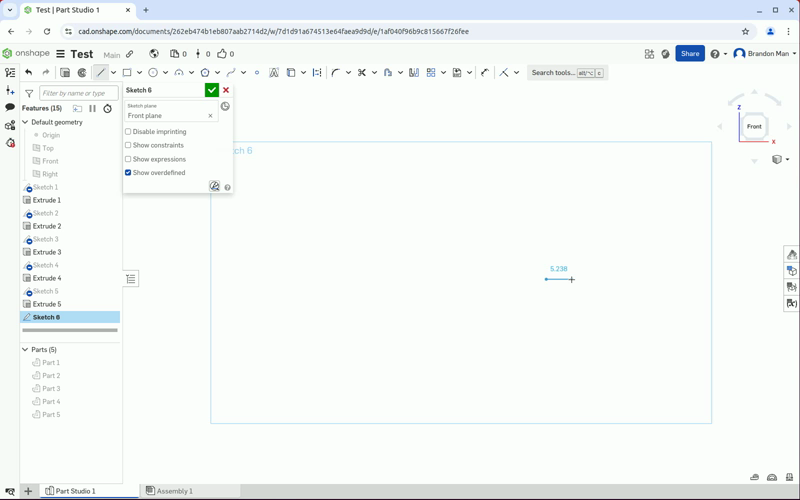
key_down(shift)
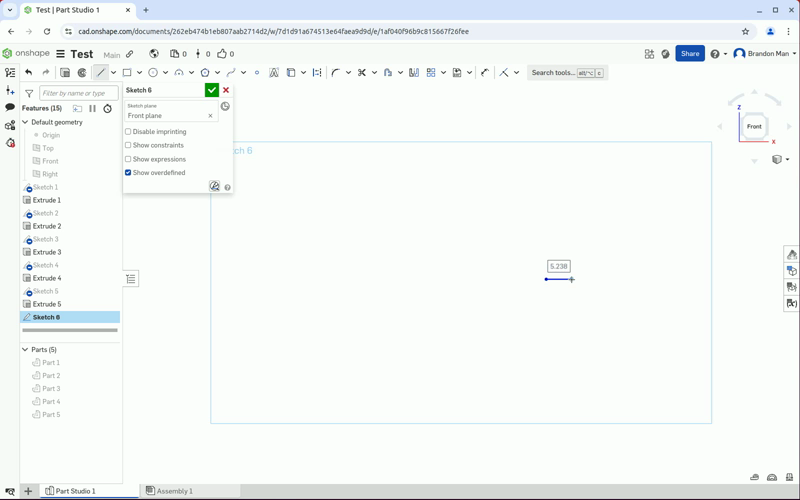
mouse_move(571, 209)
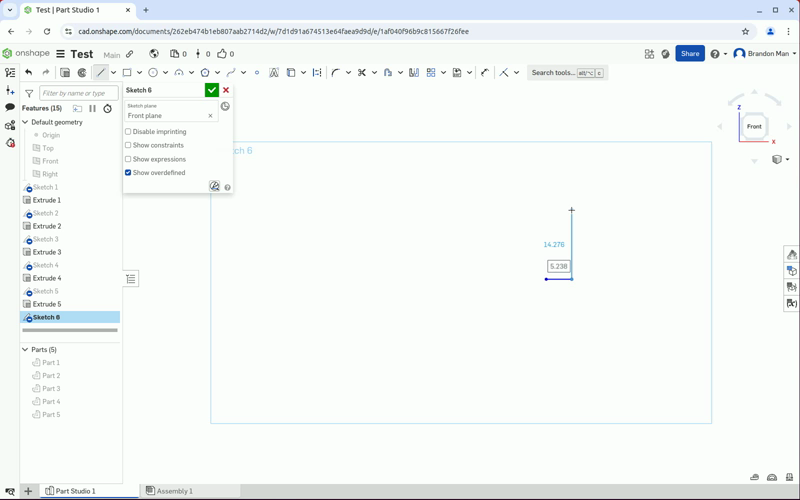
click(571, 209)
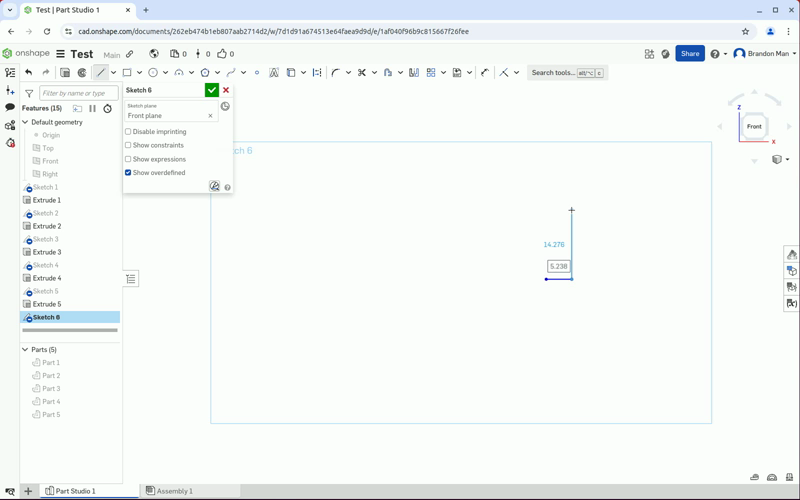
key_up(shift)
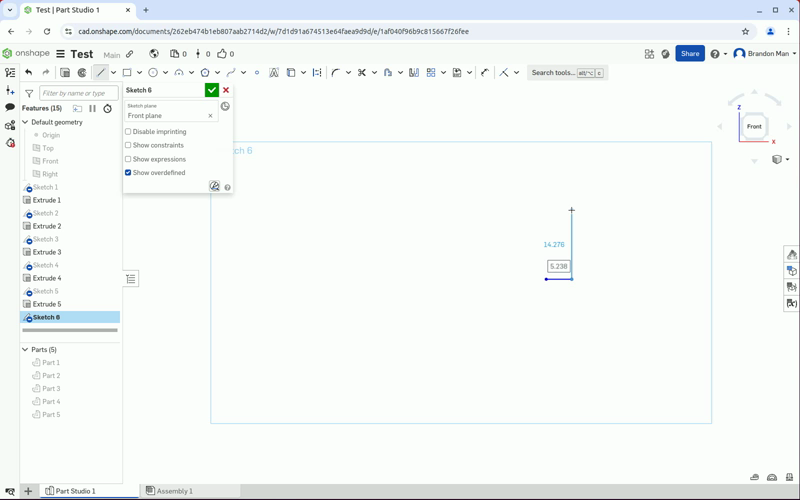
key_down(shift)
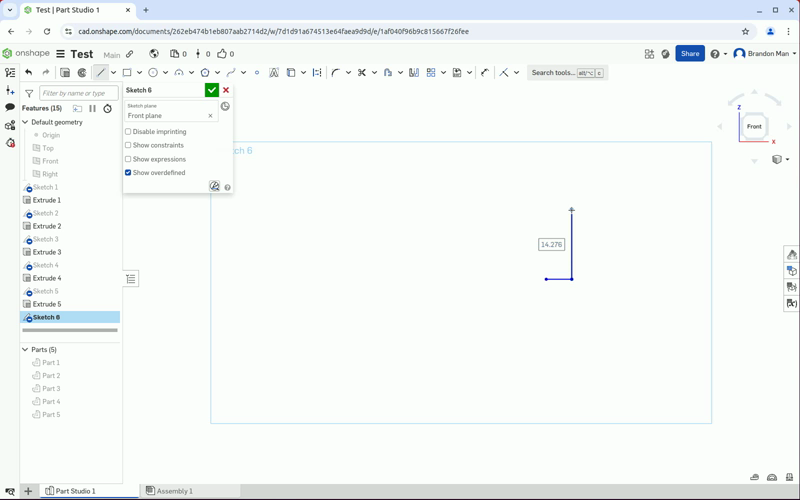
mouse_move(589, 209)
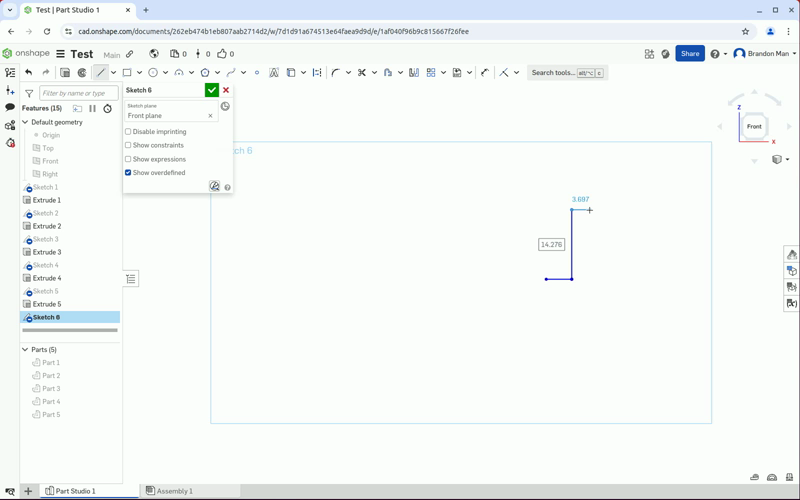
mouse_move(546, 209)
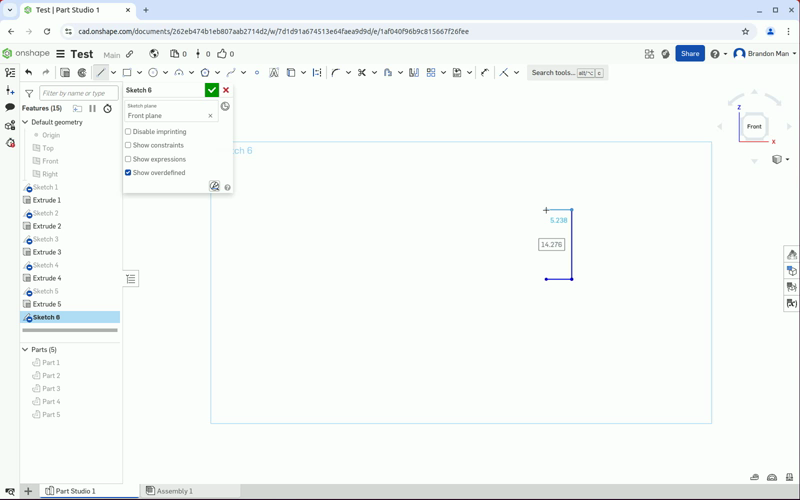
click(546, 209)
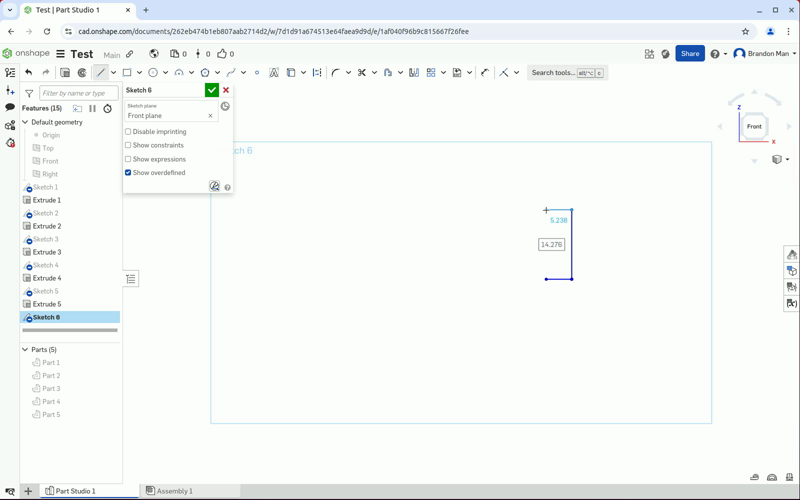
key_up(shift)
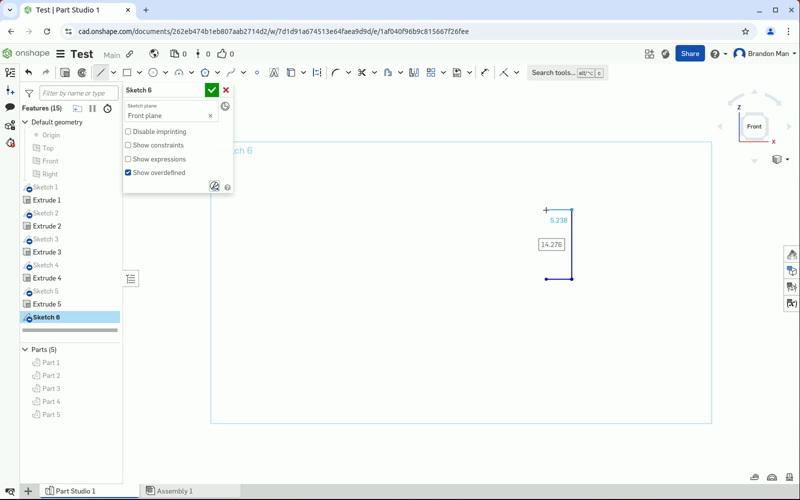
key_down(shift)
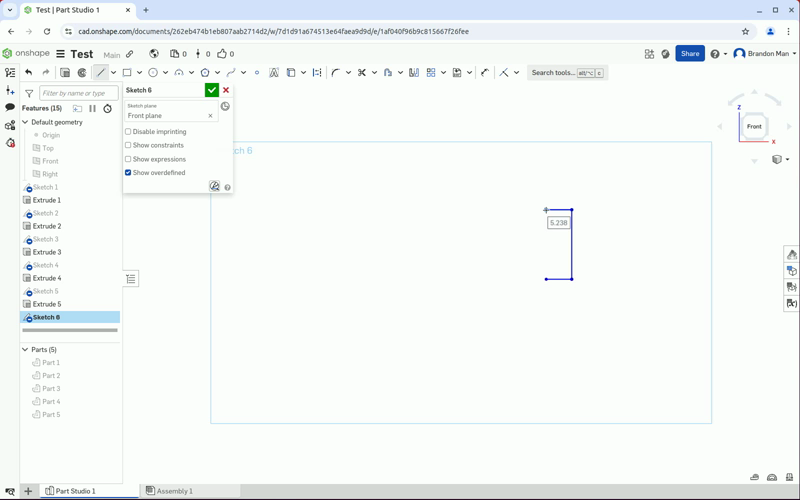
mouse_move(546, 279)
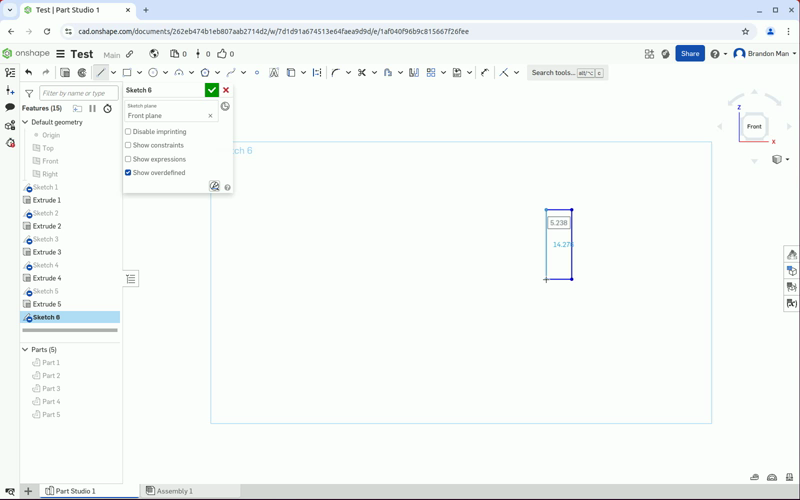
key_up(shift)
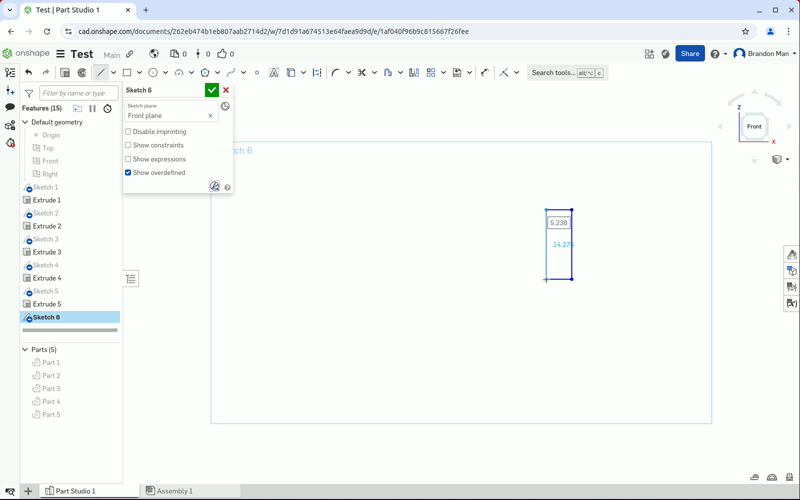
click(546, 279)
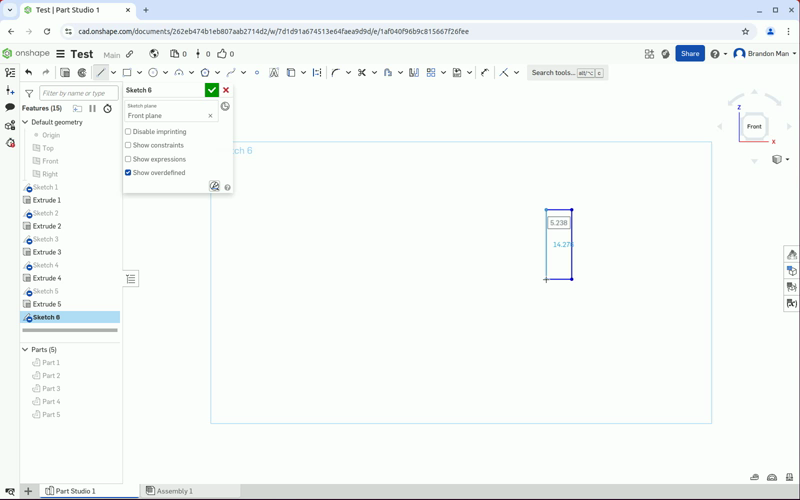
key(esc)
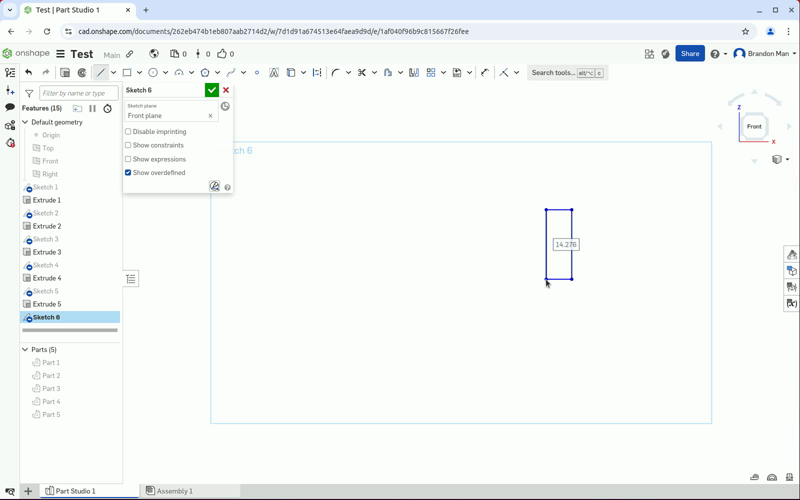
mouse_move(552, 237)
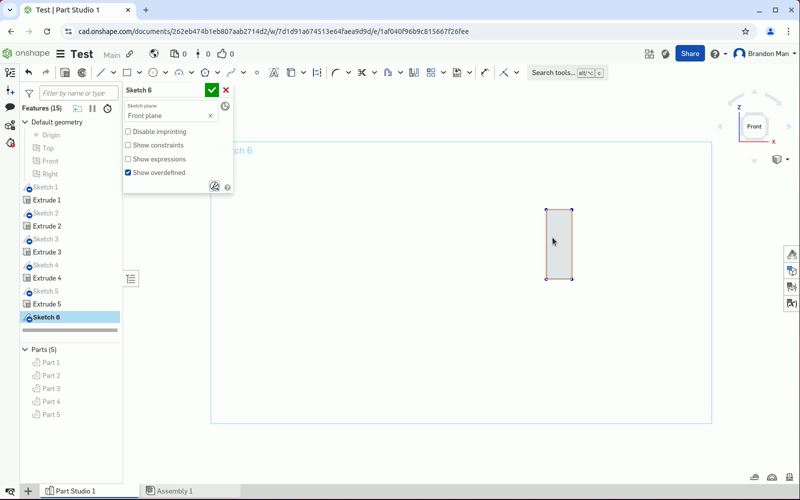
scroll(6)
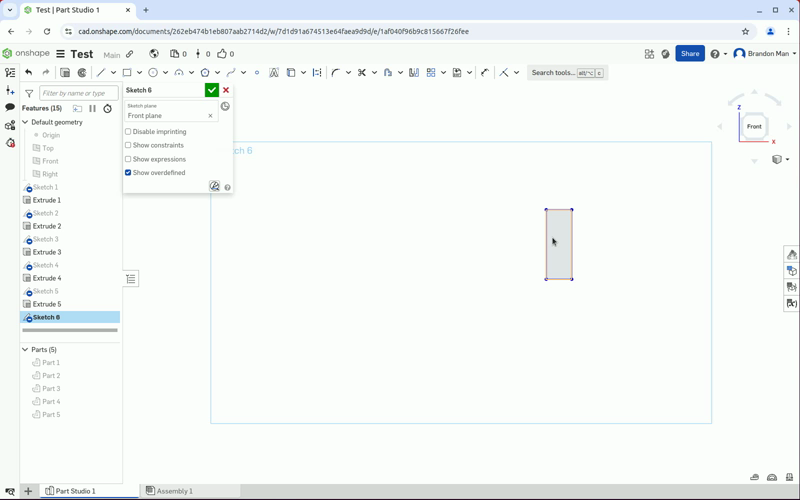
scroll(6)
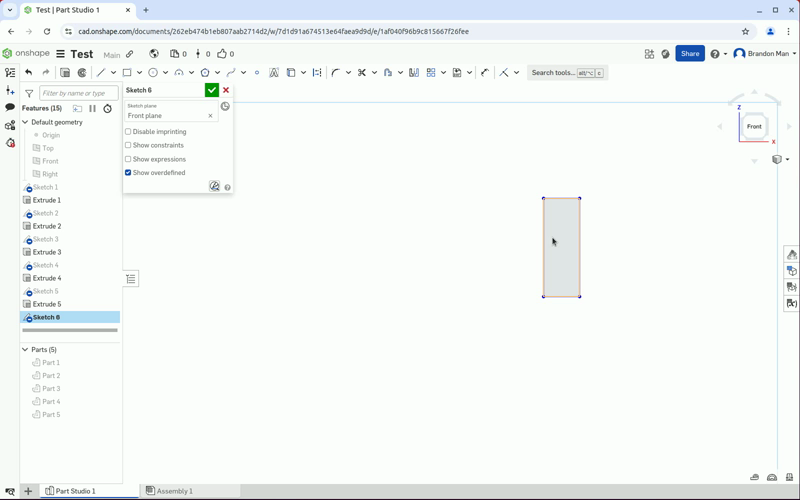
scroll(6)
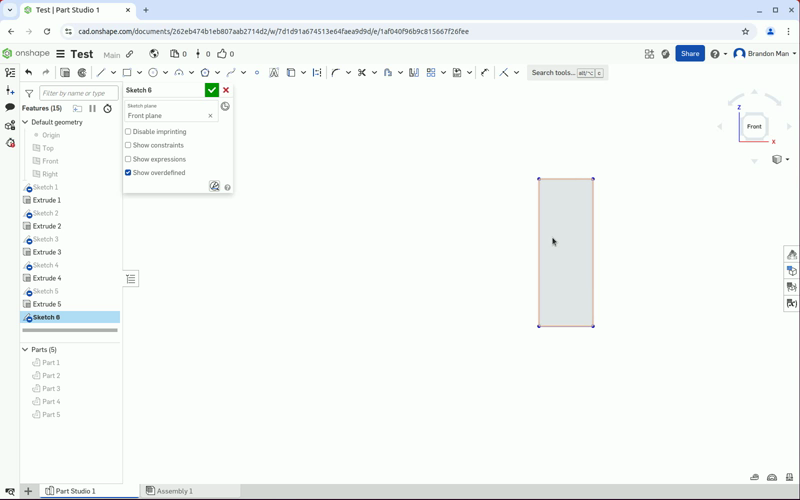
scroll(6)
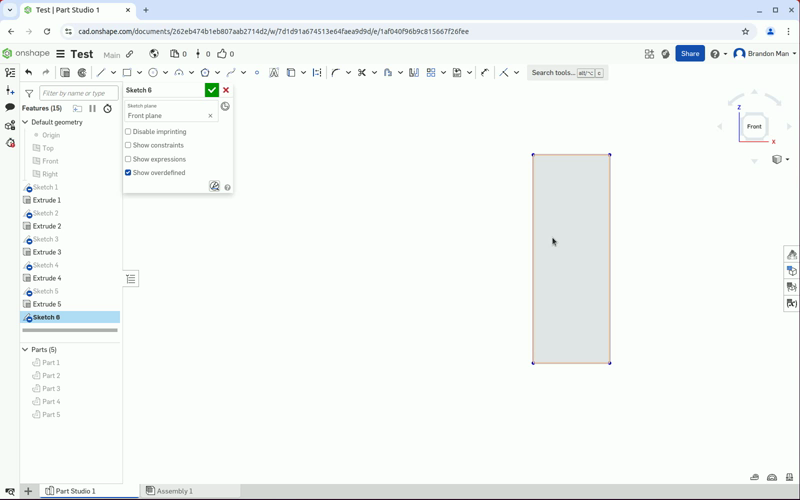
scroll(6)
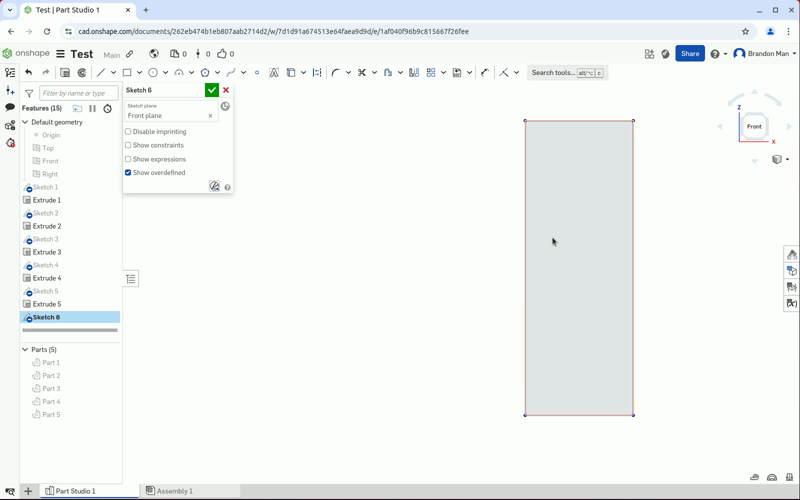
scroll(6)
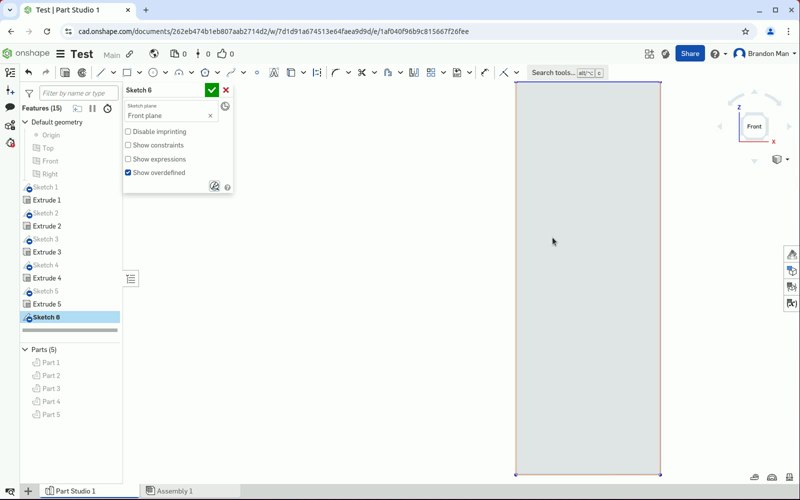
scroll(6)
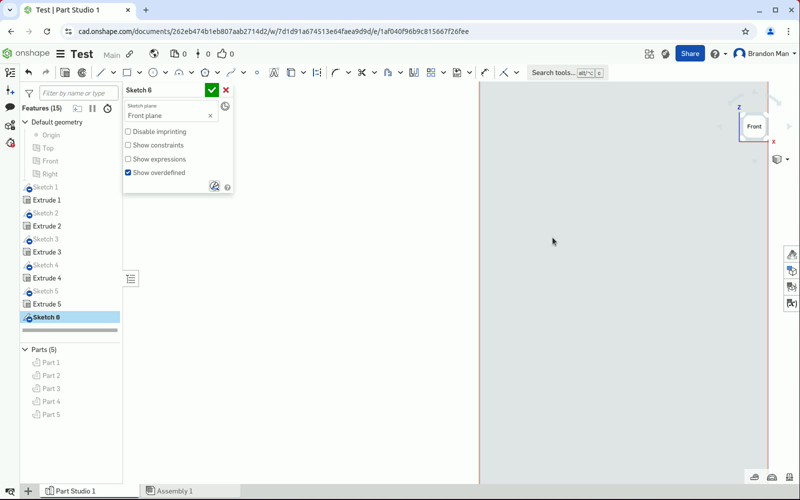
click(552, 237)
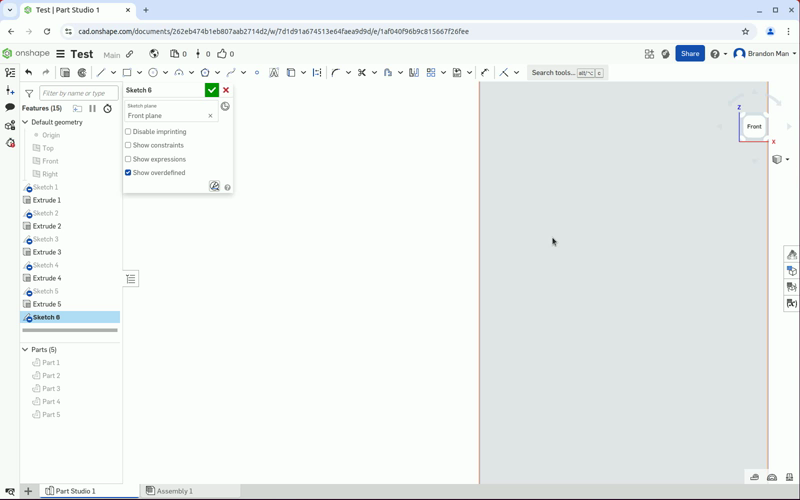
scroll(-6)
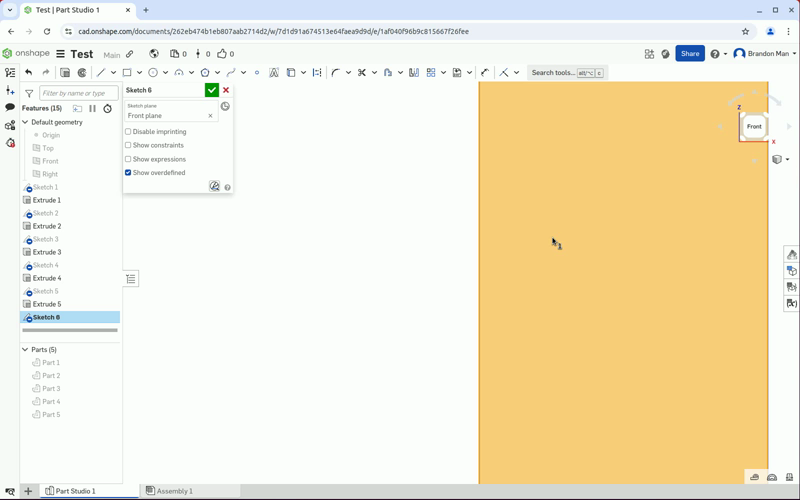
scroll(-6)
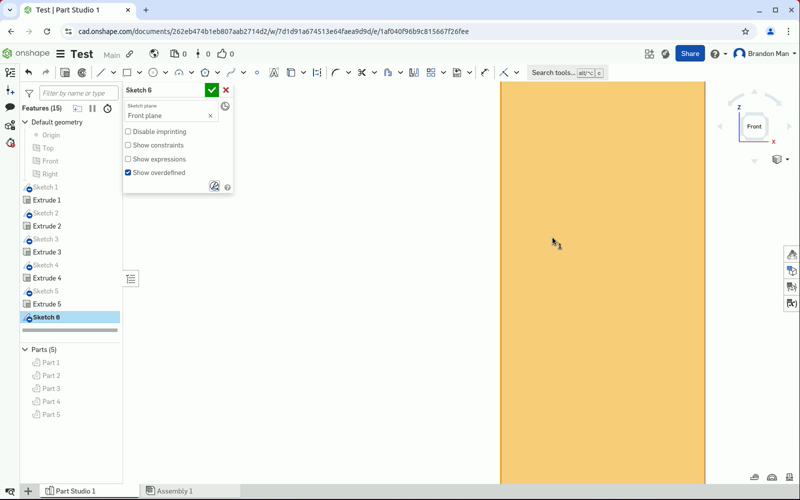
scroll(-6)
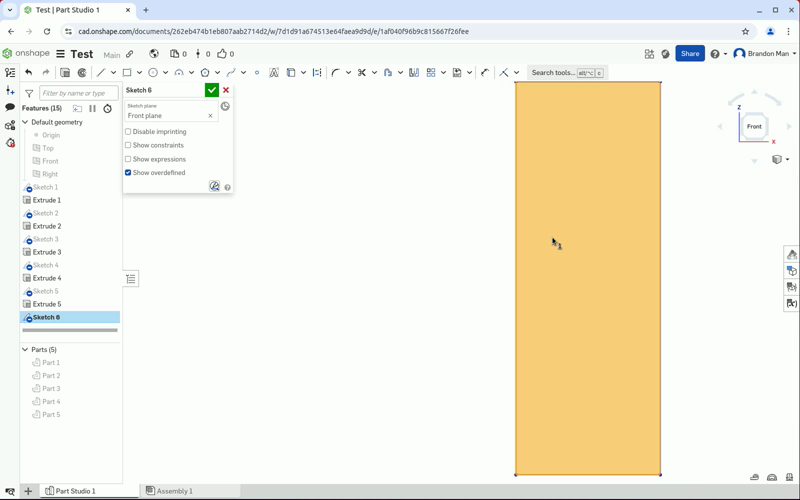
scroll(-6)
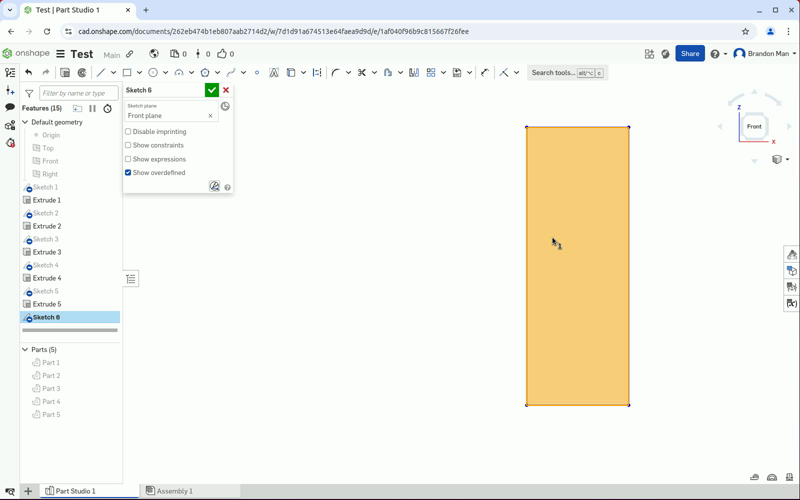
scroll(-6)
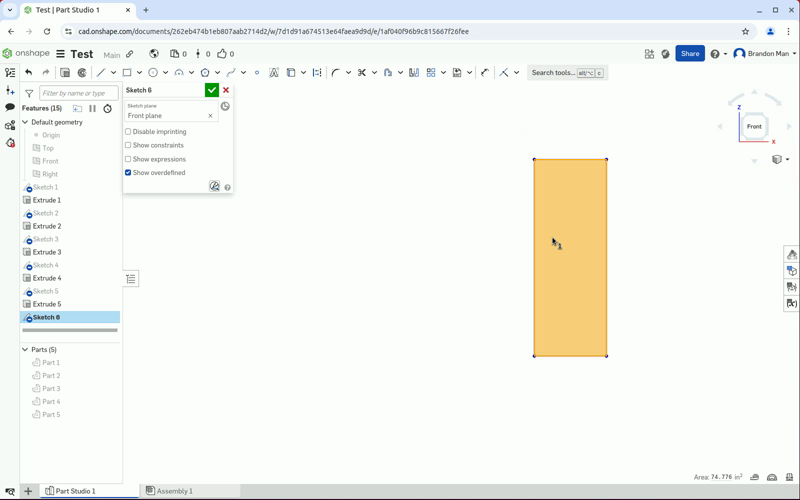
scroll(-6)
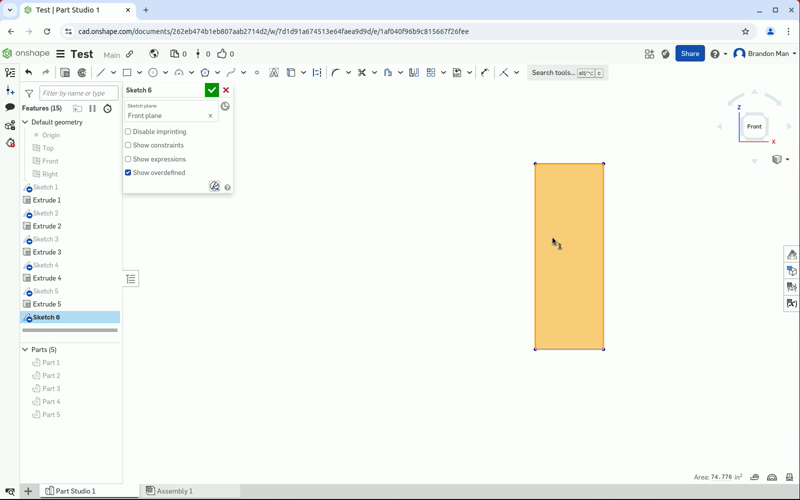
scroll(-6)
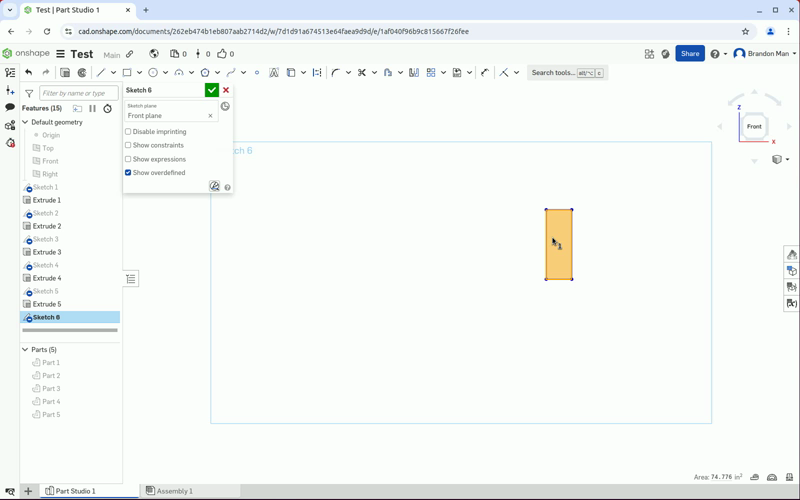
mouse_move(73, 352)
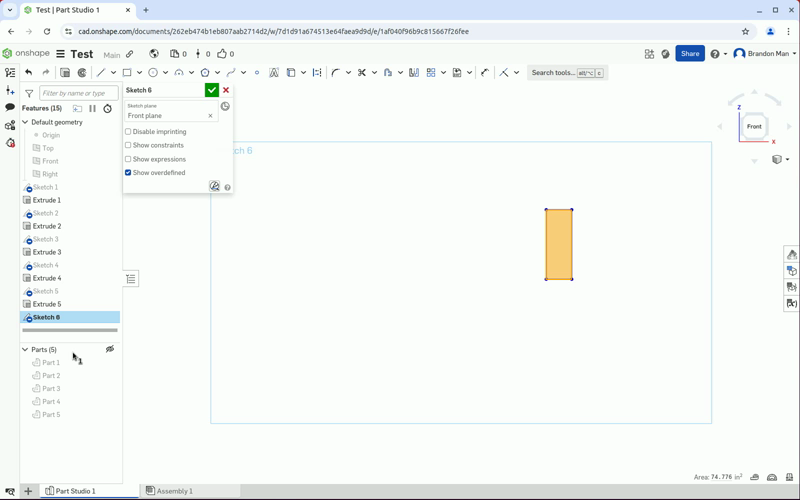
key(shift+y)
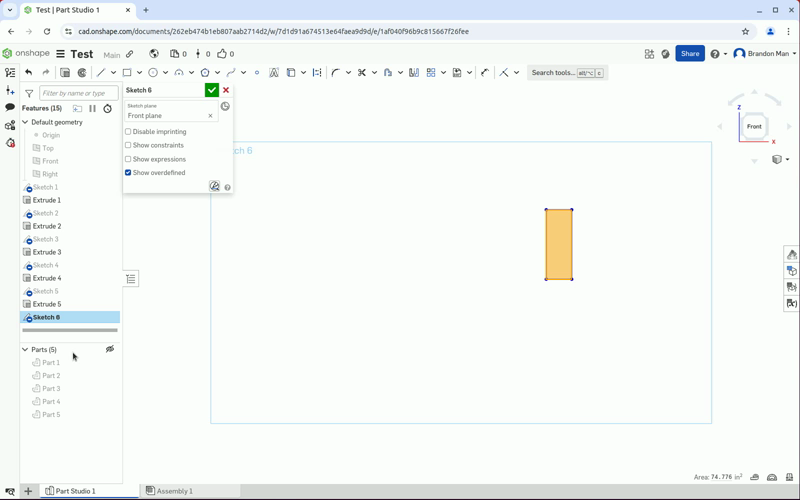
key(shift+e)
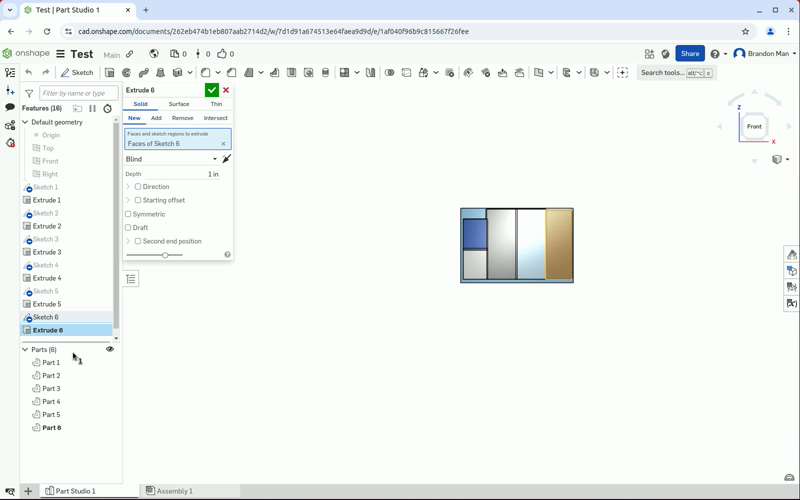
mouse_move(143, 106)
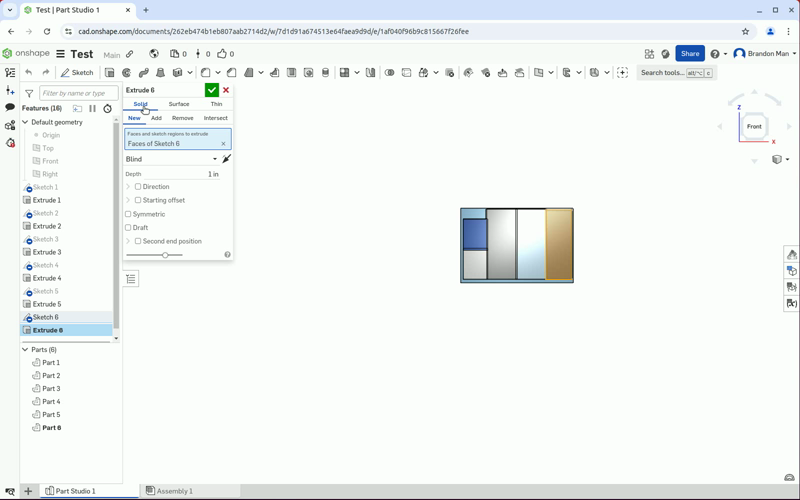
click(143, 106)
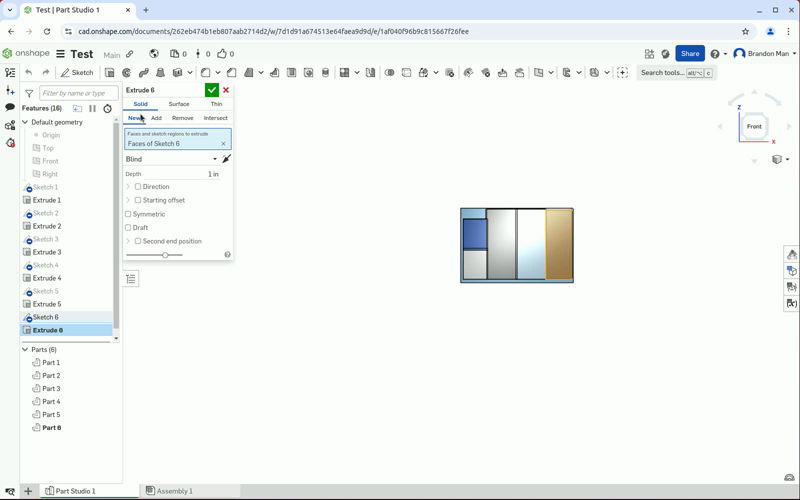
mouse_move(137, 120)
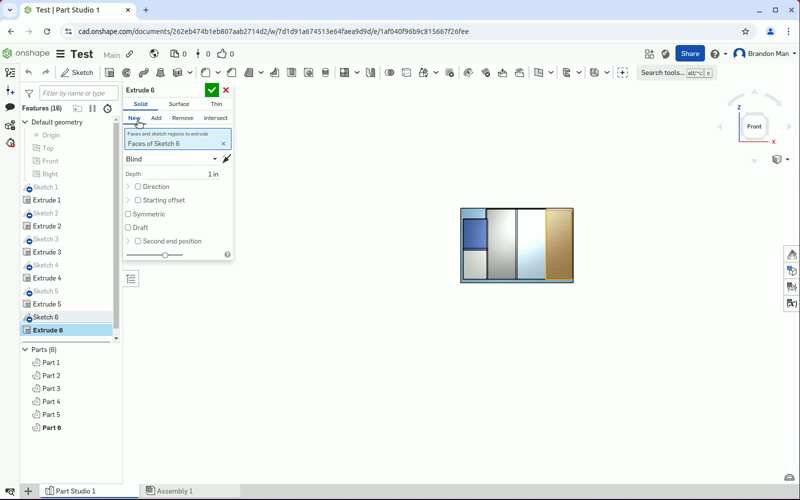
click(137, 120)
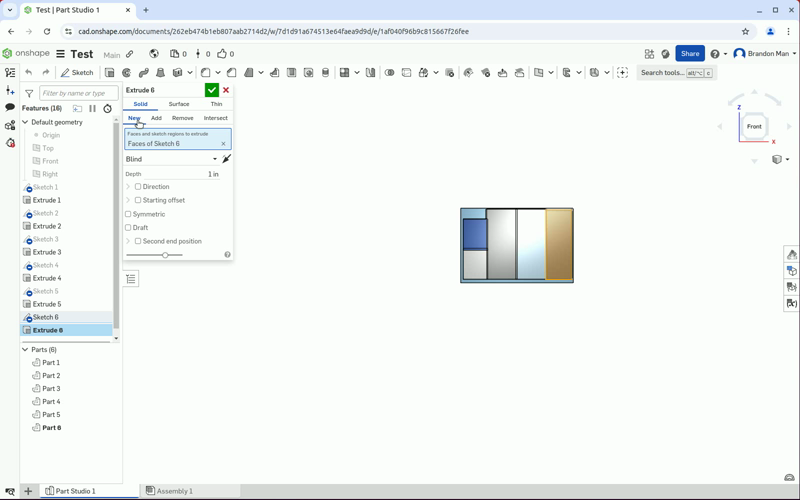
key(tab, 4)
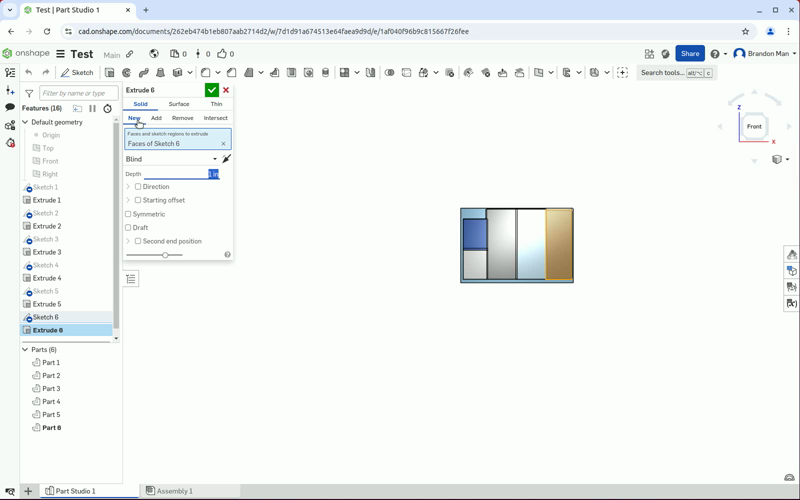
text(0.722)
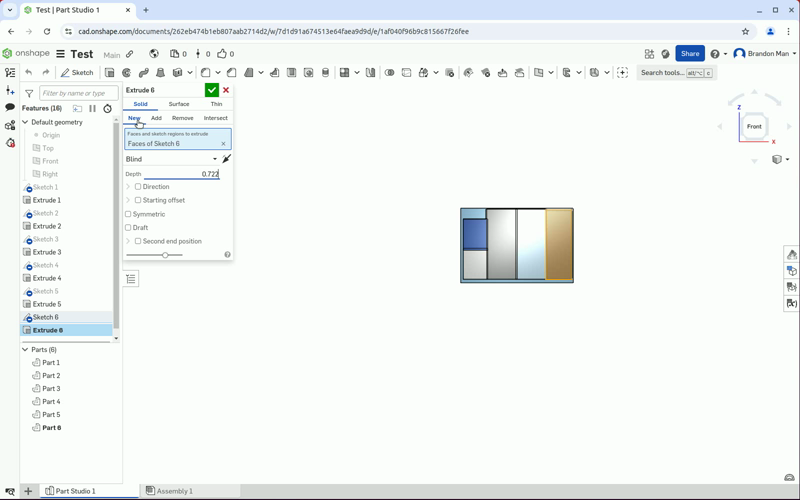
key(enter)
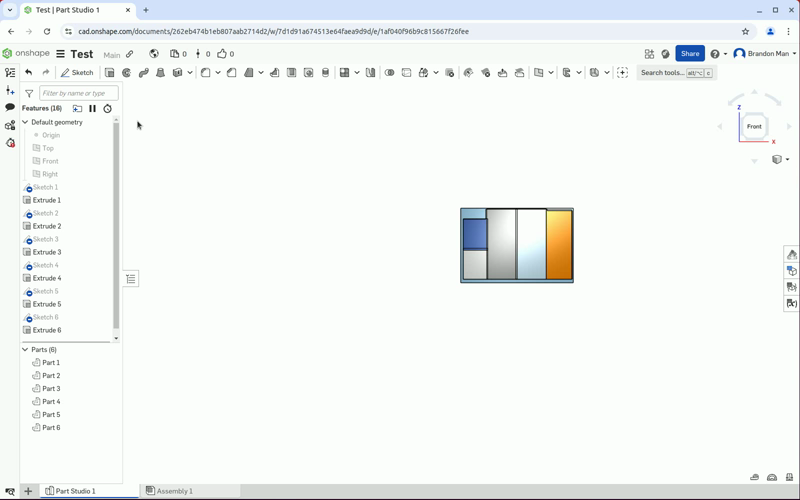
key(shift+h)
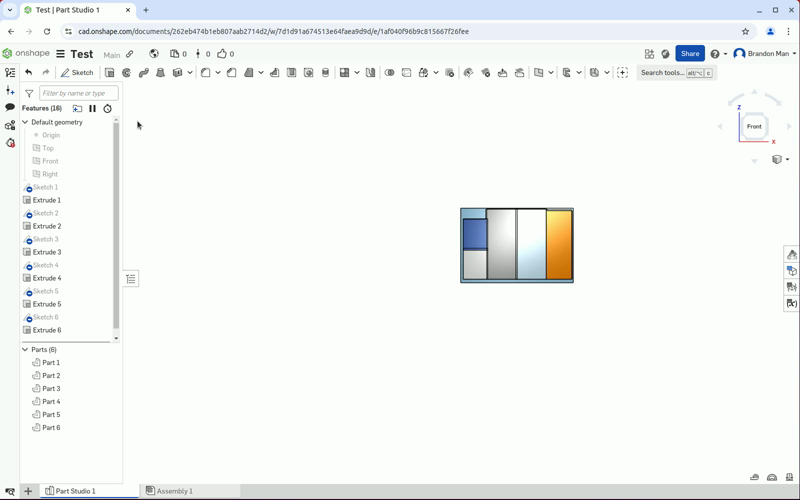
key(shift+h)
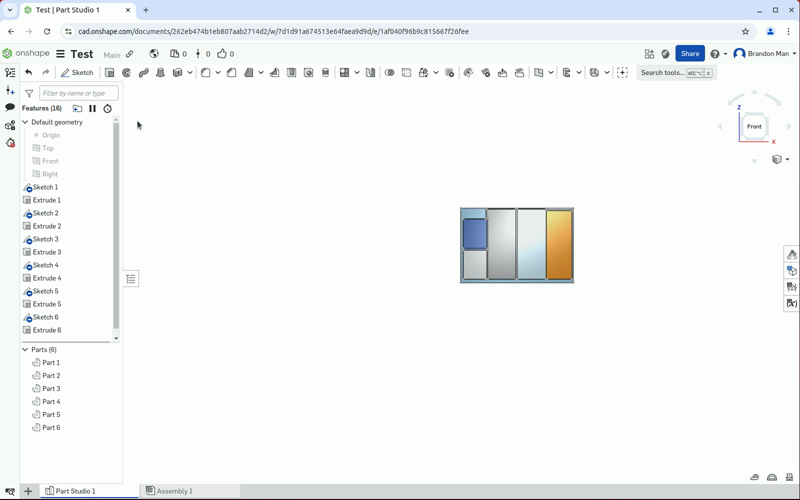
key(shift+7)
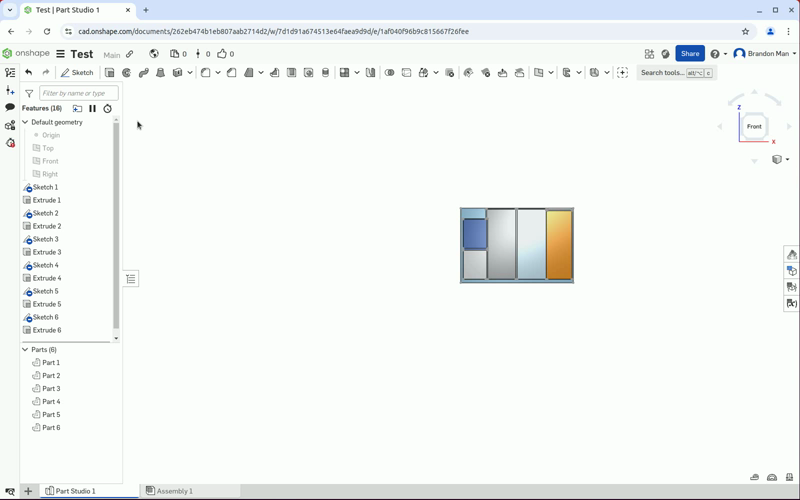
key(left, 2)
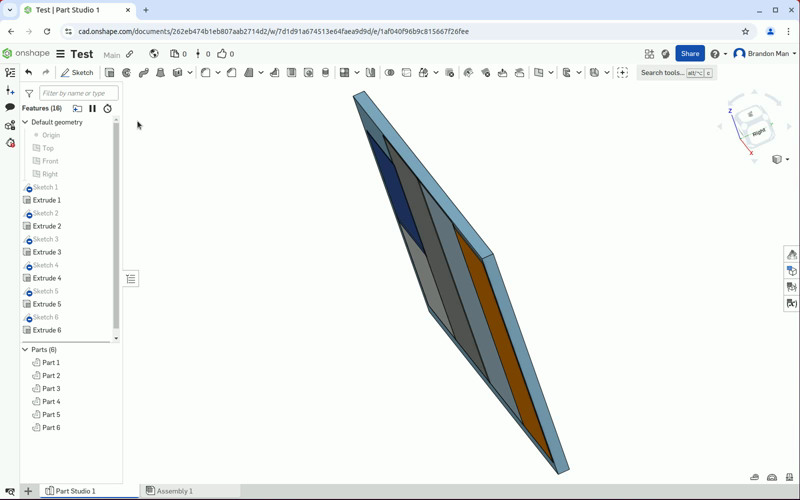
key(down, 2)
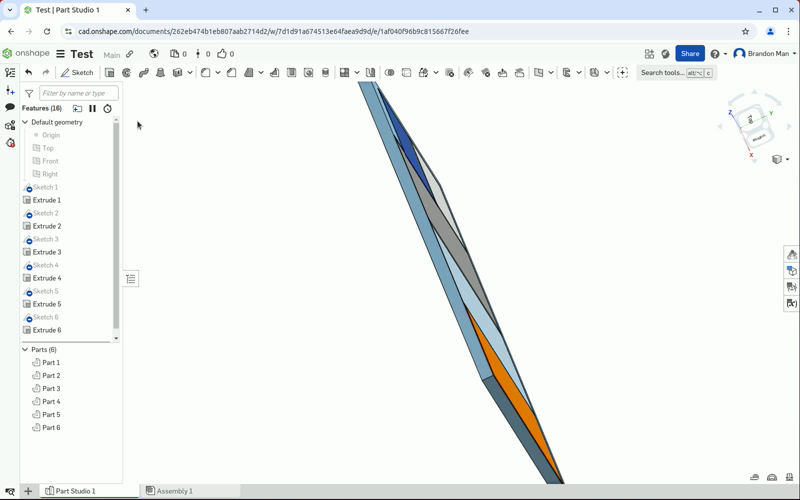
key(up, 2)
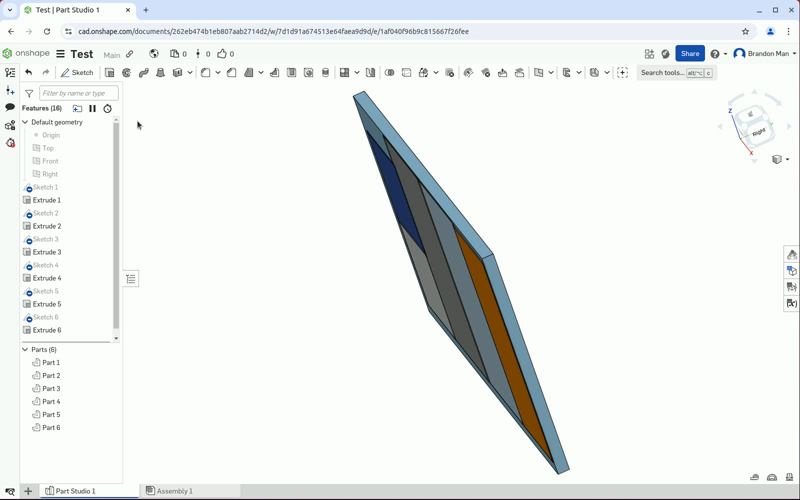
key(right, 2)
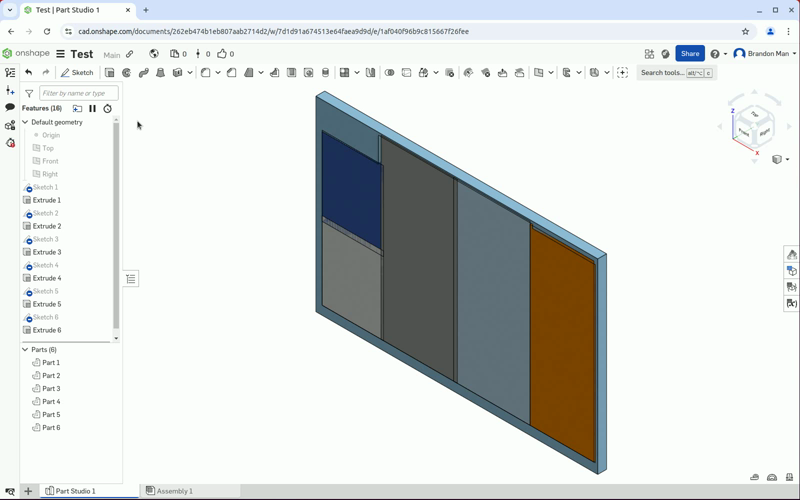
mouse_move(69, 189)
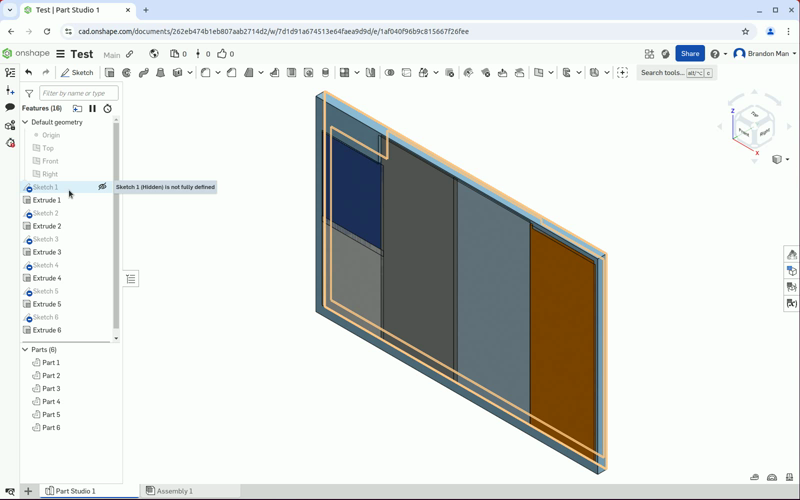
click(69, 189)